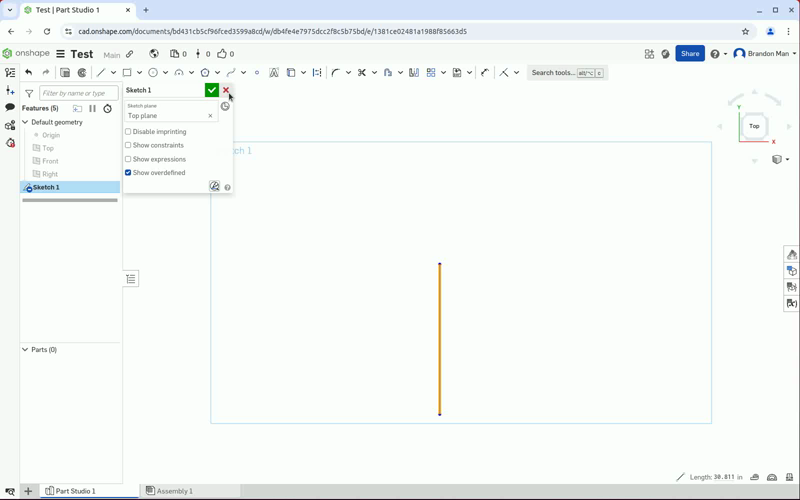
key(shift+h)
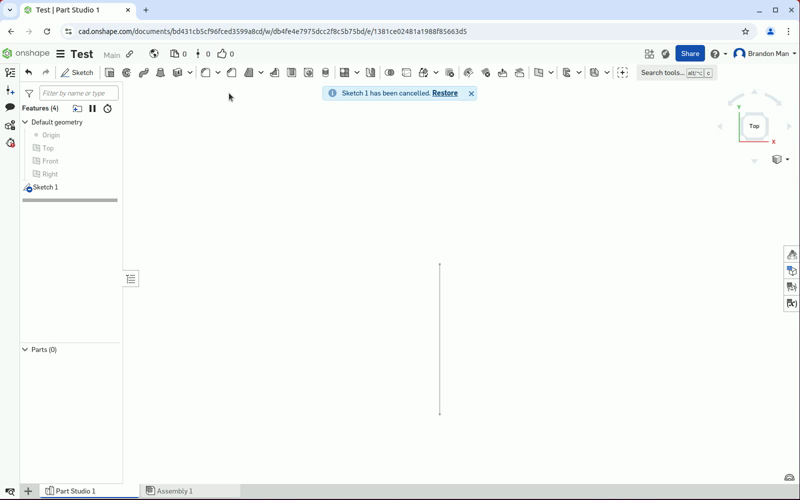
mouse_move(73, 352)
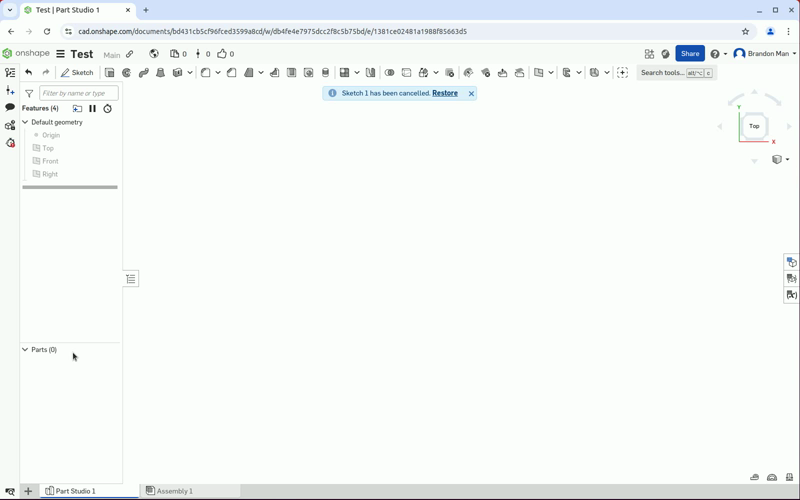
key(y)
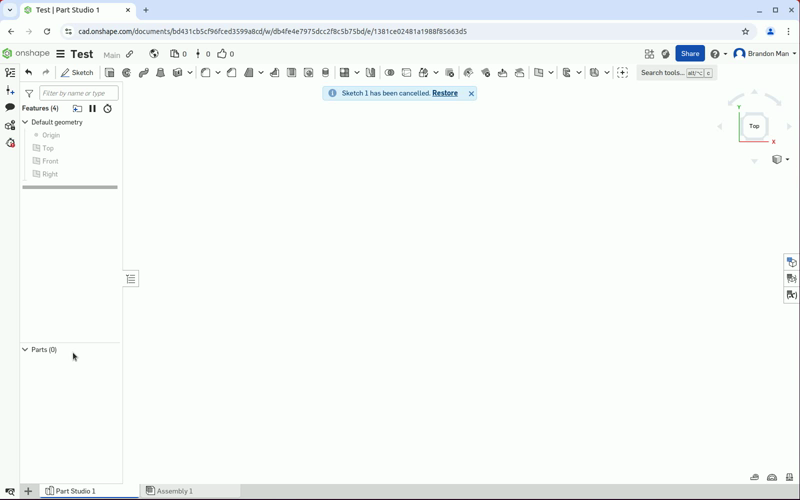
key(shift+p)
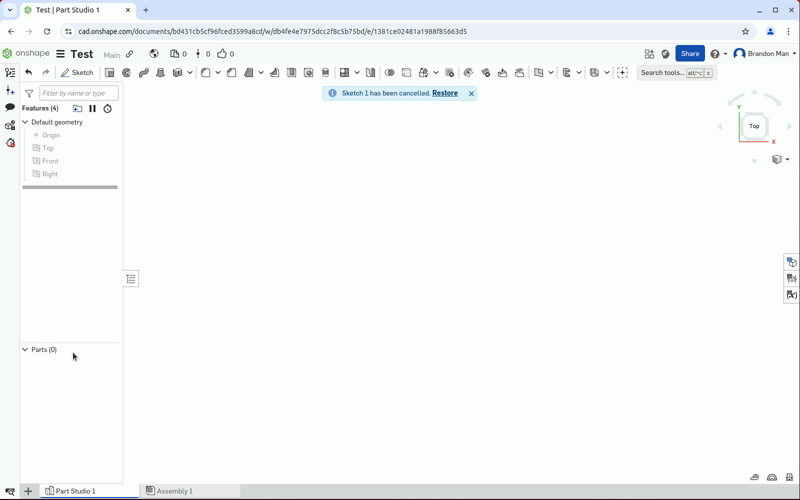
key(space)
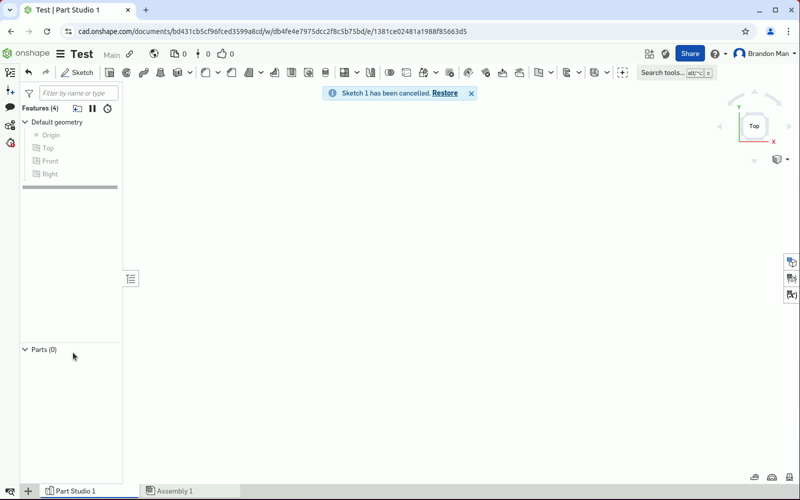
key_down(shift)
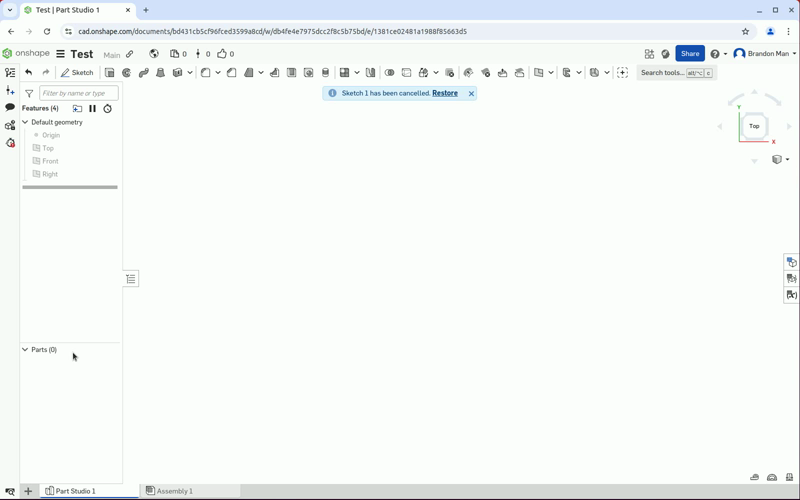
key(up)
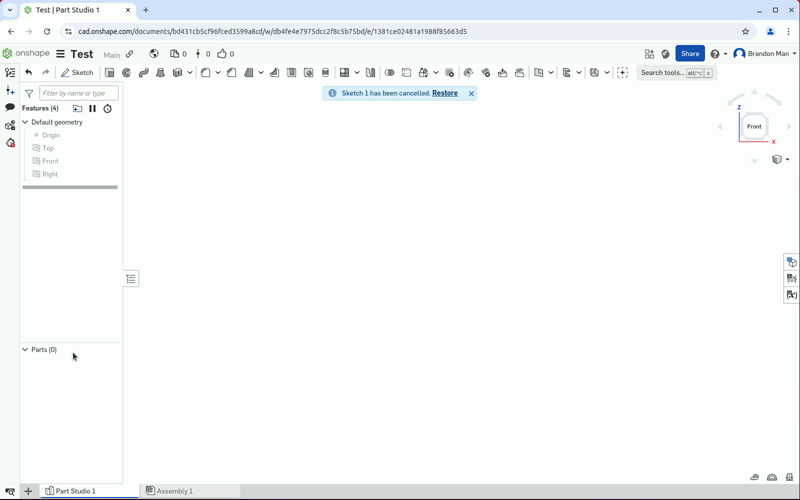
key_up(shift)
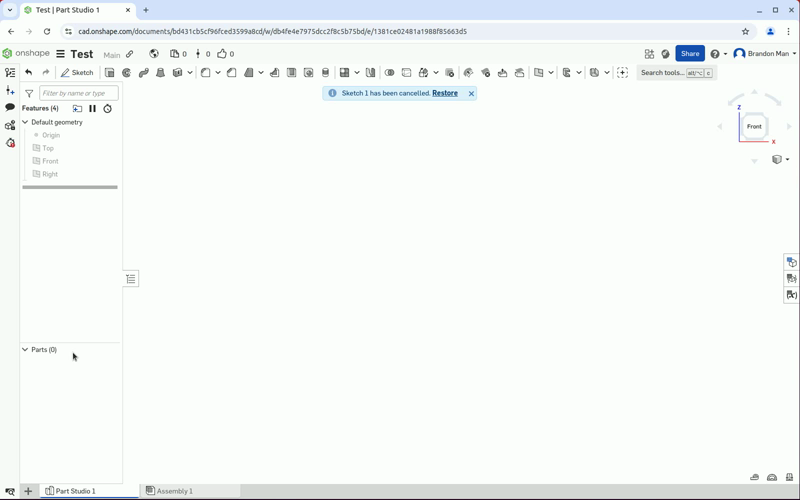
mouse_move(73, 352)
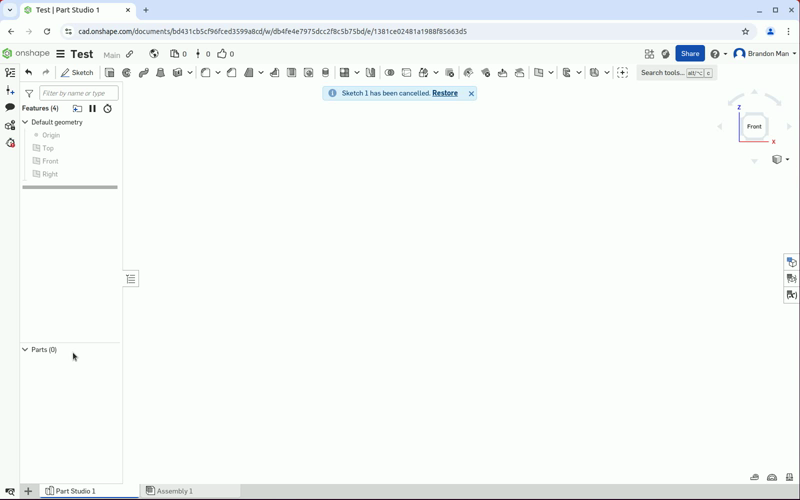
key(shift+y)
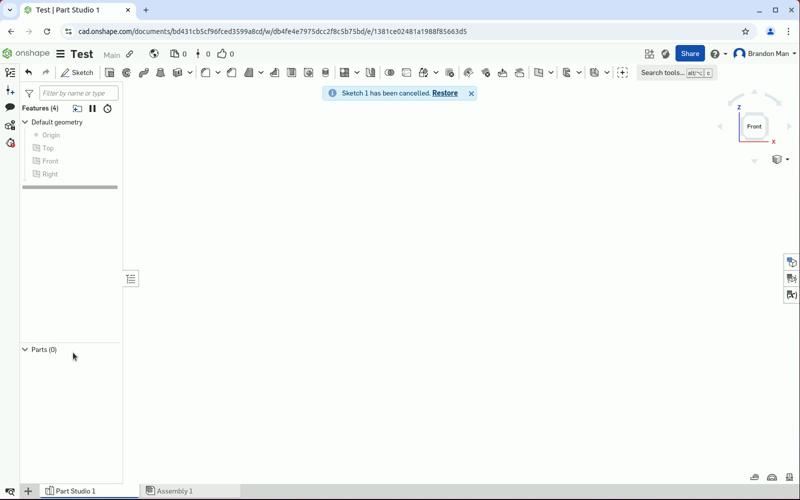
key(shift+s)
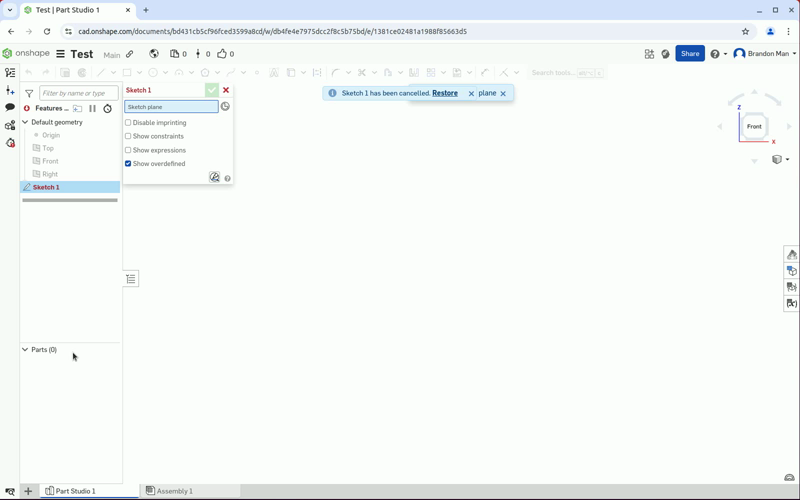
mouse_move(73, 163)
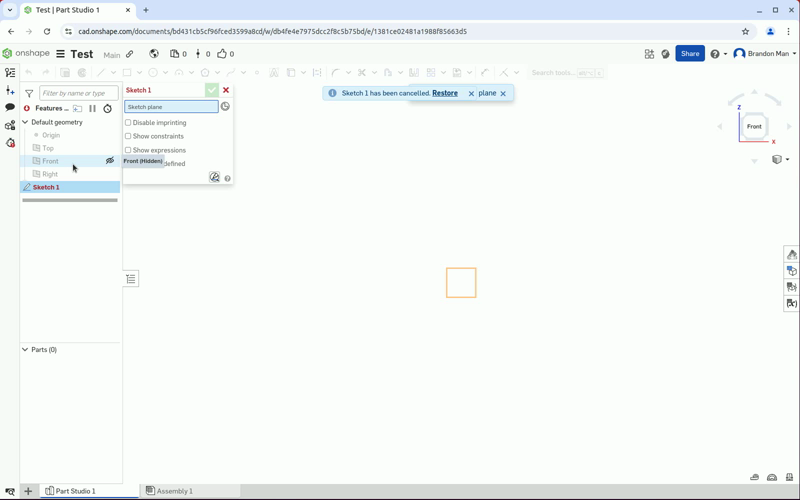
click(73, 163)
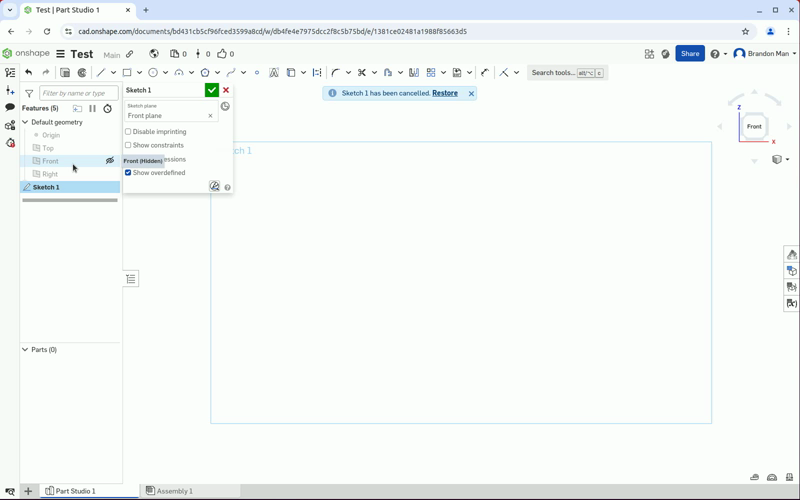
mouse_move(73, 352)
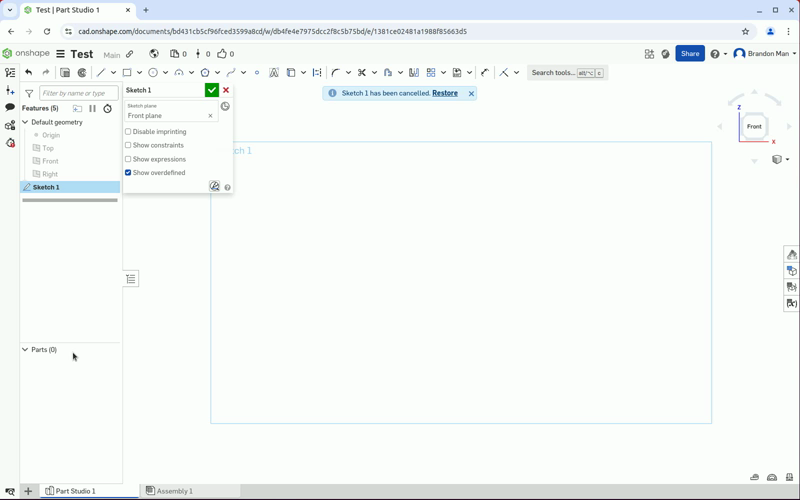
key(y)
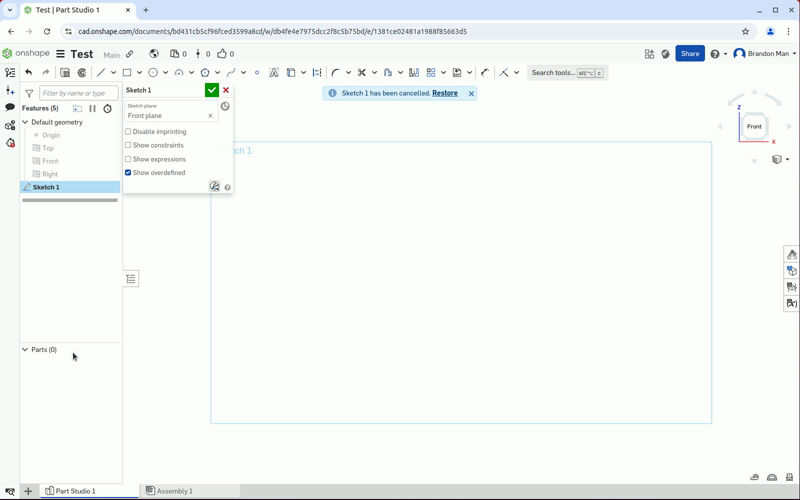
key(l)
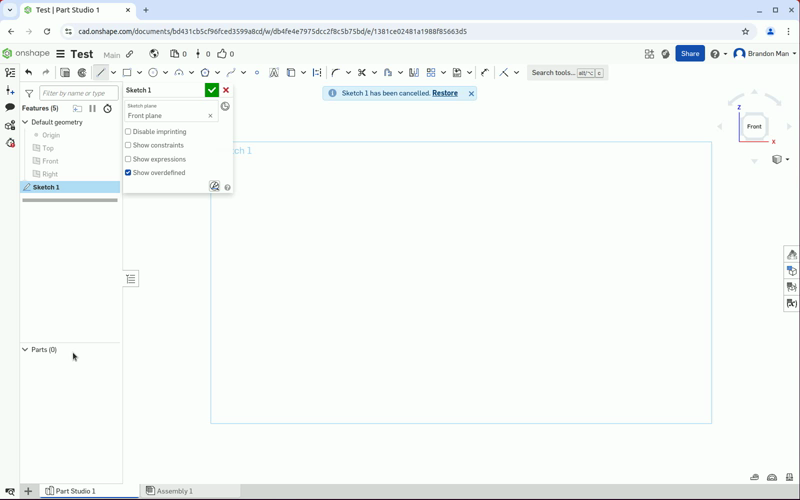
key_down(shift)
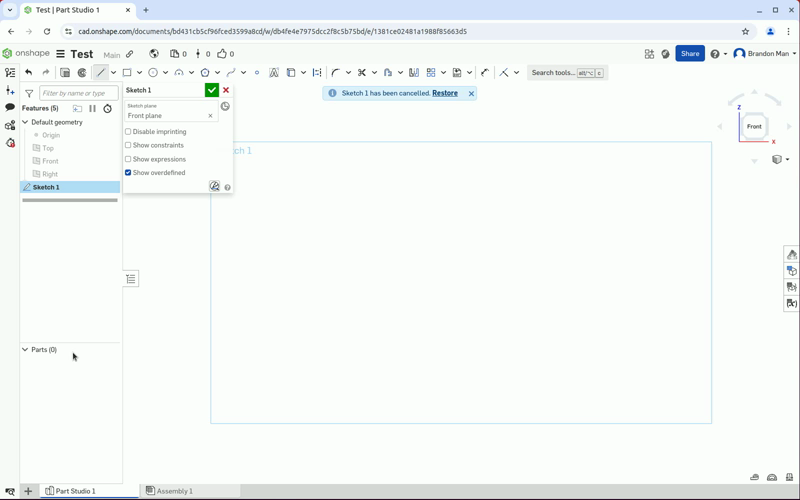
mouse_move(348, 200)
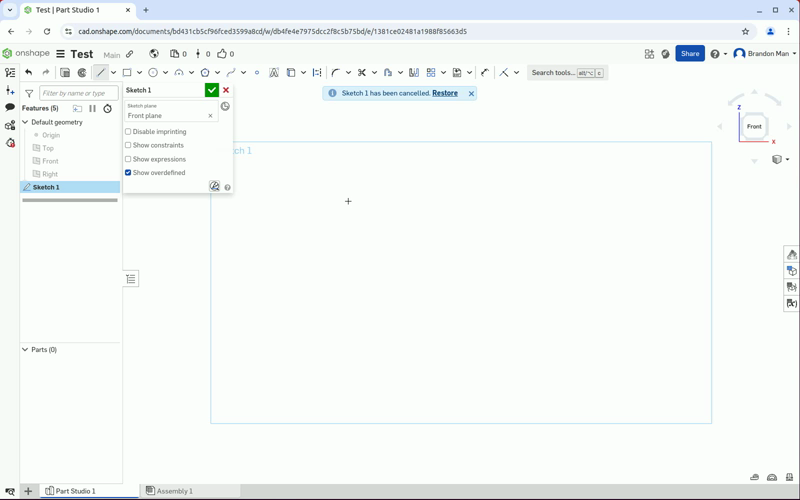
click(348, 200)
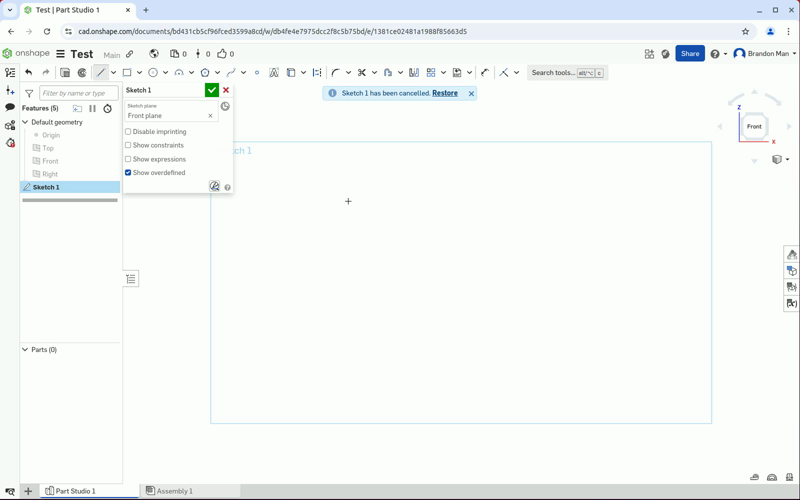
key_up(shift)
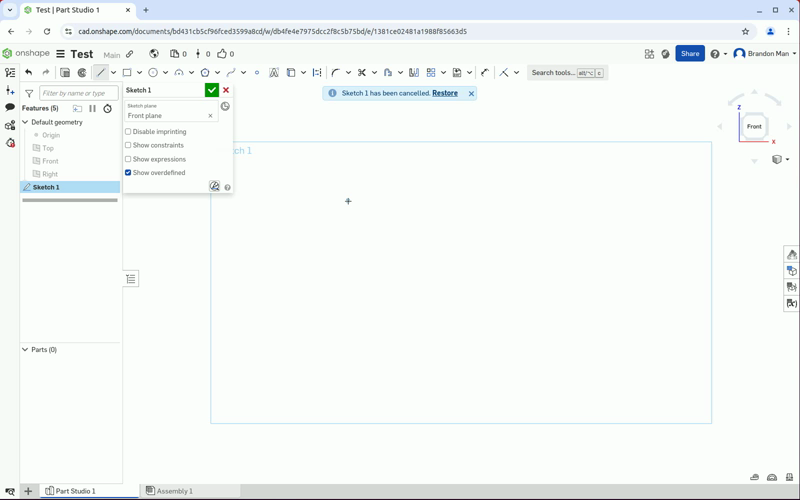
key_down(shift)
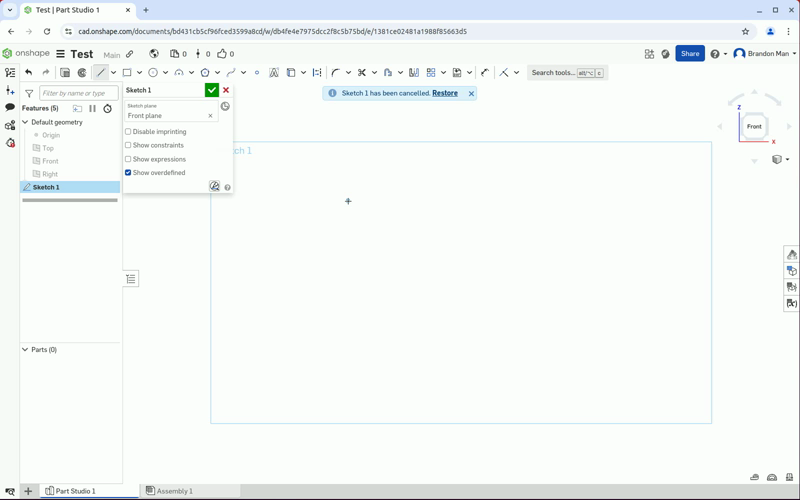
mouse_move(378, 200)
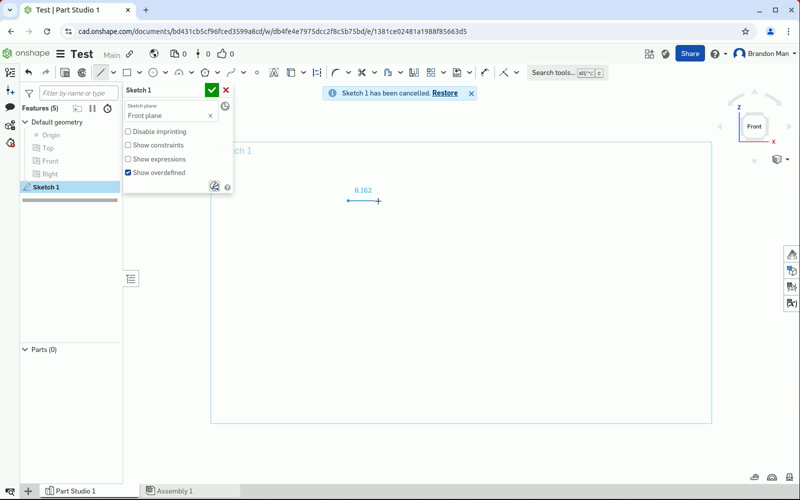
mouse_move(374, 200)
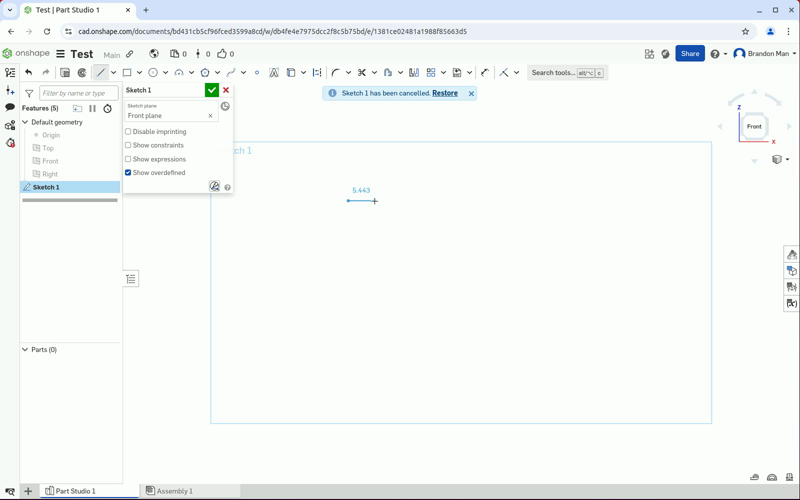
click(374, 200)
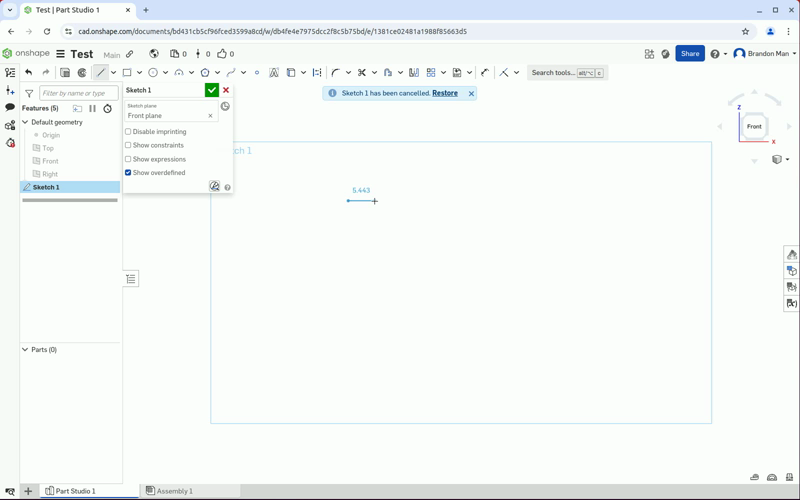
key_up(shift)
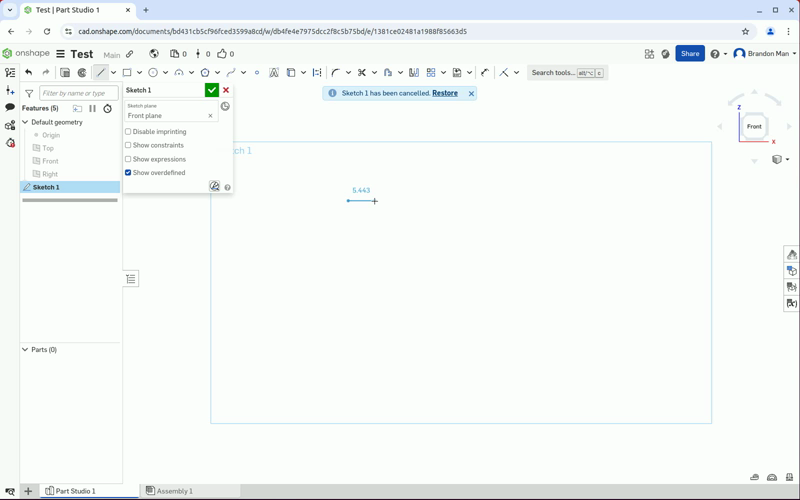
key_down(shift)
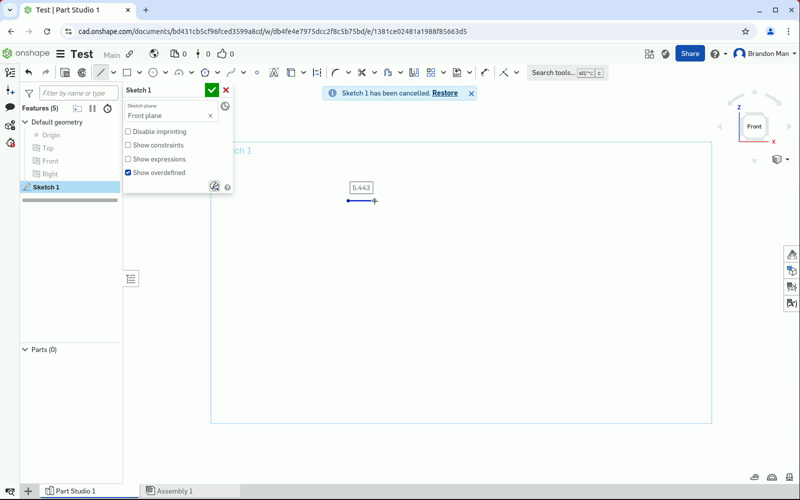
mouse_move(404, 200)
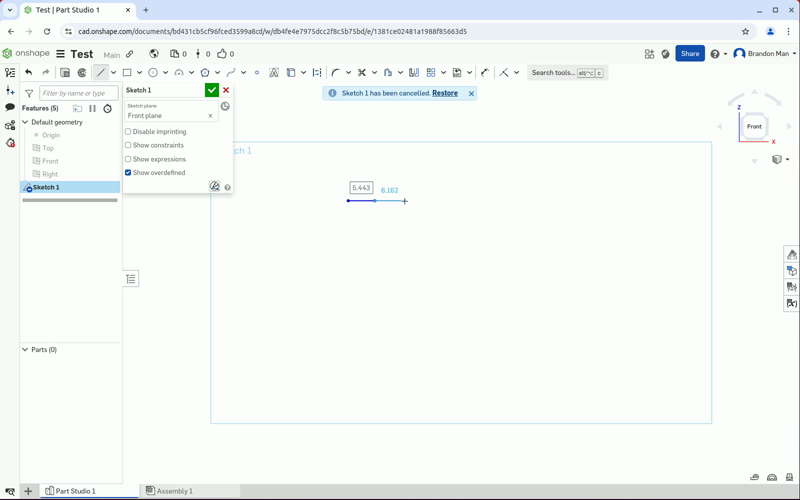
mouse_move(374, 174)
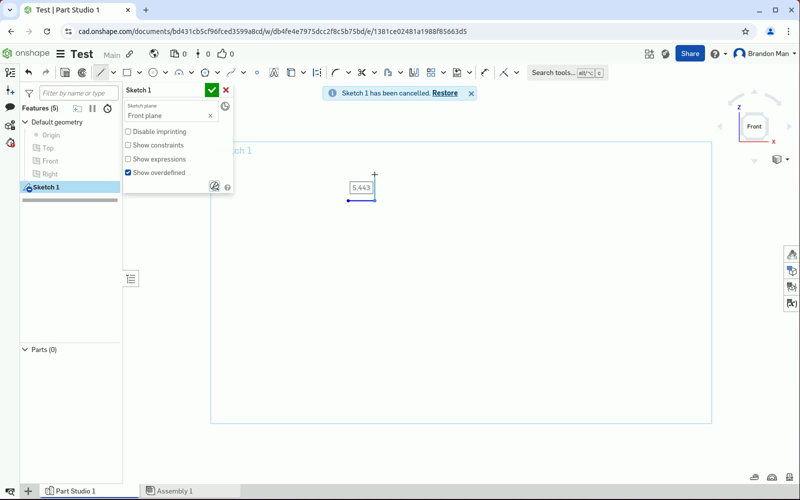
click(374, 174)
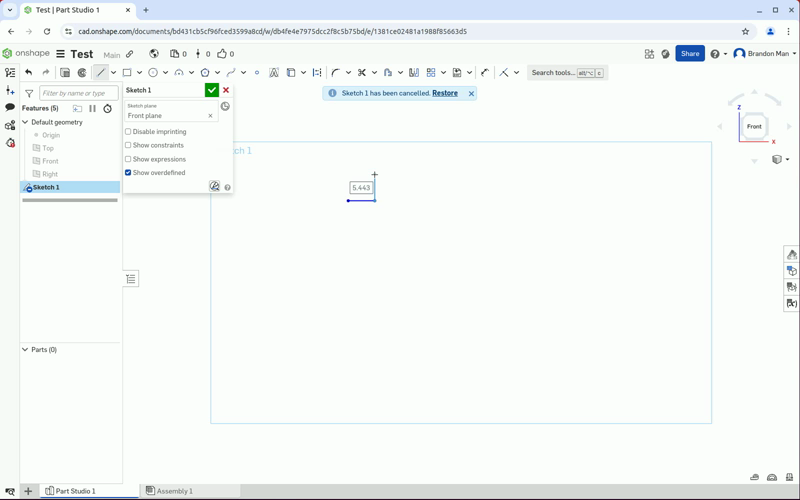
key_up(shift)
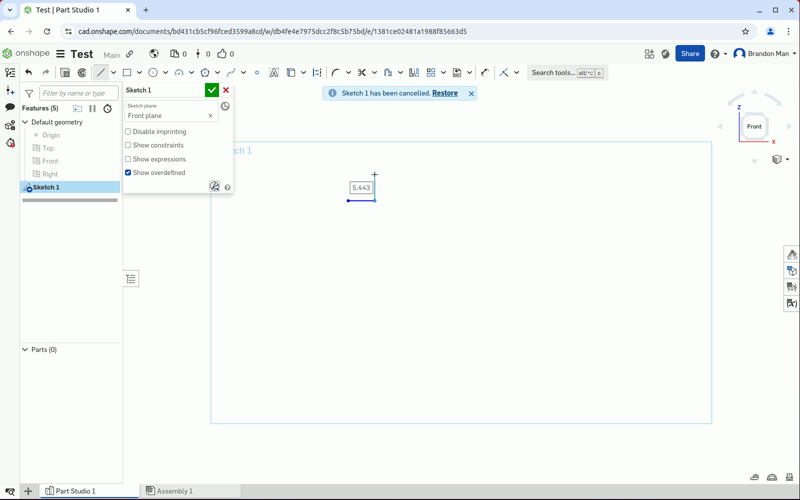
key_down(shift)
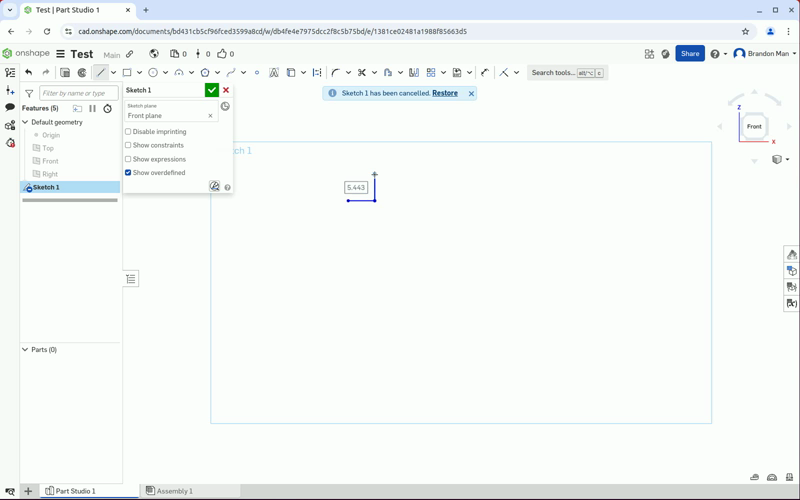
mouse_move(404, 174)
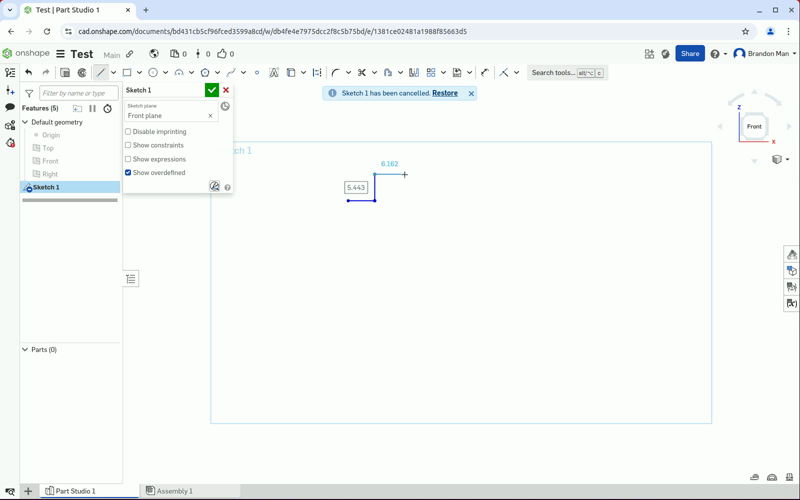
mouse_move(348, 174)
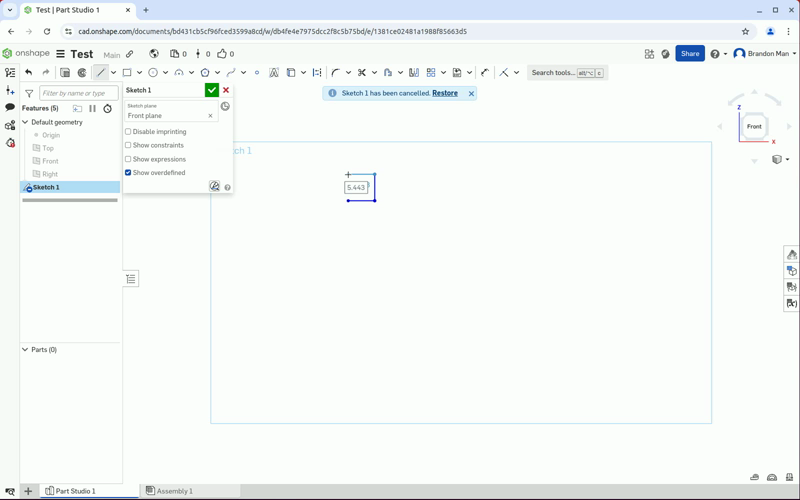
click(348, 174)
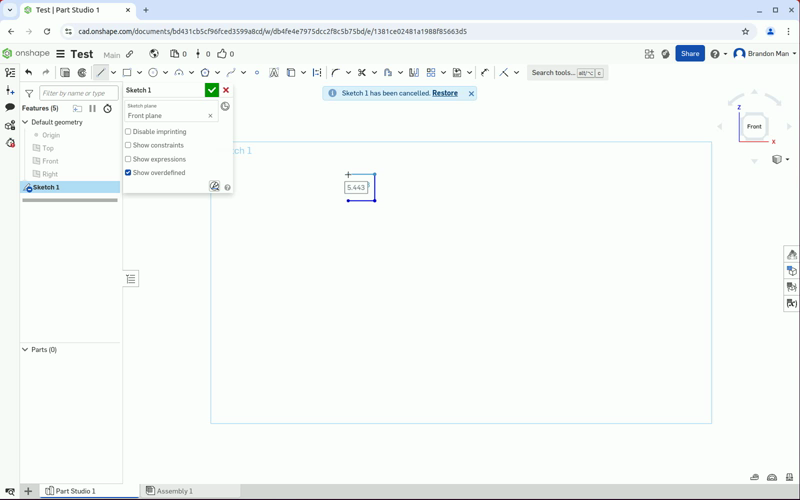
key_up(shift)
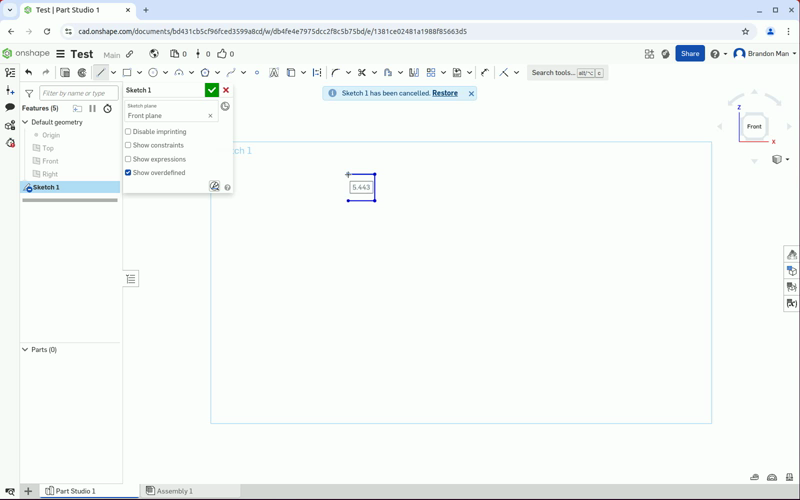
mouse_move(378, 174)
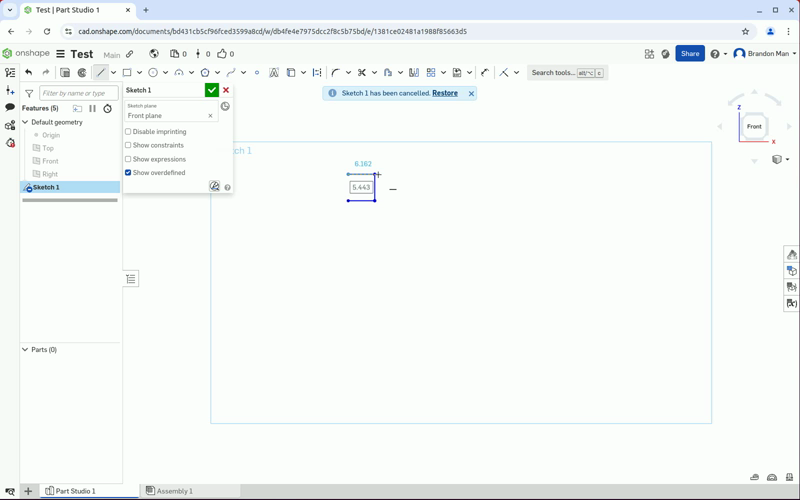
key_down(shift)
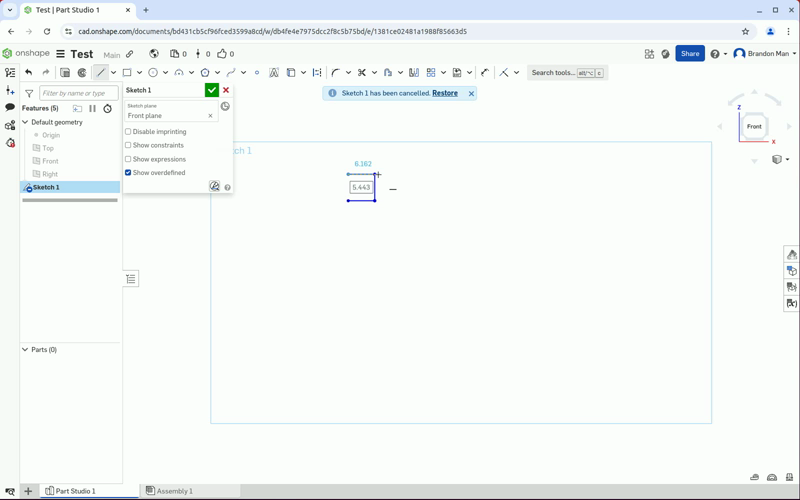
mouse_move(348, 200)
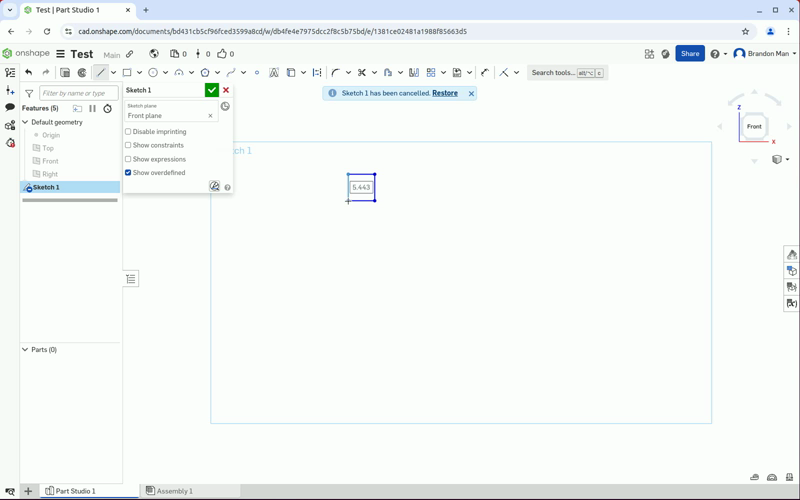
key_up(shift)
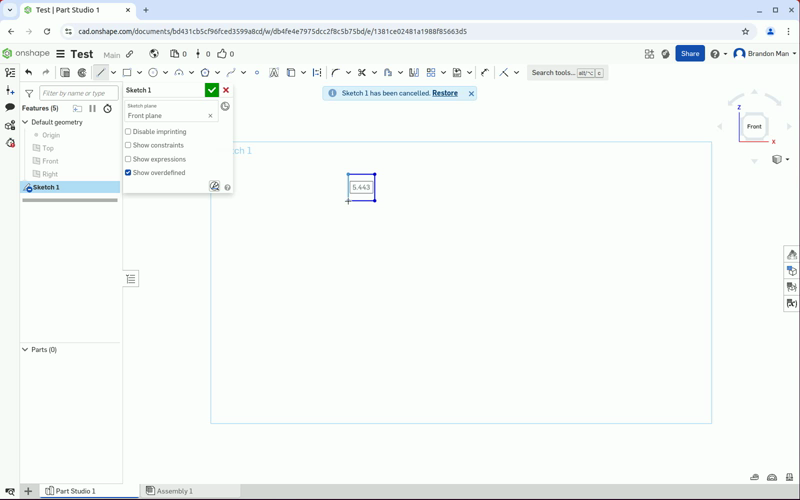
click(348, 200)
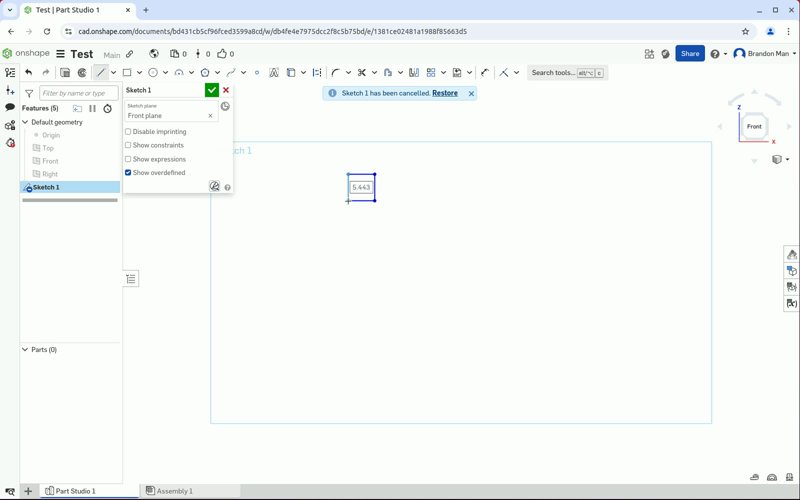
key(esc)
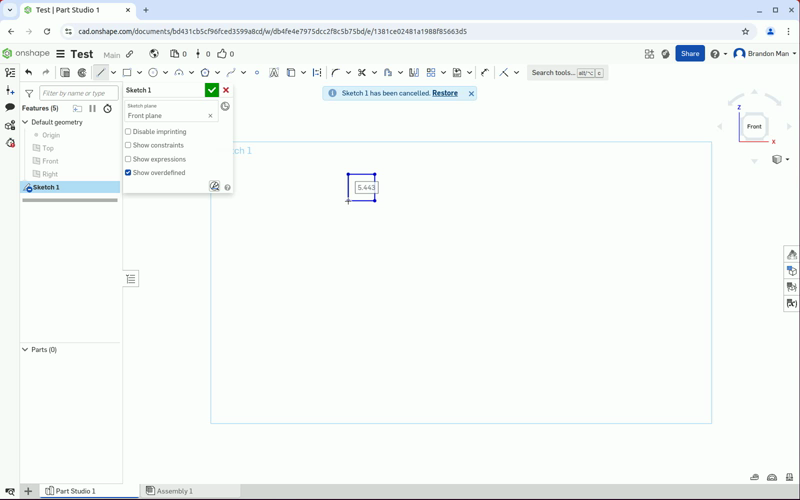
mouse_move(373, 198)
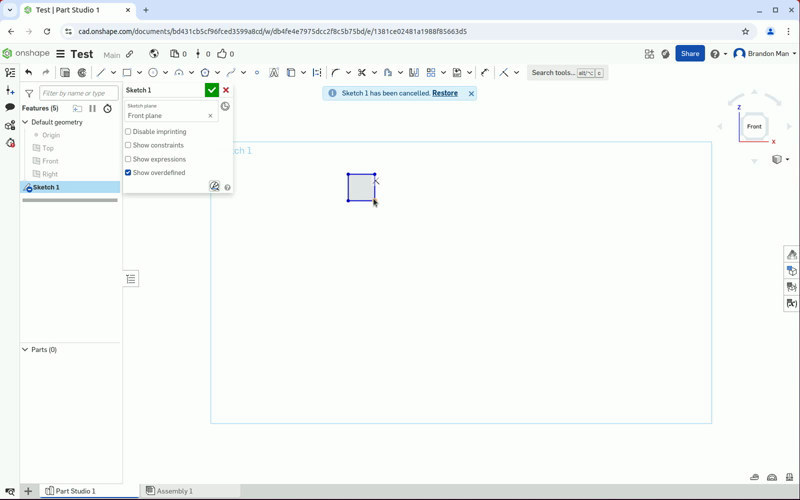
scroll(6)
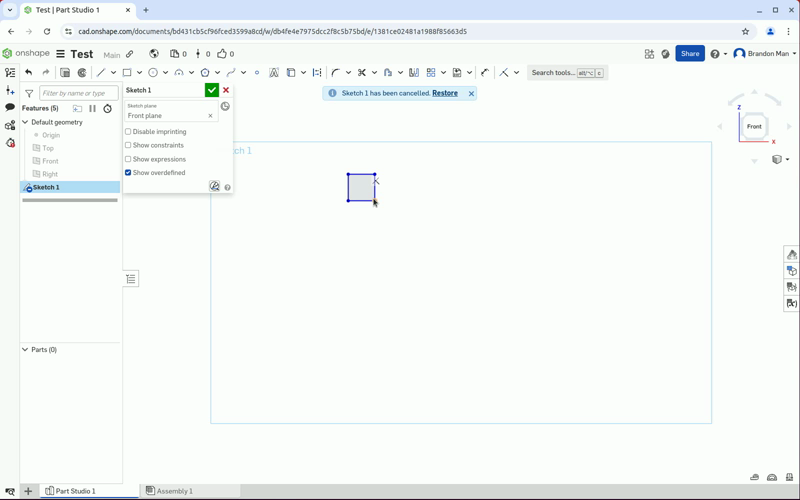
scroll(6)
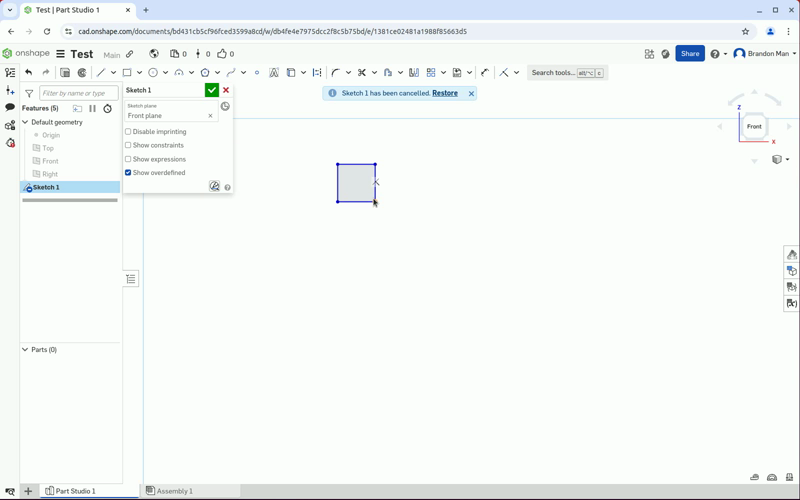
scroll(6)
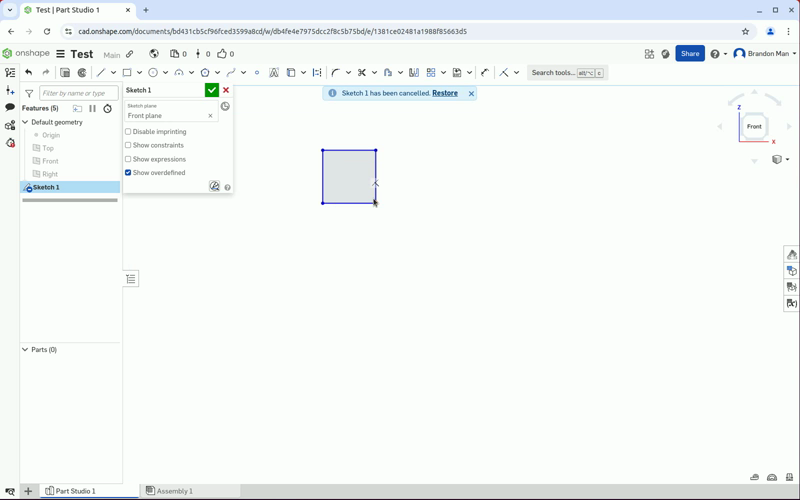
scroll(6)
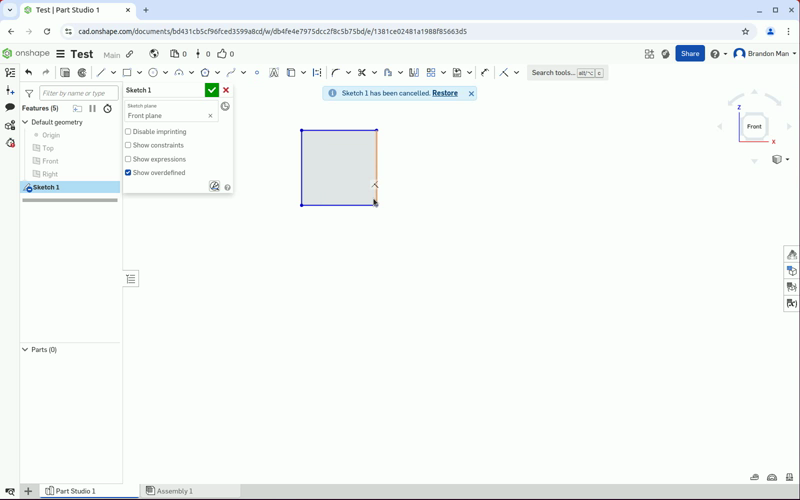
scroll(6)
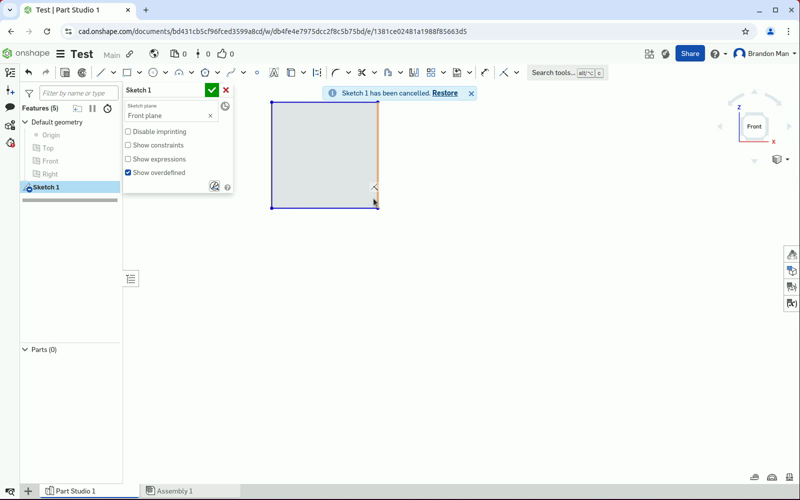
scroll(6)
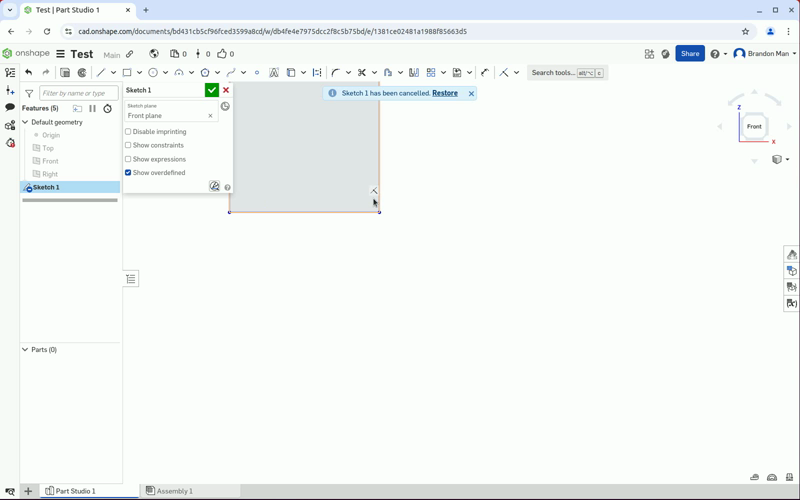
scroll(6)
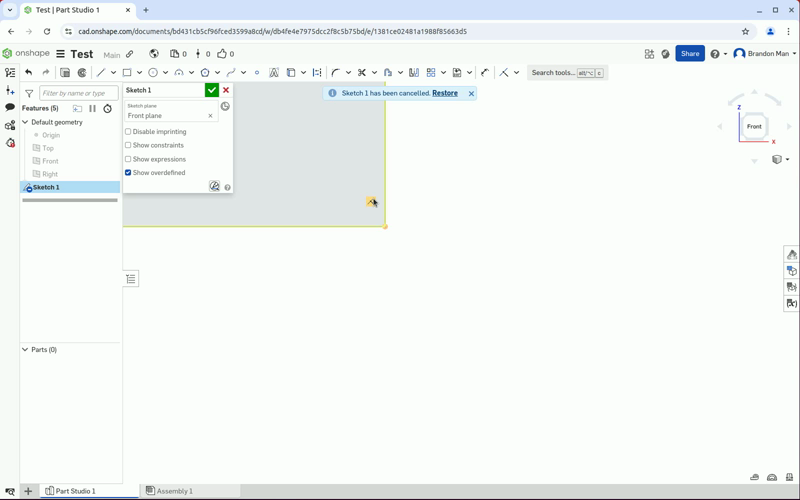
click(373, 198)
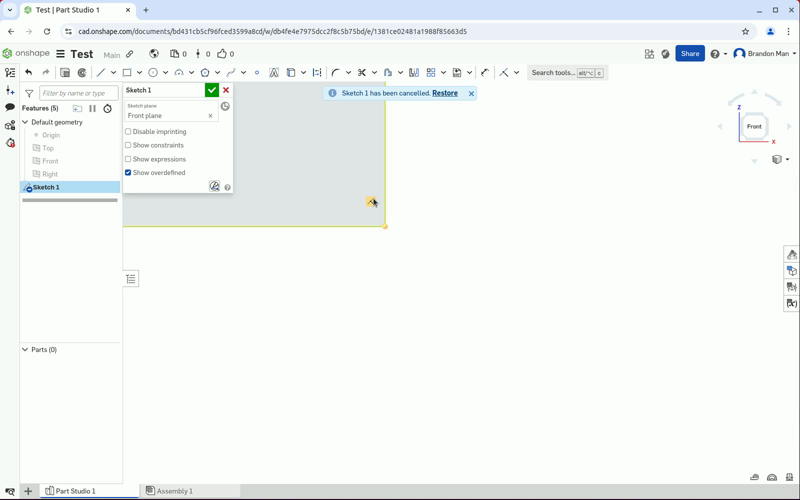
scroll(-6)
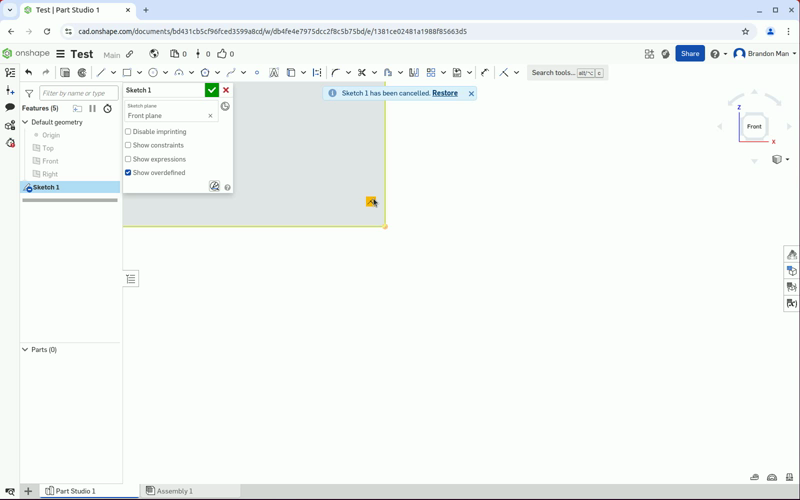
scroll(-6)
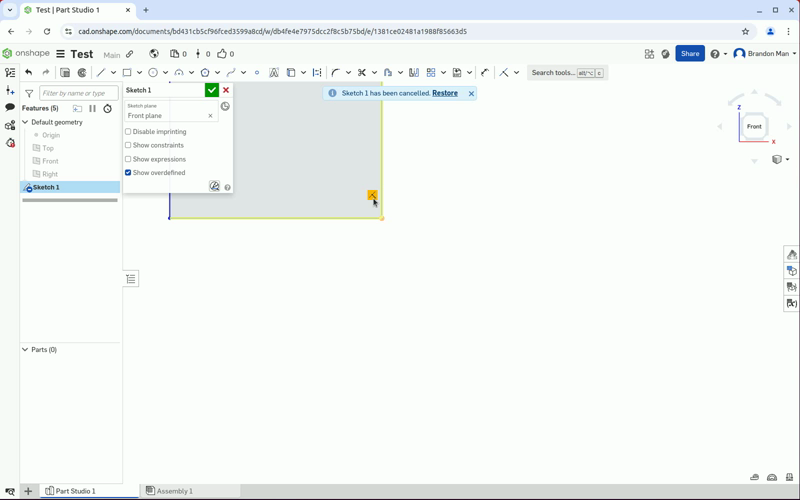
scroll(-6)
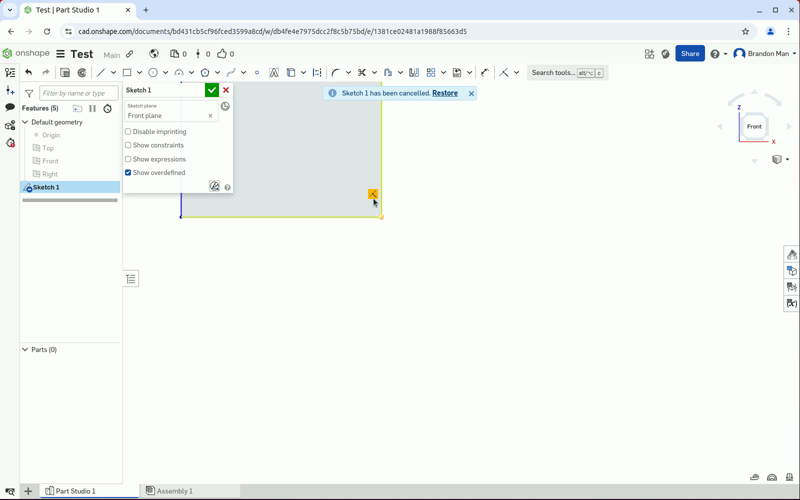
scroll(-6)
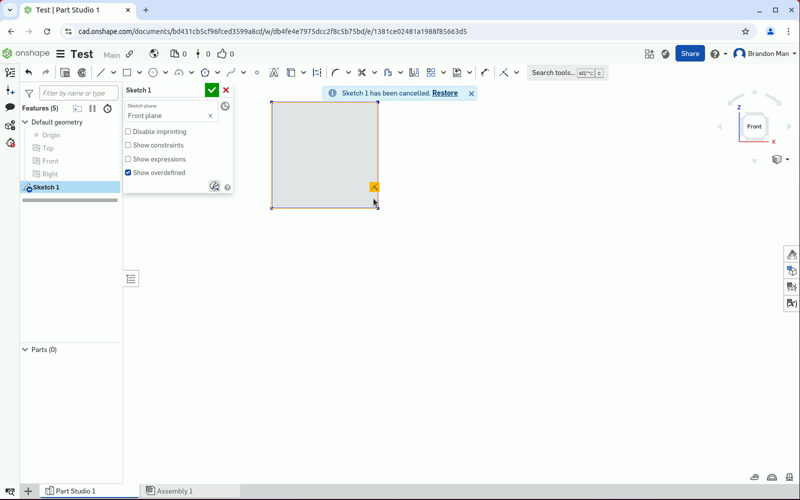
scroll(-6)
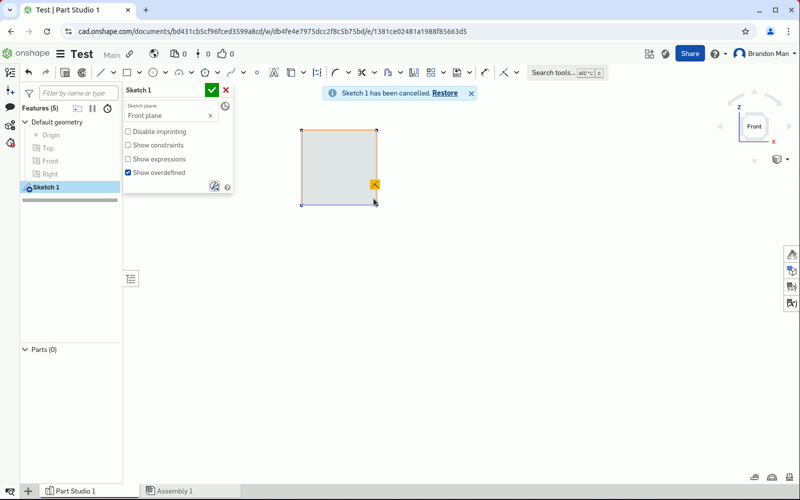
scroll(-6)
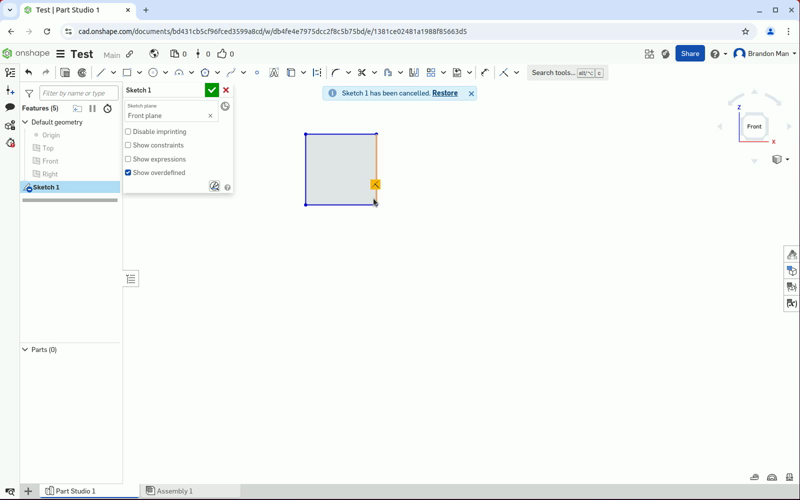
scroll(-6)
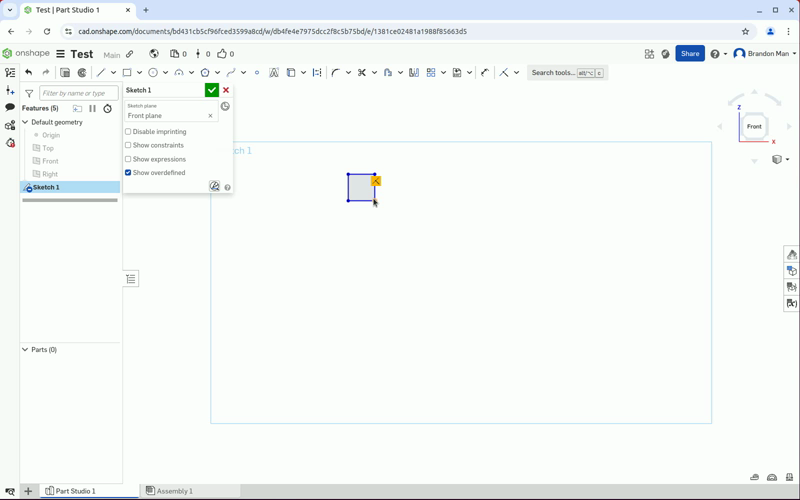
mouse_move(73, 352)
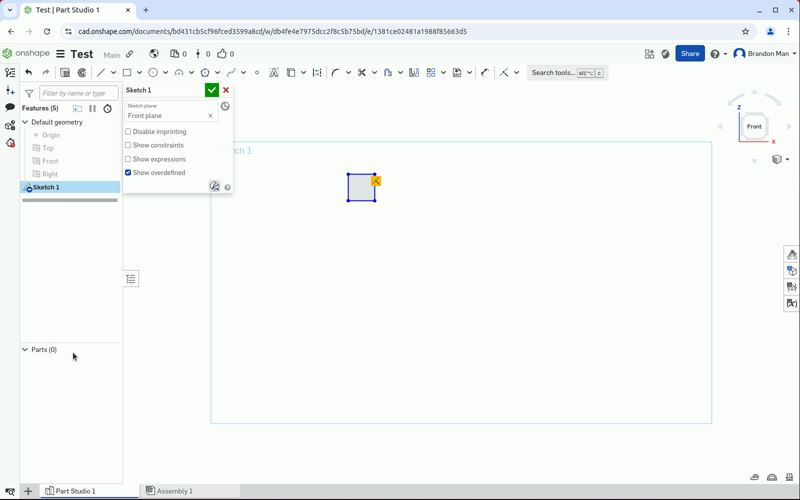
key(shift+y)
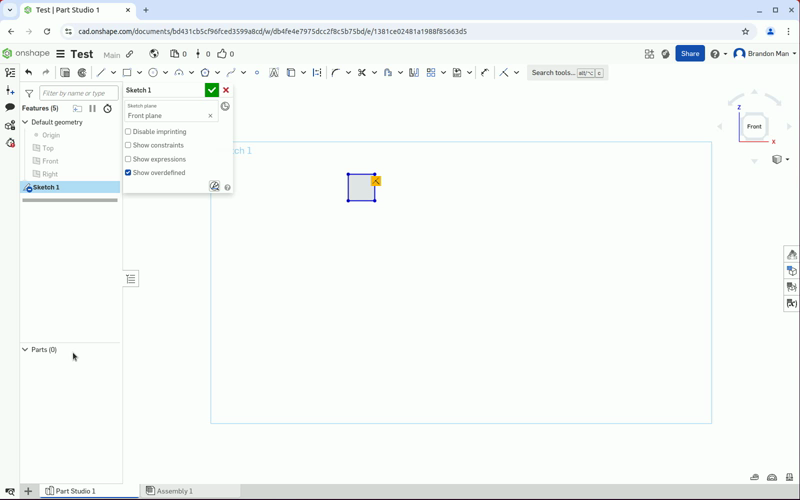
key(shift+e)
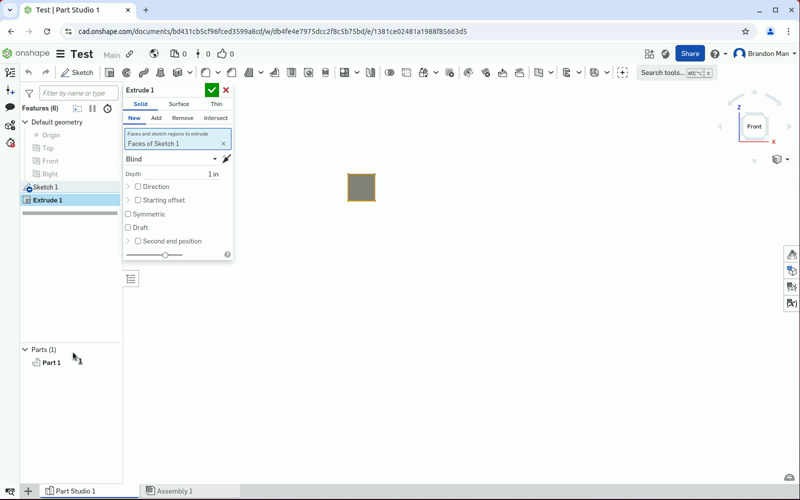
mouse_move(143, 106)
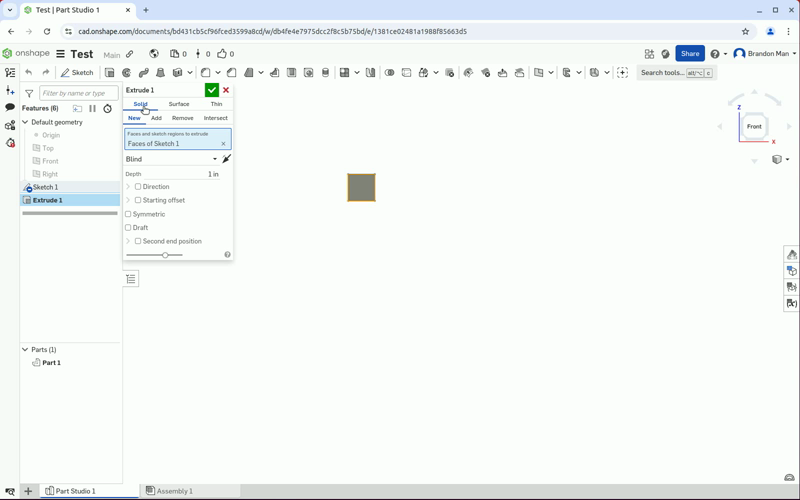
click(143, 106)
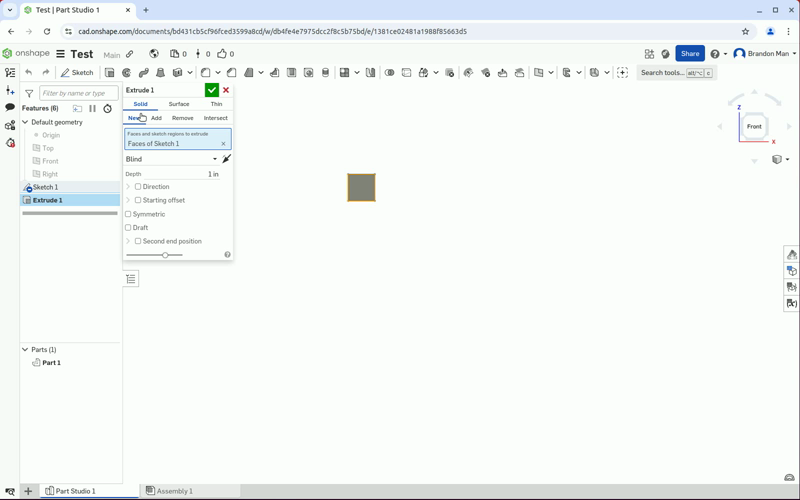
mouse_move(137, 120)
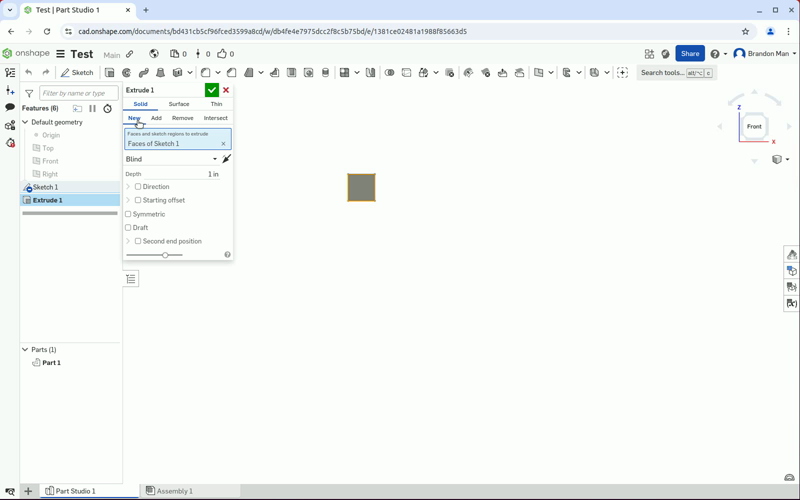
click(137, 120)
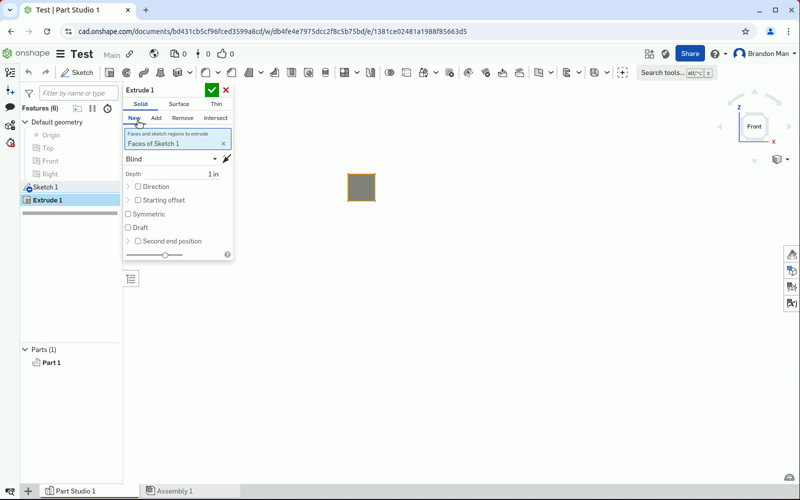
key(tab, 4)
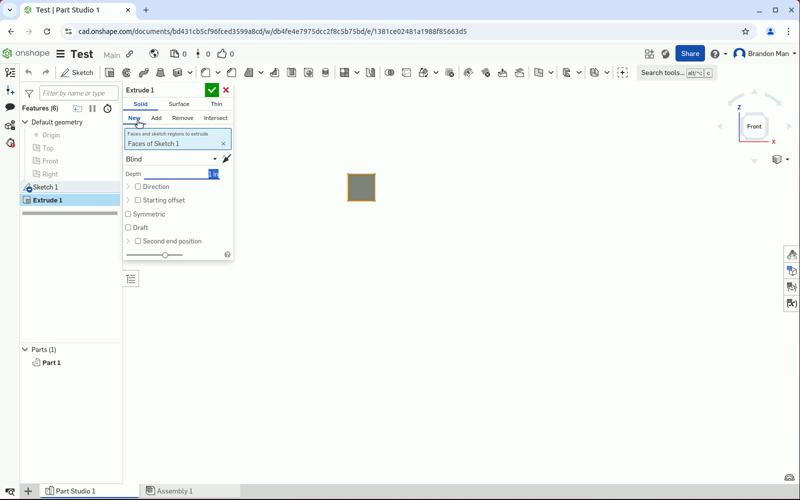
text(5.296)
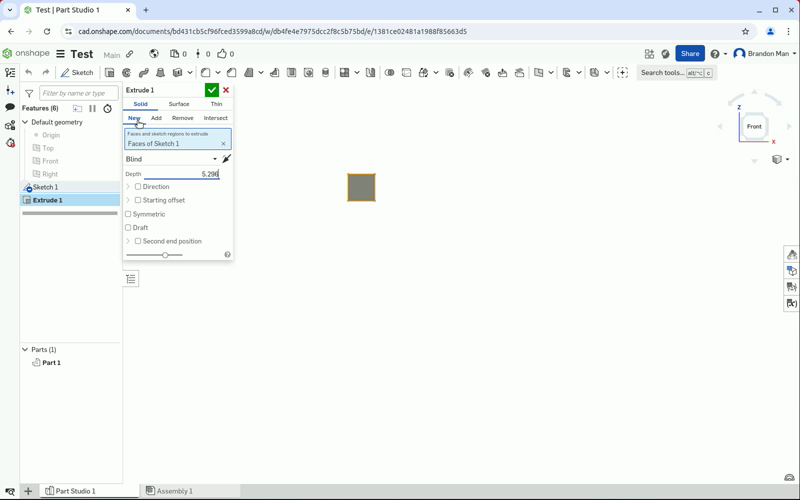
key(tab, 3)
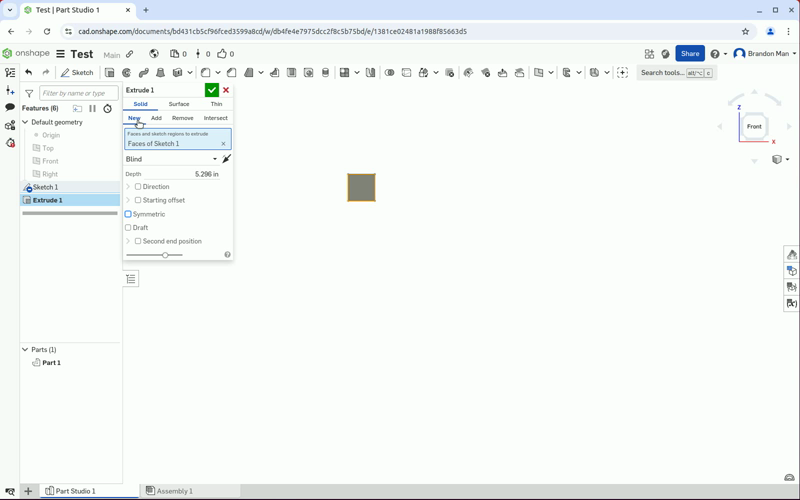
key(space)
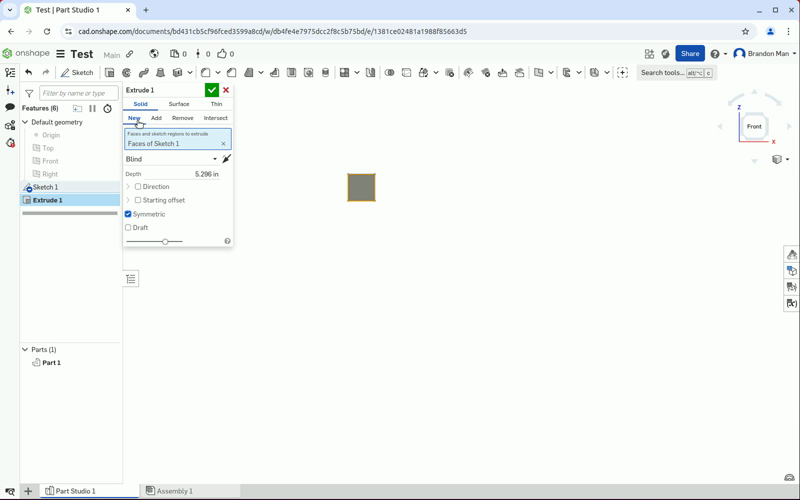
key(enter)
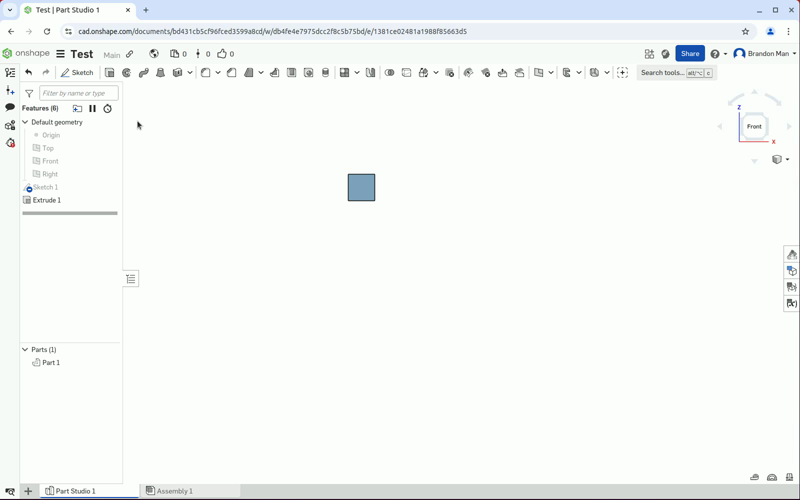
key(shift+h)
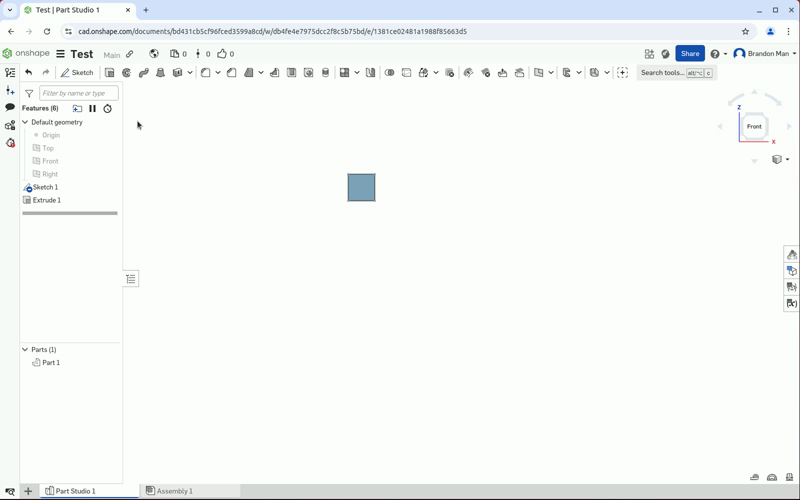
key(shift+h)
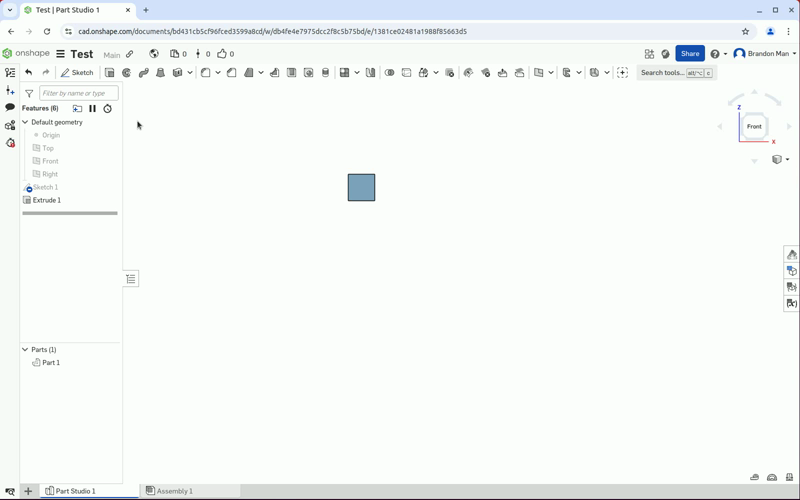
mouse_move(73, 189)
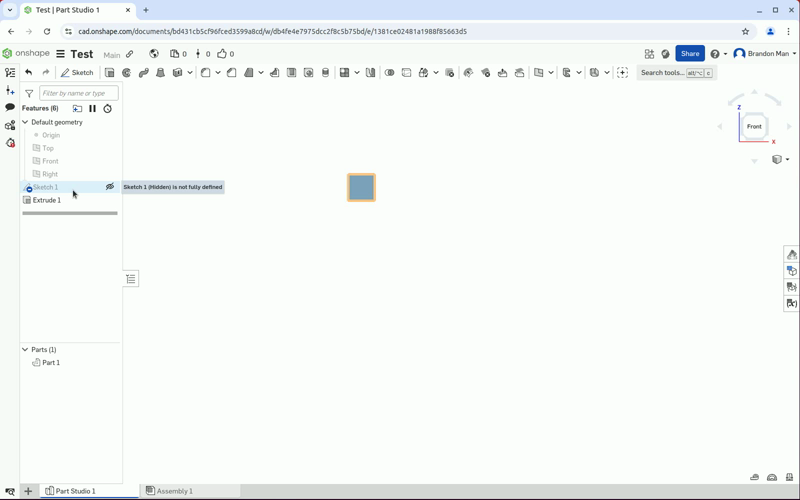
click(73, 189)
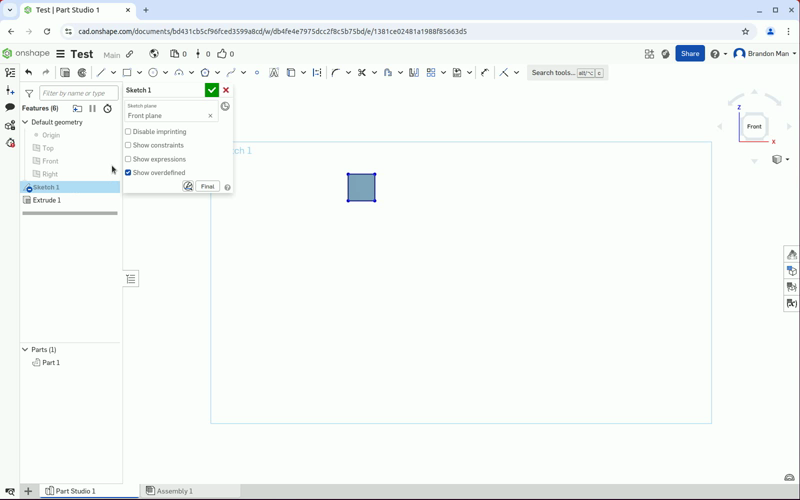
mouse_move(229, 92)
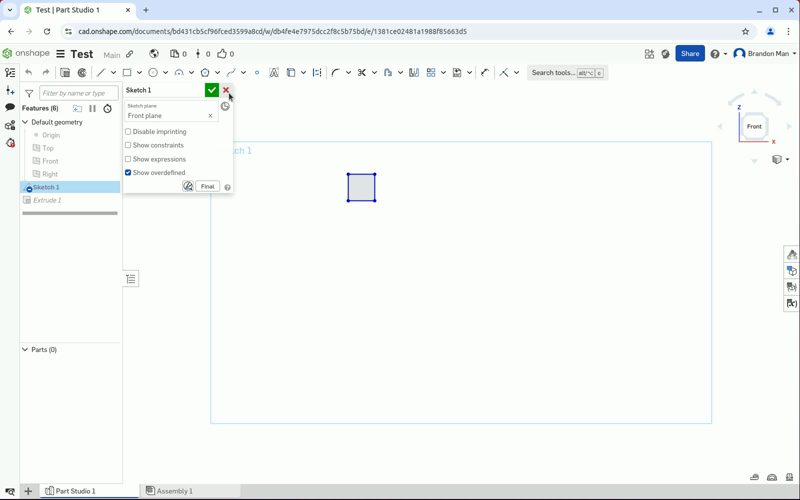
click(229, 92)
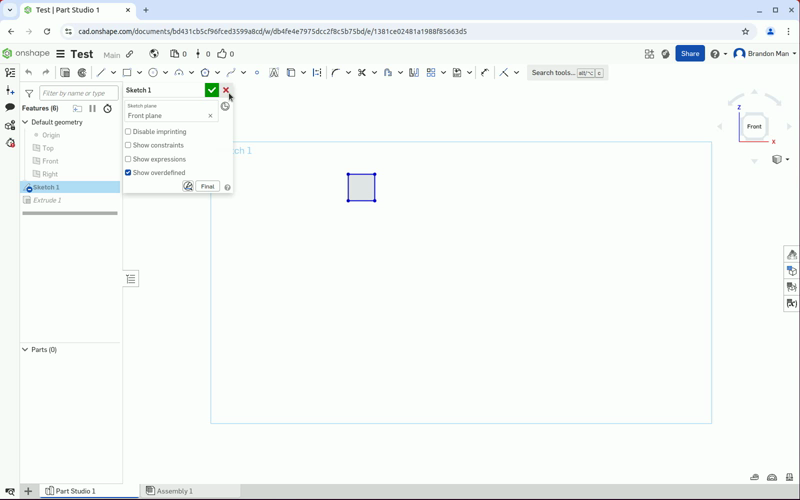
key(shift+s)
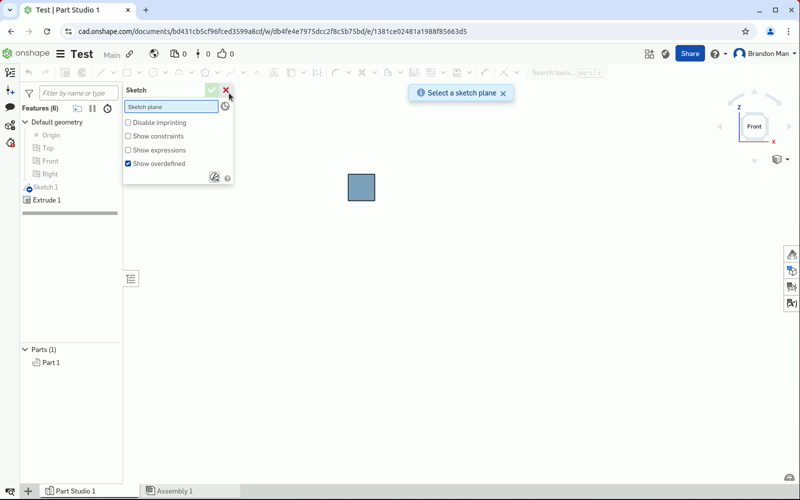
mouse_move(73, 163)
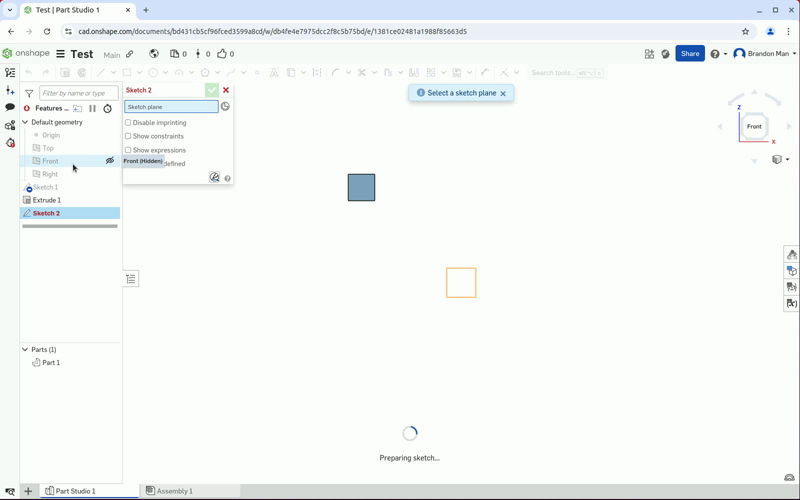
click(73, 163)
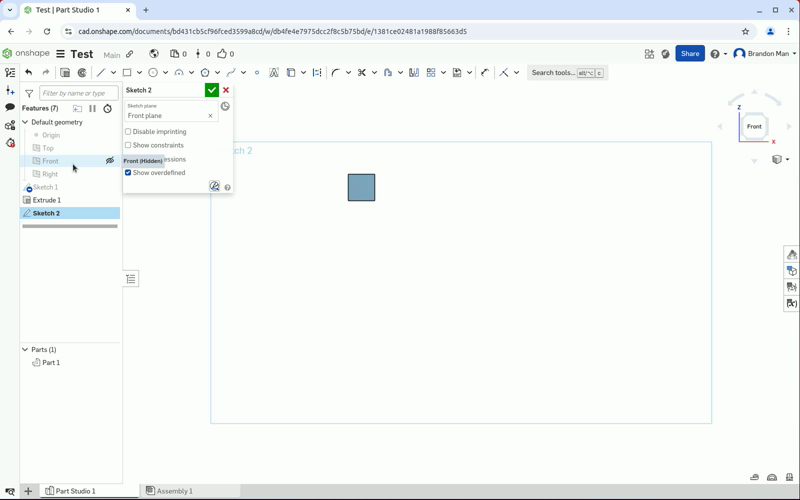
mouse_move(73, 352)
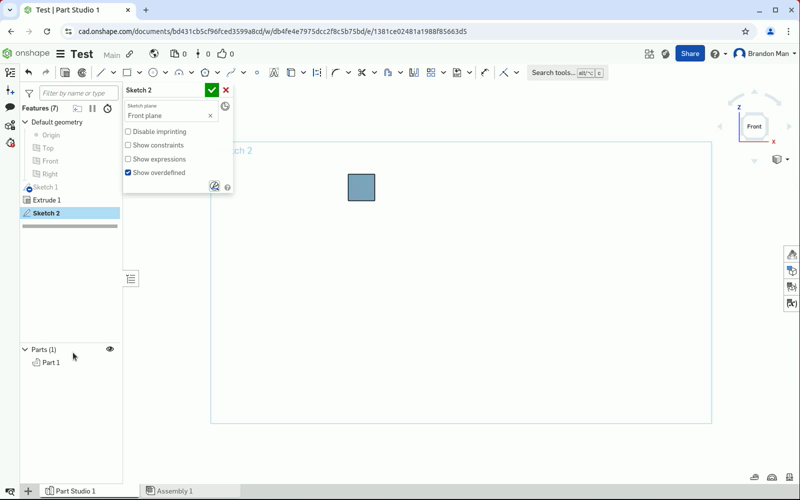
key(y)
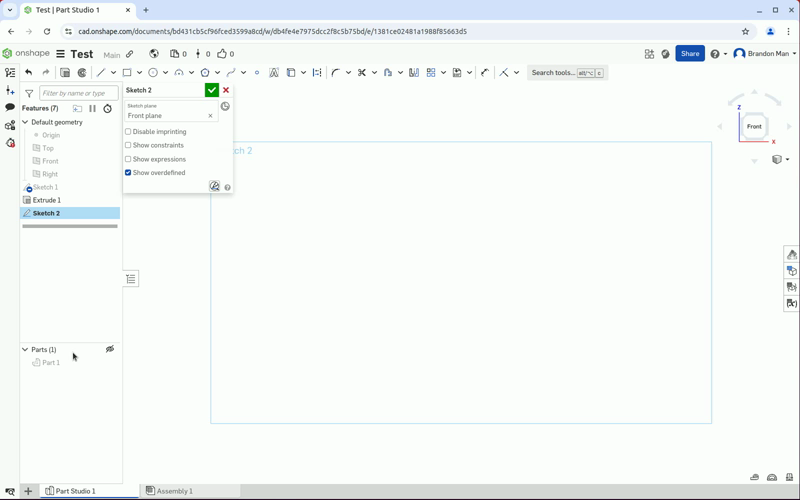
key(l)
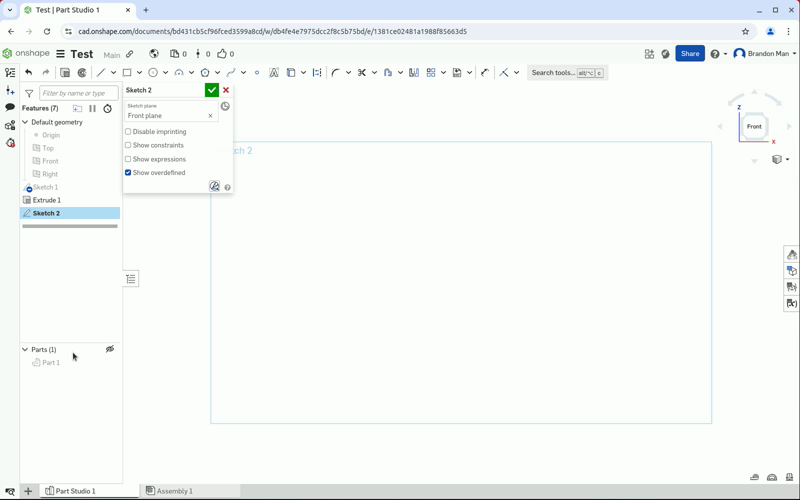
key_down(shift)
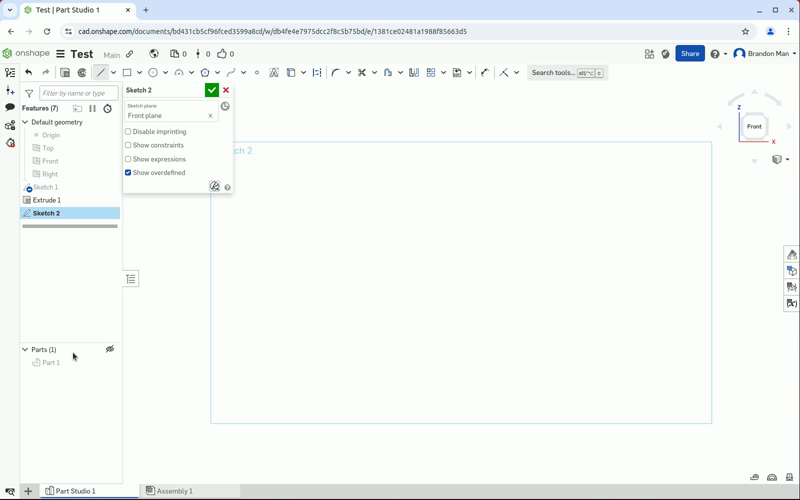
mouse_move(348, 278)
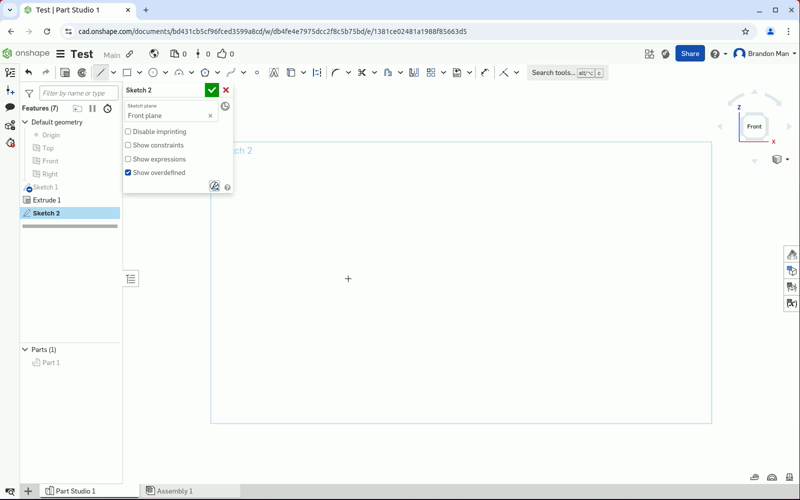
click(348, 278)
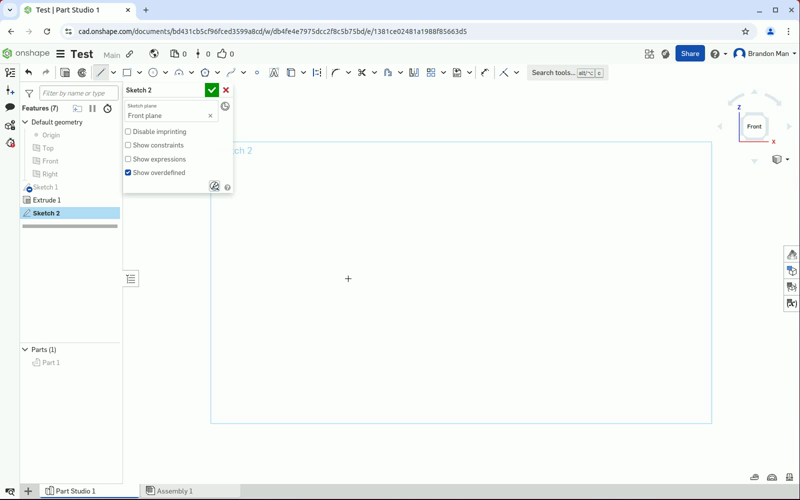
key_up(shift)
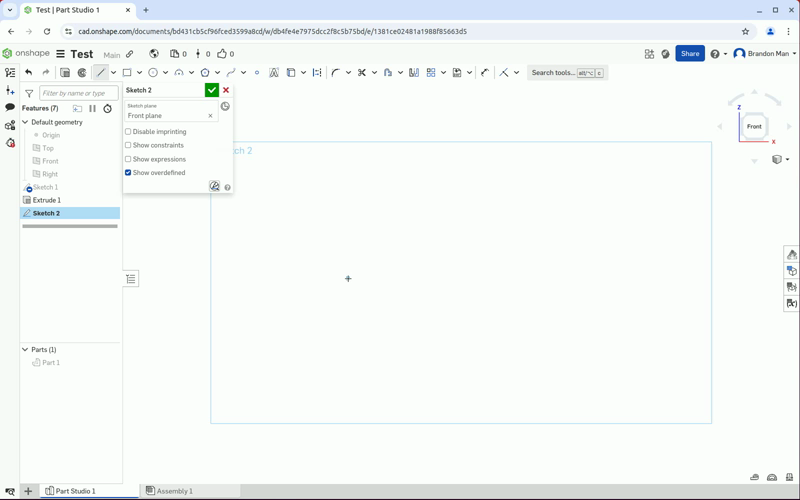
key_down(shift)
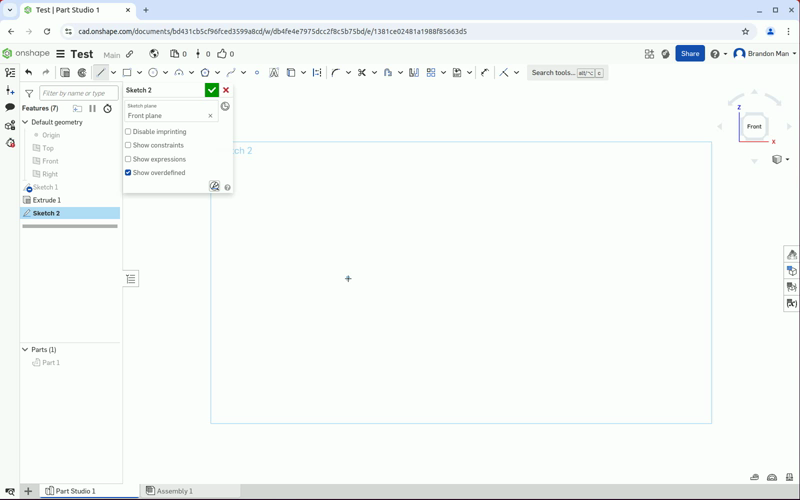
mouse_move(378, 278)
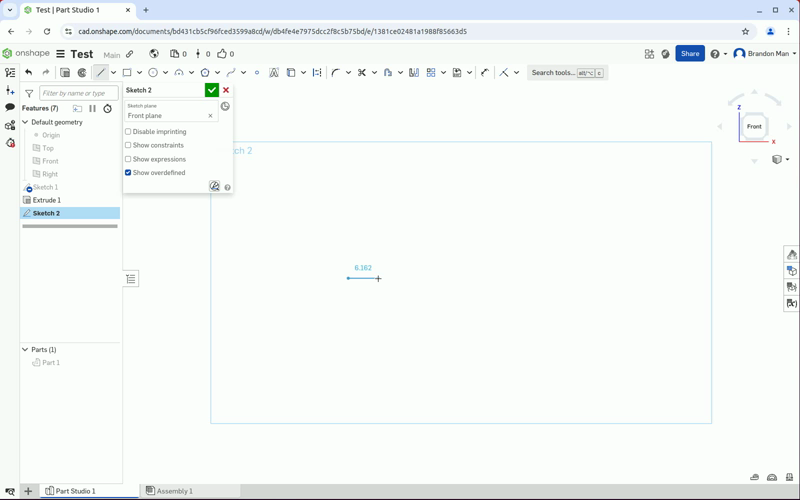
mouse_move(374, 278)
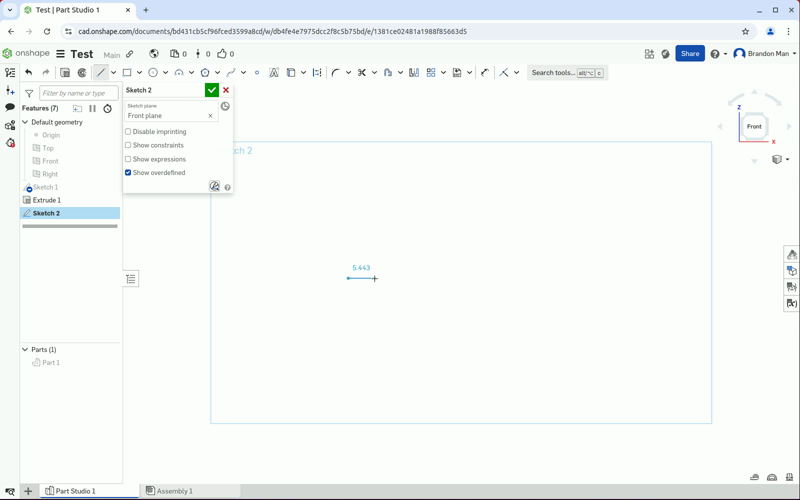
click(374, 278)
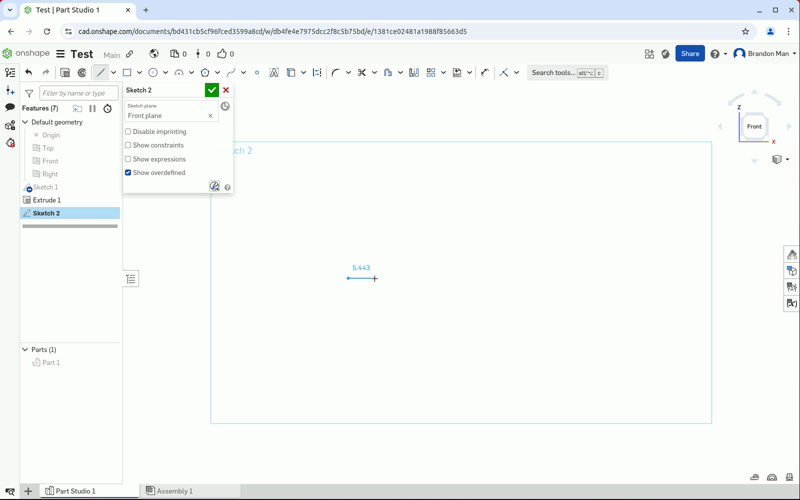
key_up(shift)
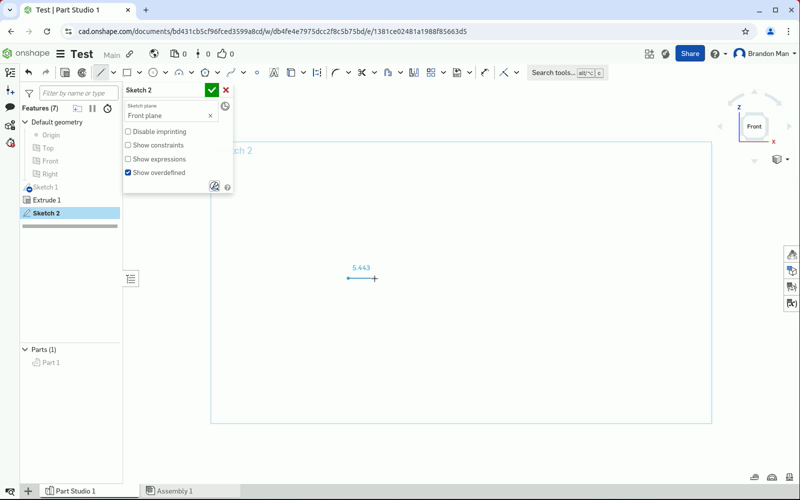
key_down(shift)
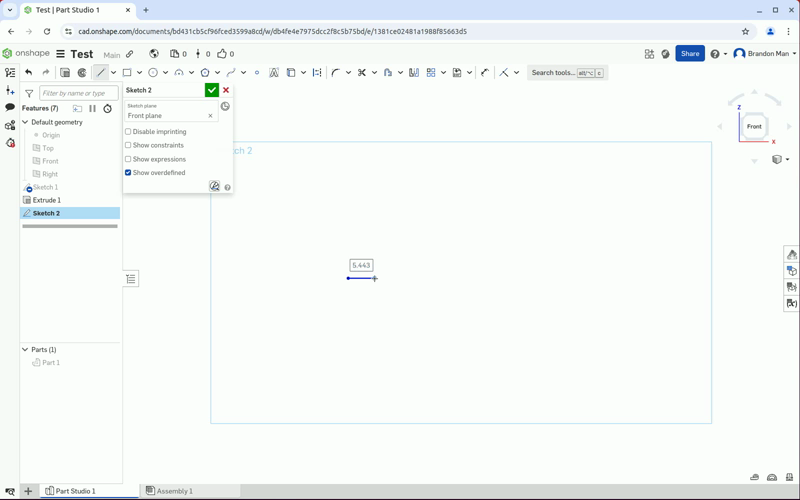
mouse_move(404, 278)
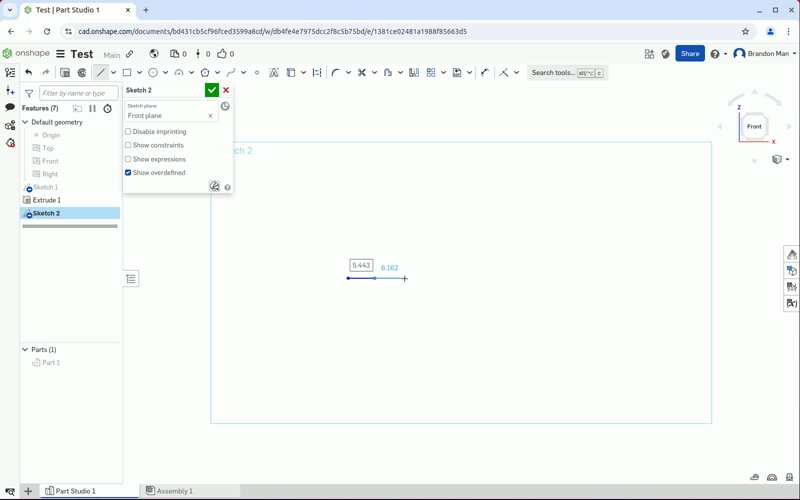
mouse_move(374, 251)
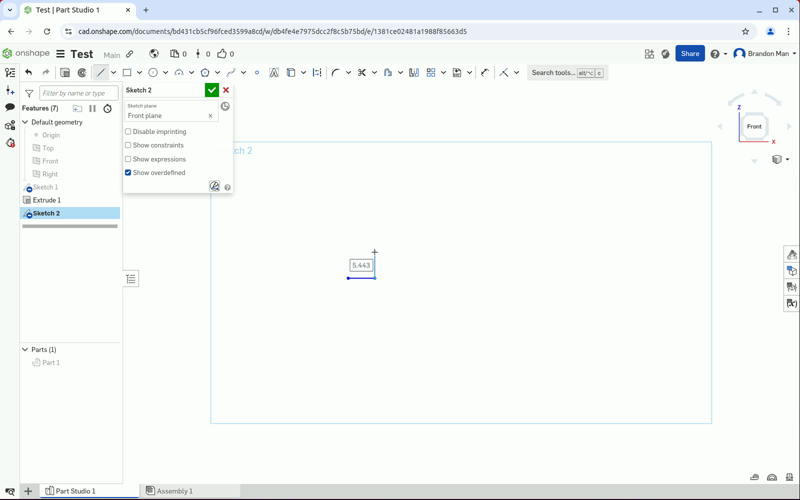
click(374, 251)
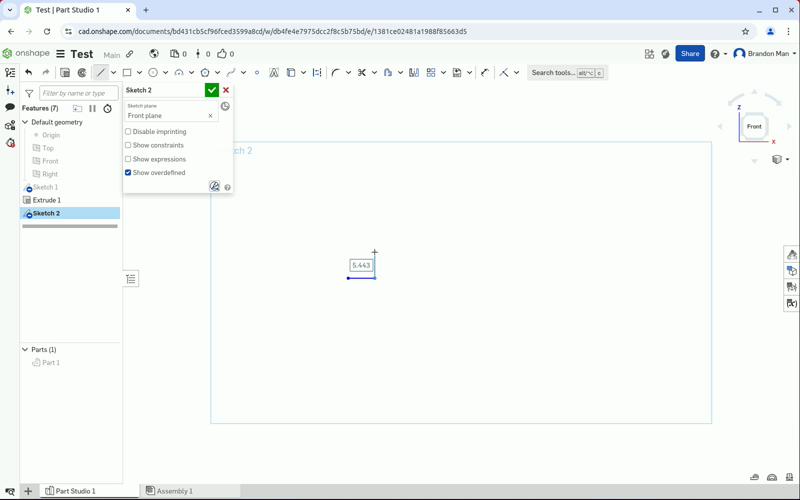
key_up(shift)
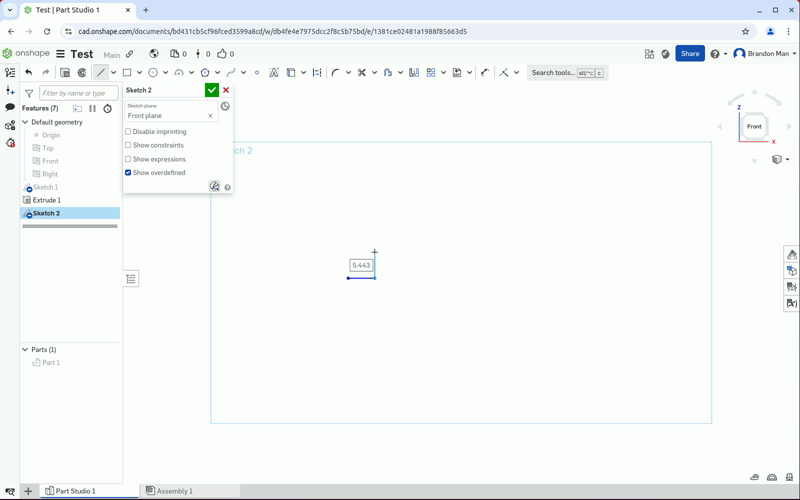
key_down(shift)
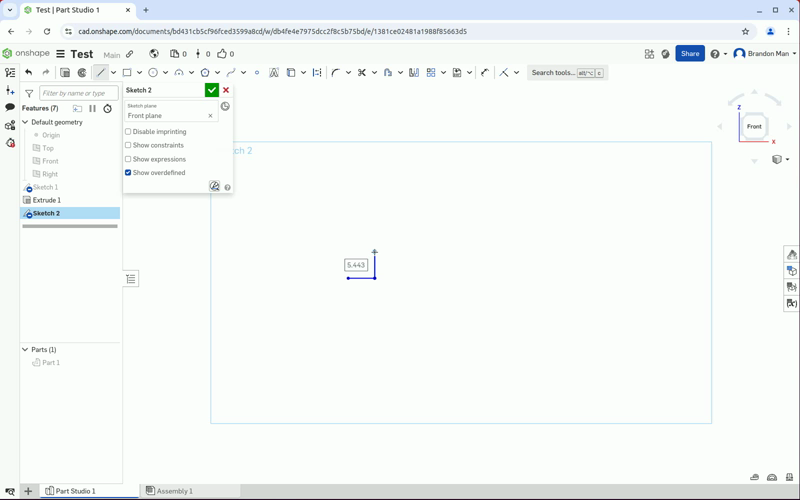
mouse_move(404, 251)
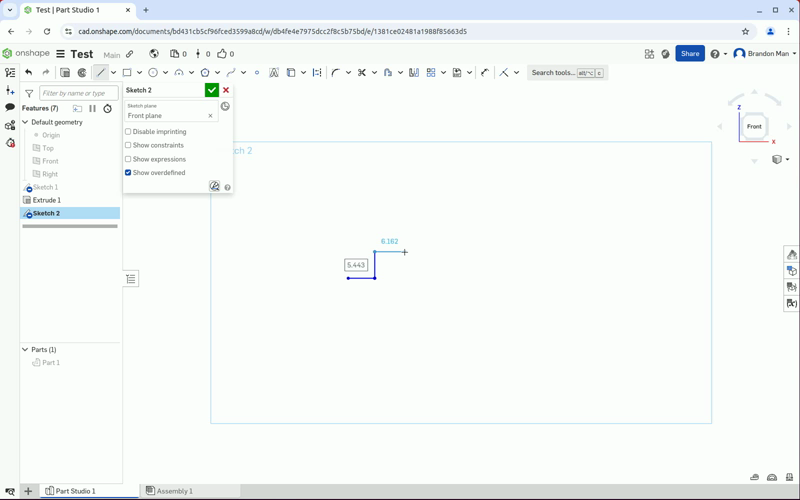
mouse_move(348, 251)
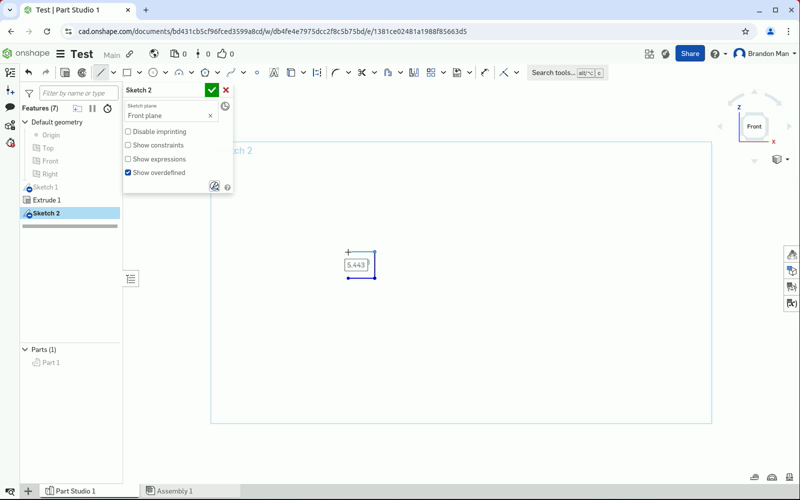
click(348, 251)
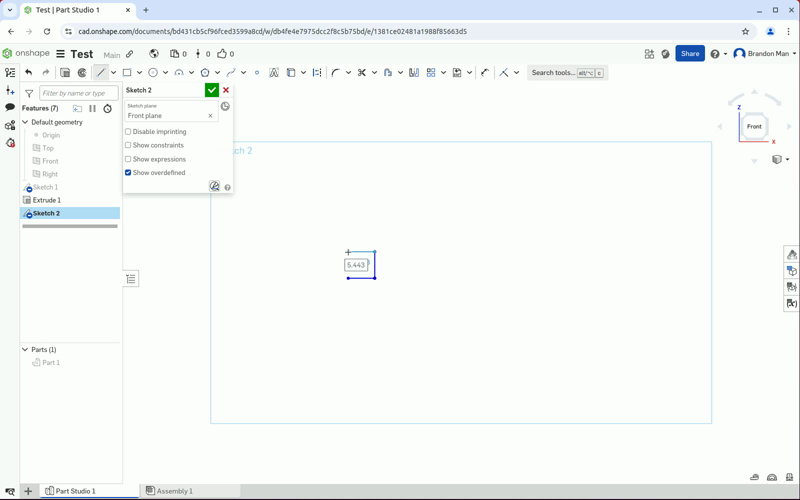
key_up(shift)
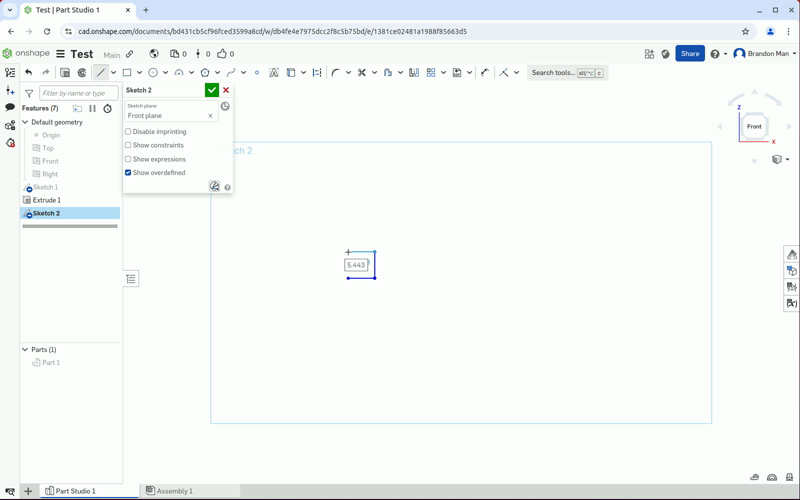
mouse_move(378, 251)
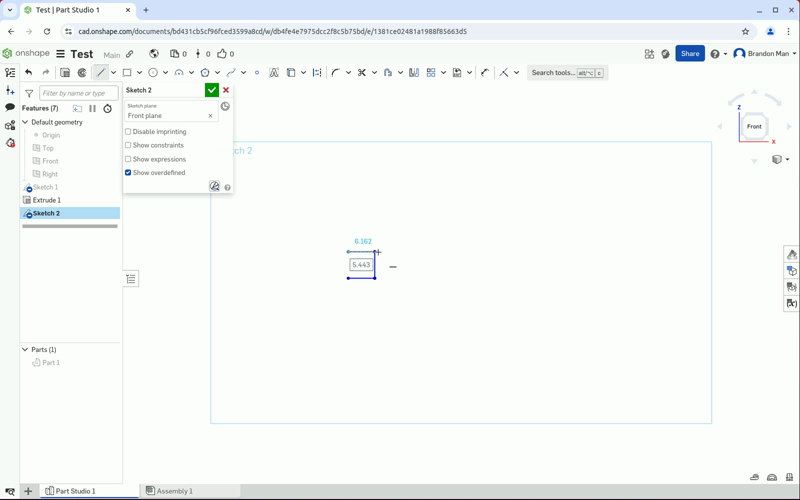
key_down(shift)
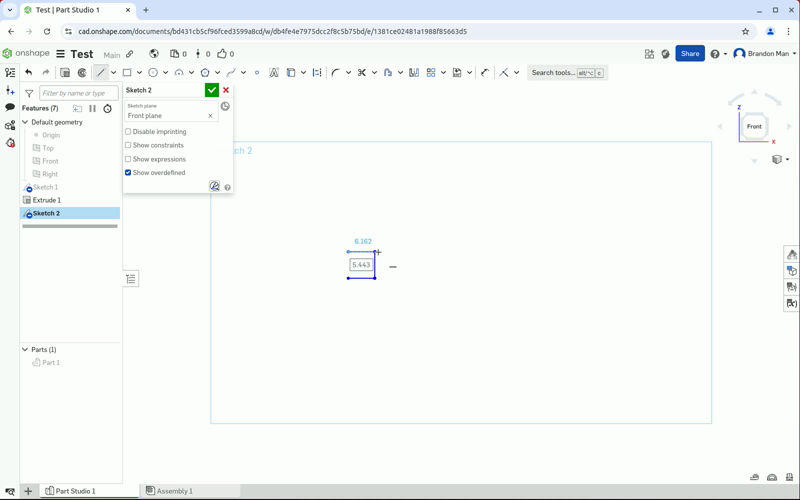
mouse_move(348, 278)
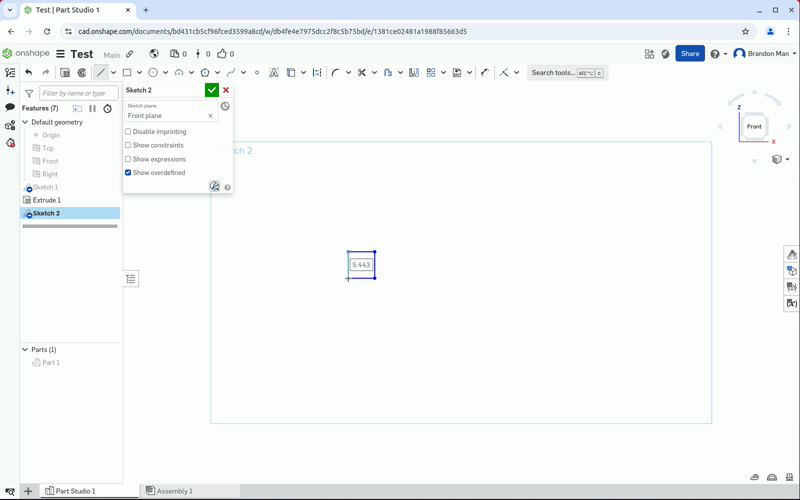
key_up(shift)
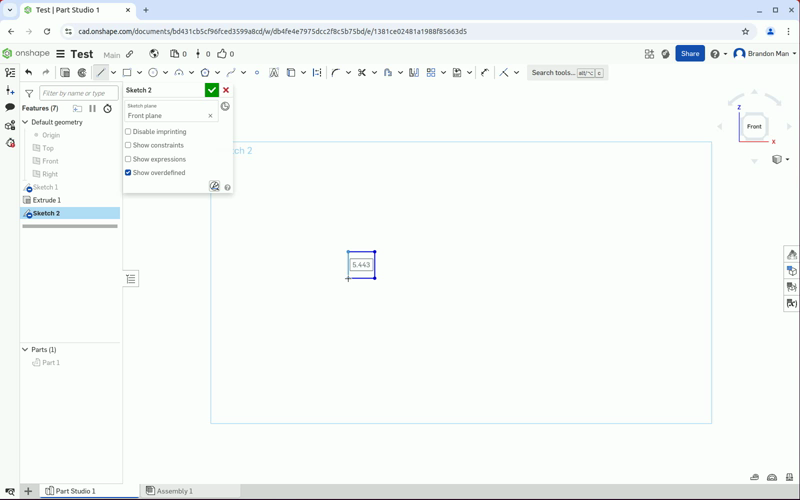
click(348, 278)
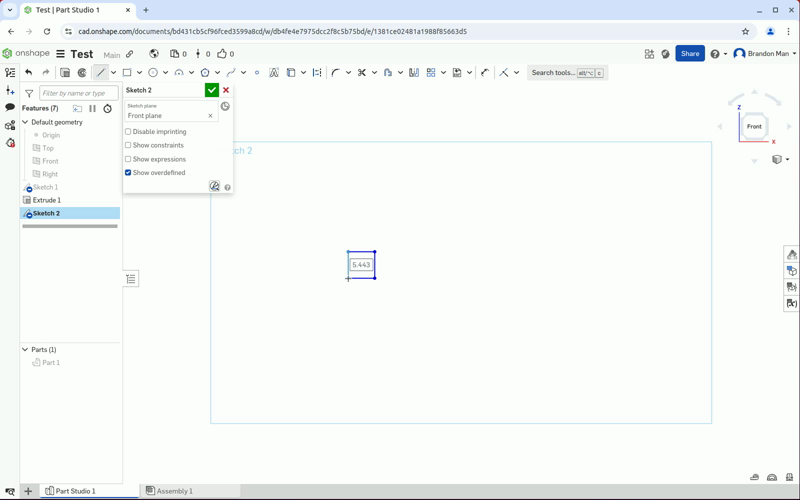
key(esc)
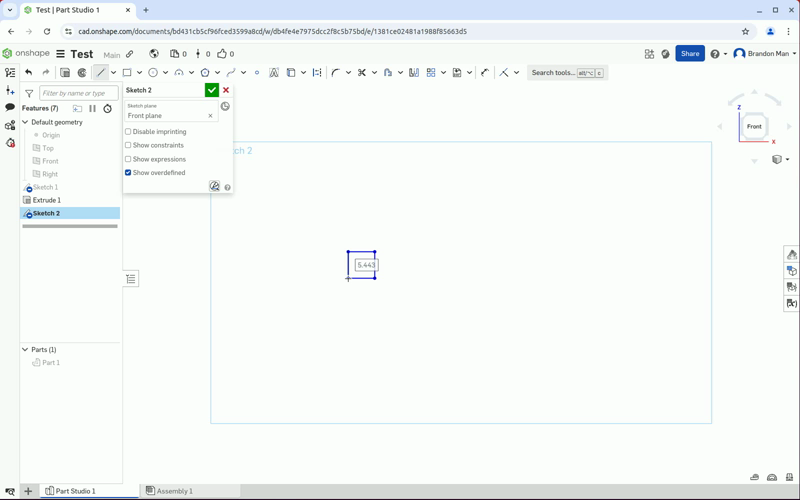
mouse_move(358, 254)
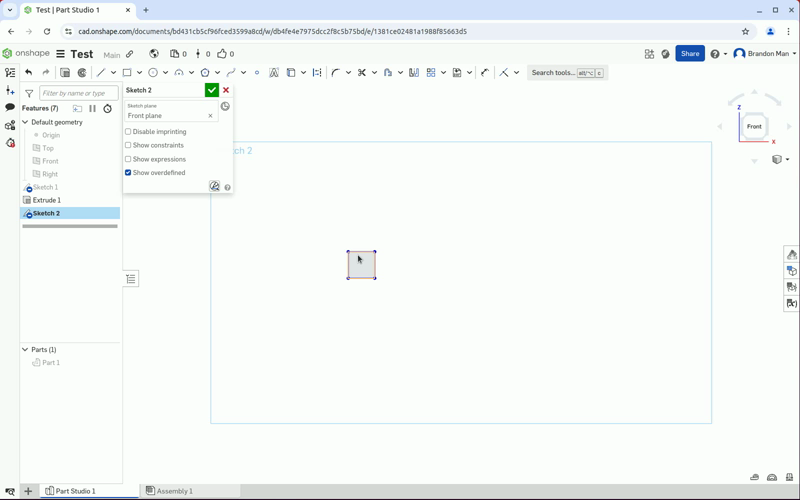
scroll(6)
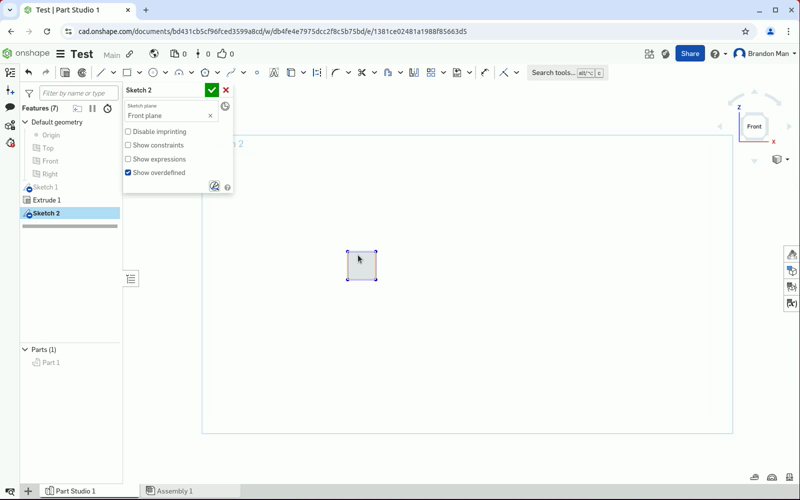
scroll(6)
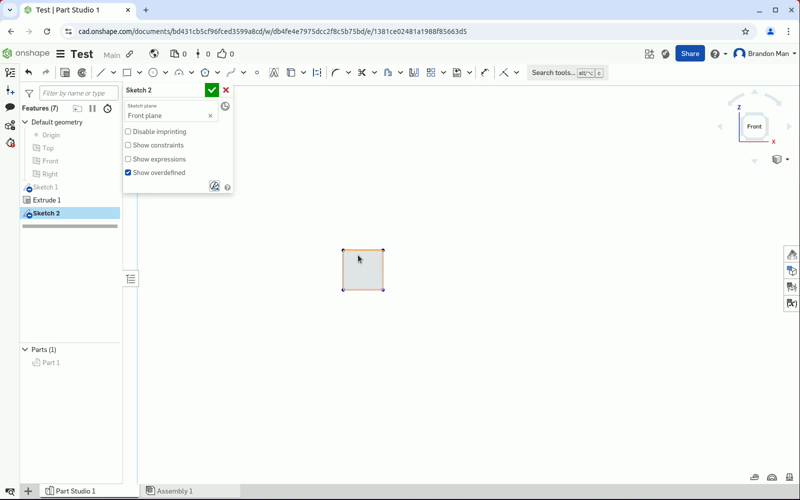
scroll(6)
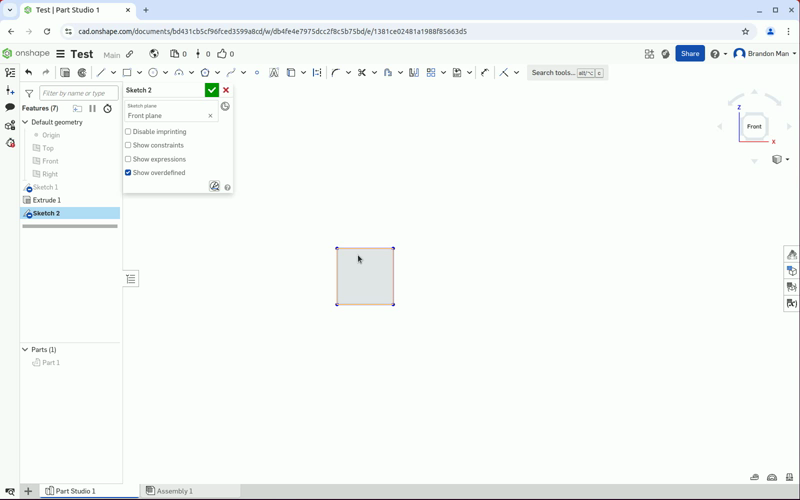
scroll(6)
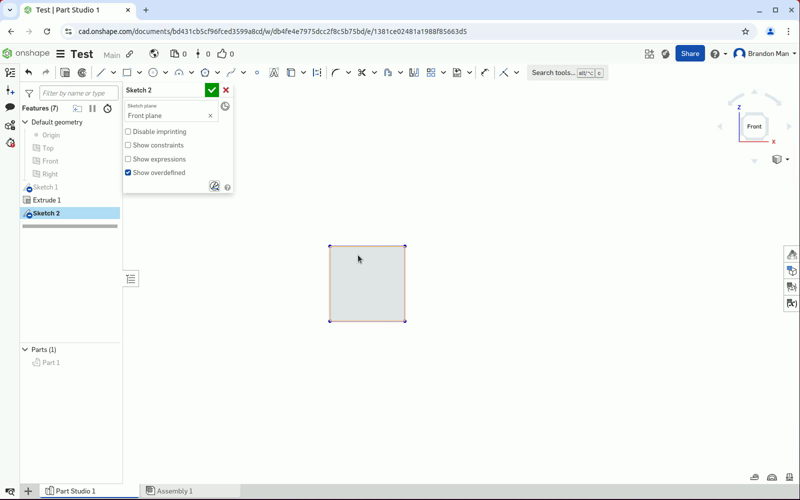
scroll(6)
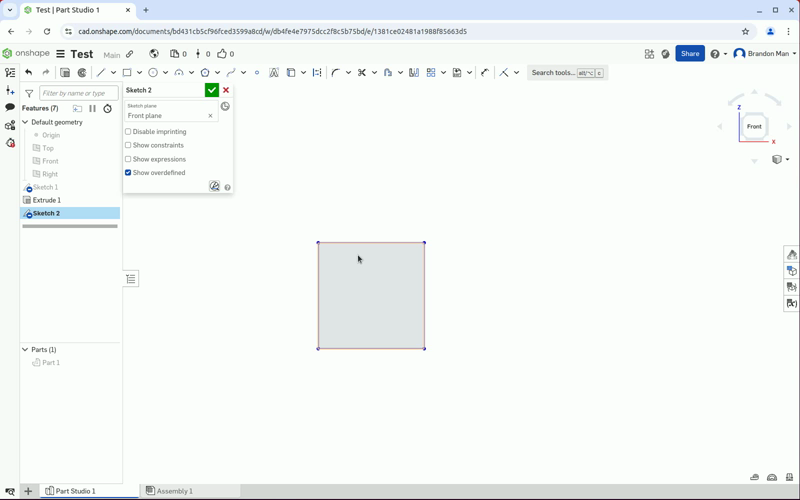
scroll(6)
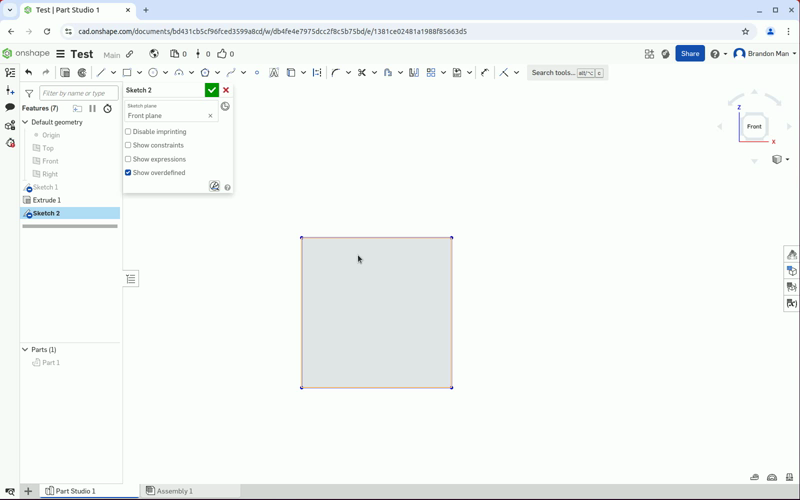
scroll(6)
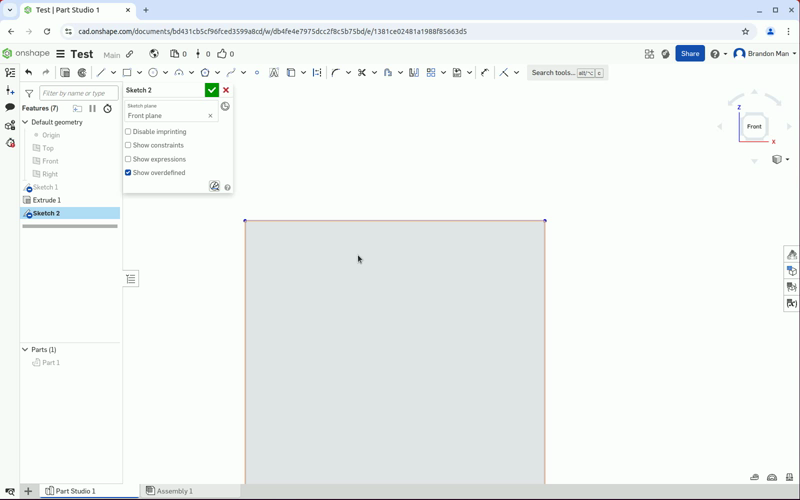
click(358, 254)
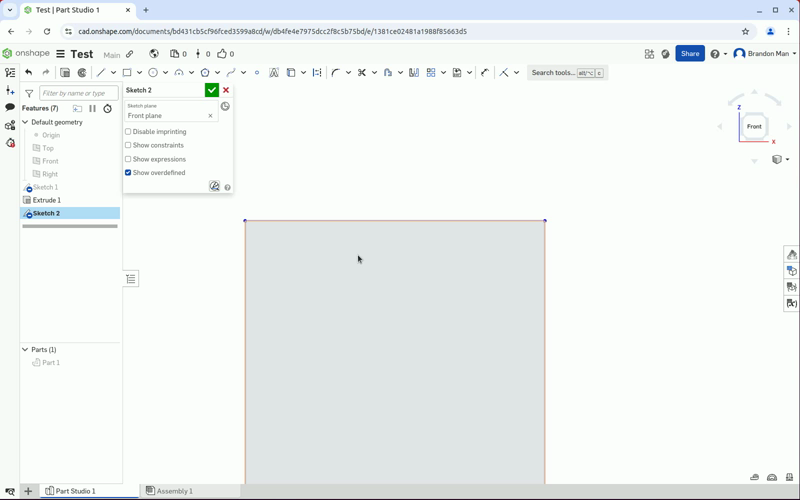
scroll(-6)
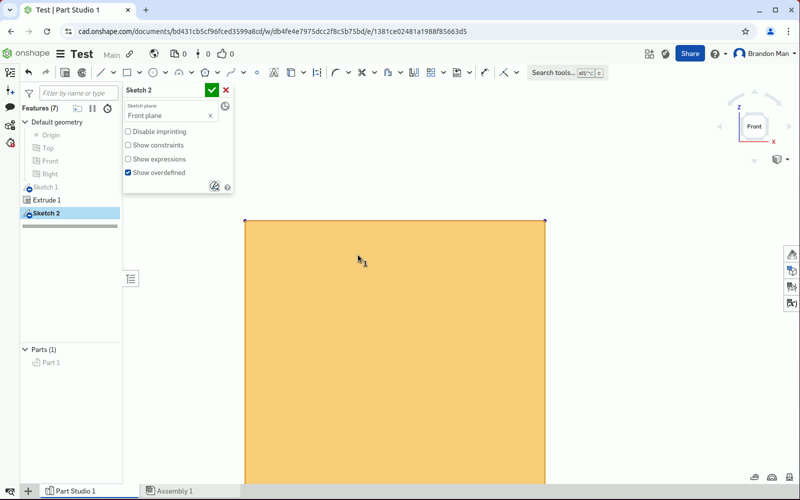
scroll(-6)
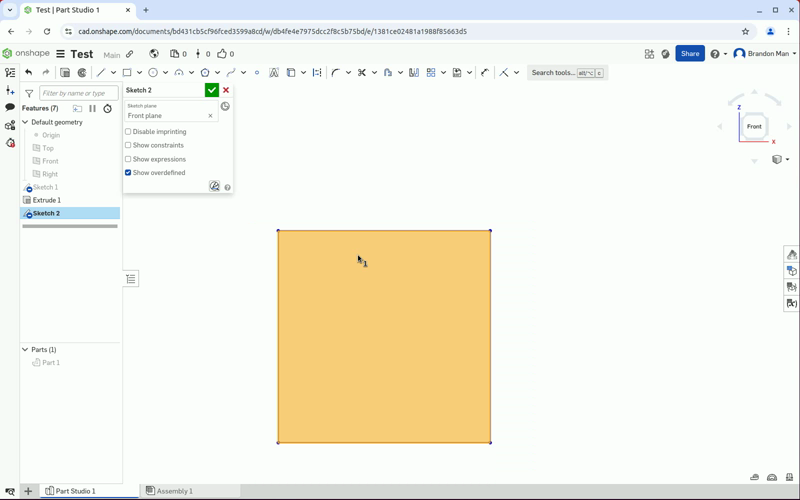
scroll(-6)
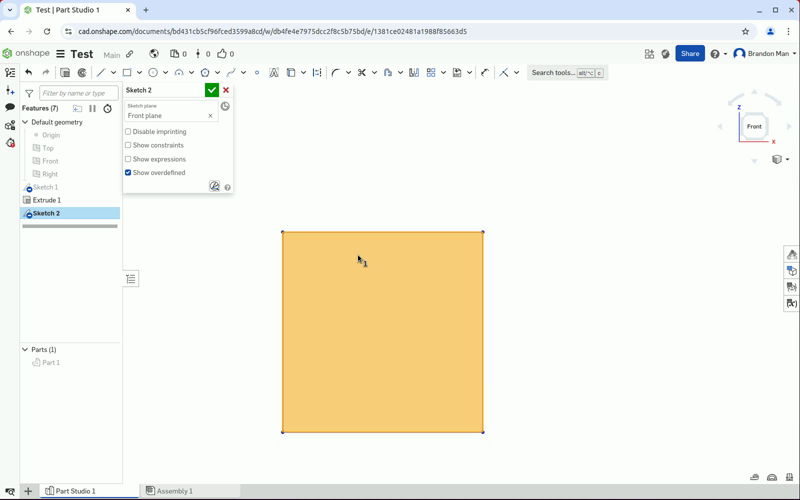
scroll(-6)
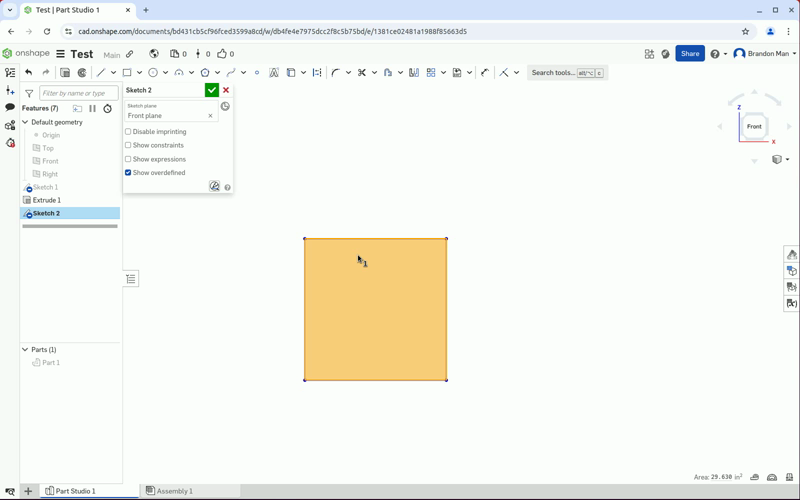
scroll(-6)
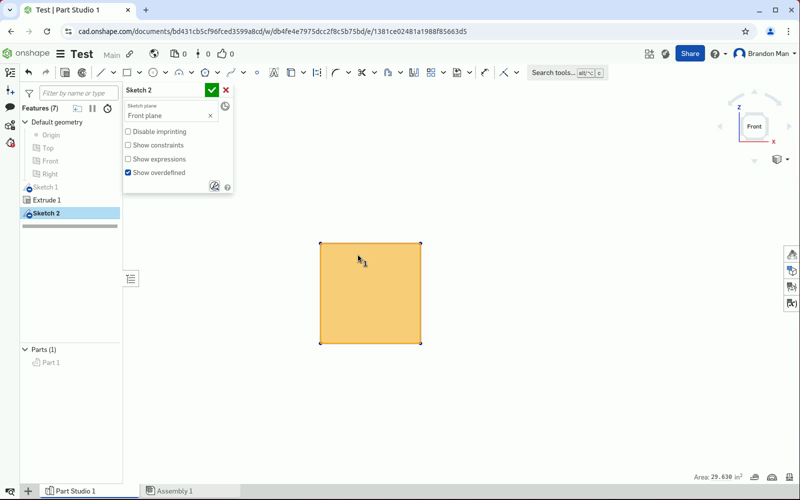
scroll(-6)
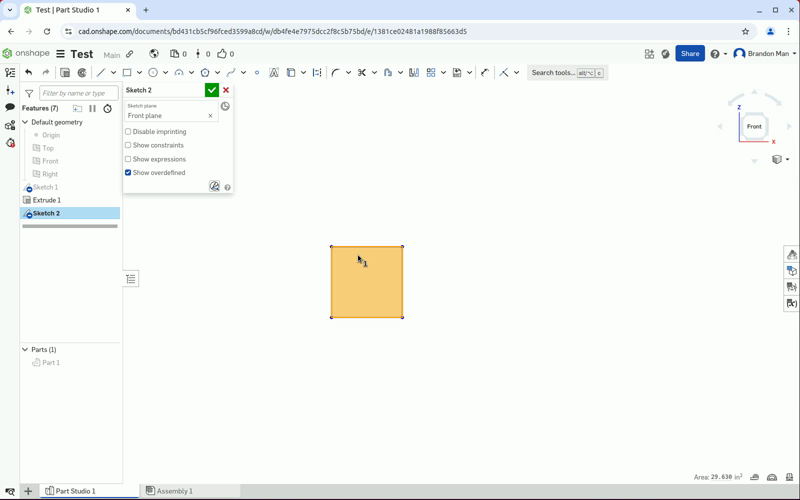
scroll(-6)
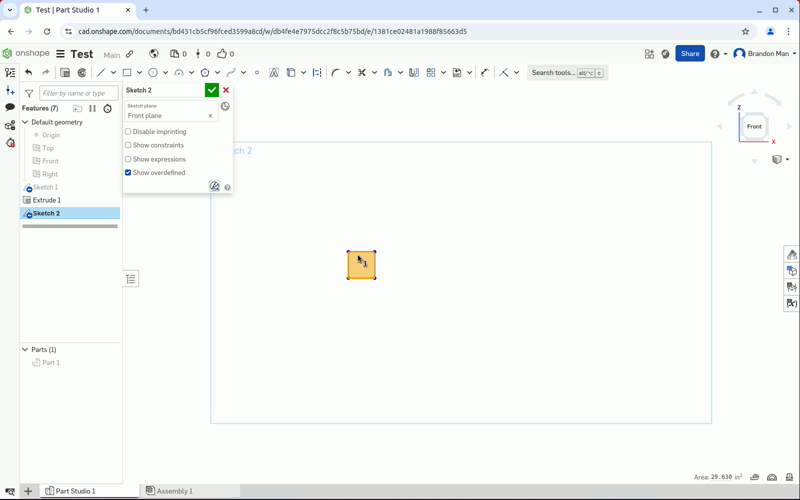
mouse_move(73, 352)
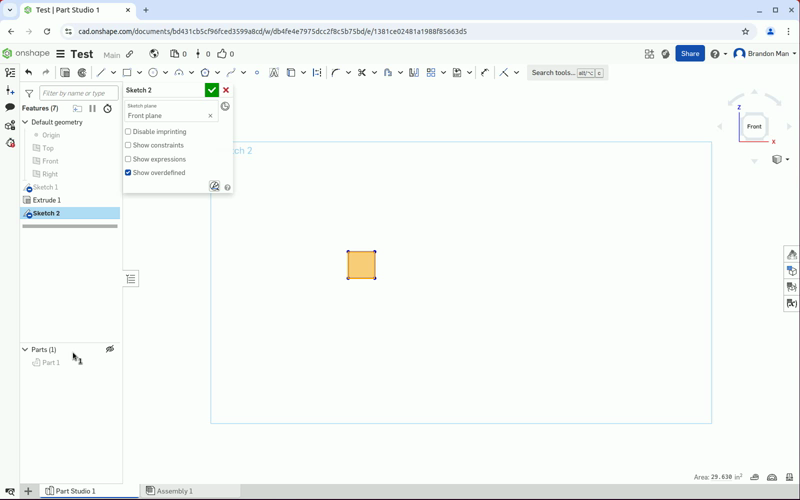
key(shift+y)
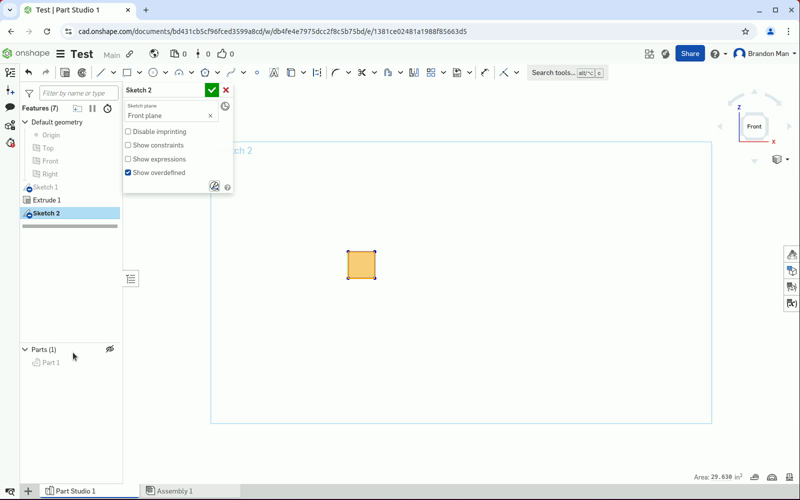
key(shift+e)
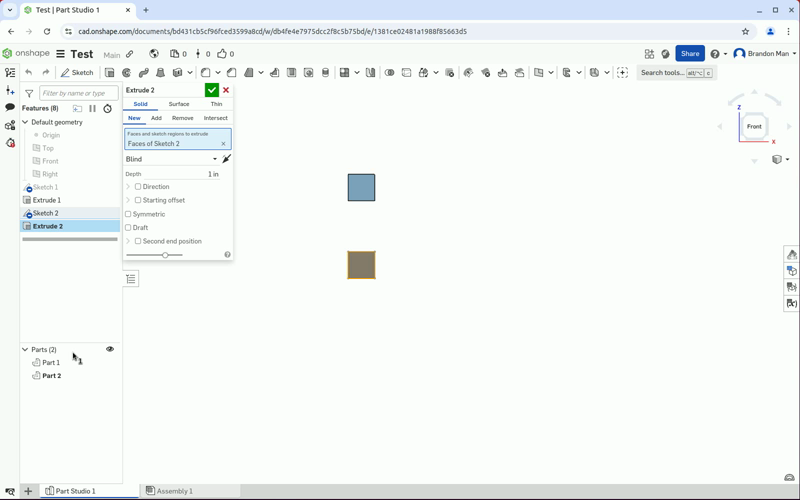
mouse_move(143, 106)
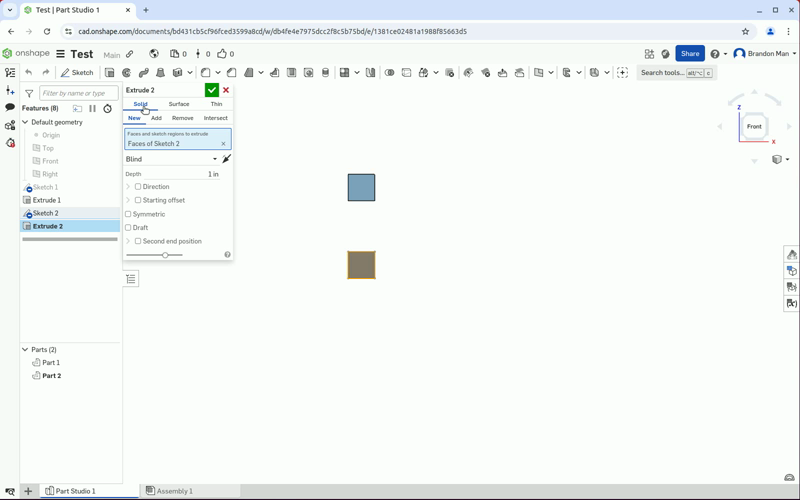
click(143, 106)
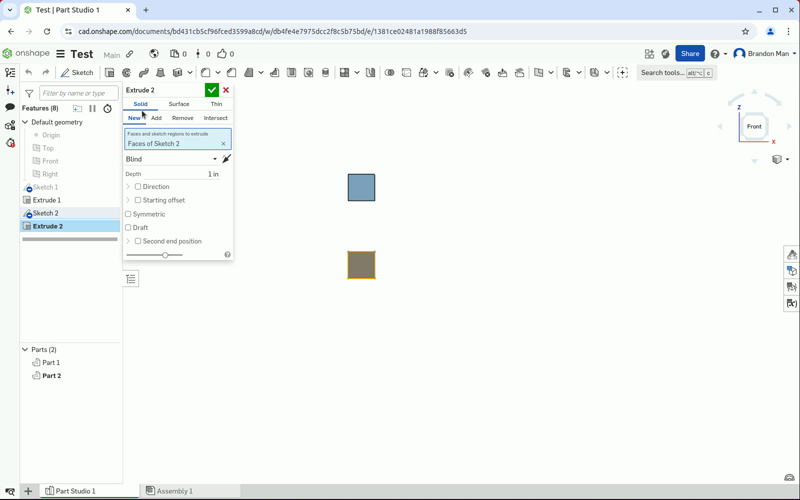
mouse_move(137, 120)
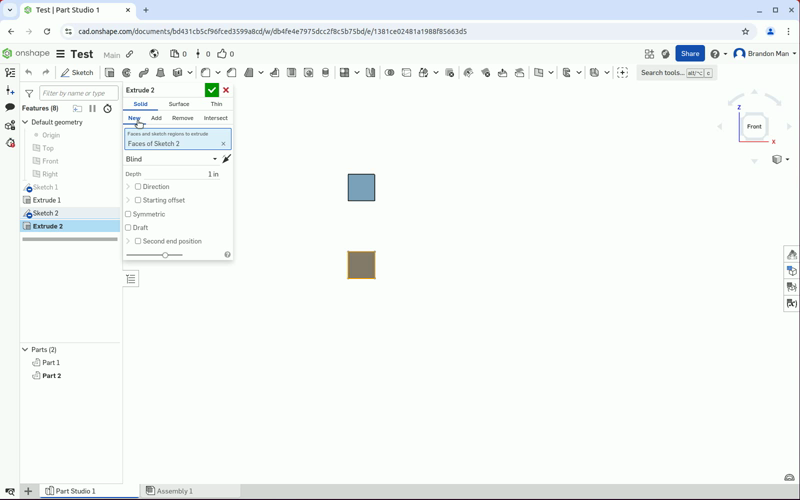
click(137, 120)
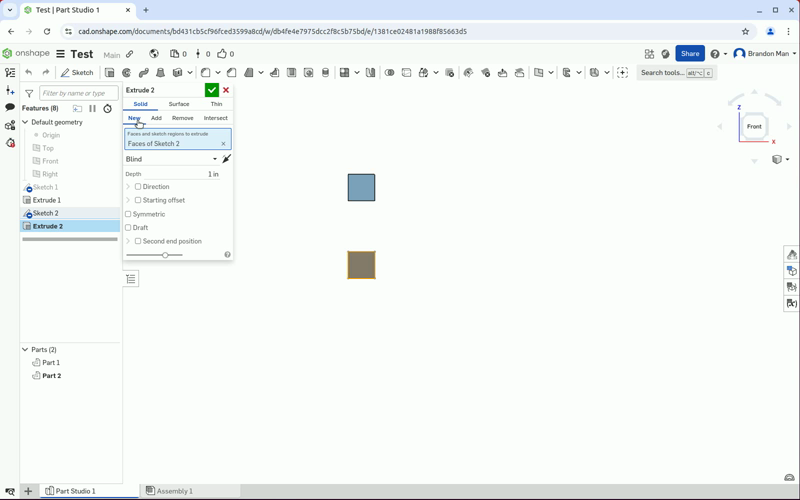
key(tab, 4)
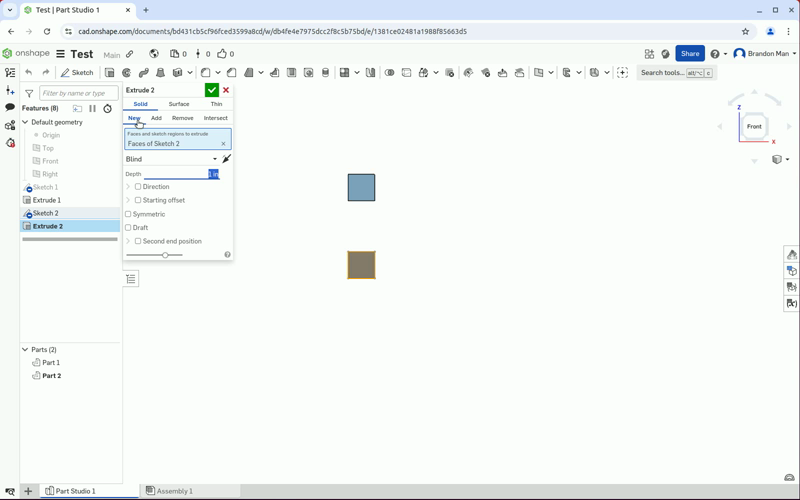
text(5.296)
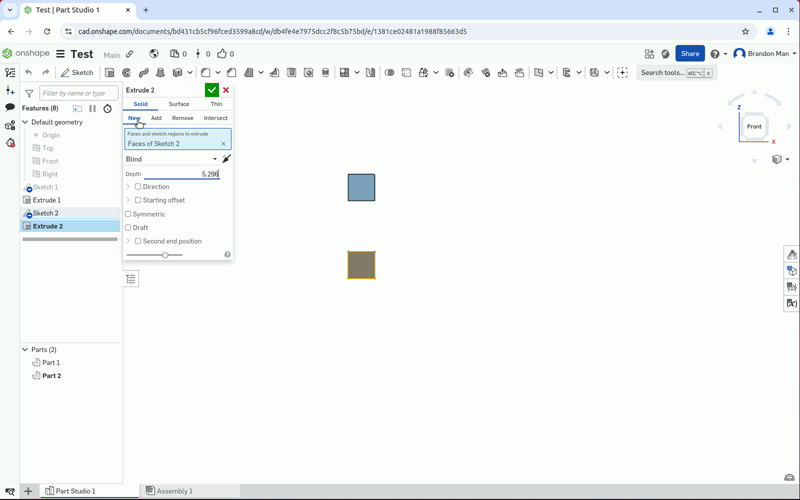
key(tab, 3)
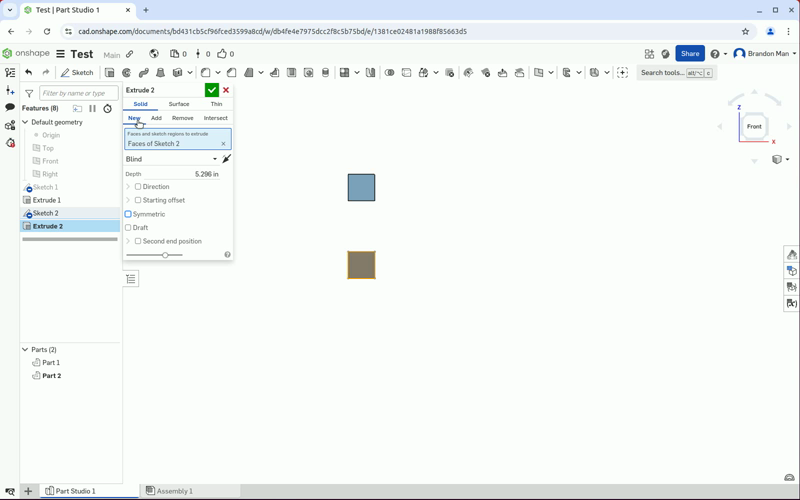
key(space)
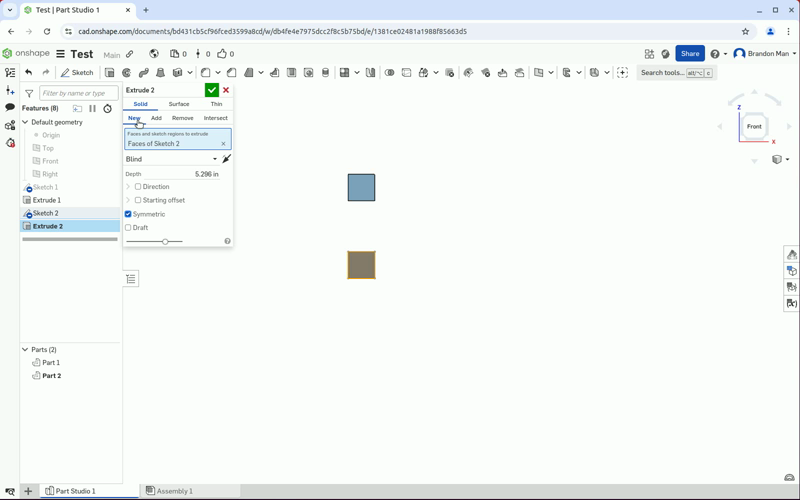
key(enter)
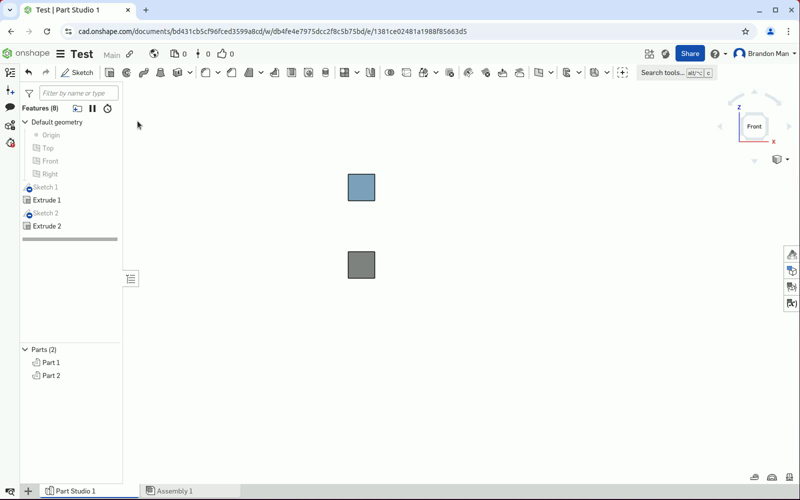
key(shift+h)
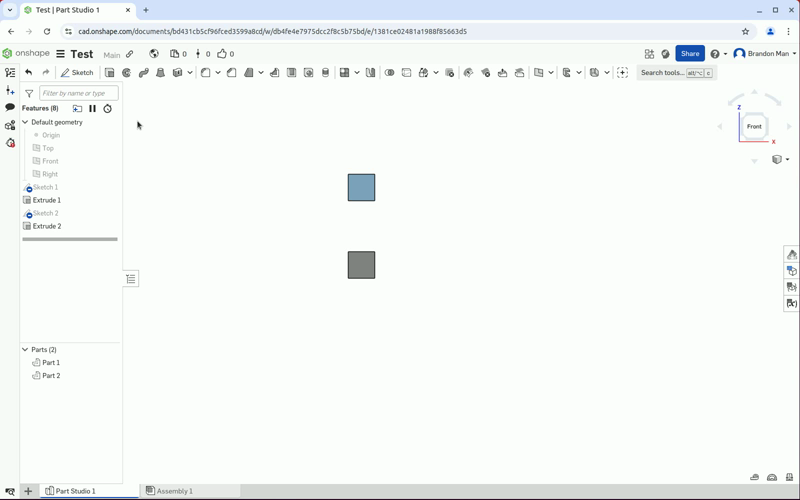
key(shift+h)
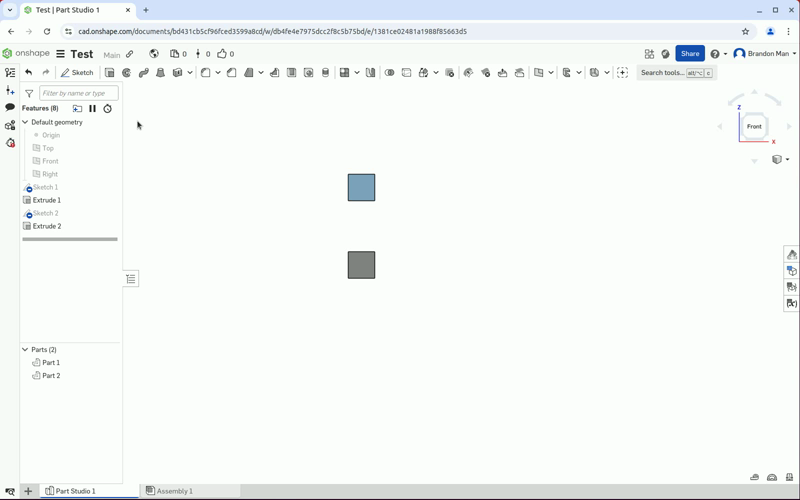
mouse_move(73, 189)
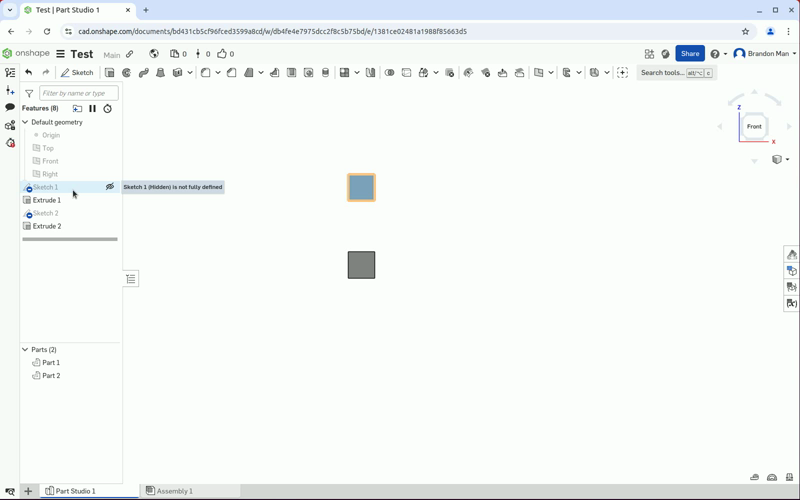
click(73, 189)
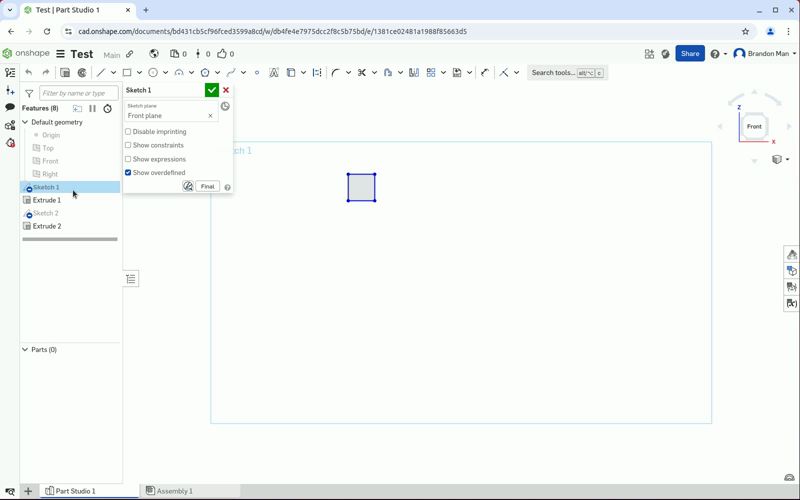
mouse_move(229, 92)
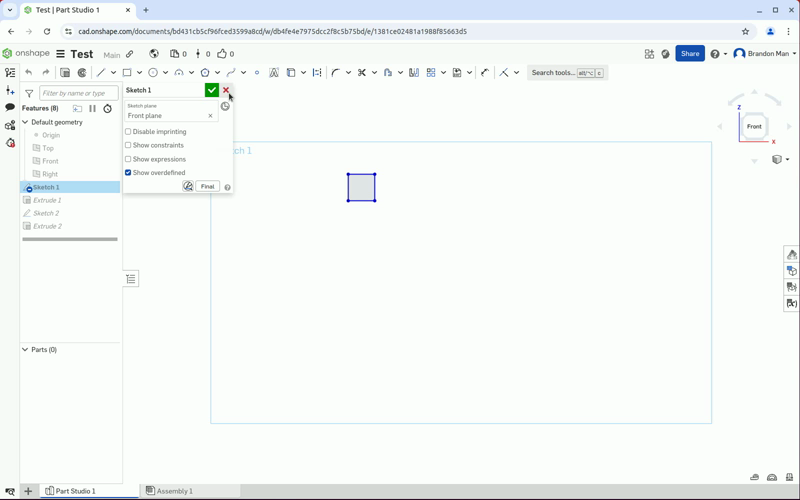
click(229, 92)
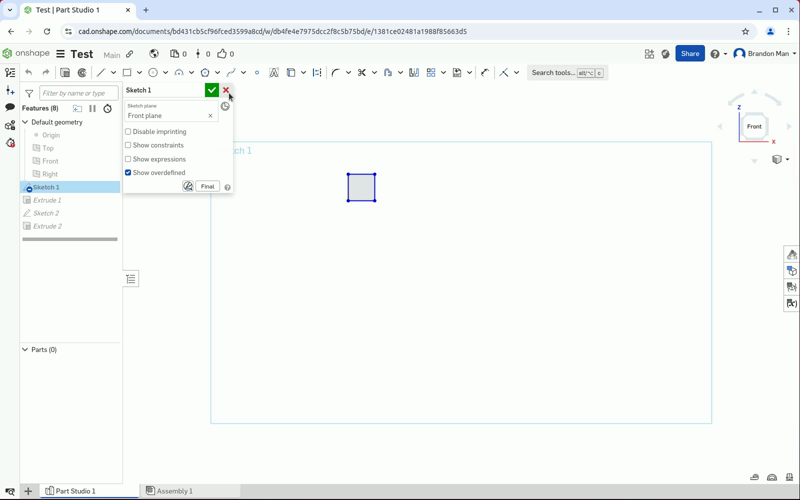
key(shift+s)
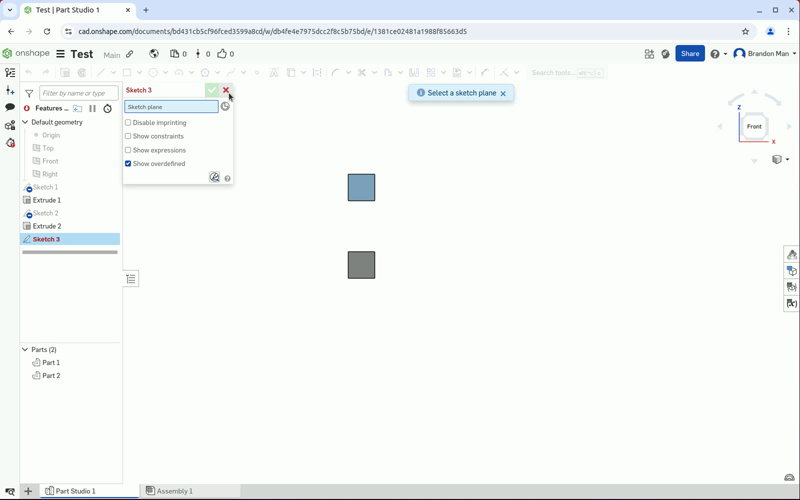
mouse_move(73, 163)
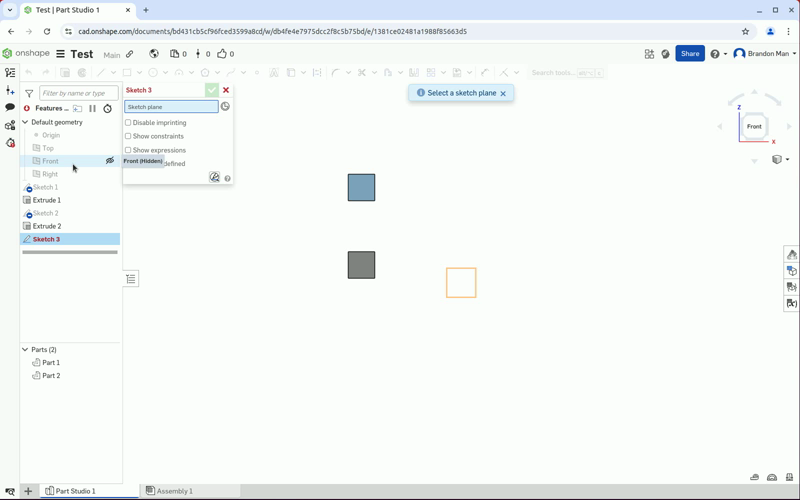
click(73, 163)
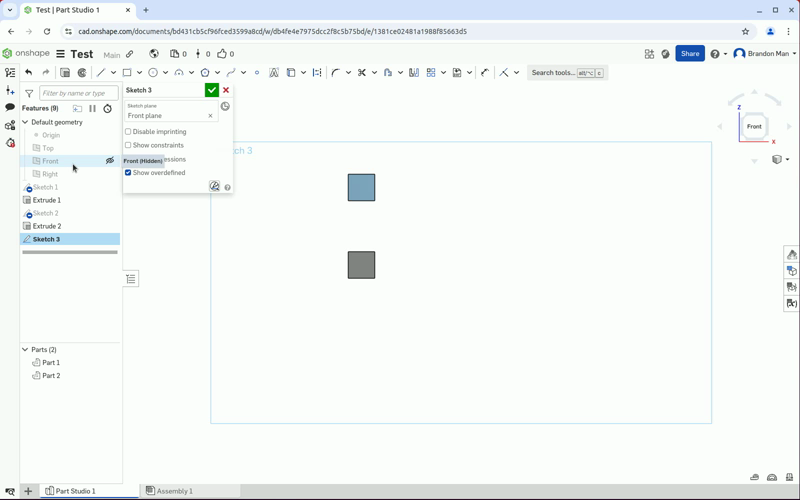
mouse_move(73, 352)
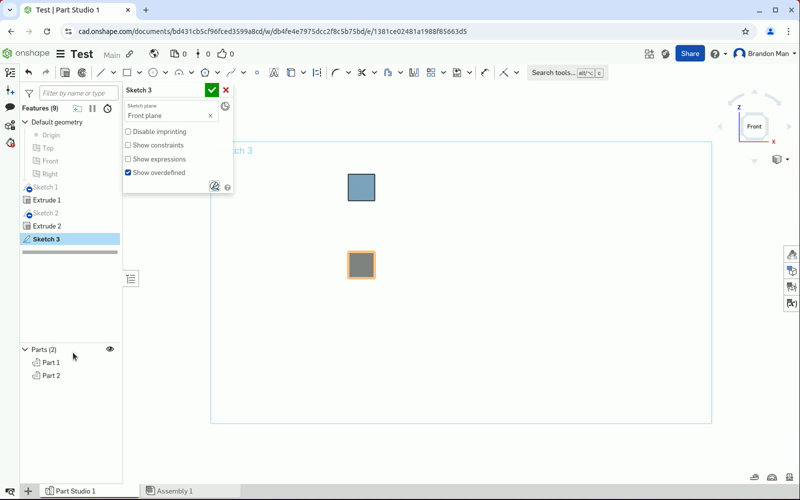
key(y)
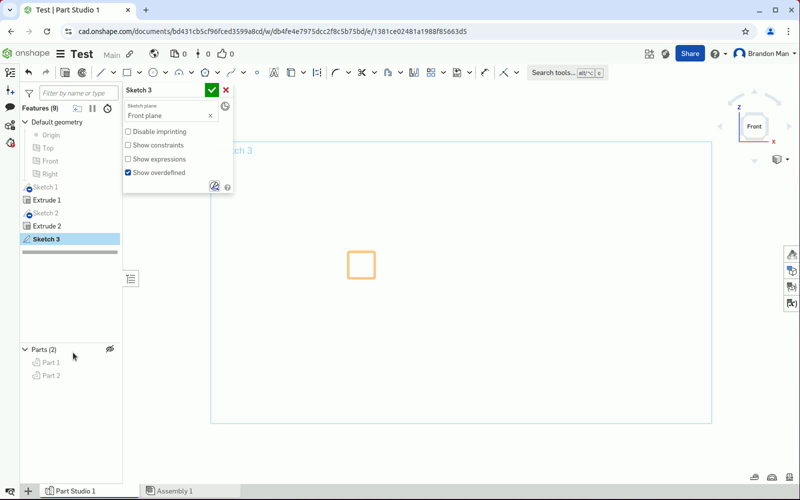
key(l)
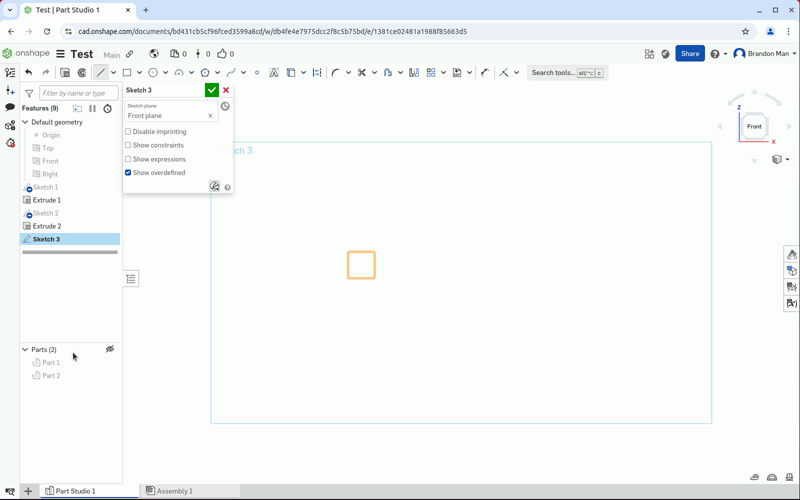
key_down(shift)
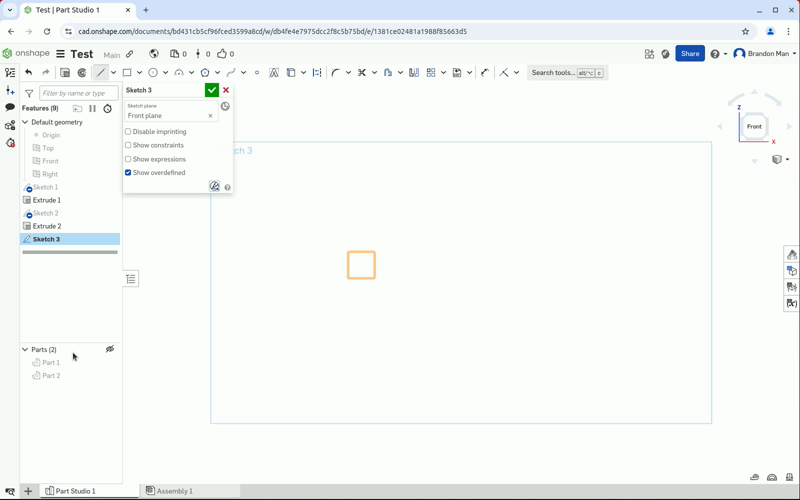
mouse_move(399, 226)
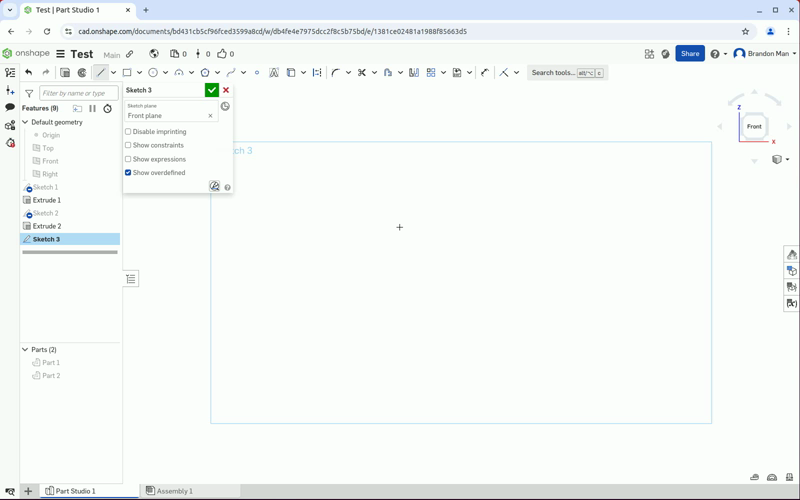
click(399, 226)
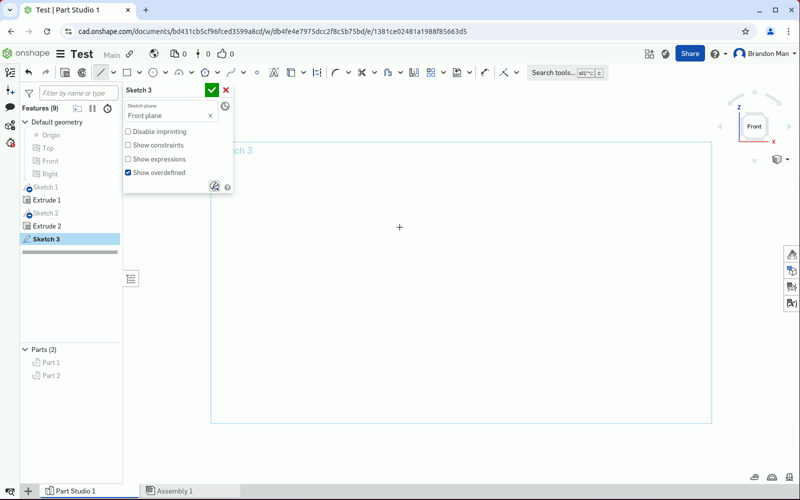
key_up(shift)
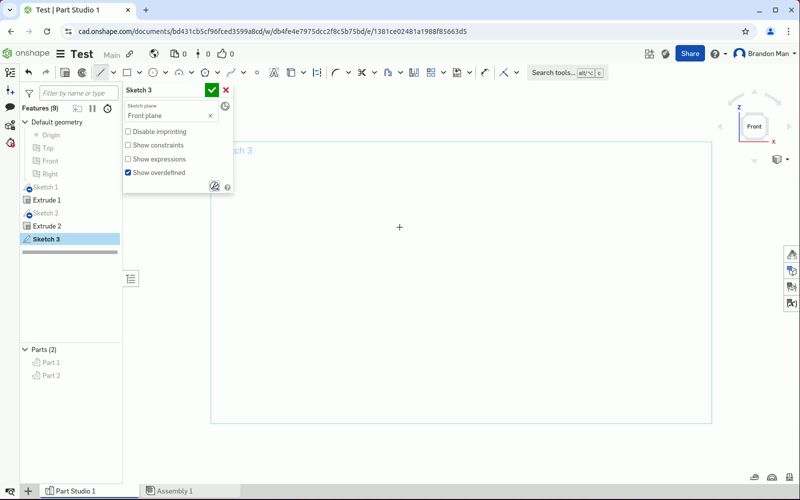
key_down(shift)
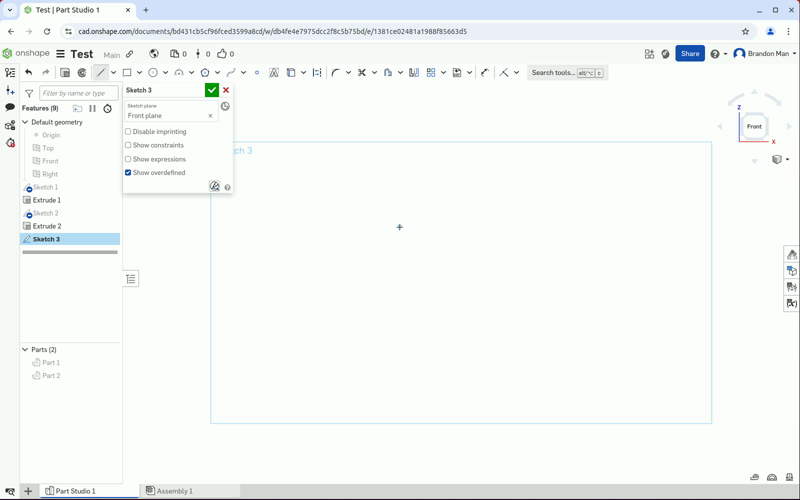
mouse_move(429, 226)
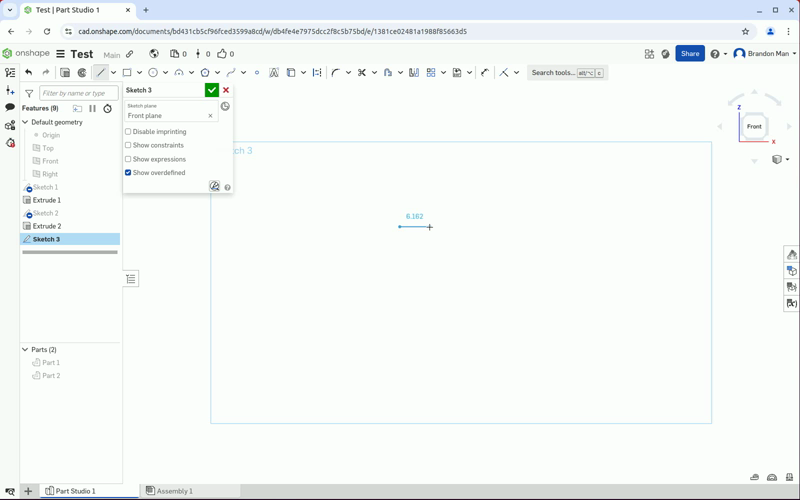
mouse_move(426, 226)
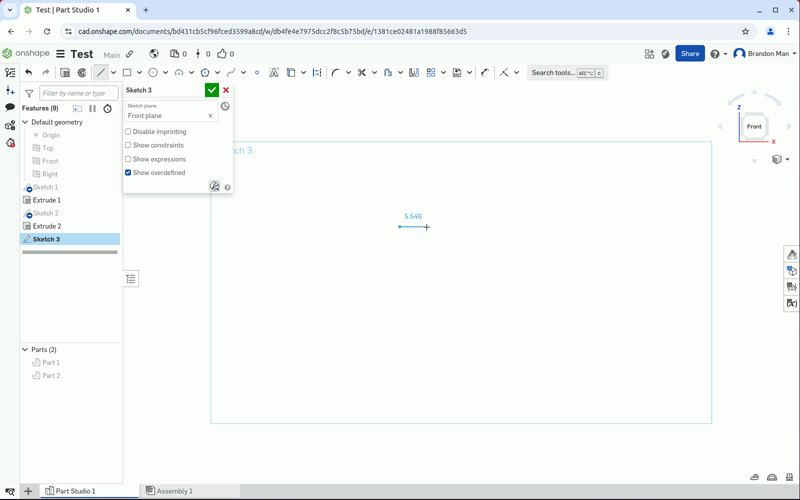
click(426, 226)
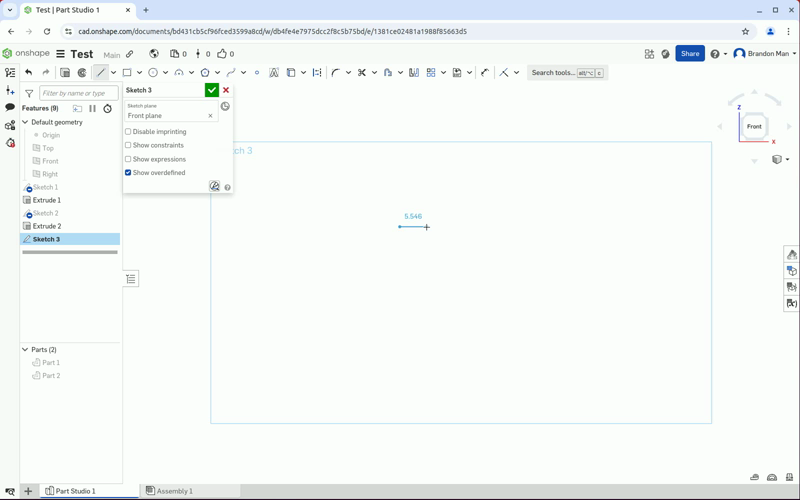
key_up(shift)
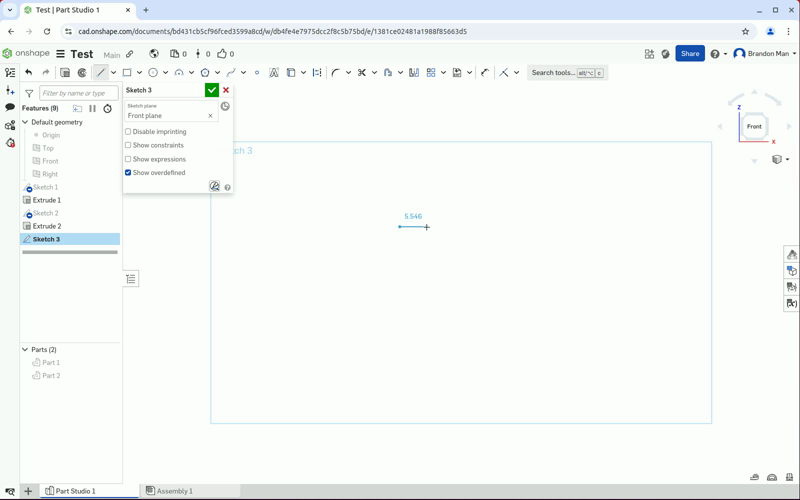
key_down(shift)
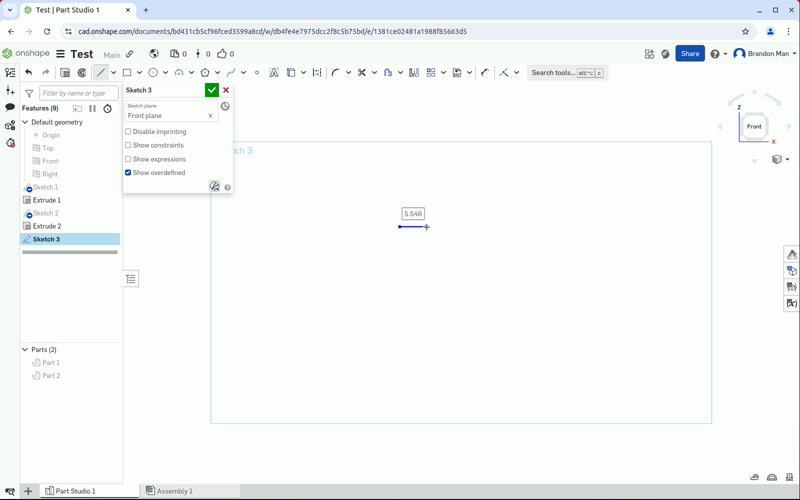
mouse_move(456, 226)
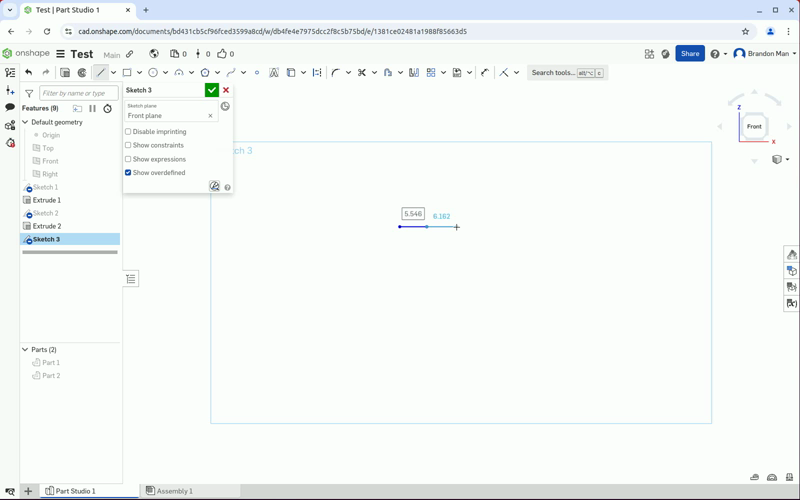
mouse_move(426, 200)
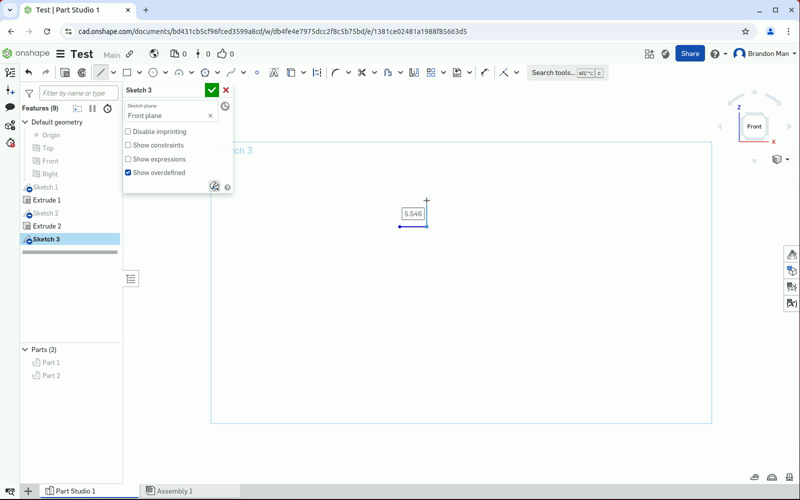
click(426, 200)
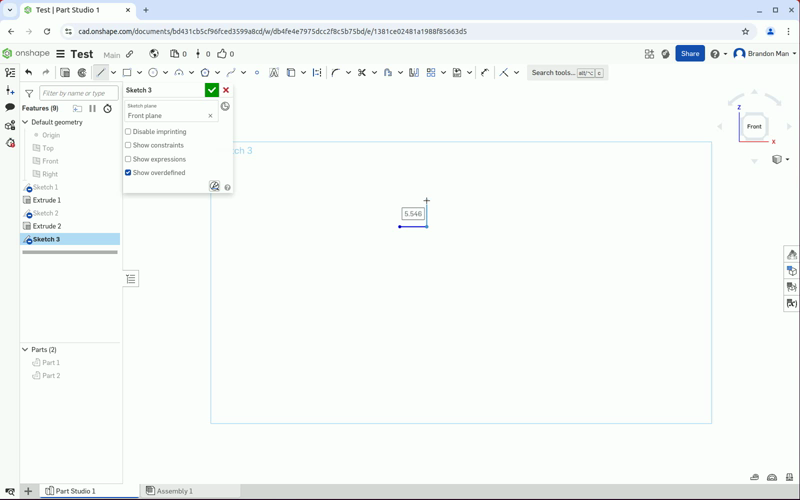
key_up(shift)
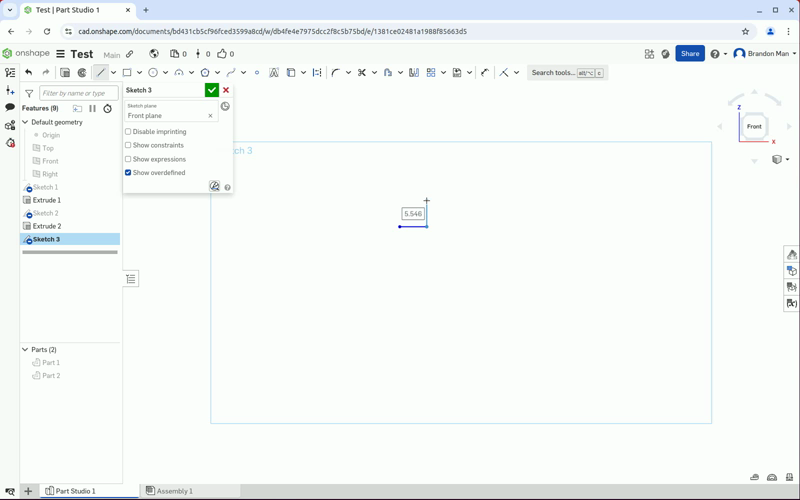
key_down(shift)
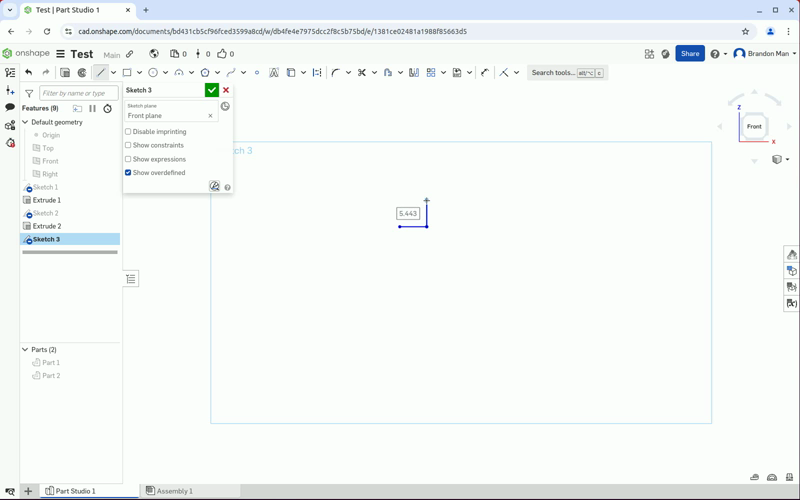
mouse_move(456, 200)
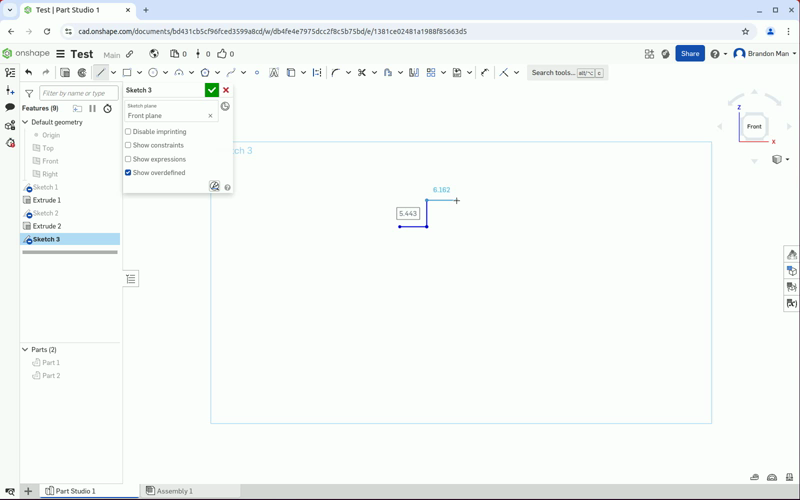
mouse_move(399, 200)
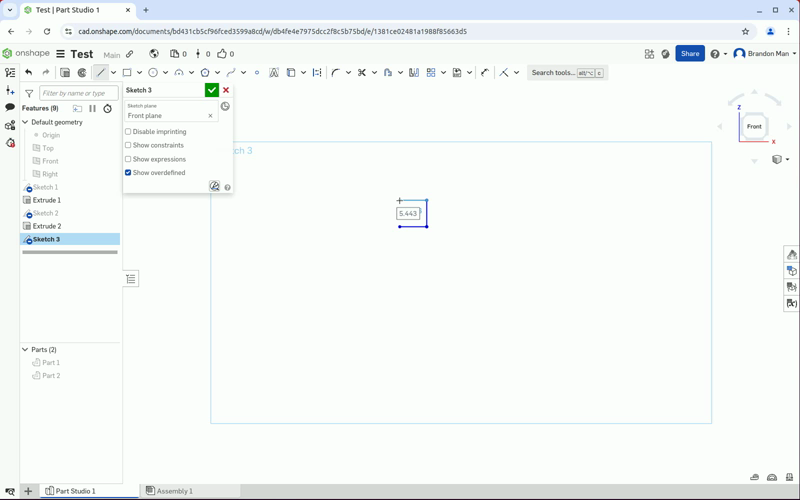
click(399, 200)
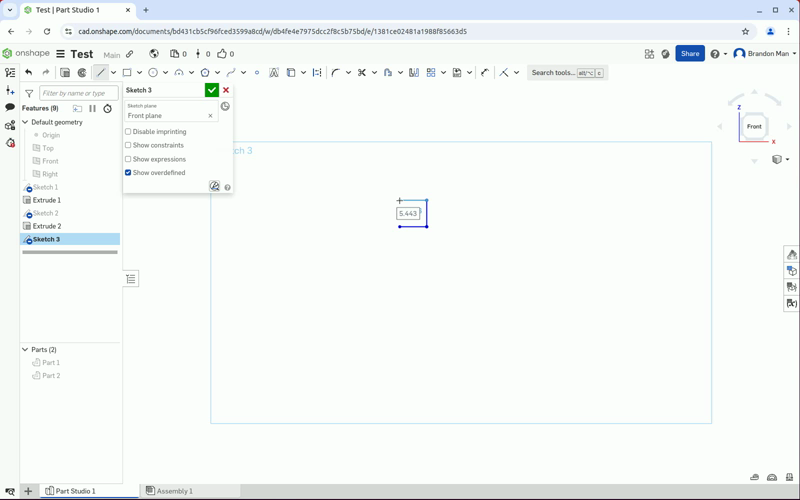
key_up(shift)
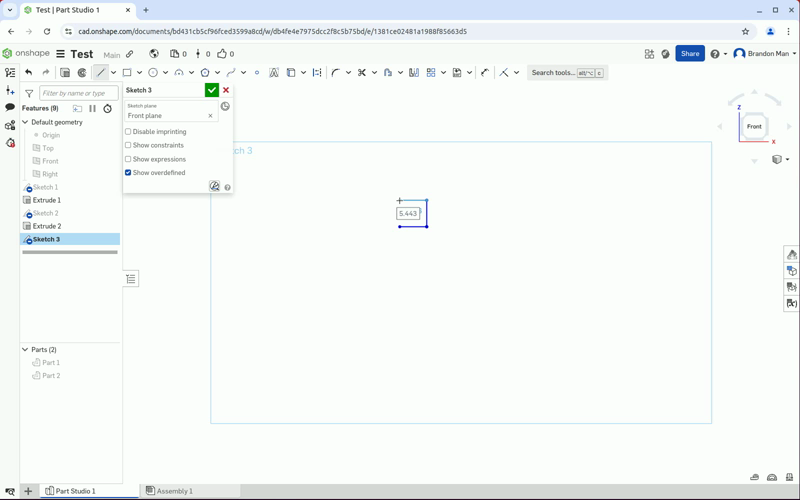
mouse_move(429, 200)
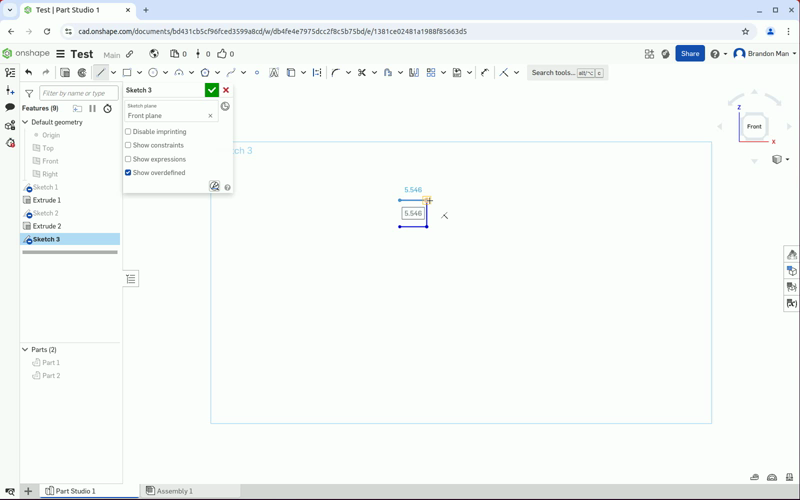
key_down(shift)
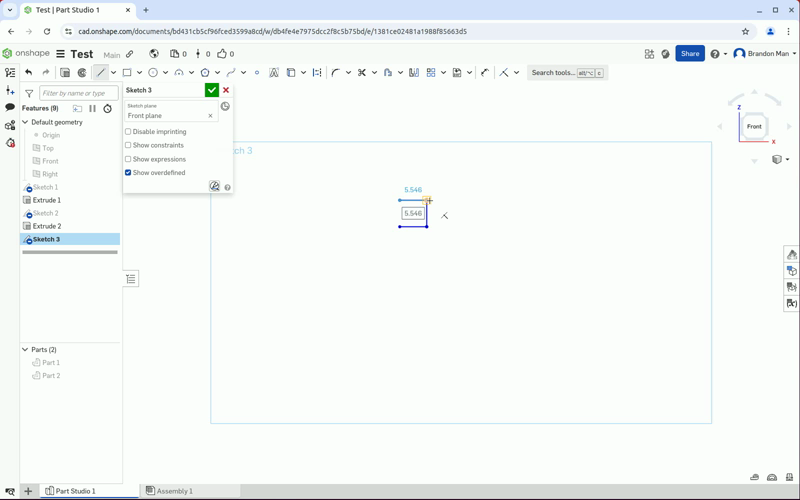
mouse_move(399, 226)
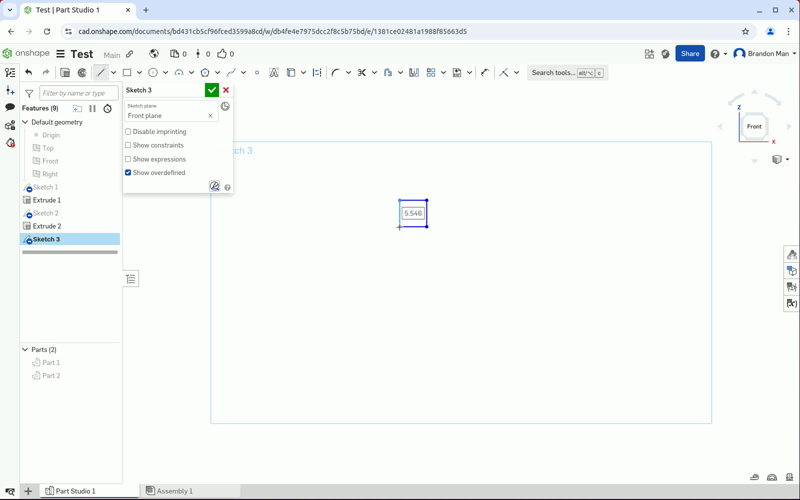
key_up(shift)
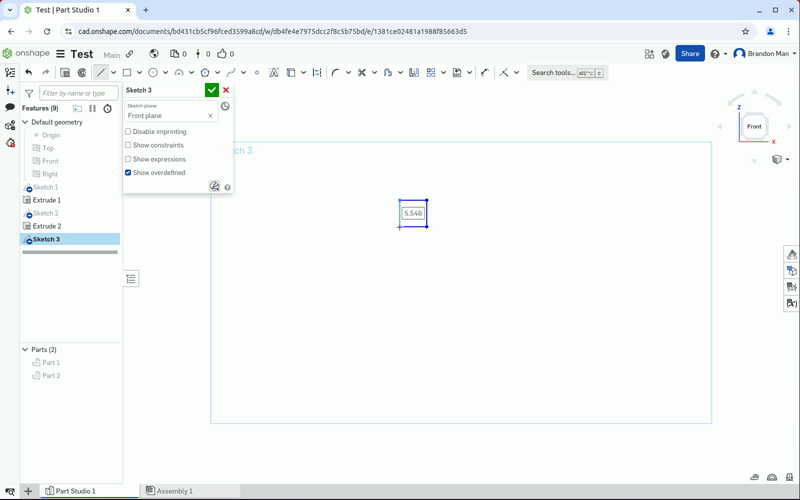
click(399, 226)
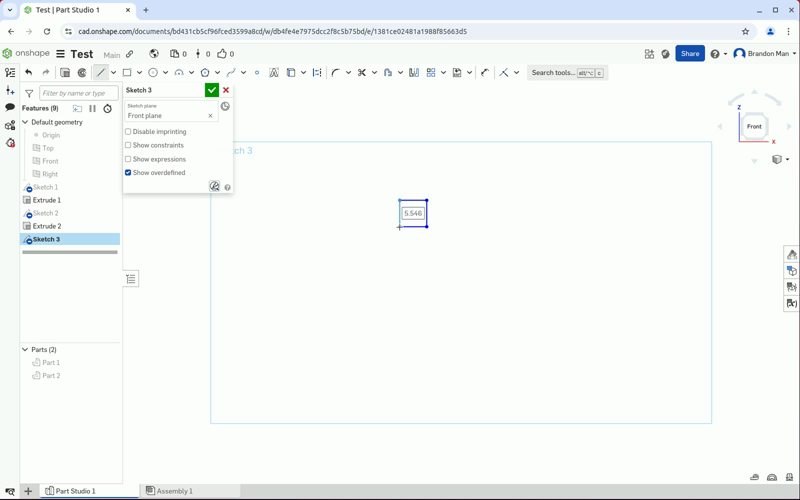
key(esc)
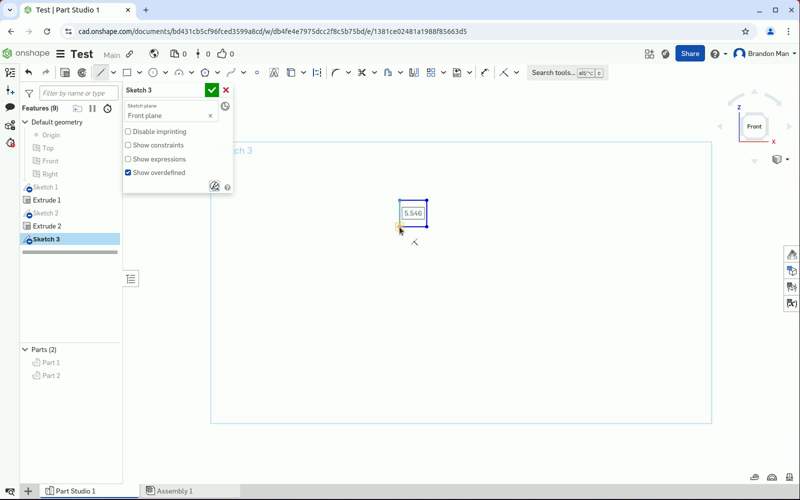
mouse_move(410, 205)
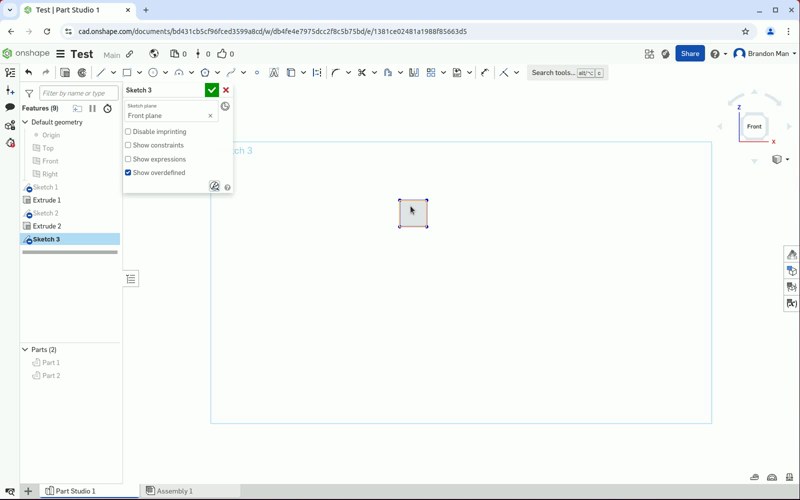
scroll(6)
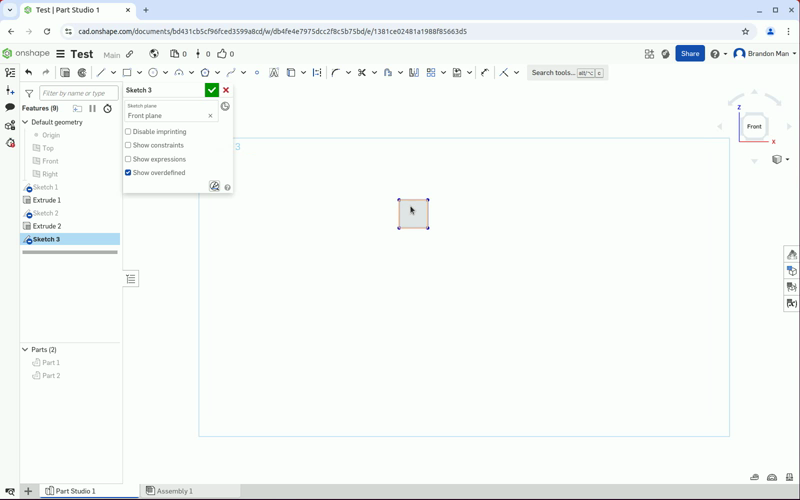
scroll(6)
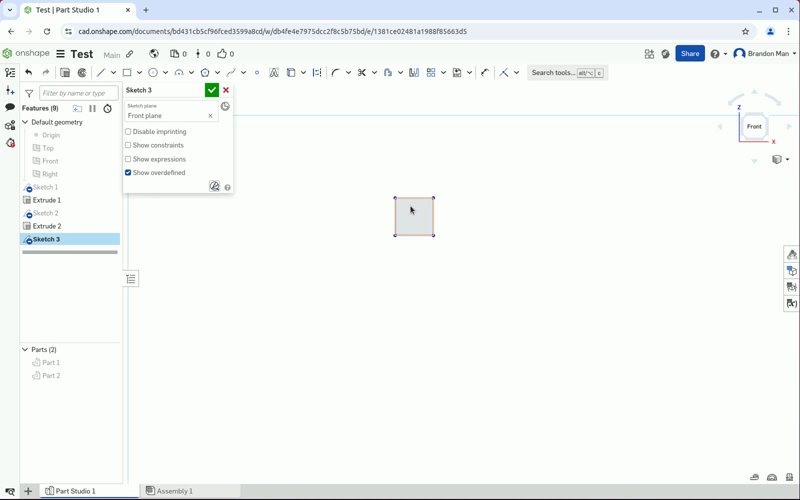
scroll(6)
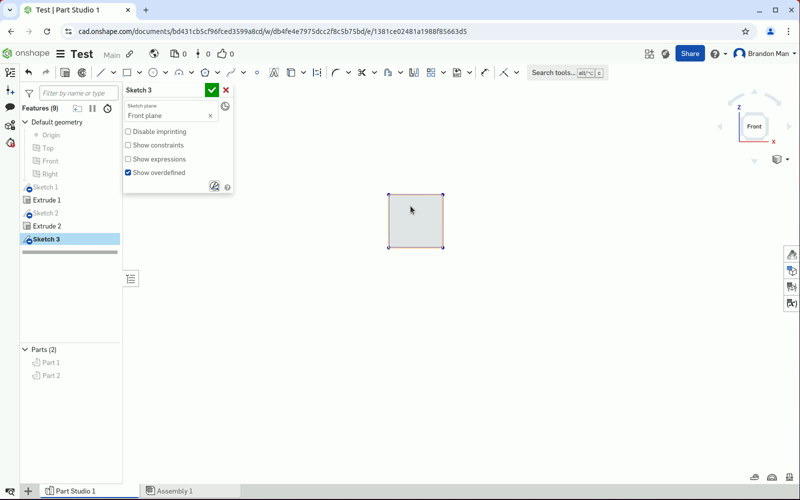
scroll(6)
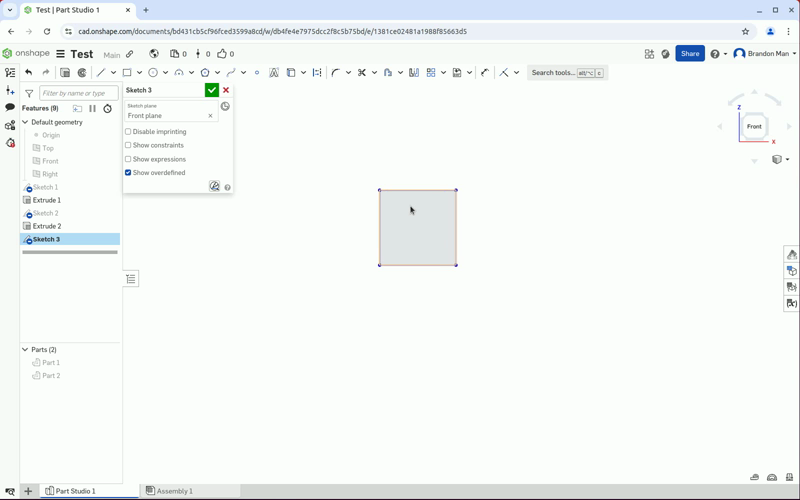
scroll(6)
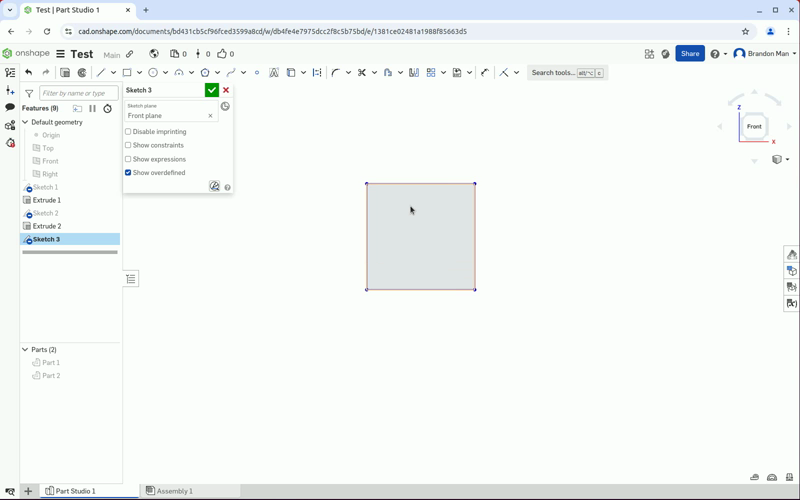
scroll(6)
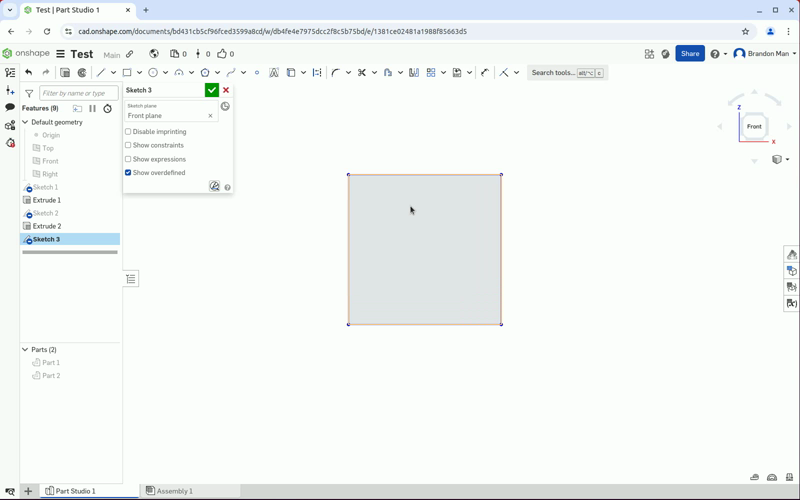
scroll(6)
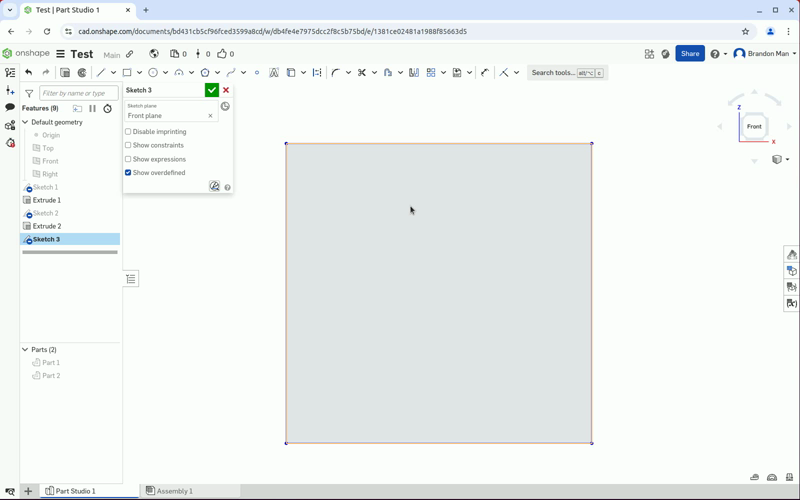
click(410, 205)
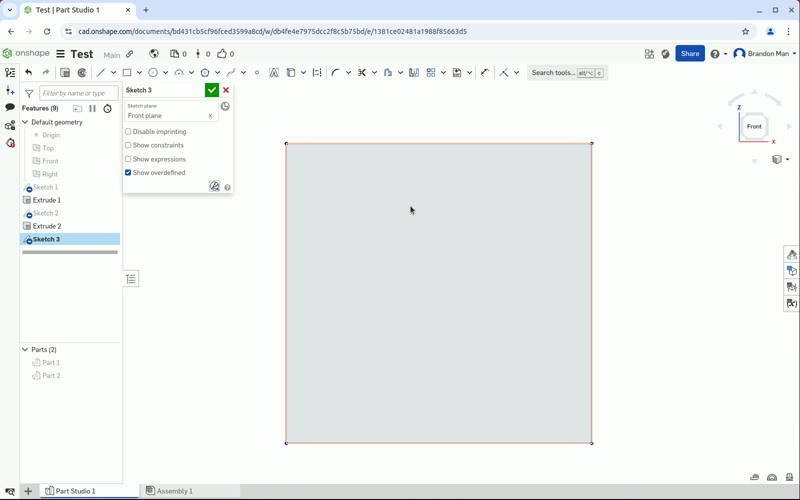
scroll(-6)
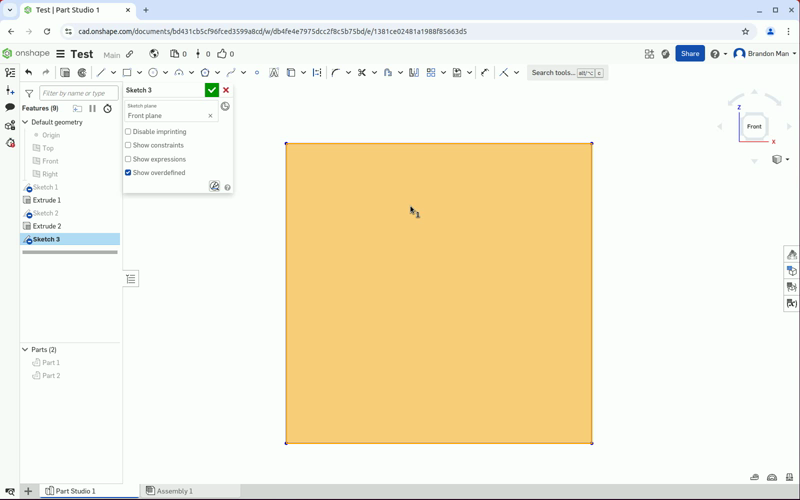
scroll(-6)
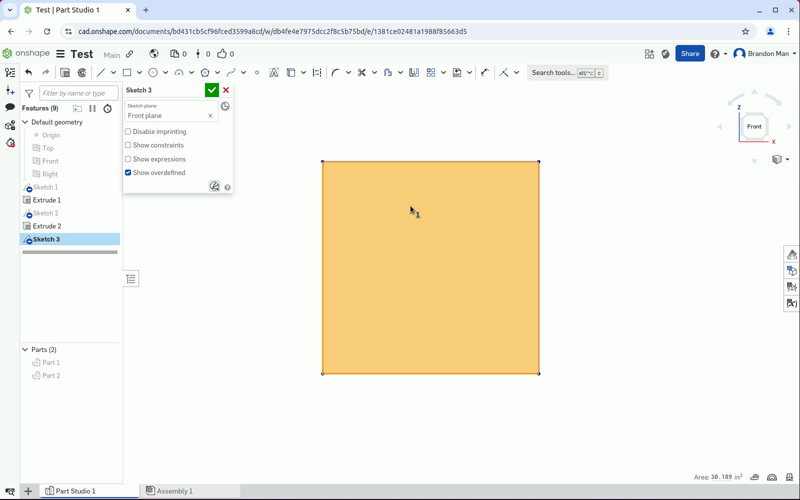
scroll(-6)
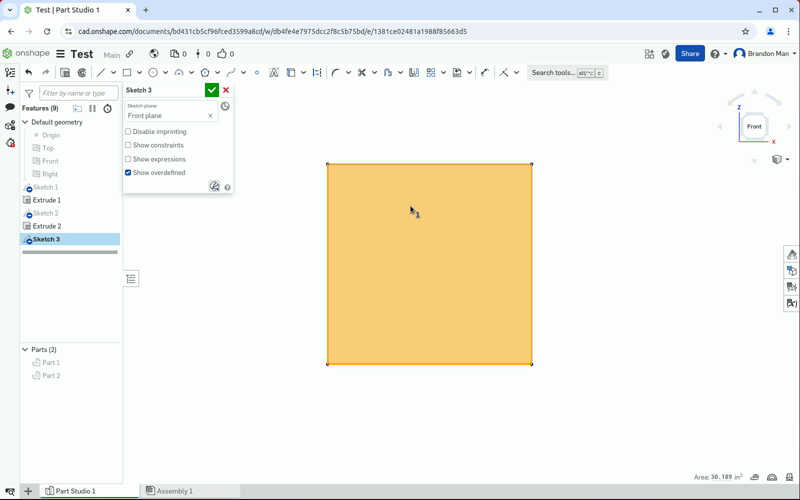
scroll(-6)
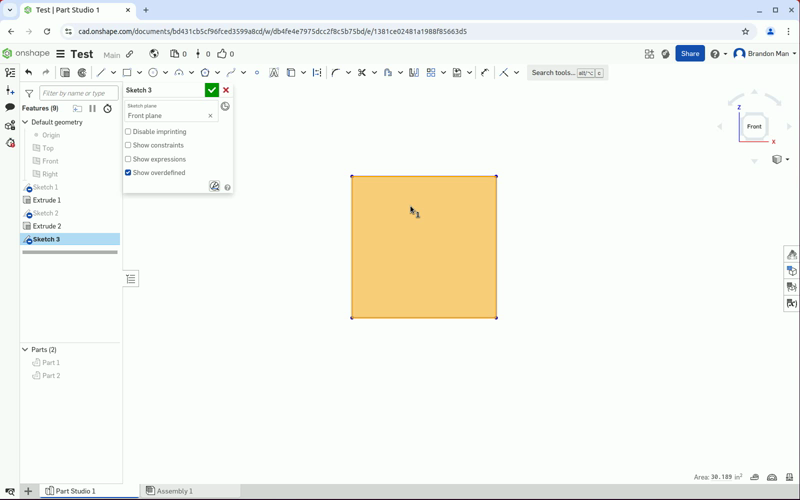
scroll(-6)
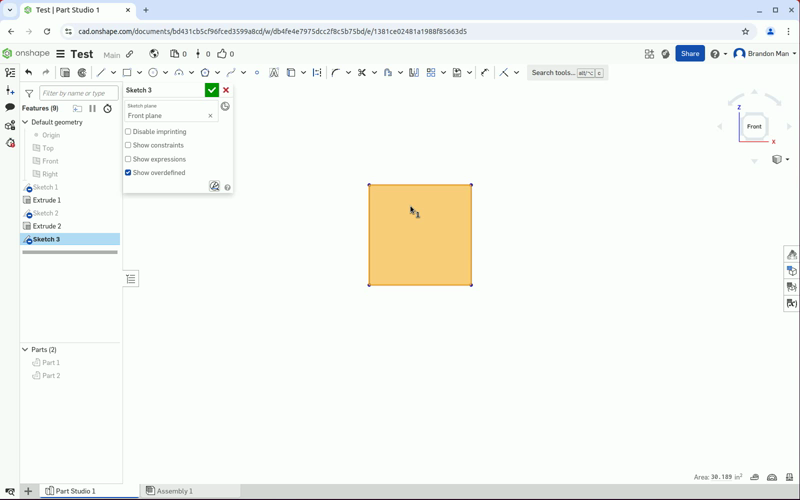
scroll(-6)
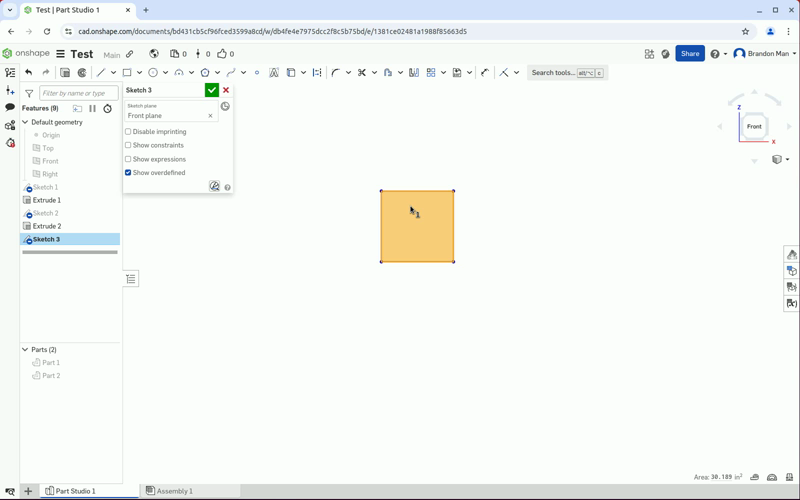
scroll(-6)
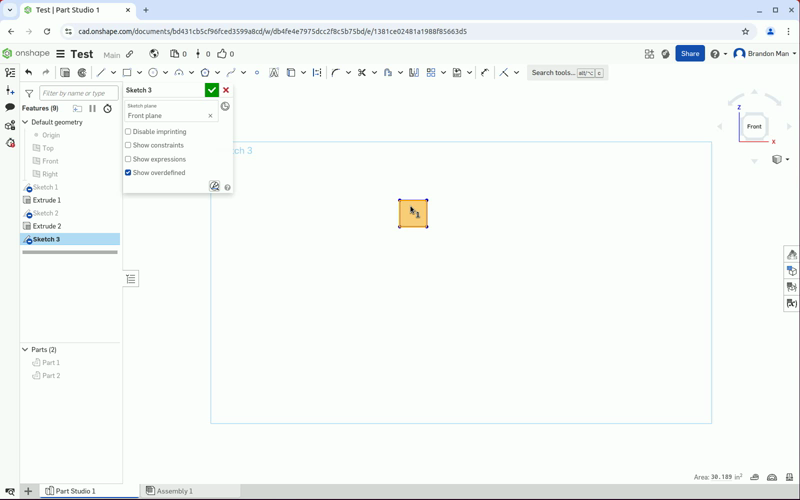
mouse_move(73, 352)
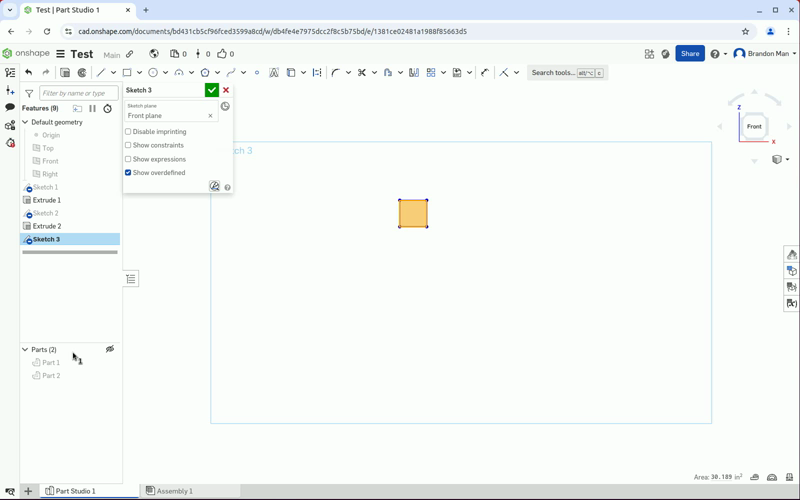
key(shift+y)
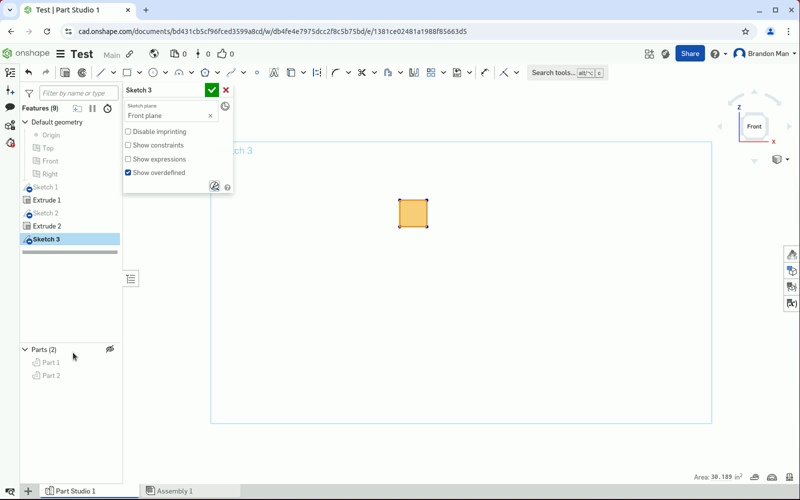
key(shift+e)
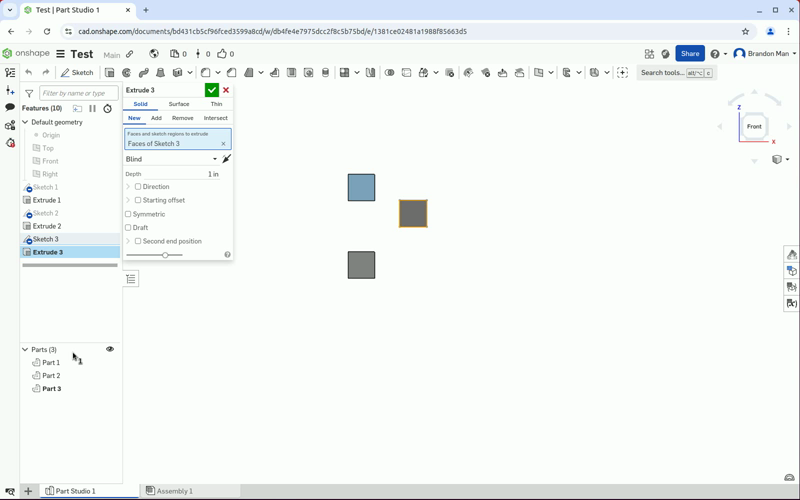
mouse_move(143, 106)
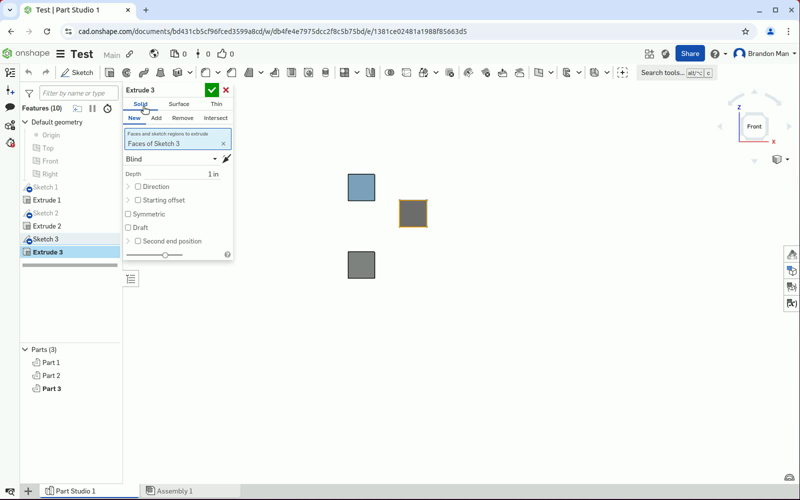
click(143, 106)
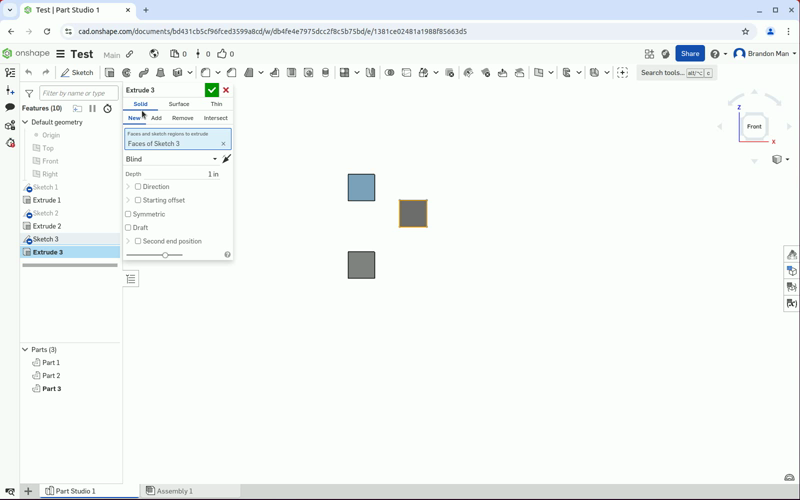
mouse_move(137, 120)
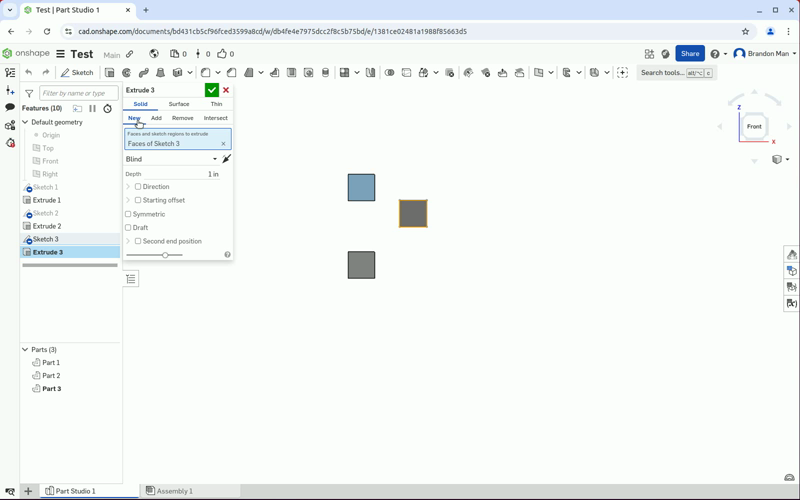
click(137, 120)
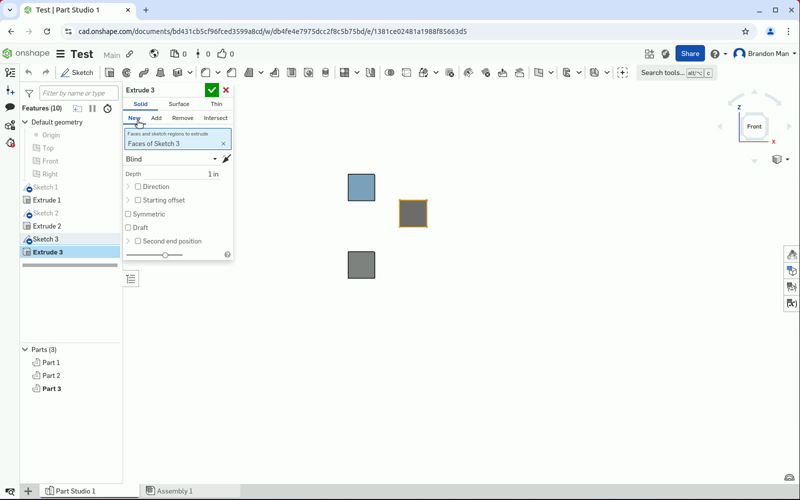
key(tab, 4)
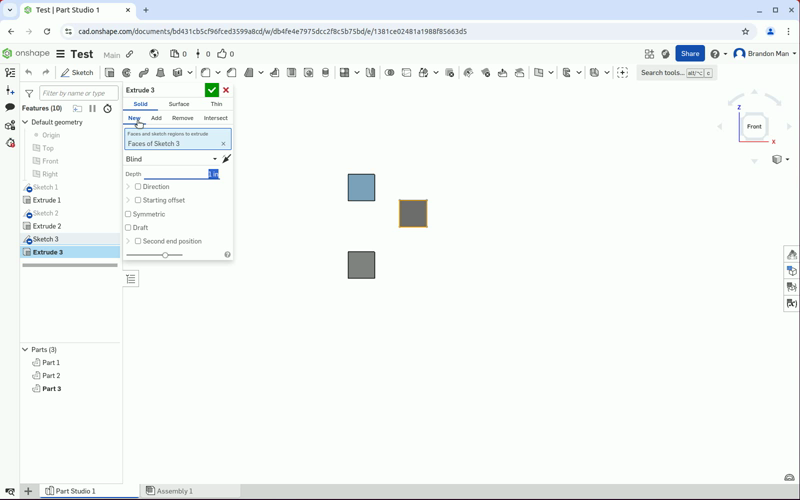
text(5.296)
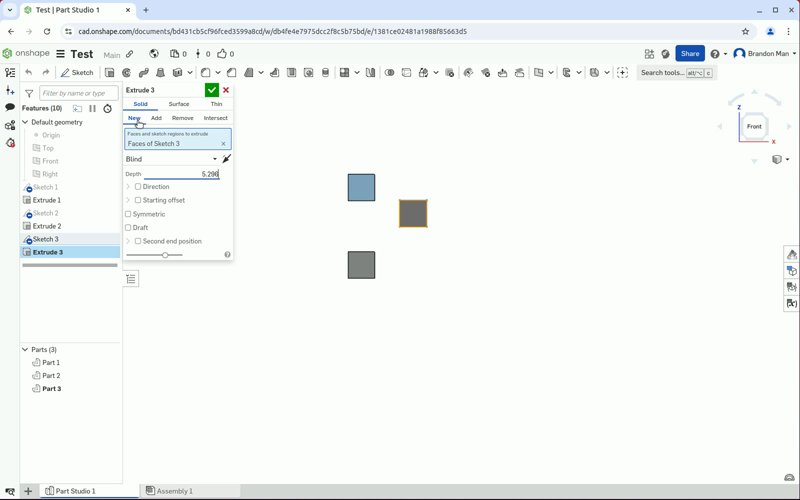
key(tab, 3)
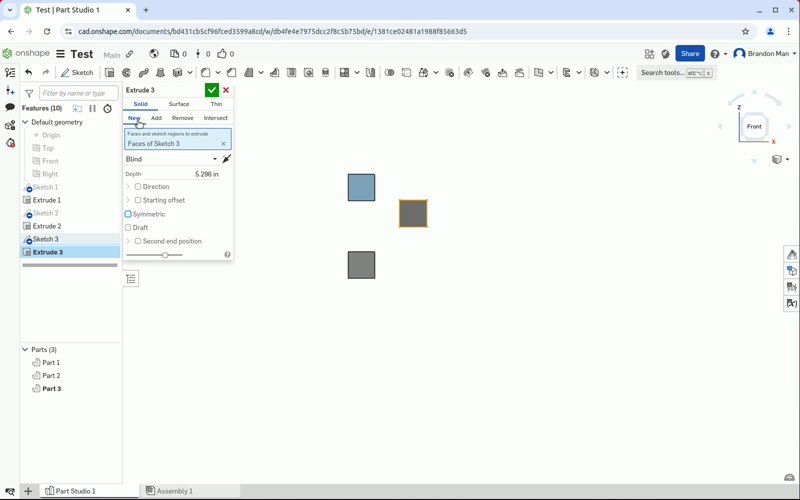
key(space)
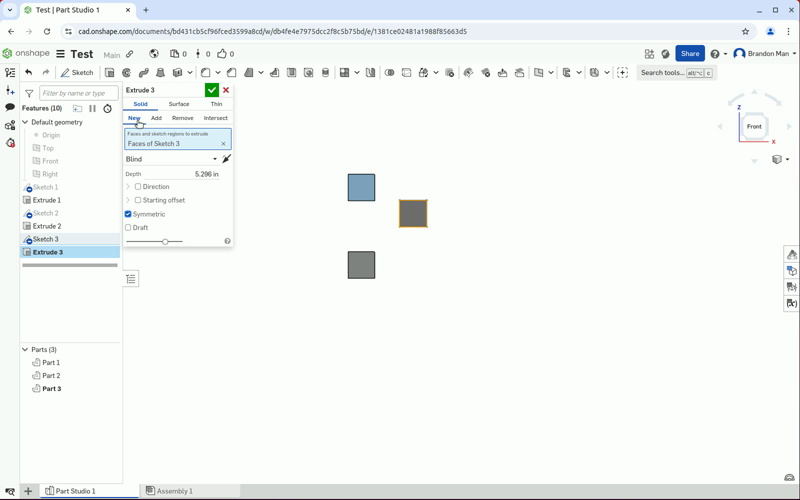
key(enter)
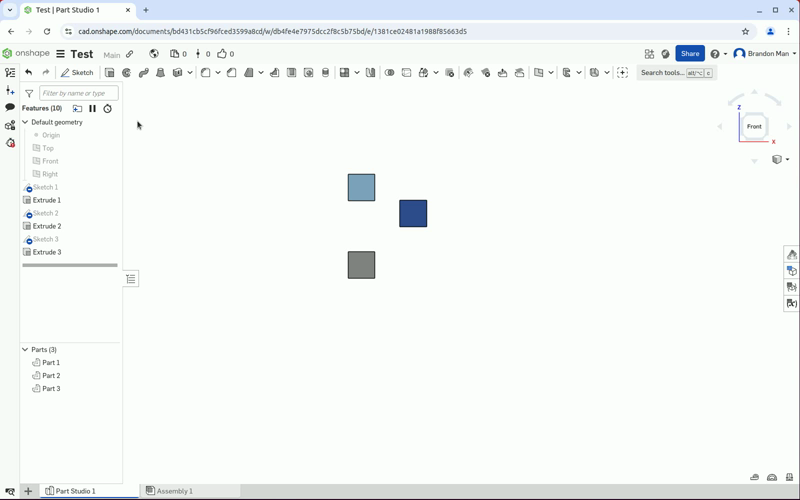
key(shift+h)
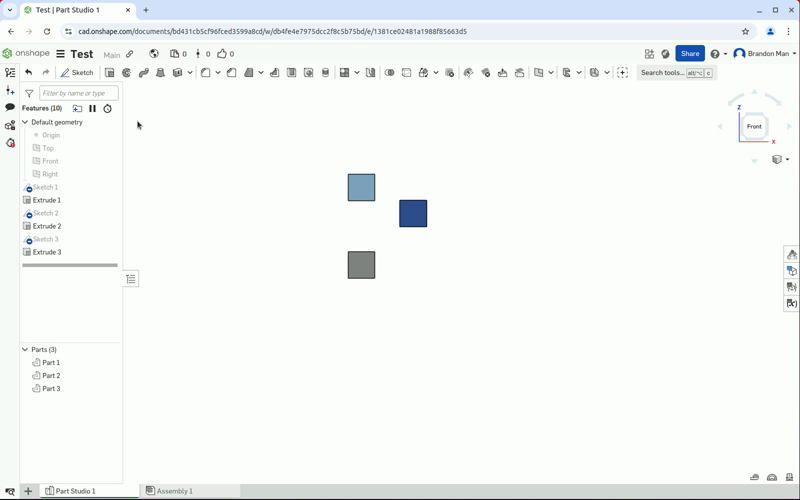
key(shift+h)
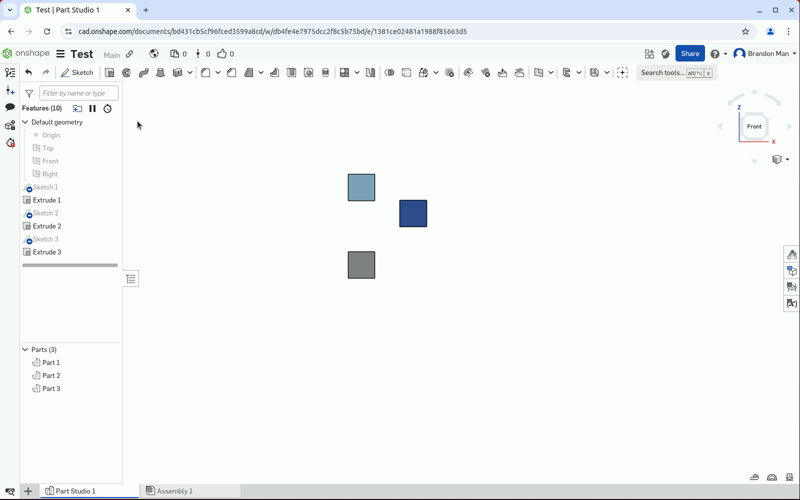
mouse_move(73, 189)
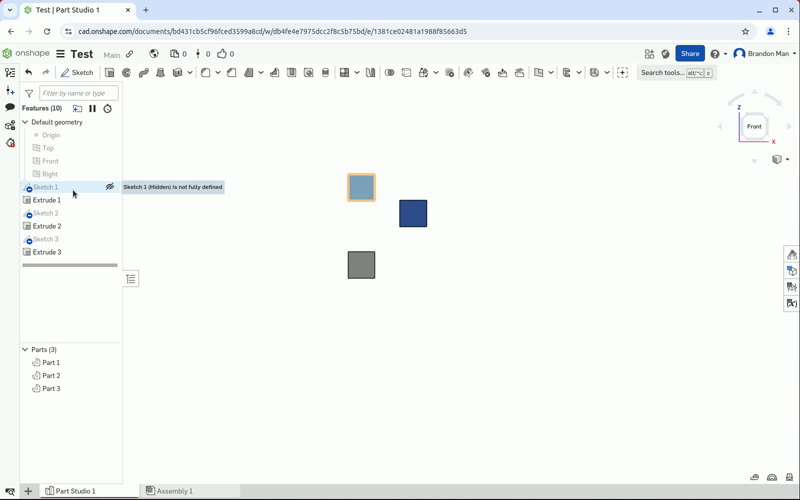
click(73, 189)
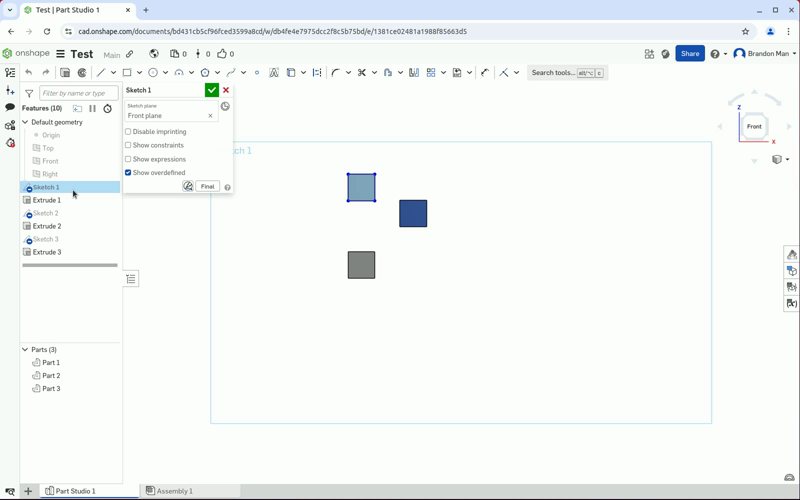
mouse_move(229, 92)
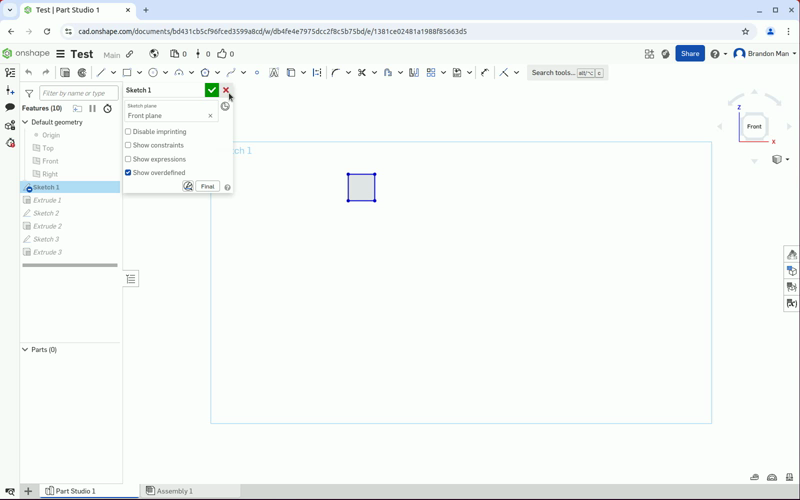
click(229, 92)
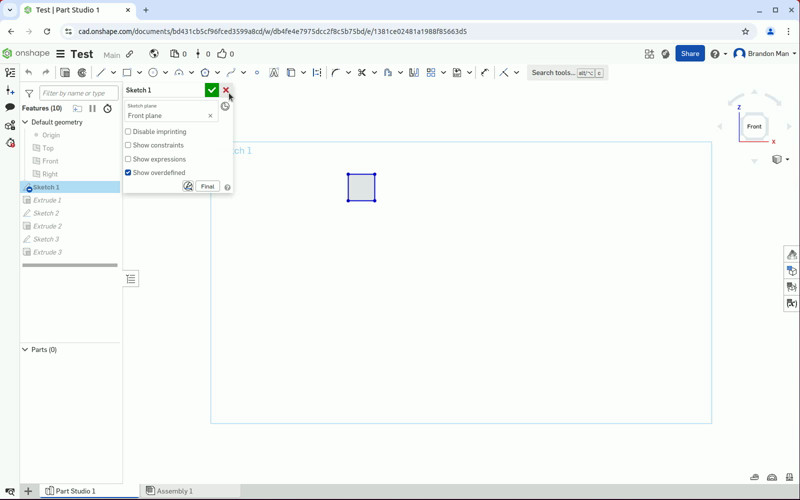
key(shift+s)
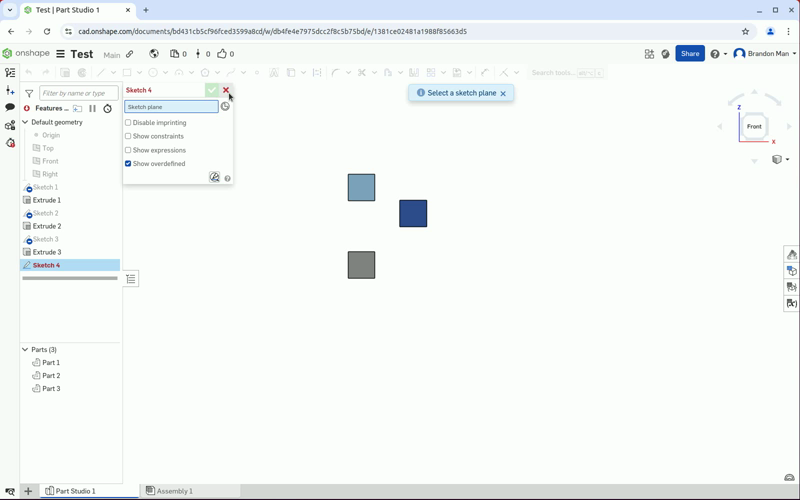
mouse_move(73, 163)
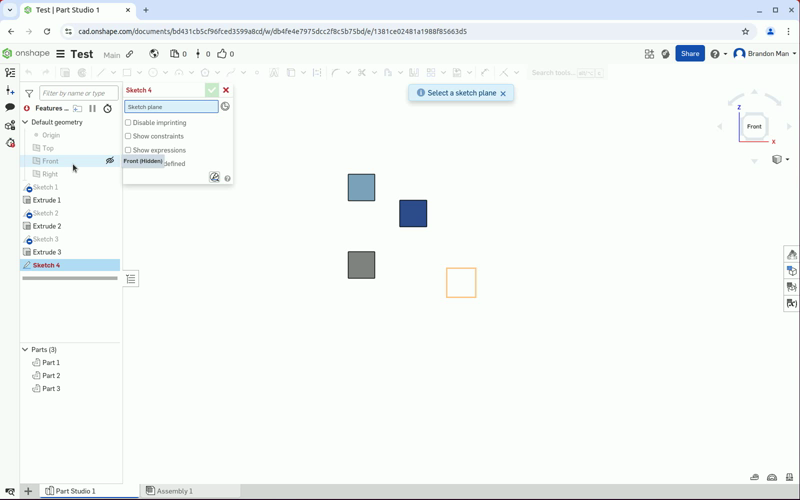
click(73, 163)
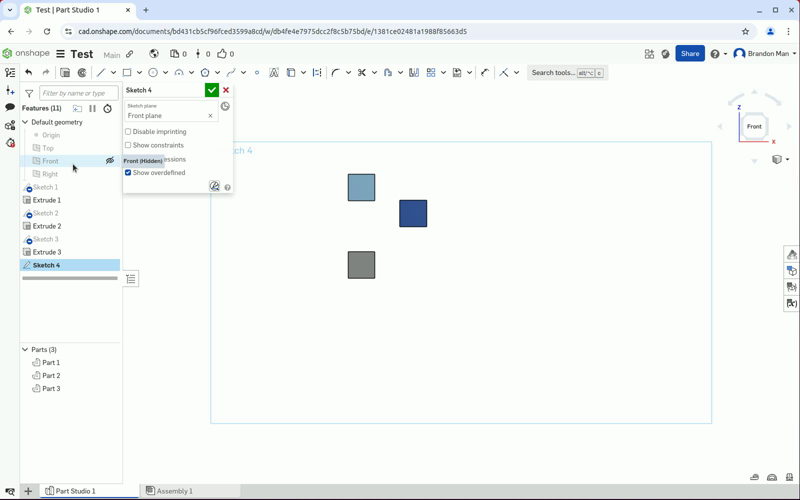
mouse_move(73, 352)
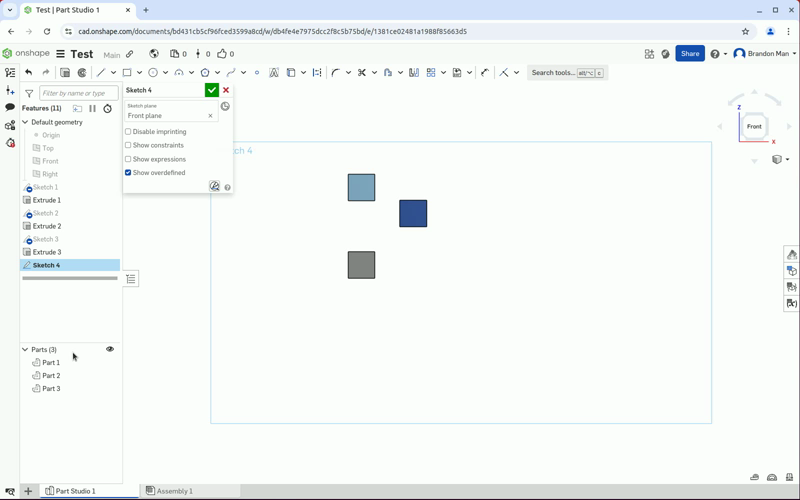
key(y)
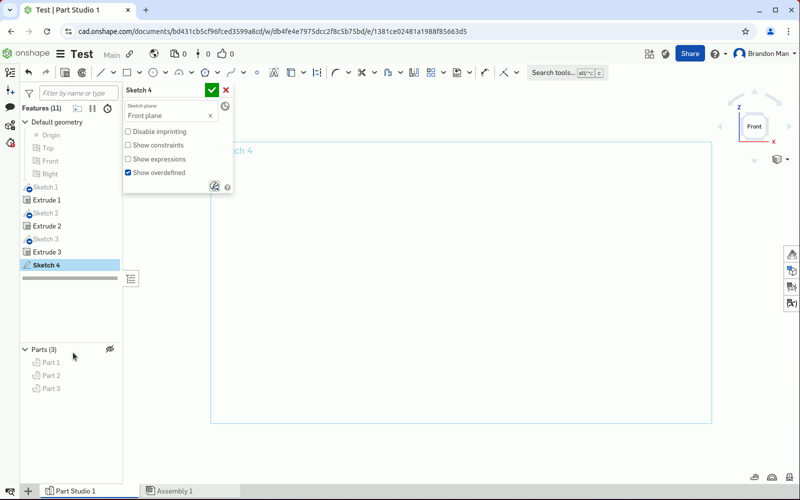
key(l)
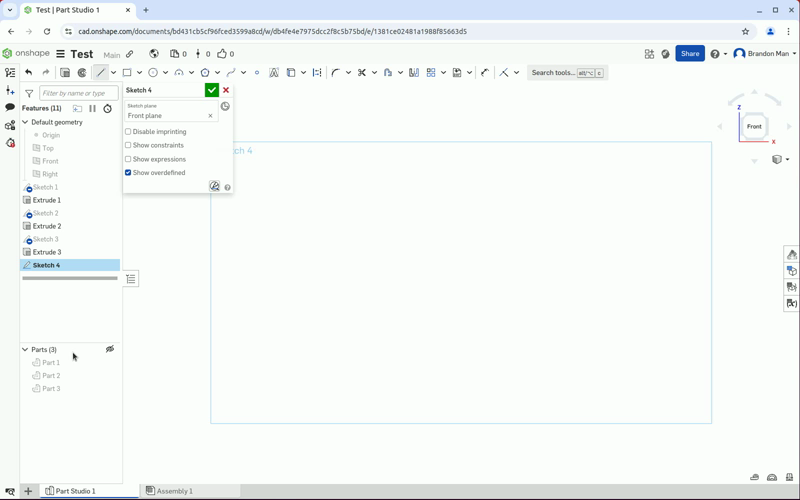
key_down(shift)
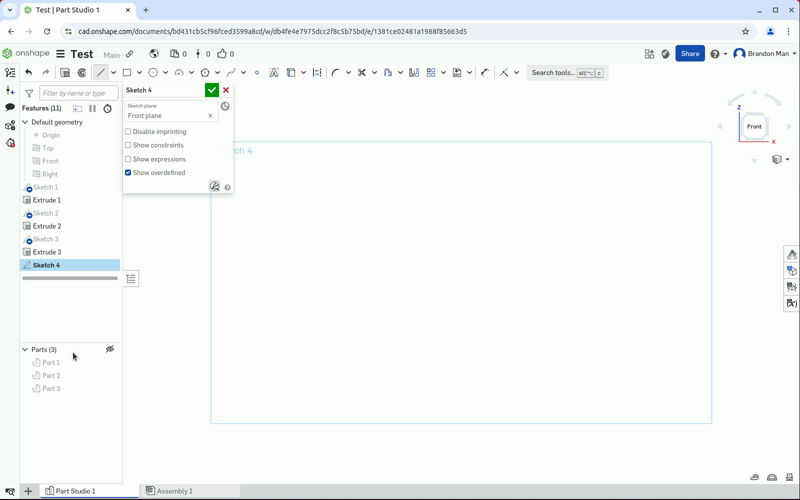
mouse_move(348, 226)
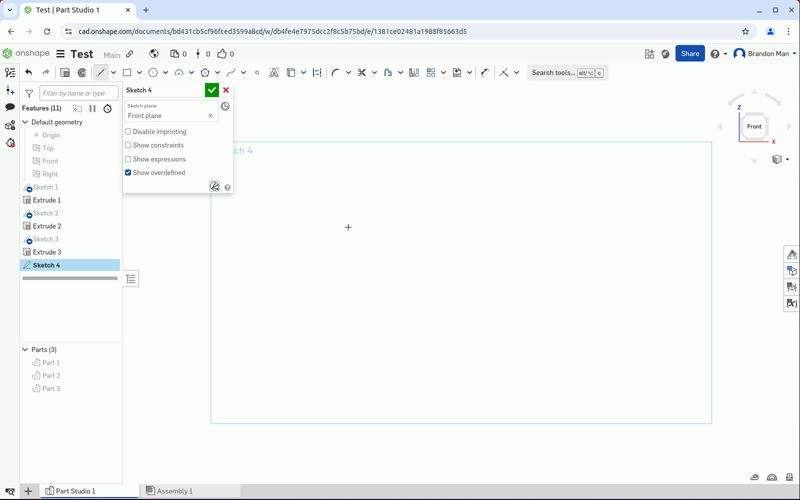
click(348, 226)
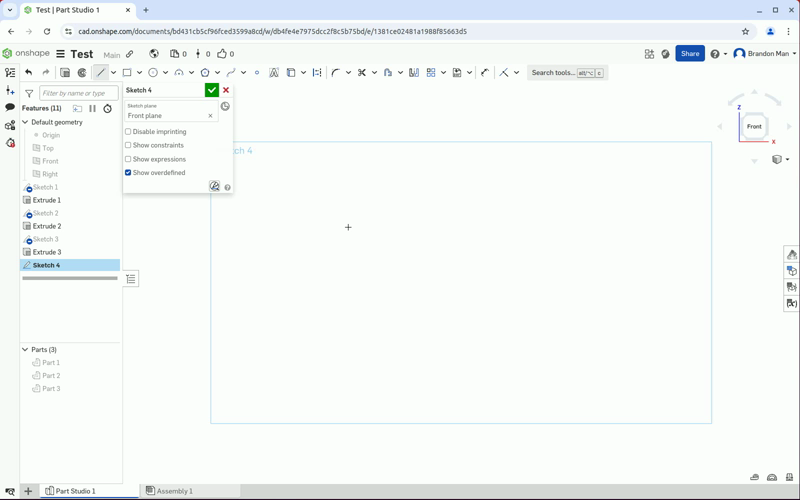
key_up(shift)
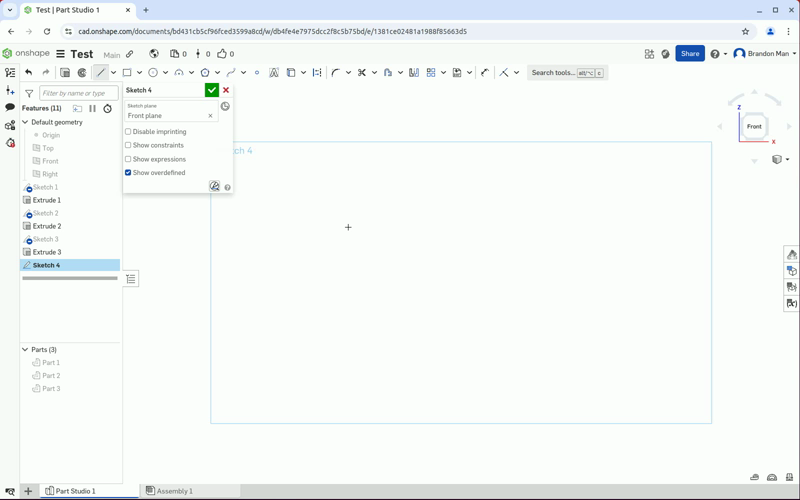
key_down(shift)
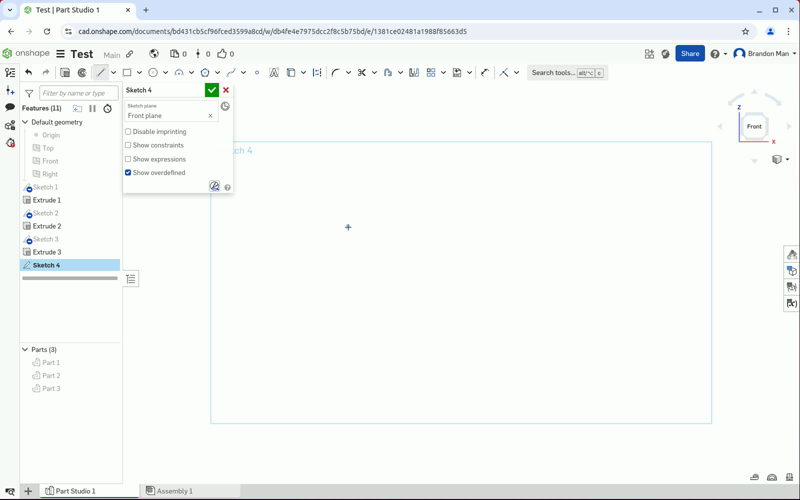
mouse_move(378, 226)
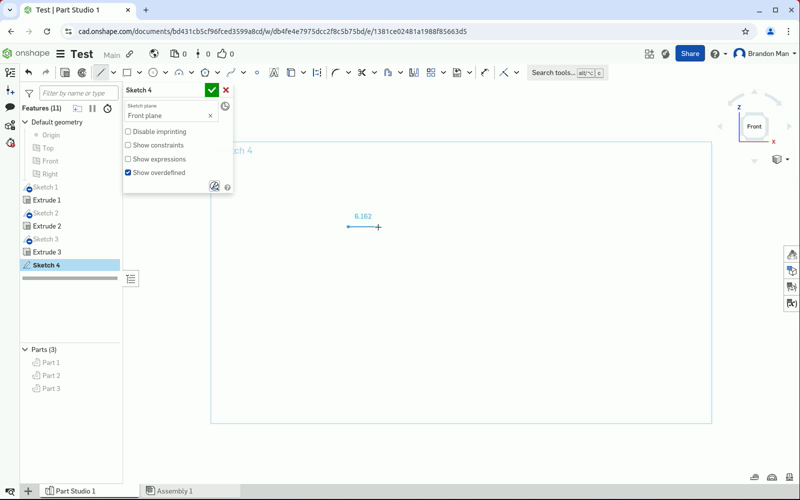
mouse_move(374, 226)
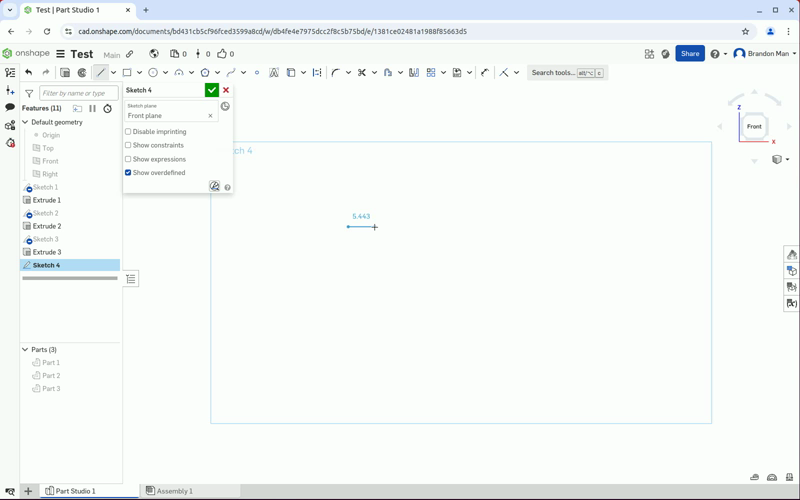
click(374, 226)
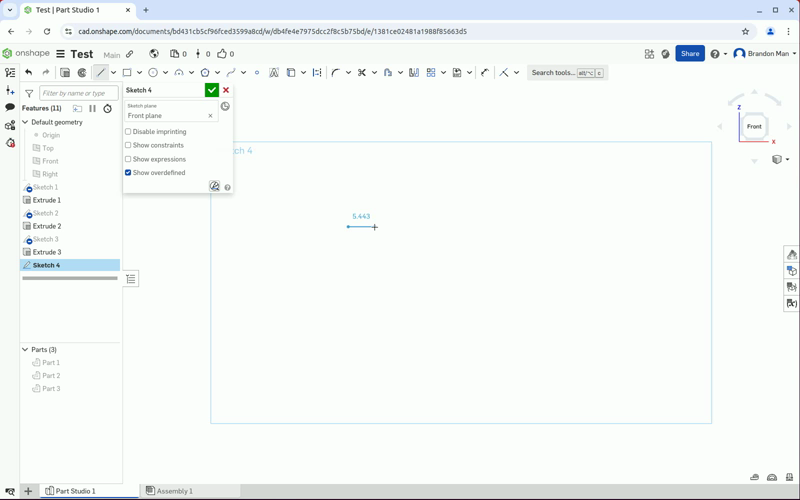
key_up(shift)
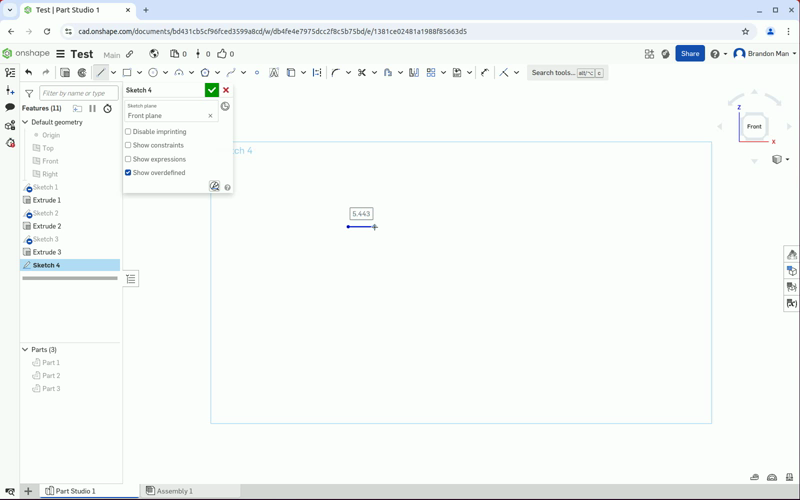
key_down(shift)
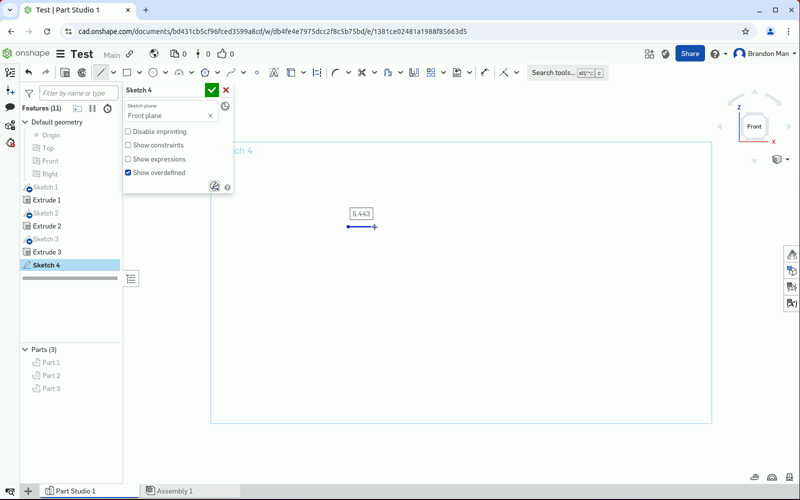
mouse_move(404, 226)
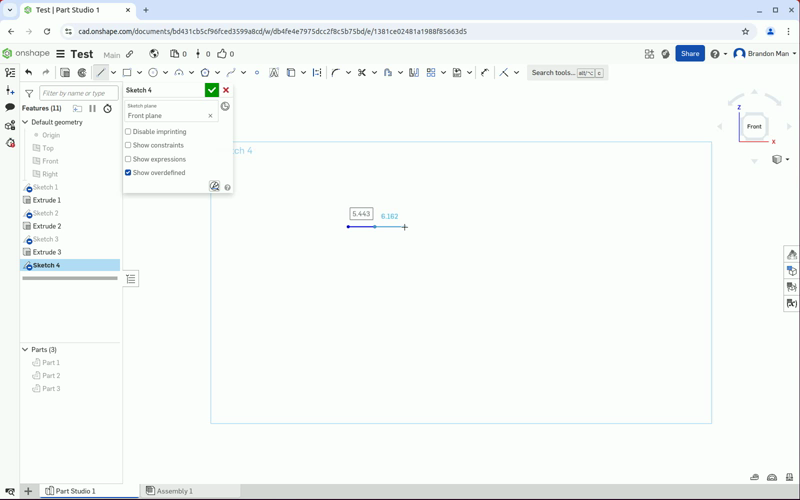
mouse_move(374, 200)
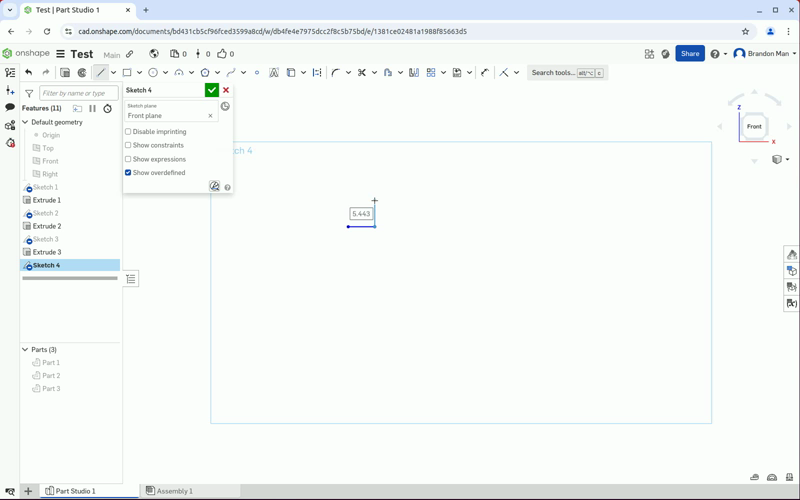
click(374, 200)
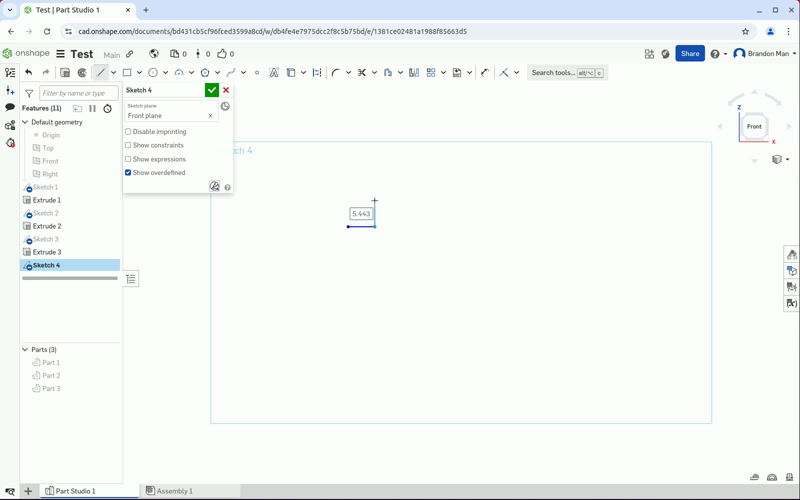
key_up(shift)
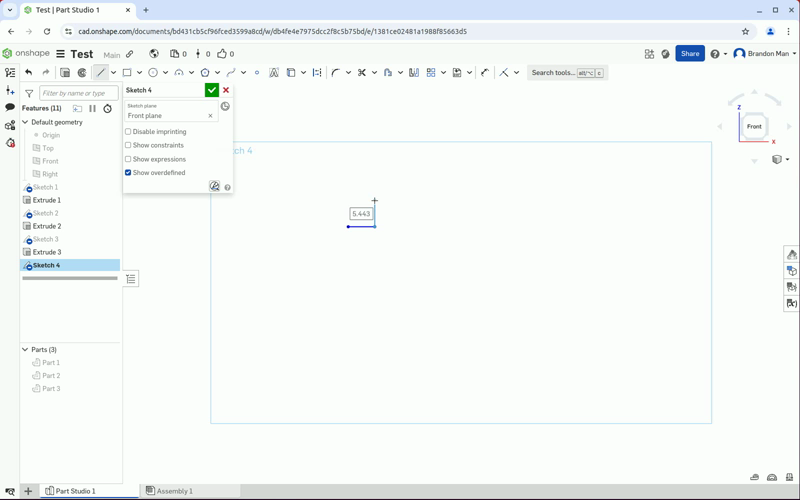
key_down(shift)
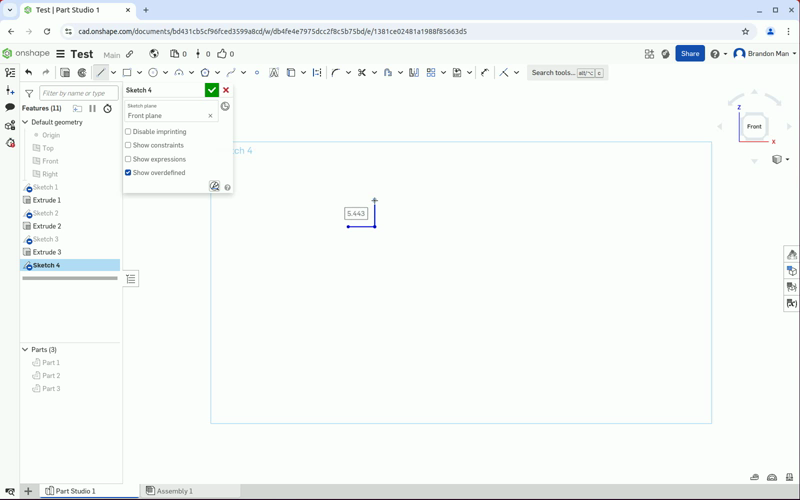
mouse_move(404, 200)
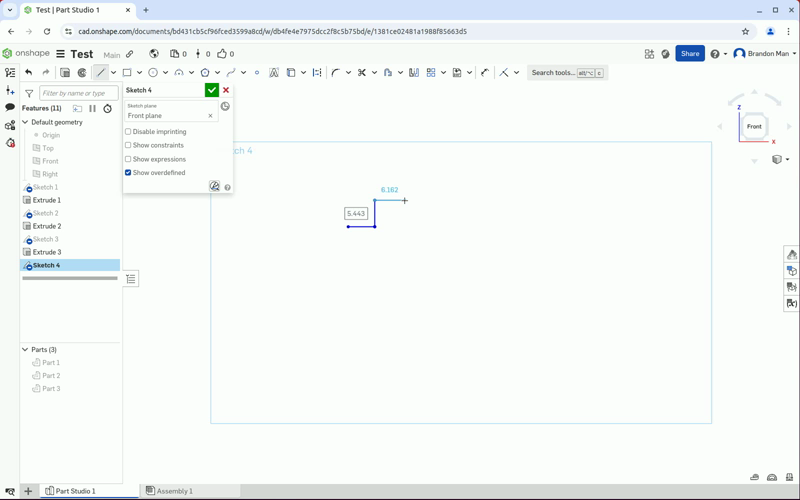
mouse_move(348, 200)
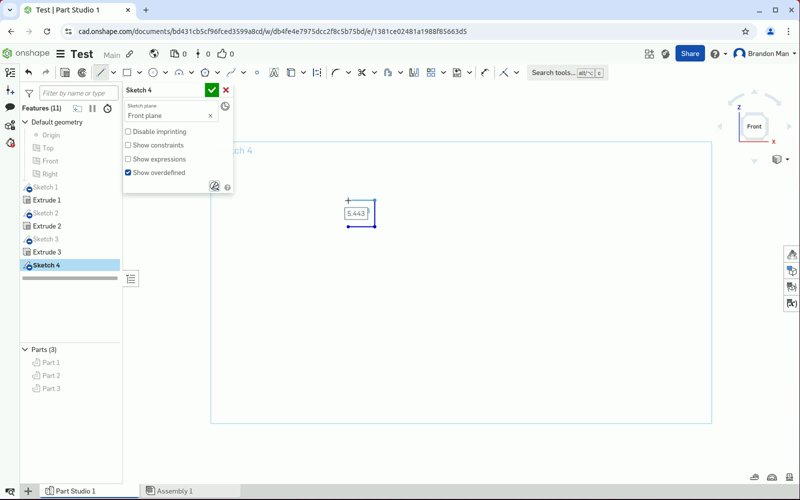
click(348, 200)
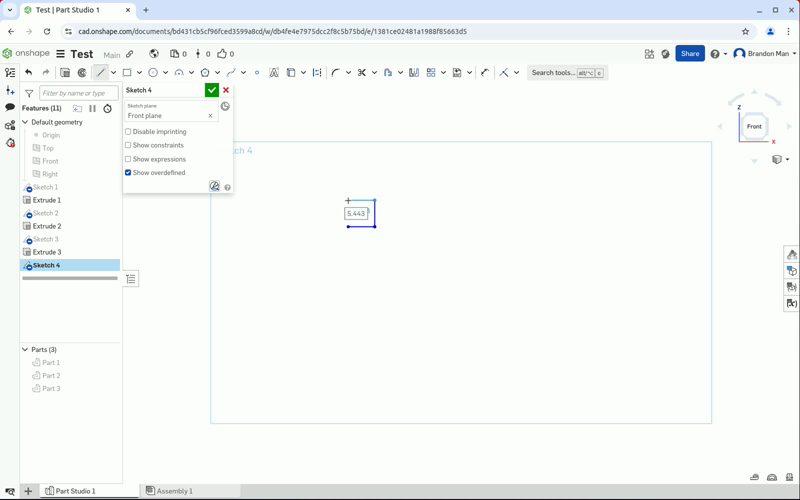
key_up(shift)
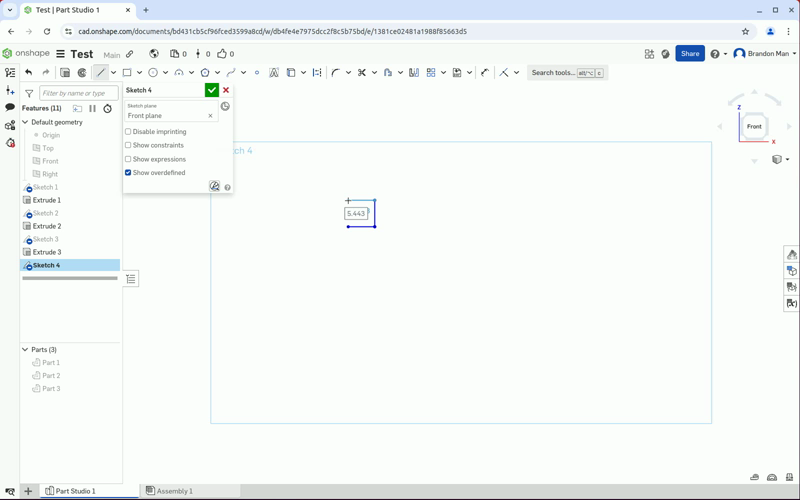
mouse_move(378, 200)
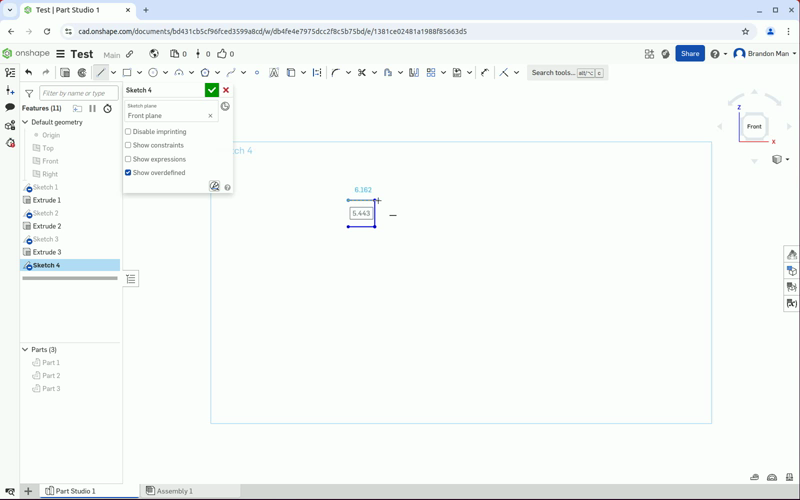
key_down(shift)
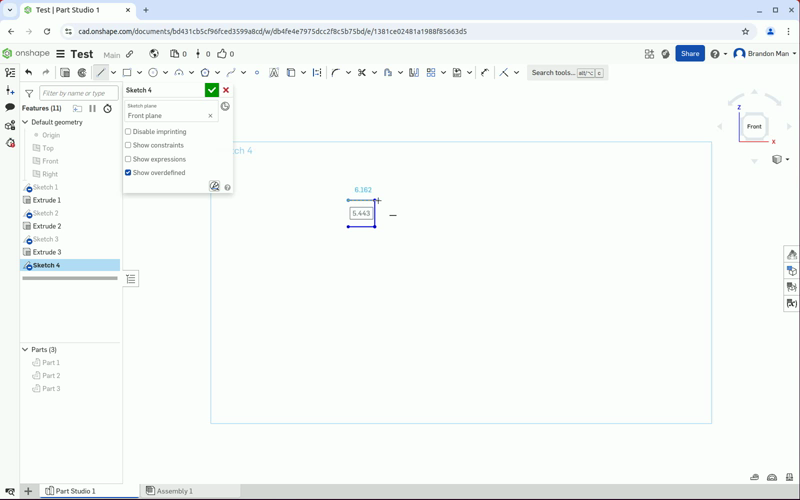
mouse_move(348, 226)
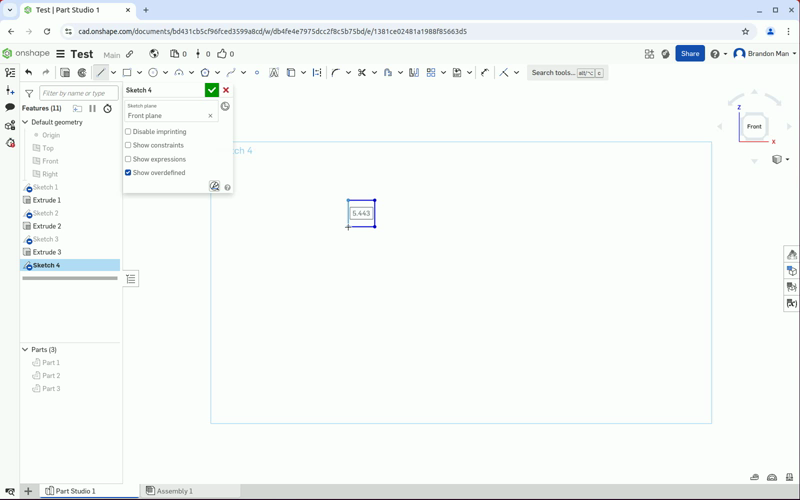
key_up(shift)
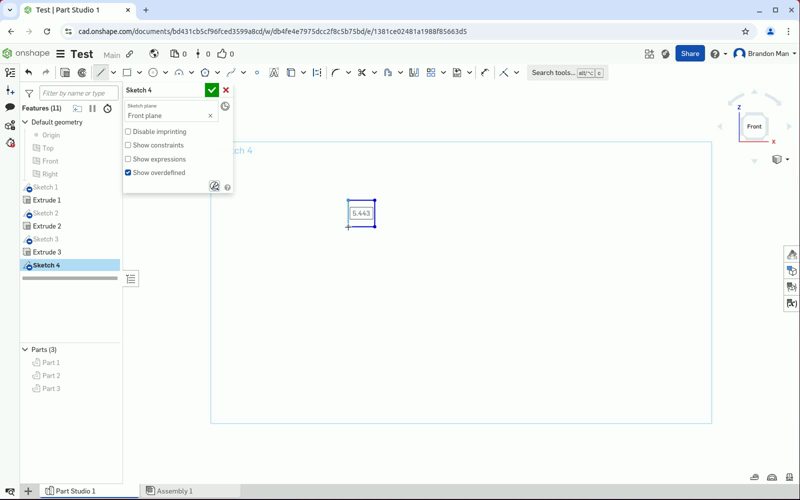
click(348, 226)
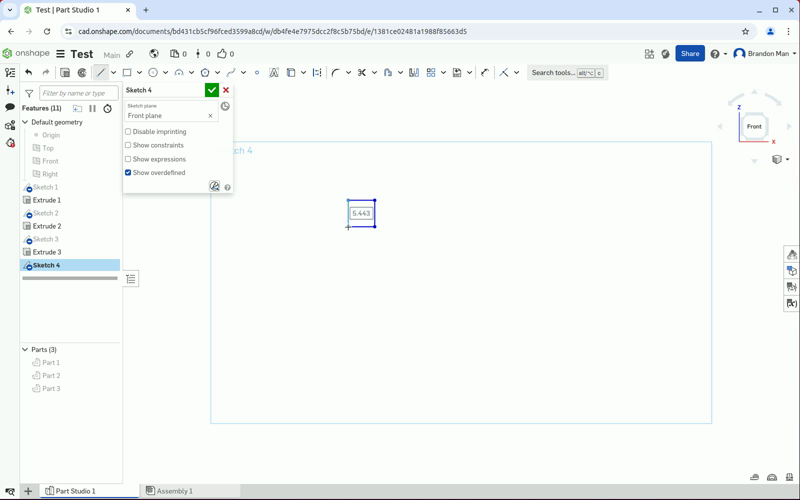
key(esc)
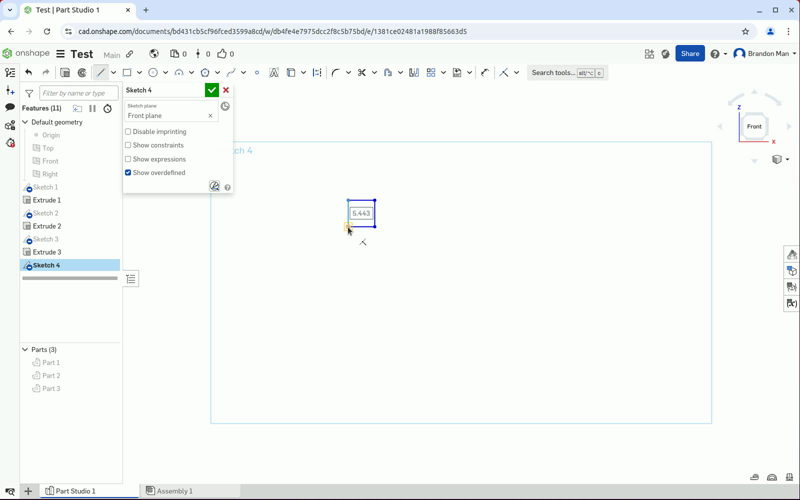
mouse_move(365, 203)
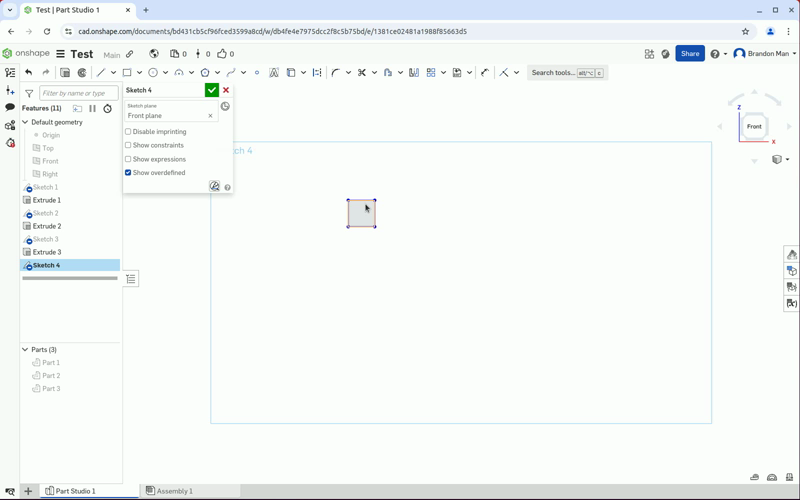
scroll(6)
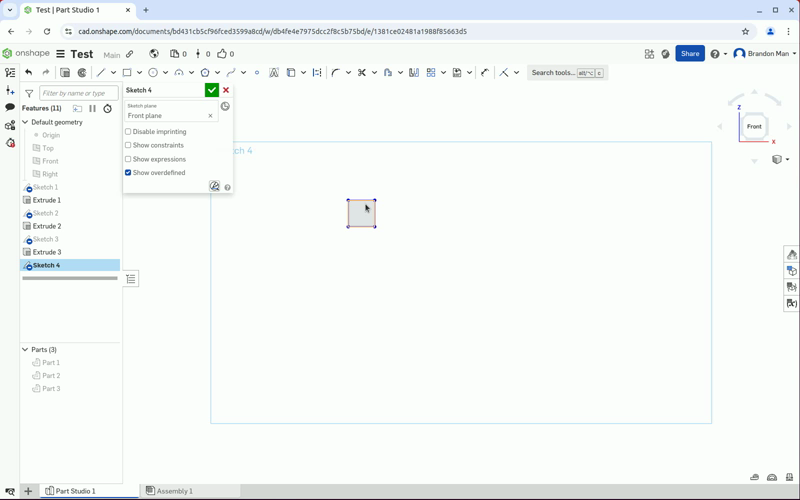
scroll(6)
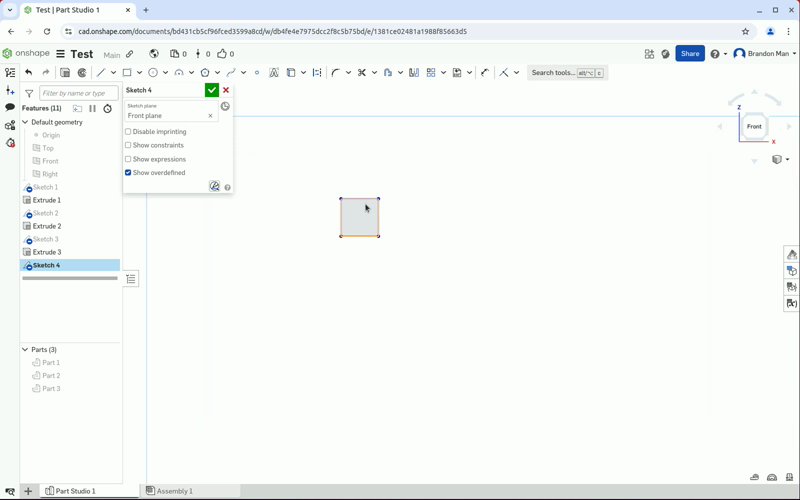
scroll(6)
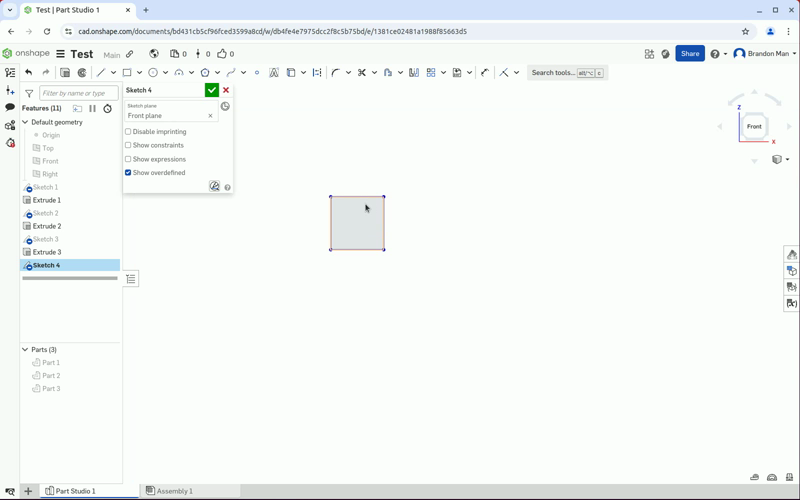
scroll(6)
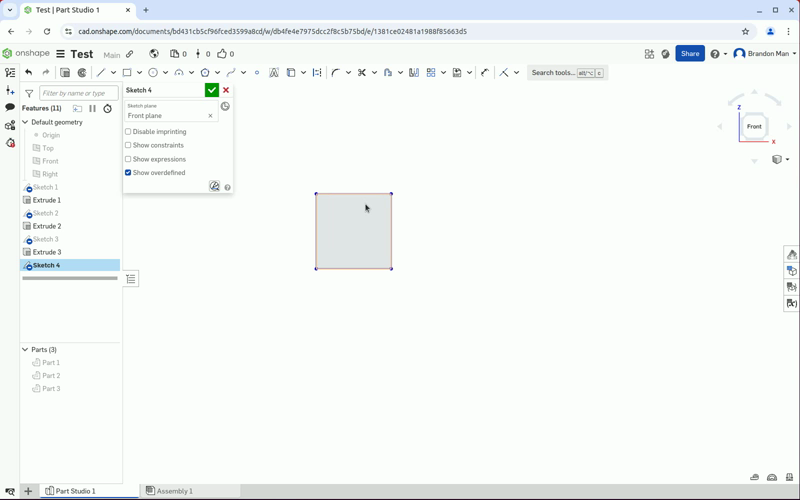
scroll(6)
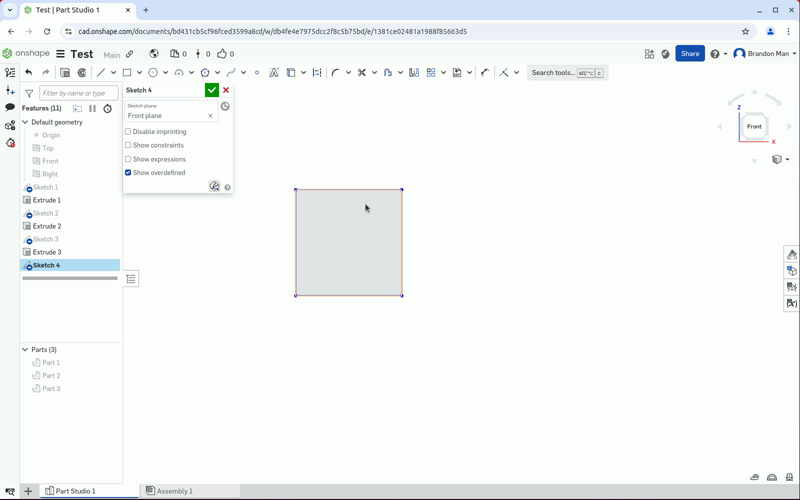
scroll(6)
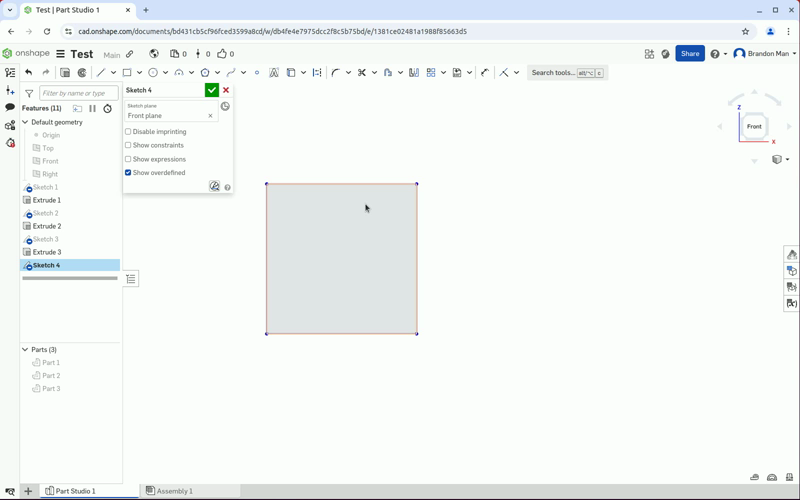
scroll(6)
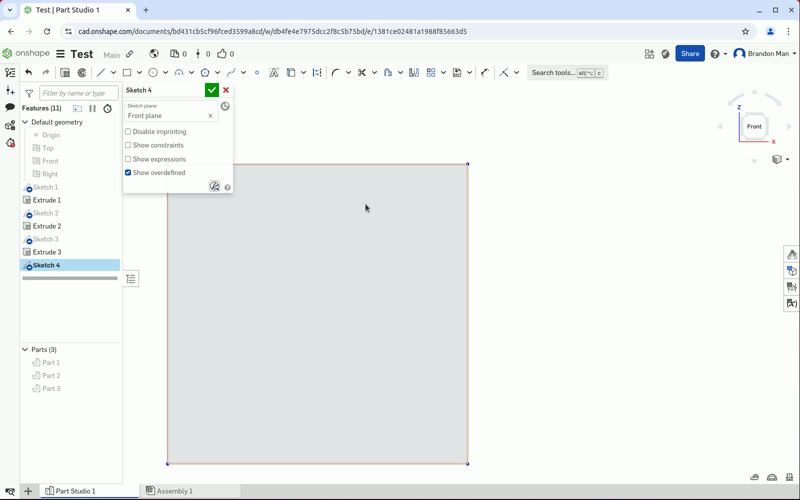
click(365, 203)
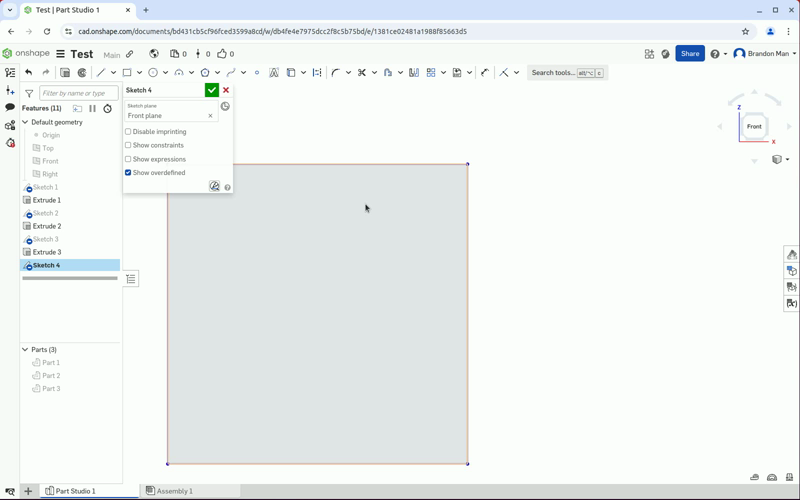
scroll(-6)
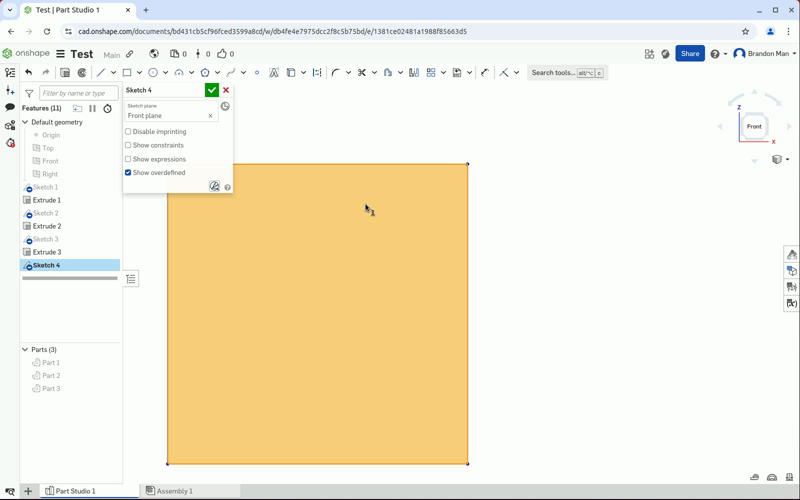
scroll(-6)
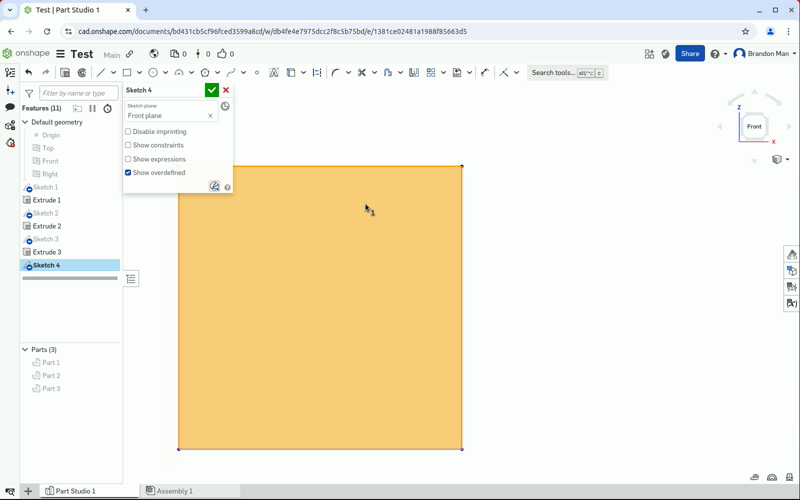
scroll(-6)
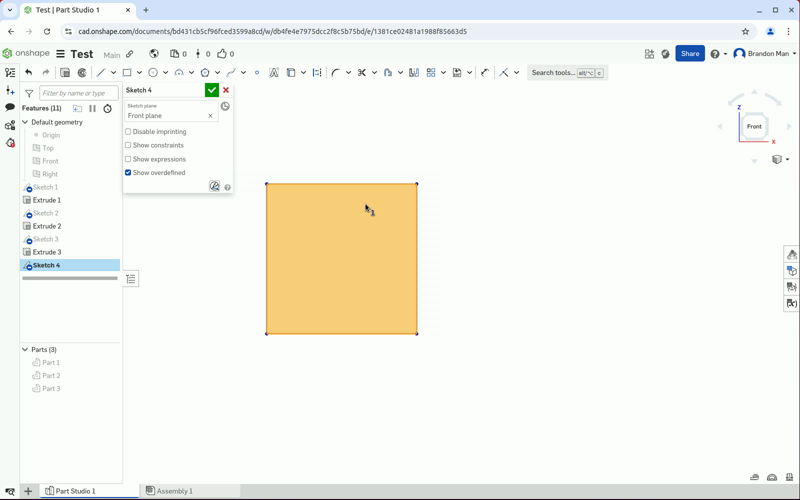
scroll(-6)
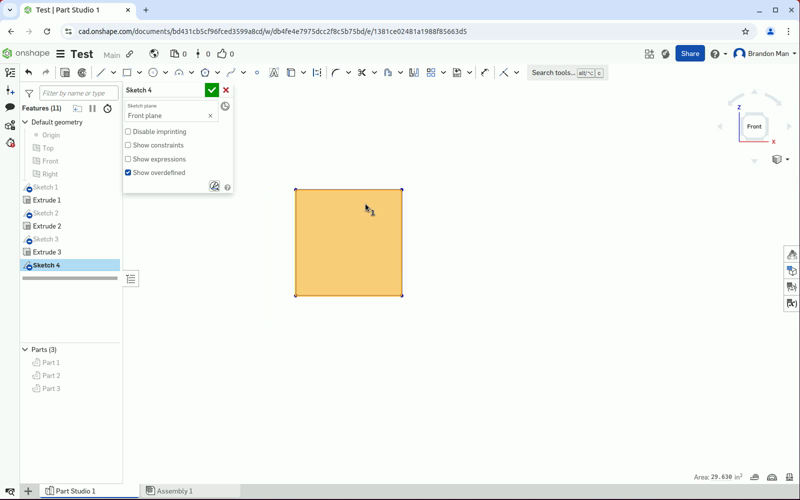
scroll(-6)
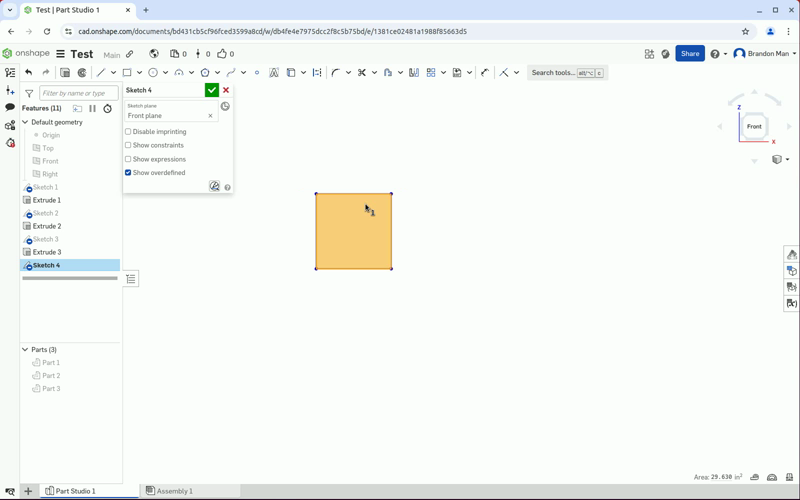
scroll(-6)
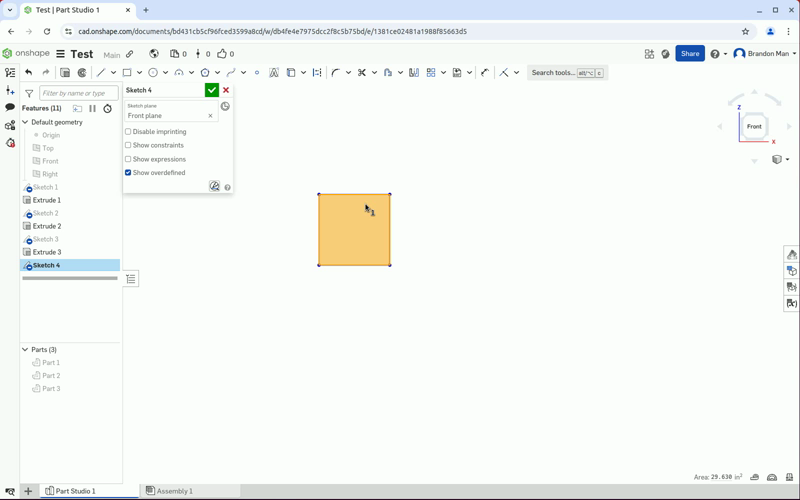
scroll(-6)
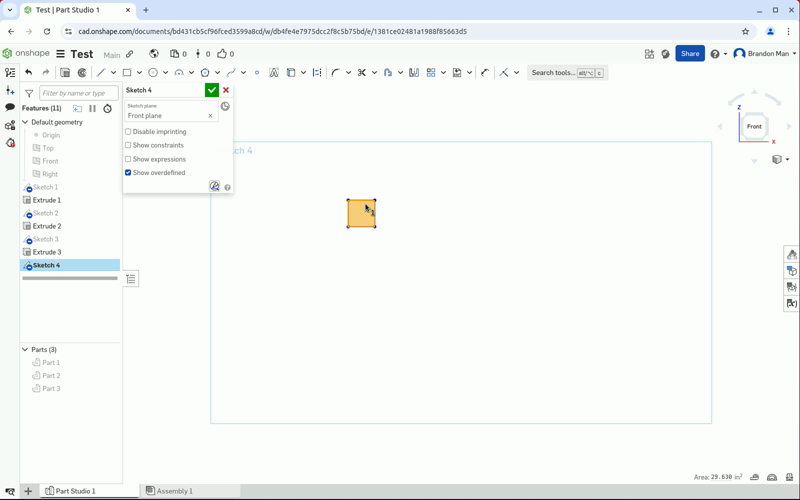
mouse_move(73, 352)
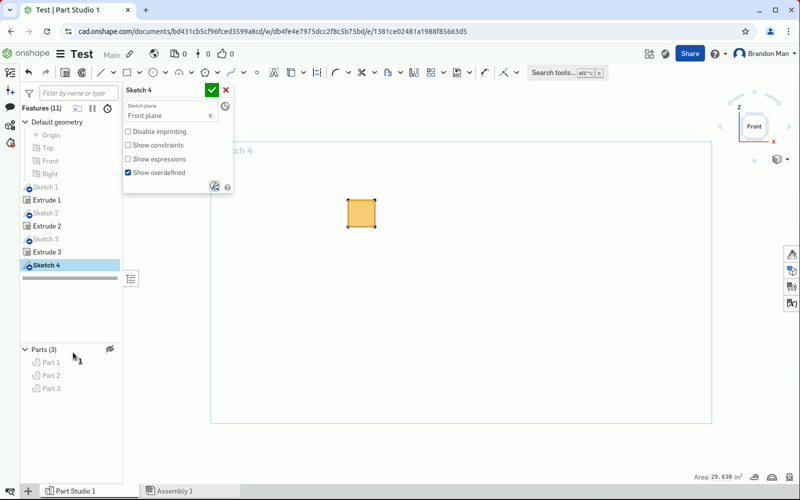
key(shift+y)
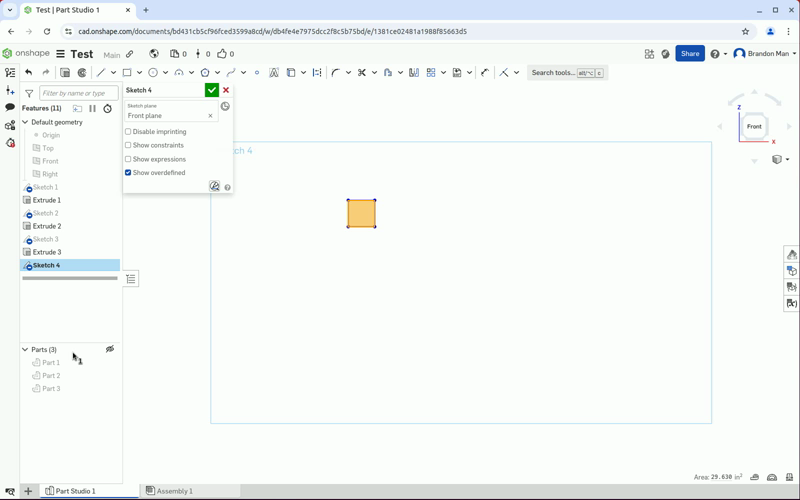
key(shift+e)
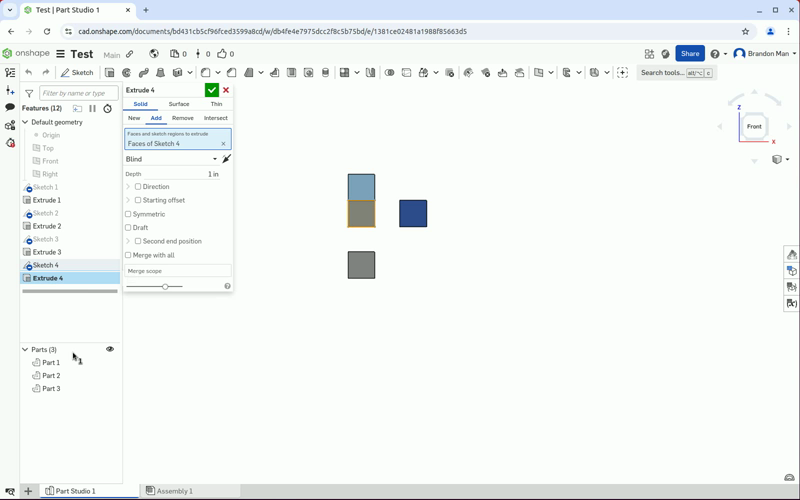
mouse_move(143, 106)
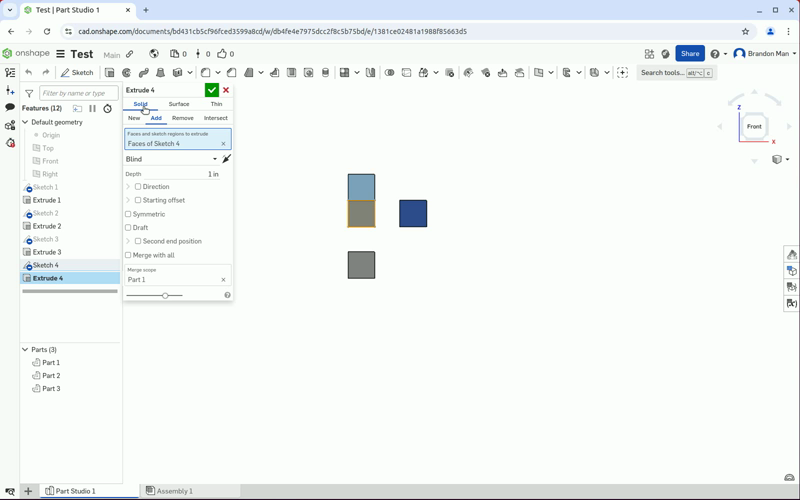
click(143, 106)
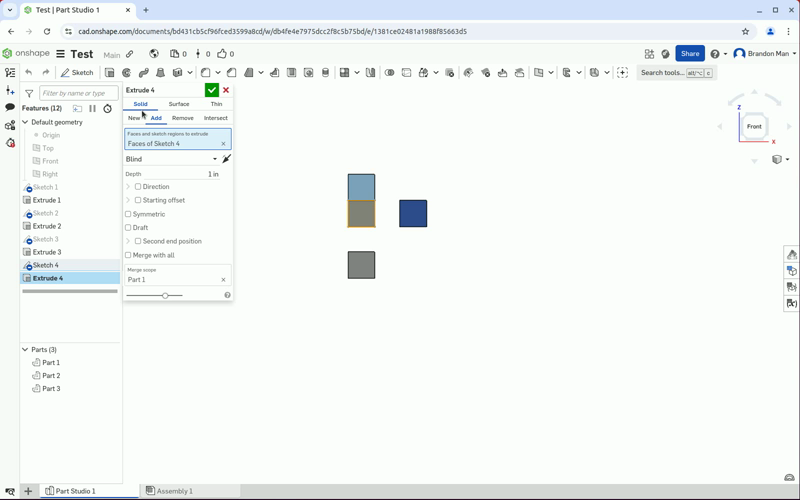
mouse_move(137, 120)
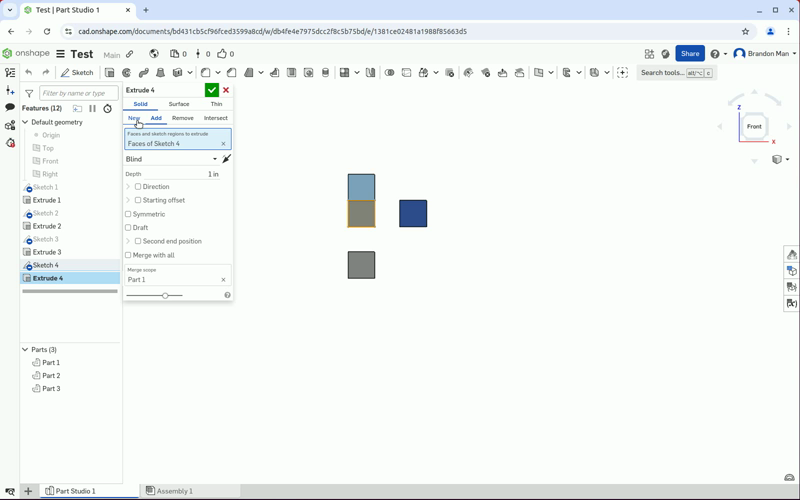
click(137, 120)
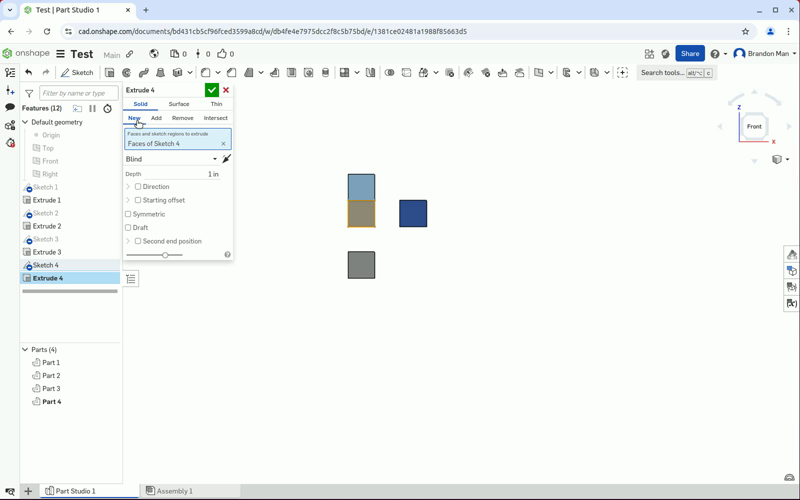
key(tab, 4)
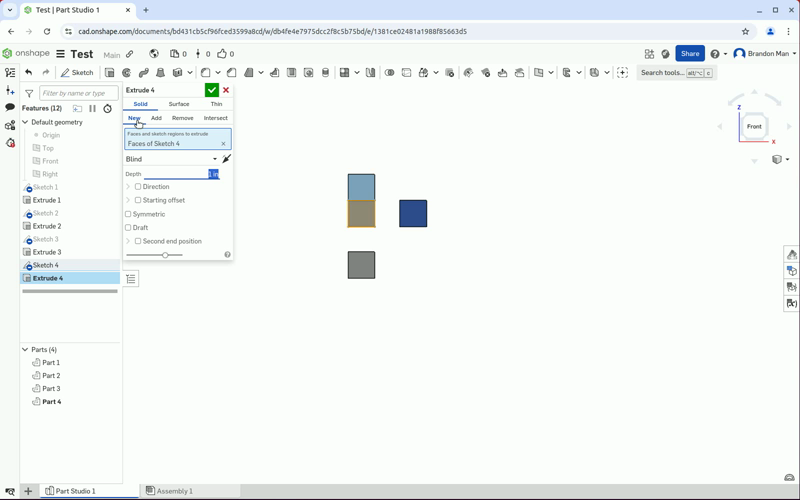
text(5.296)
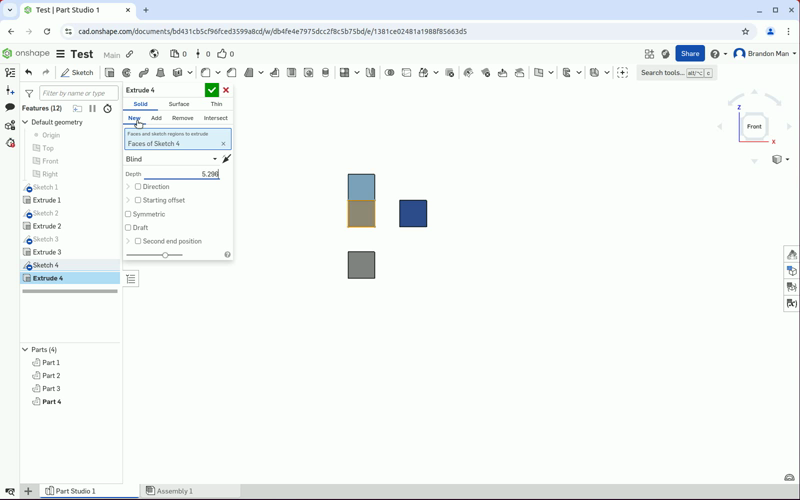
key(tab, 3)
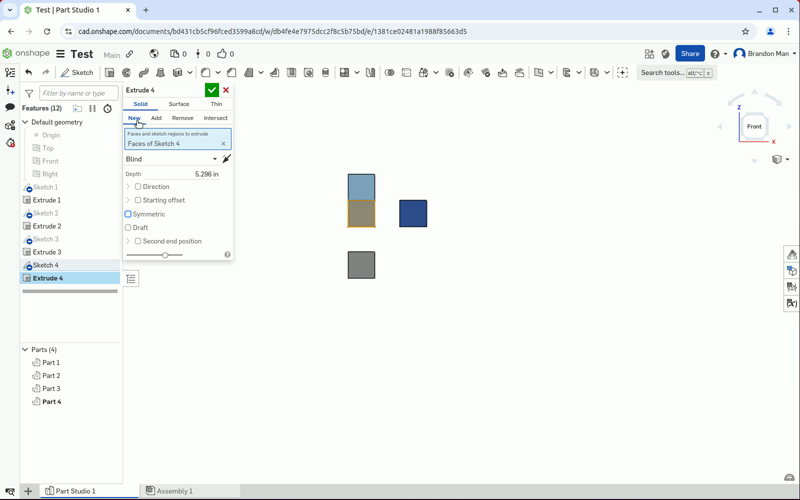
key(space)
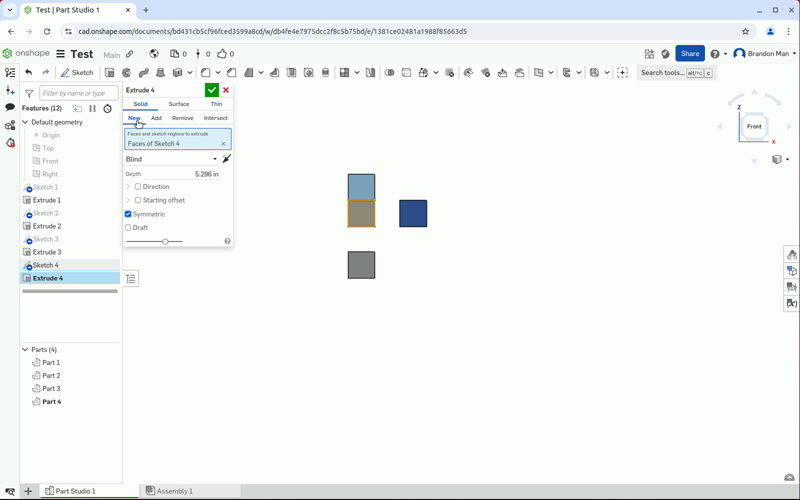
key(enter)
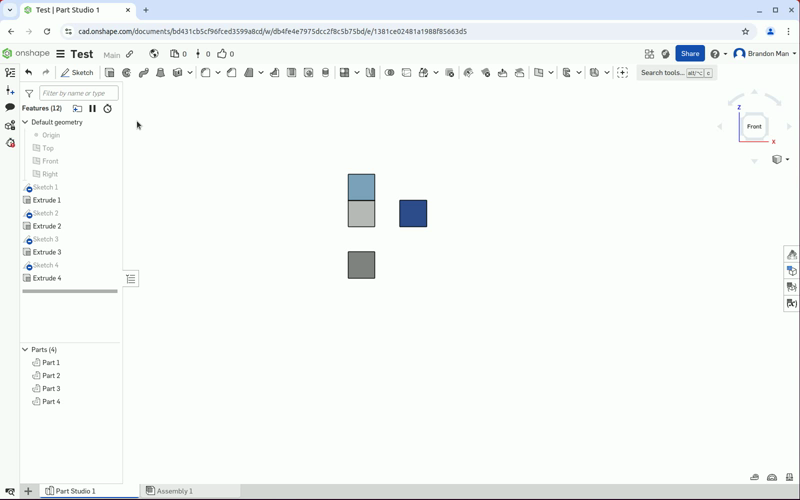
key(shift+h)
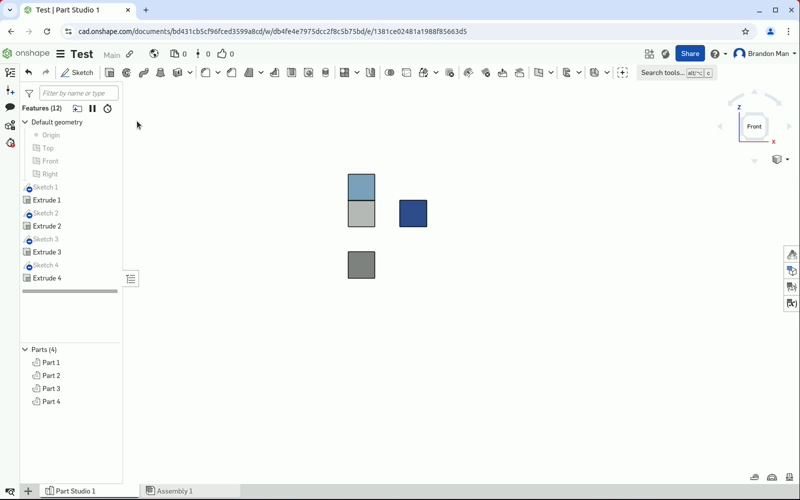
key(shift+h)
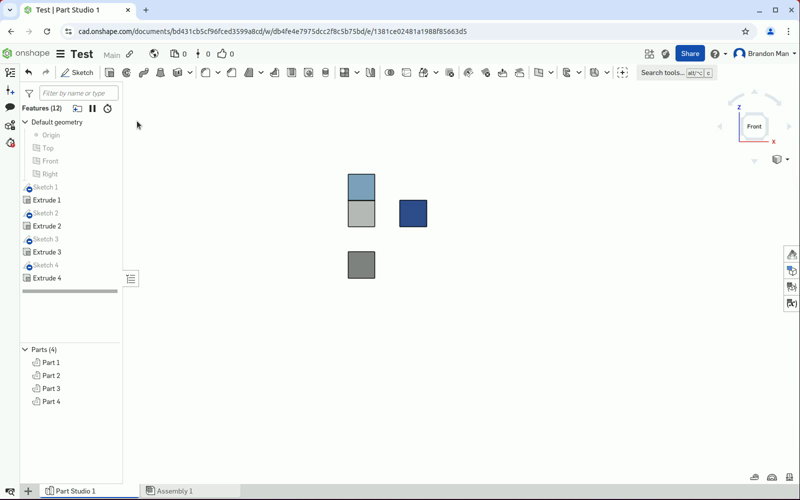
mouse_move(73, 189)
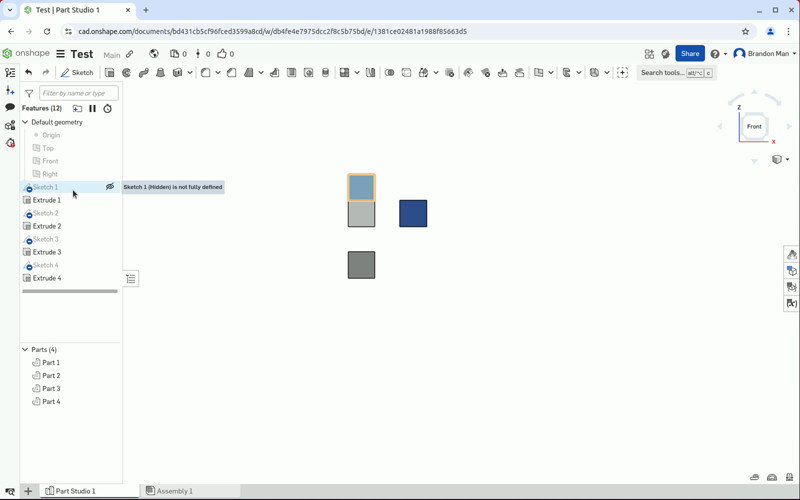
click(73, 189)
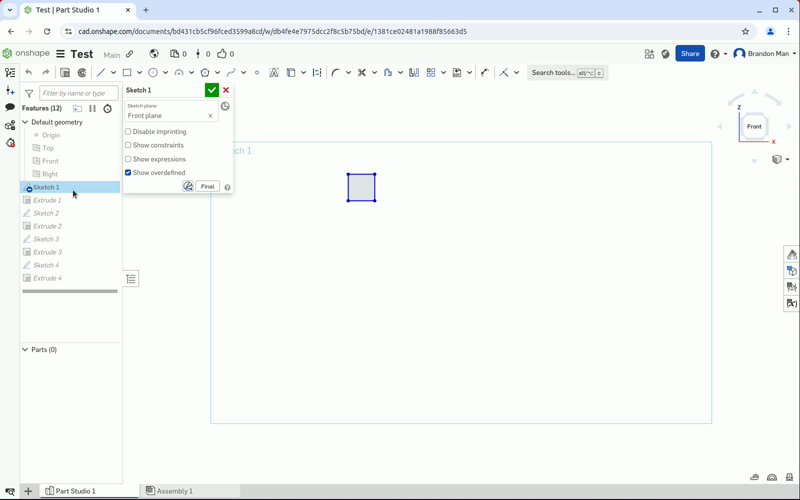
mouse_move(229, 92)
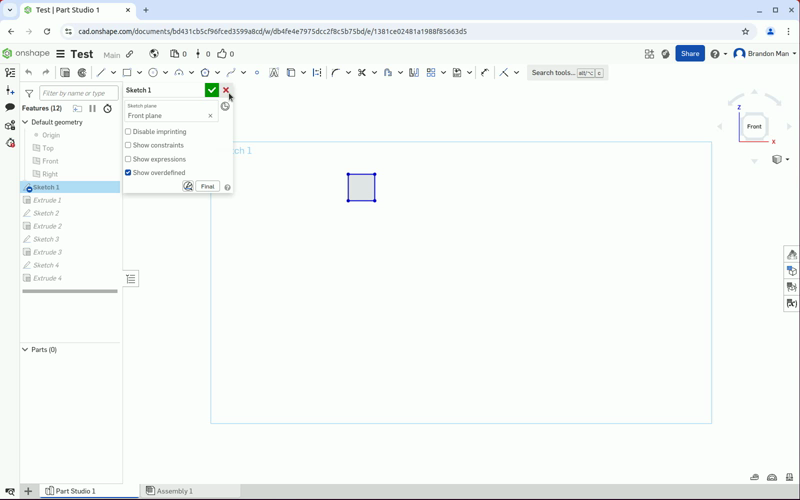
click(229, 92)
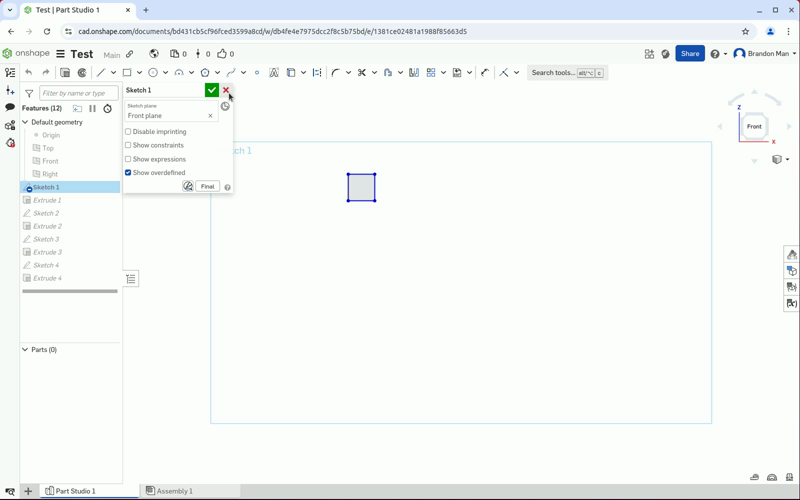
key(shift+s)
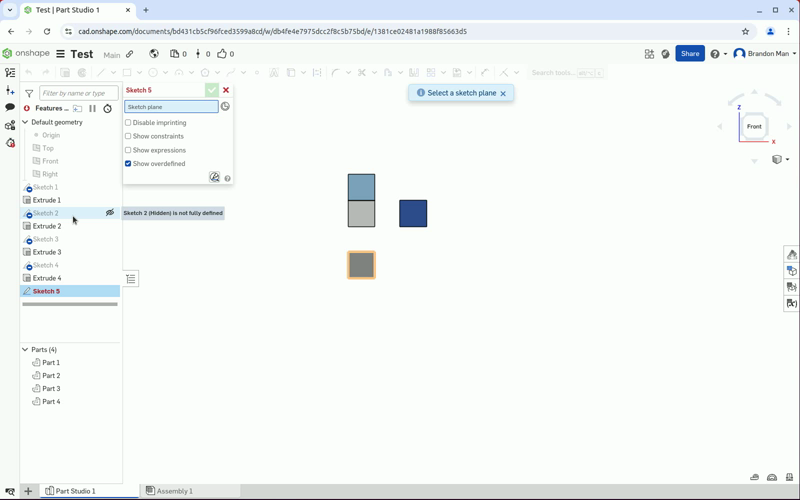
scroll(3)
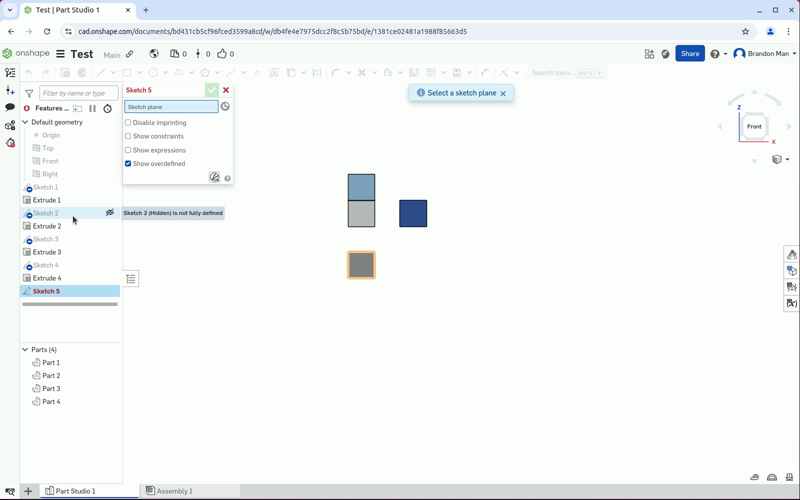
mouse_move(73, 163)
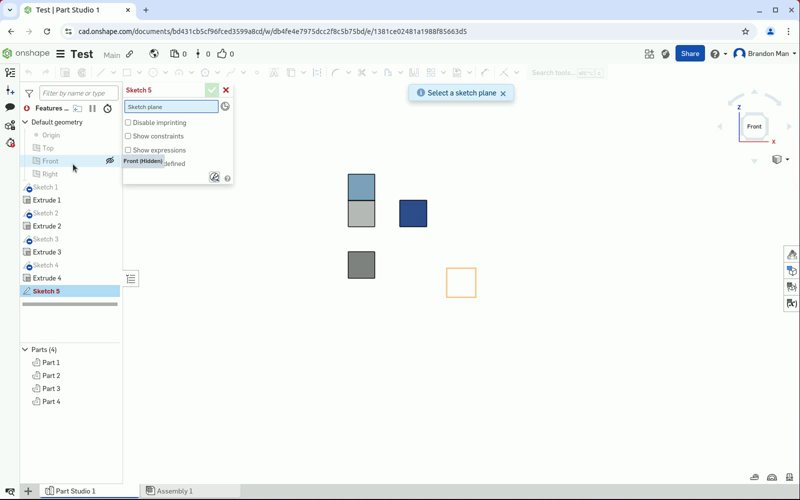
click(73, 163)
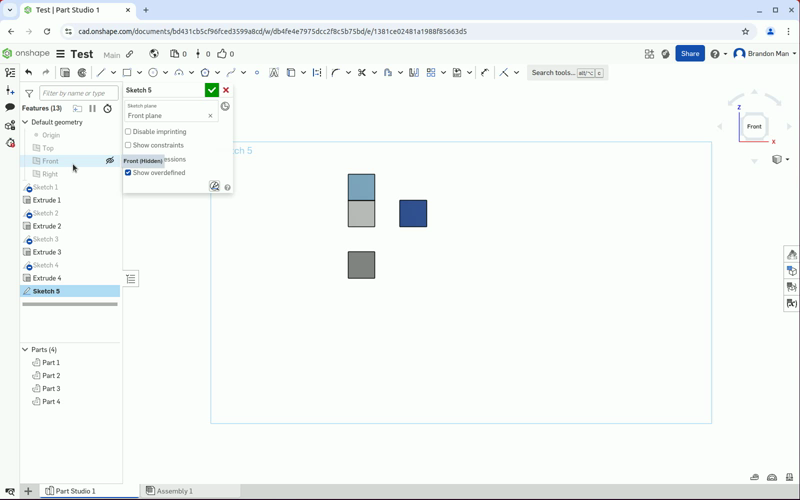
mouse_move(73, 352)
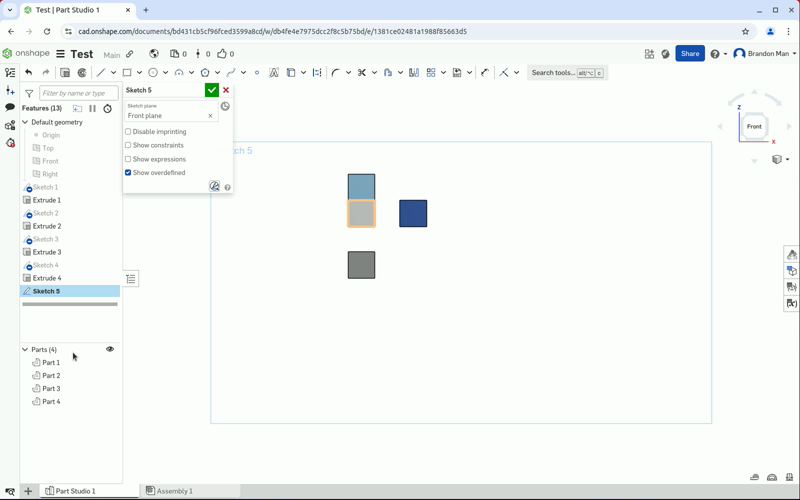
key(y)
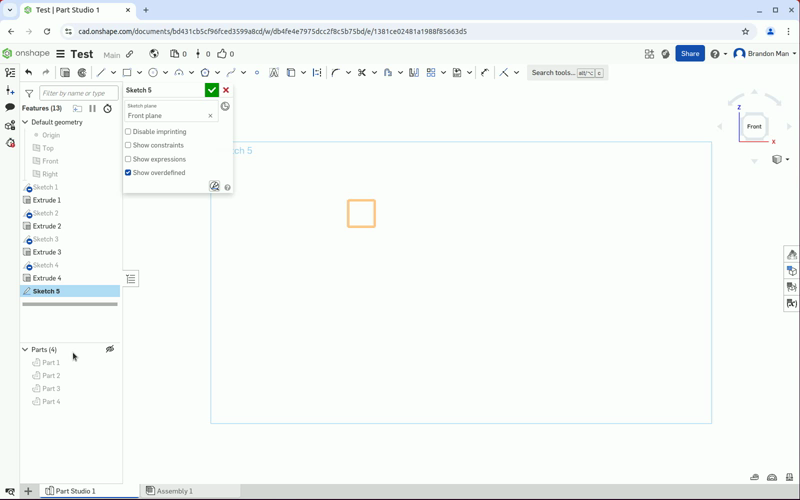
key(l)
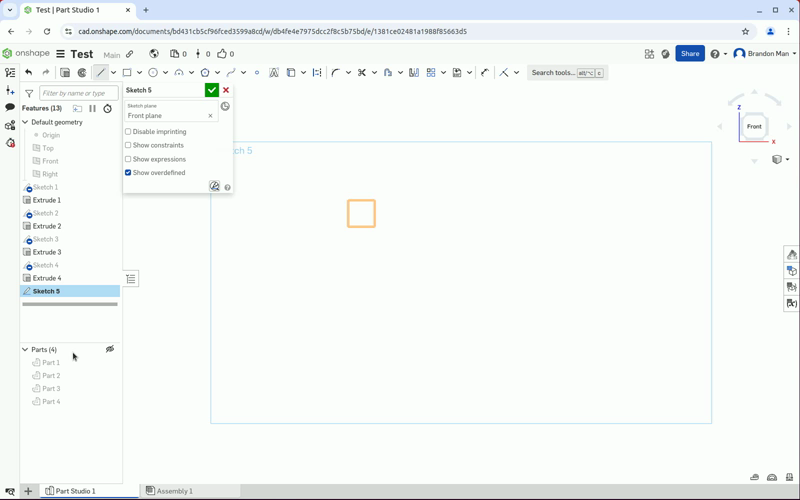
key_down(shift)
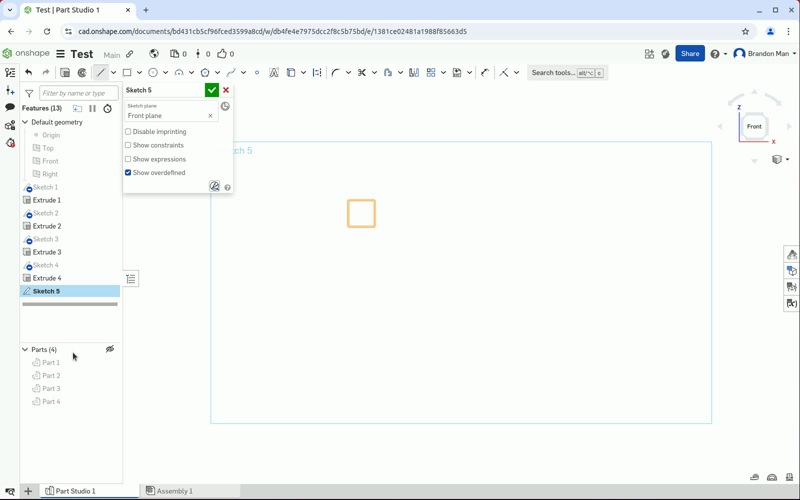
mouse_move(374, 252)
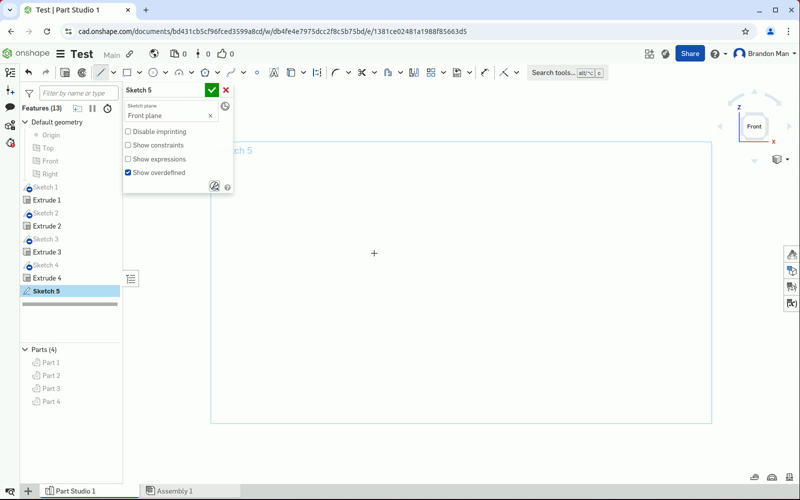
click(374, 252)
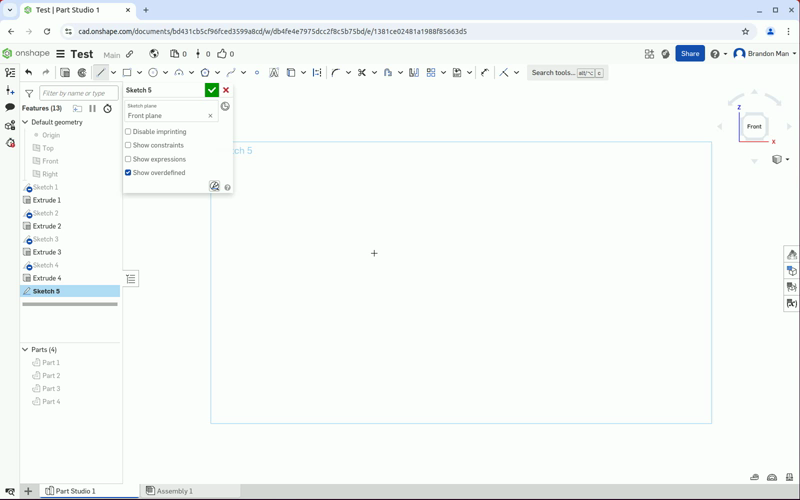
key_up(shift)
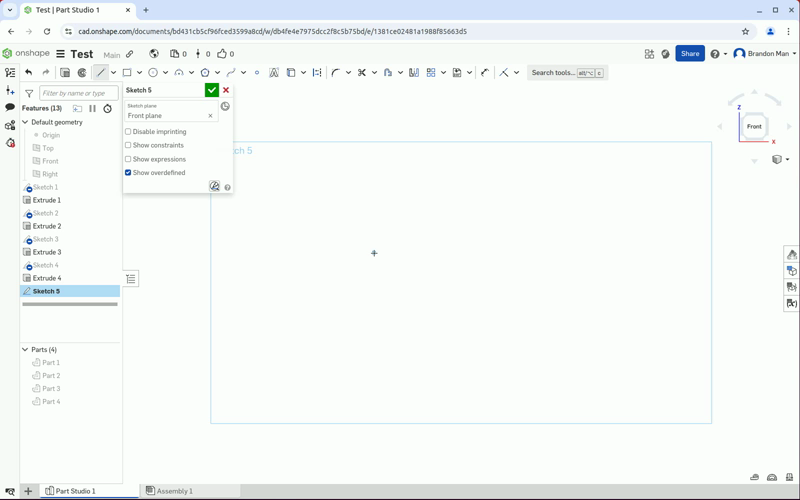
key_down(shift)
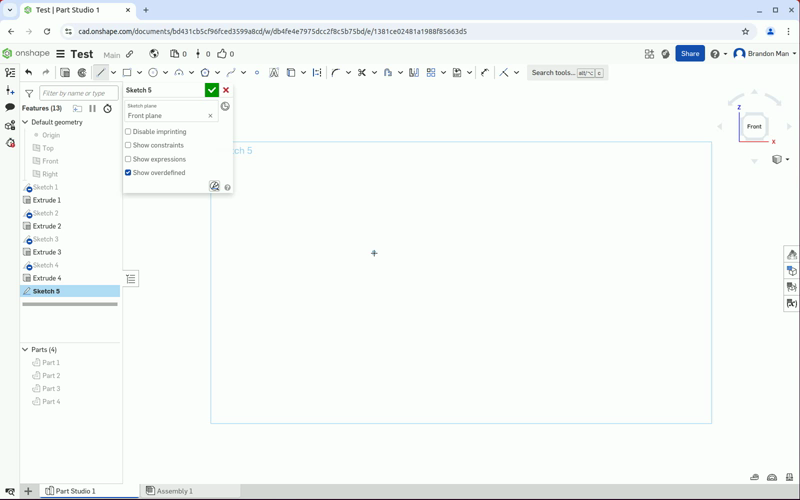
mouse_move(404, 252)
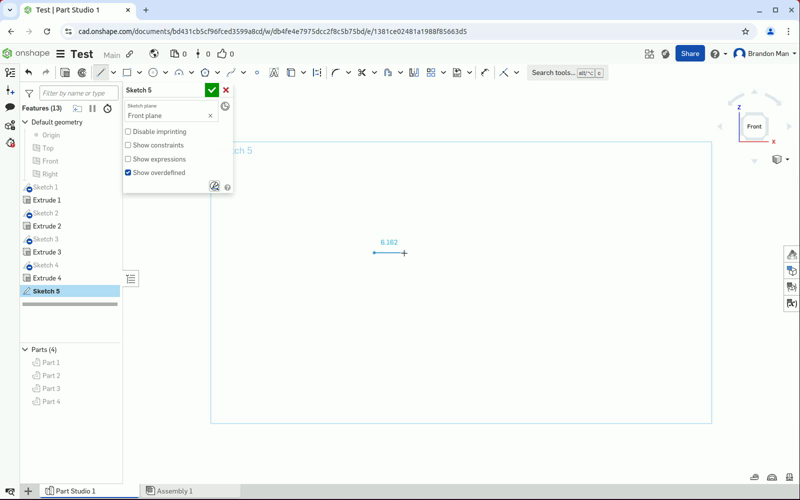
mouse_move(400, 252)
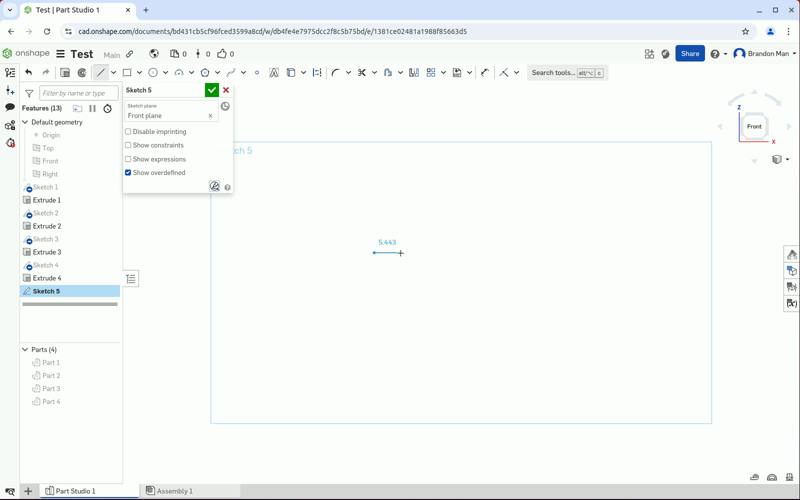
click(400, 252)
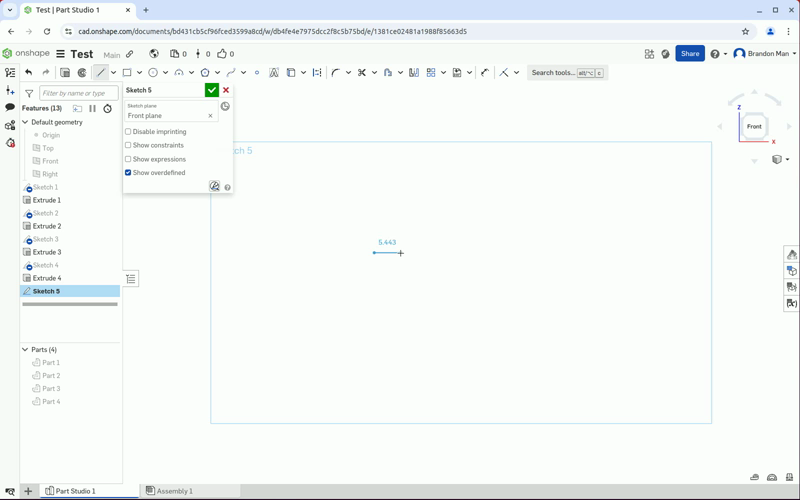
key_up(shift)
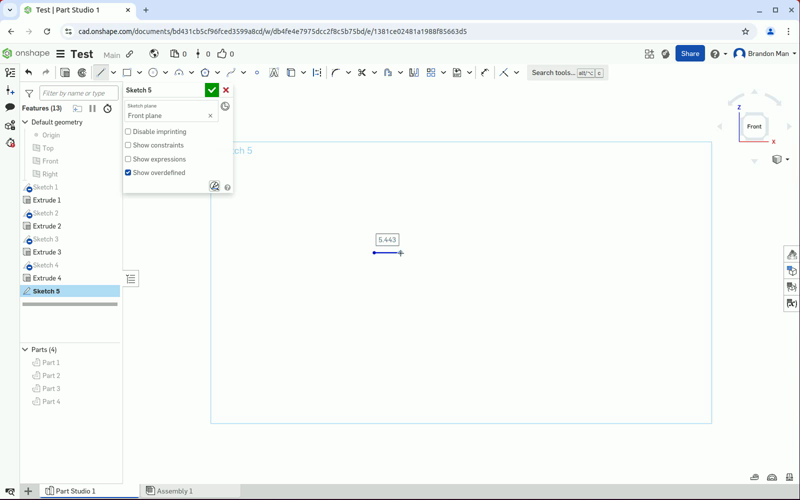
key_down(shift)
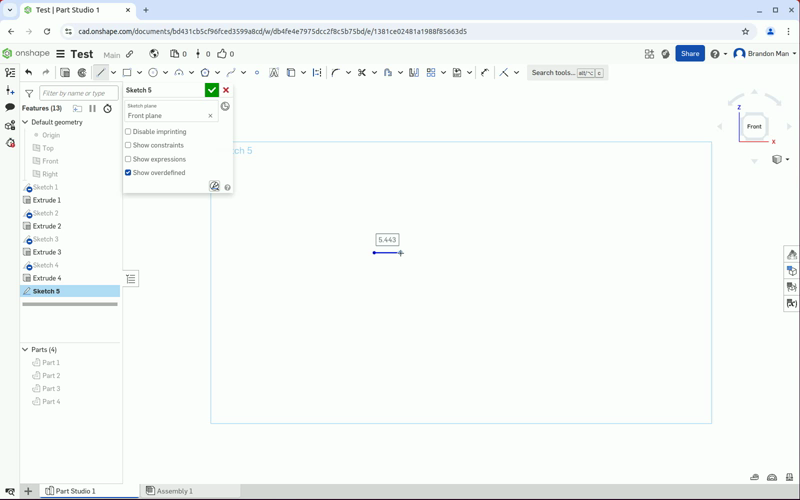
mouse_move(430, 252)
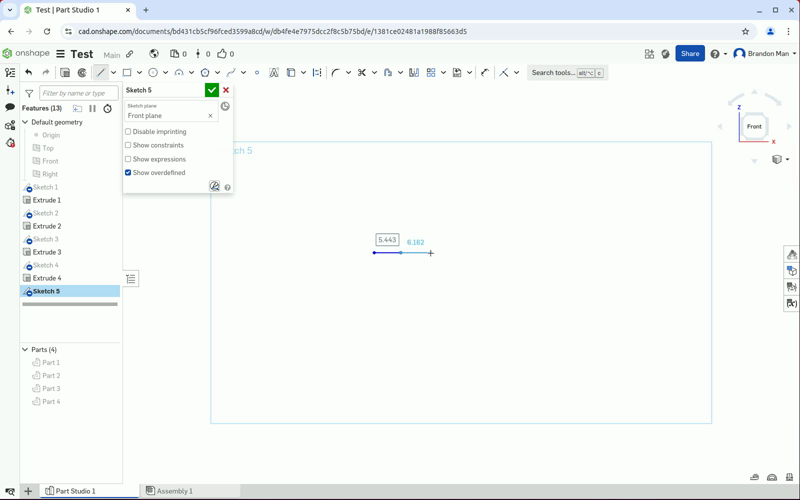
mouse_move(400, 225)
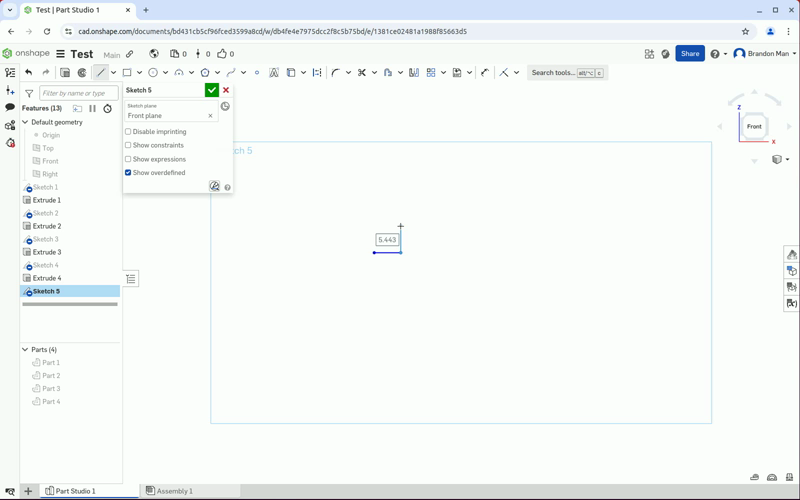
click(400, 225)
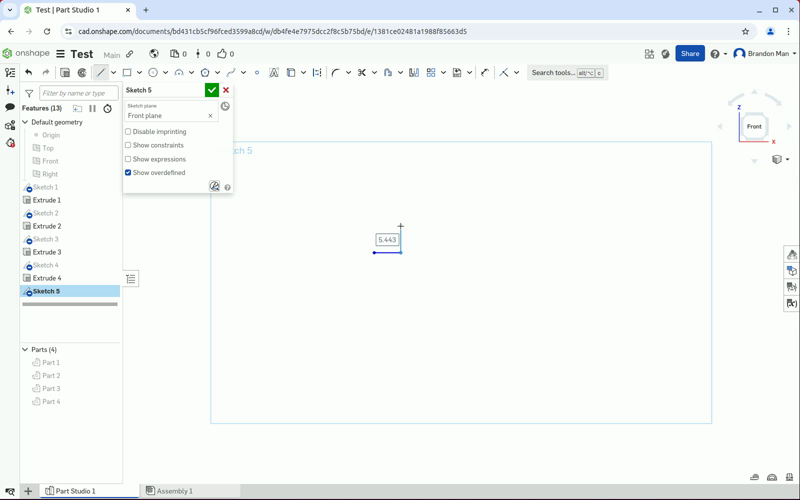
key_up(shift)
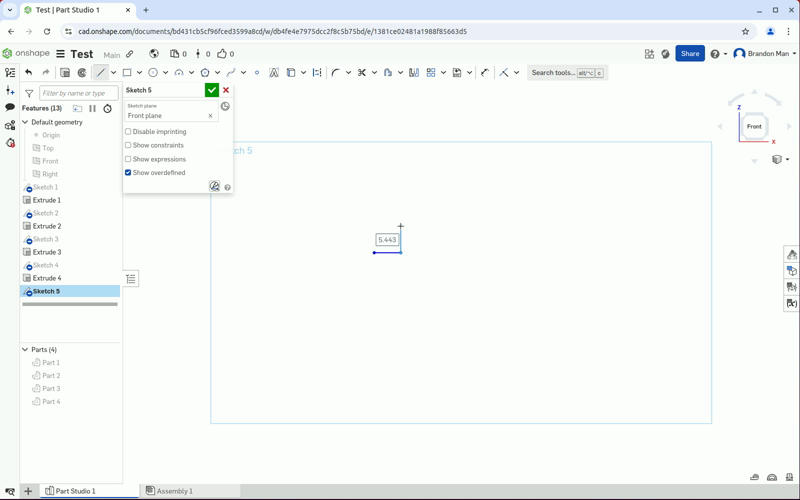
key_down(shift)
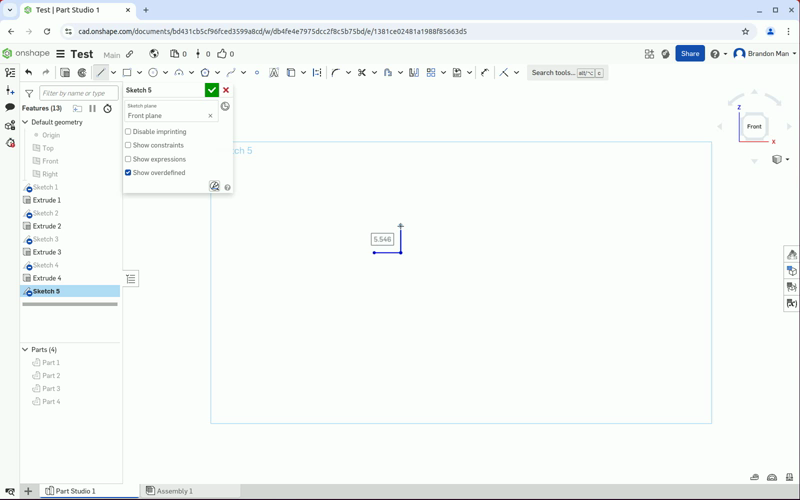
mouse_move(430, 225)
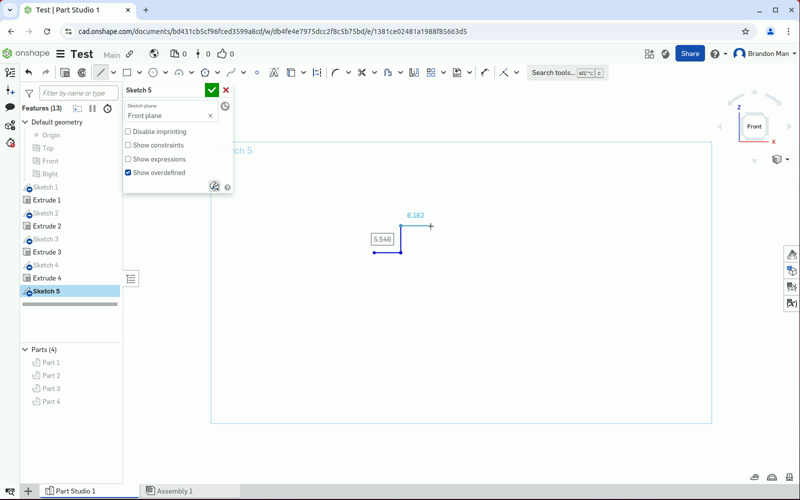
mouse_move(374, 225)
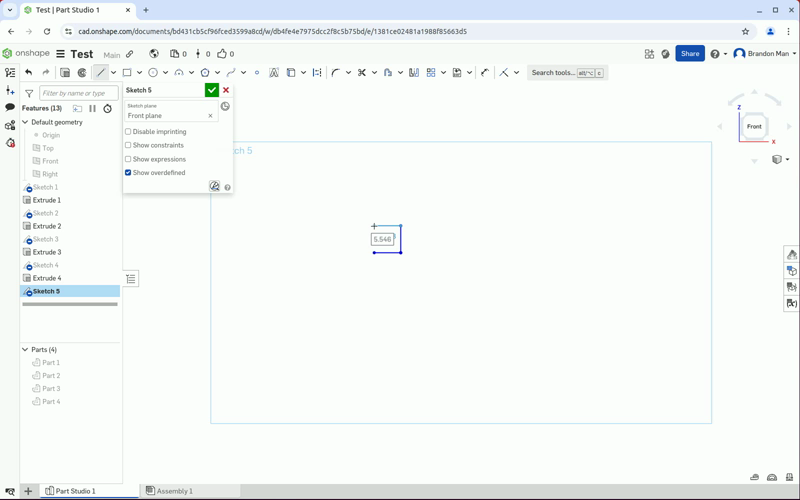
click(374, 225)
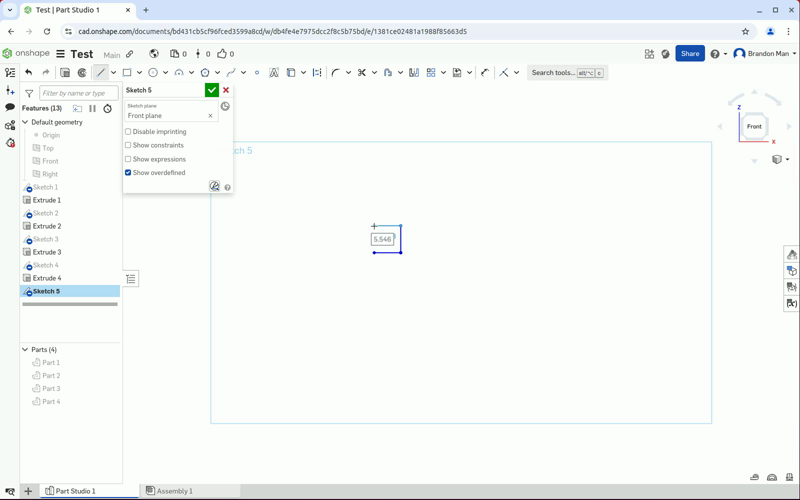
key_up(shift)
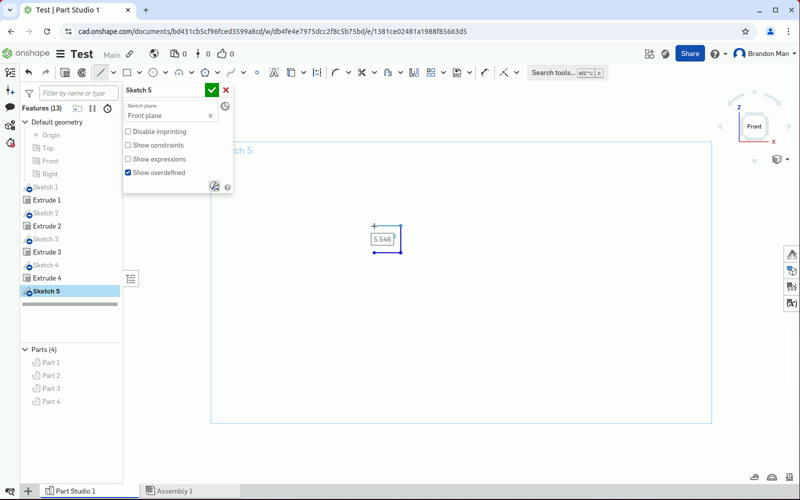
mouse_move(404, 225)
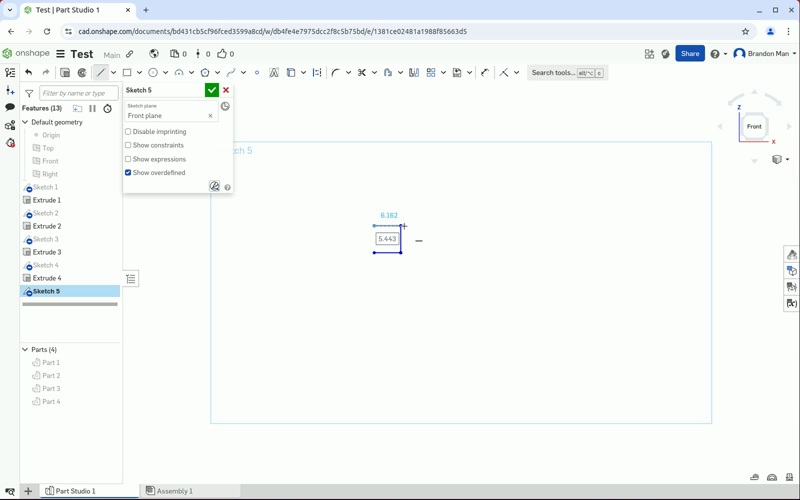
key_down(shift)
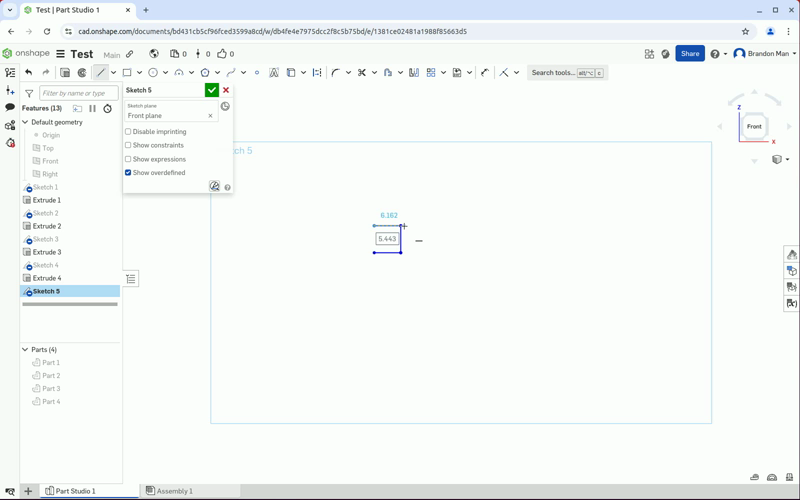
mouse_move(374, 252)
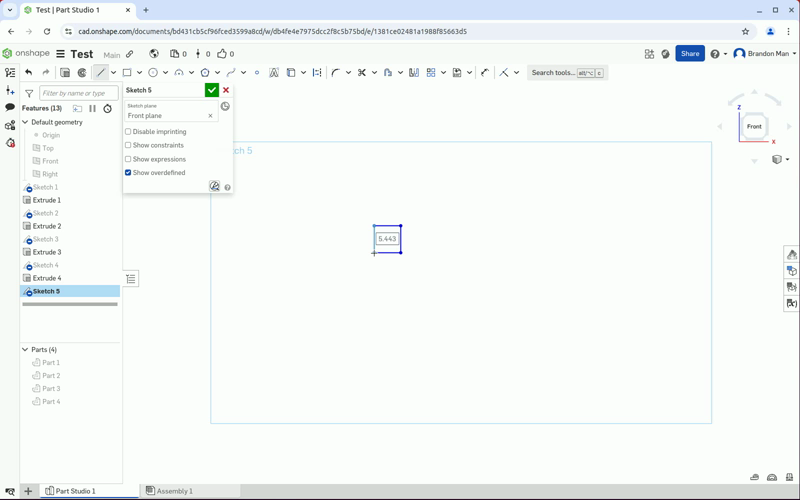
key_up(shift)
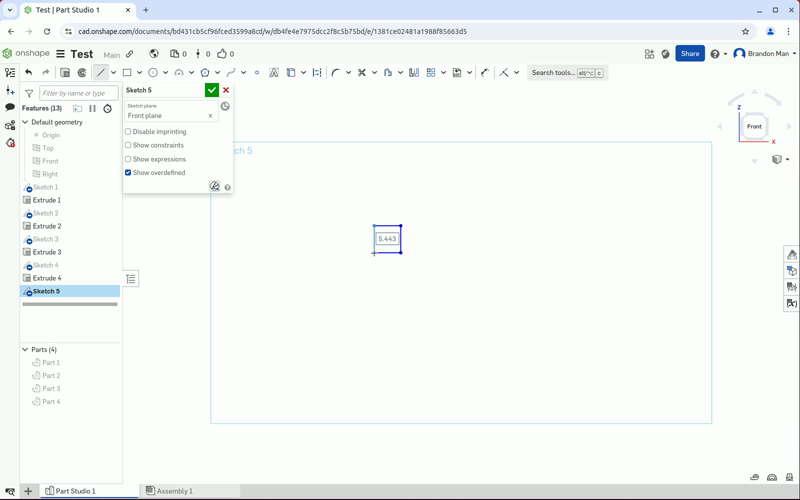
click(374, 252)
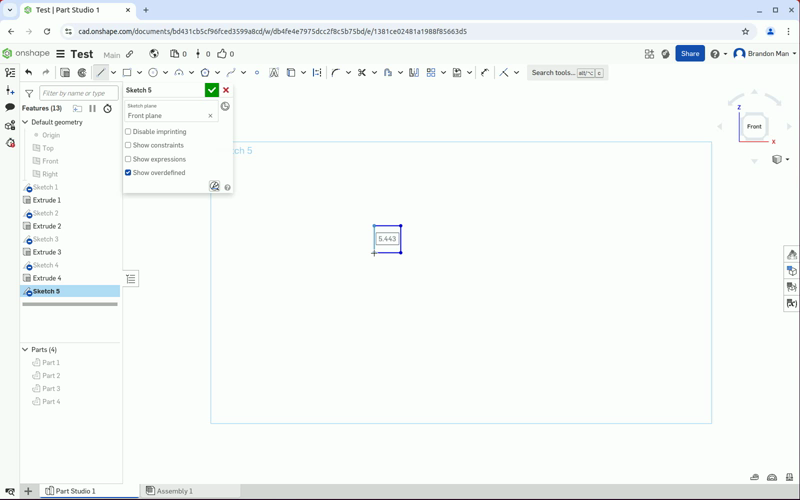
key(esc)
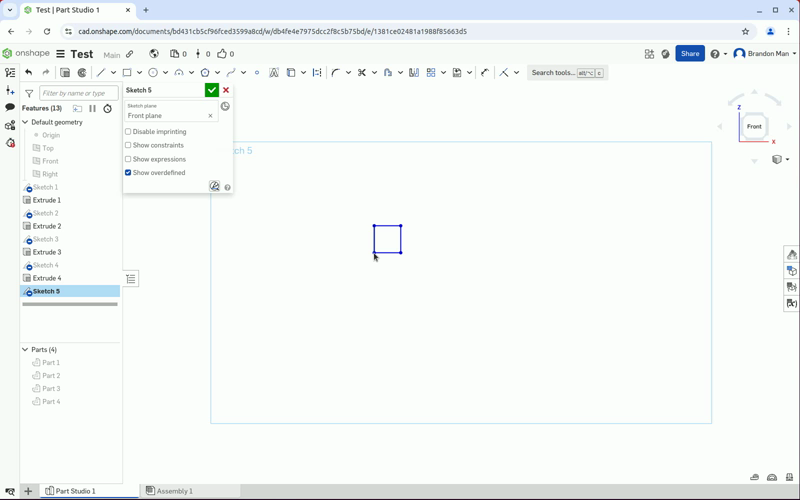
mouse_move(385, 242)
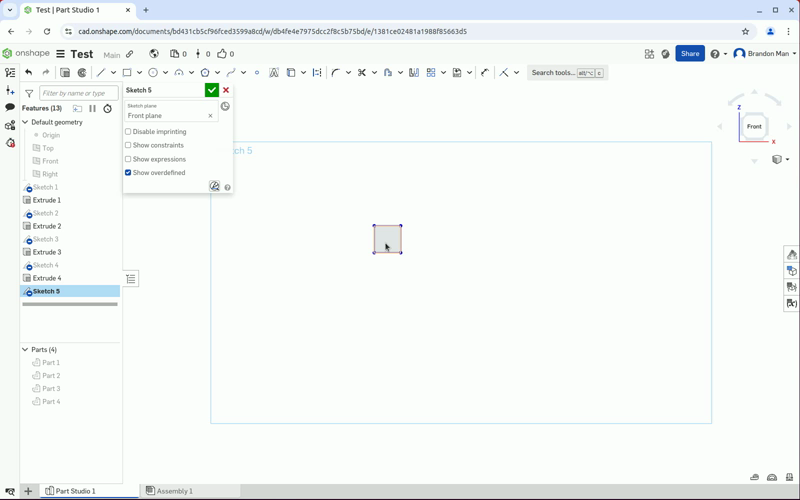
scroll(6)
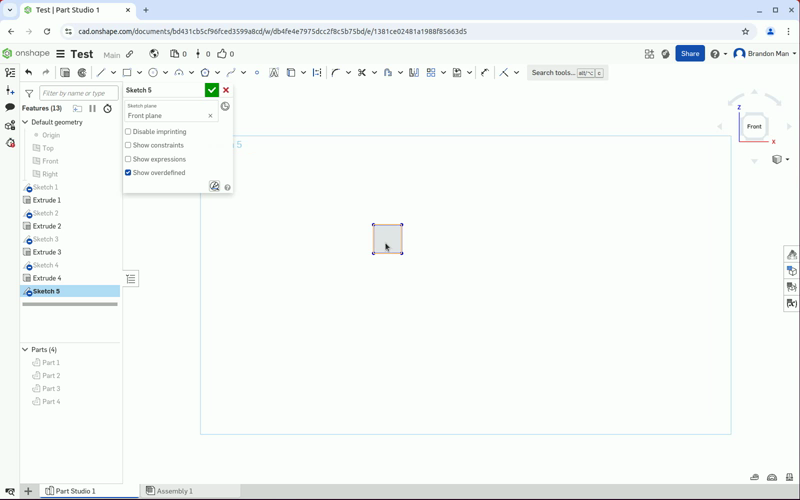
scroll(6)
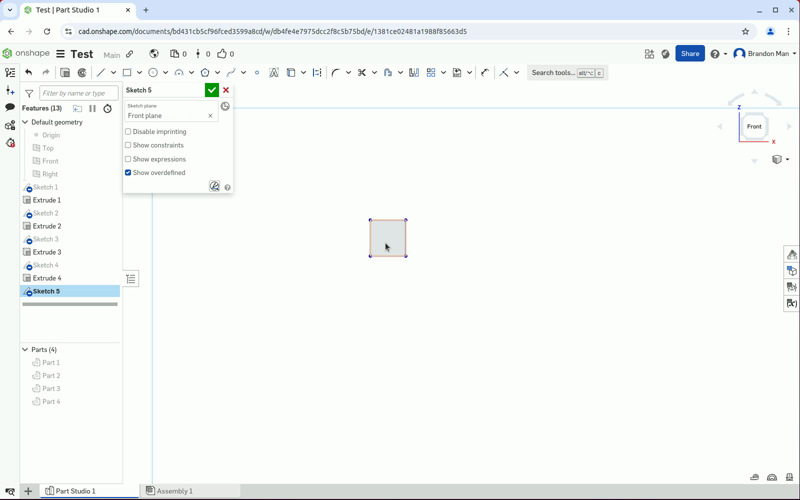
scroll(6)
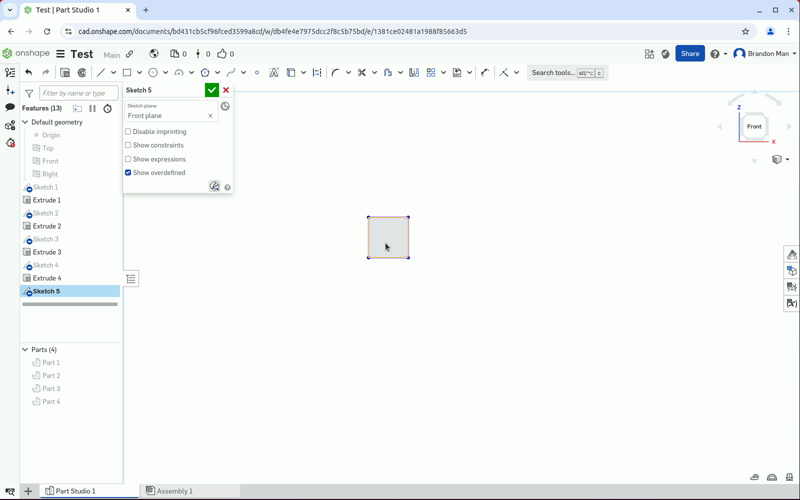
scroll(6)
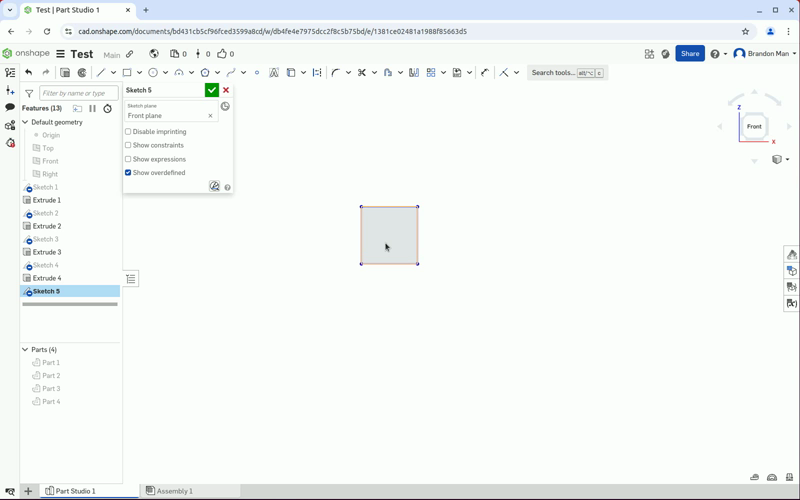
scroll(6)
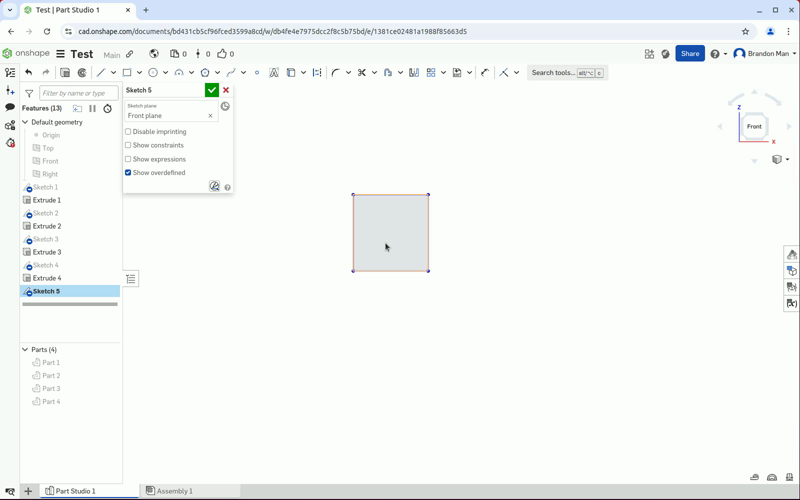
scroll(6)
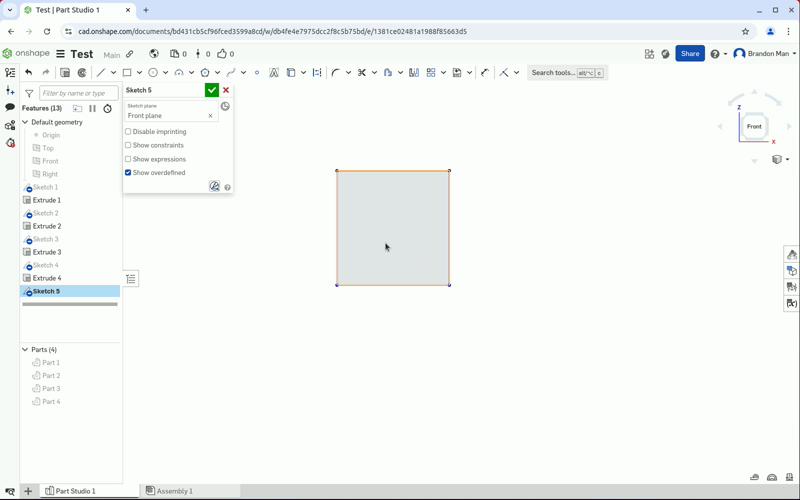
scroll(6)
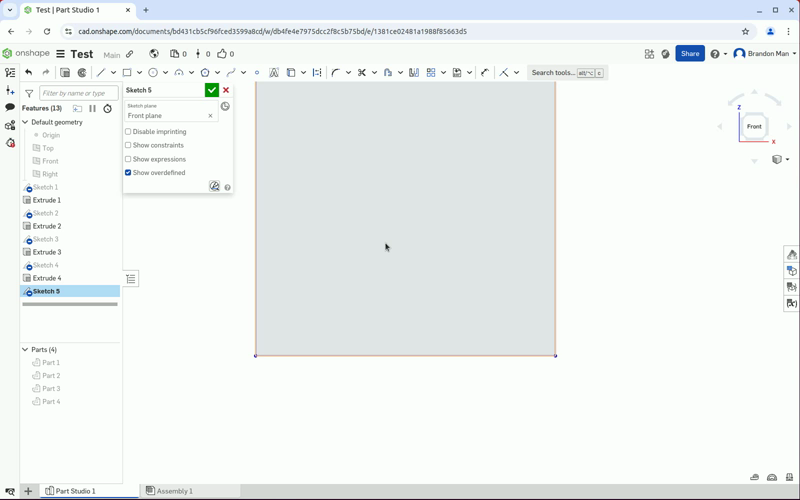
click(385, 242)
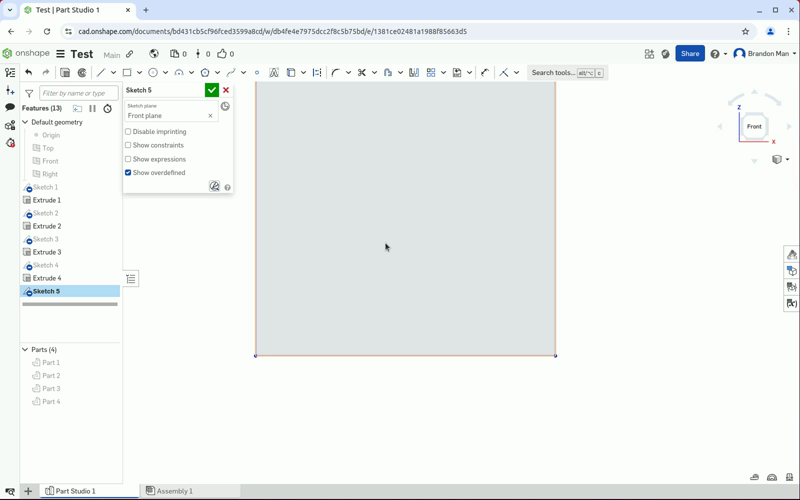
scroll(-6)
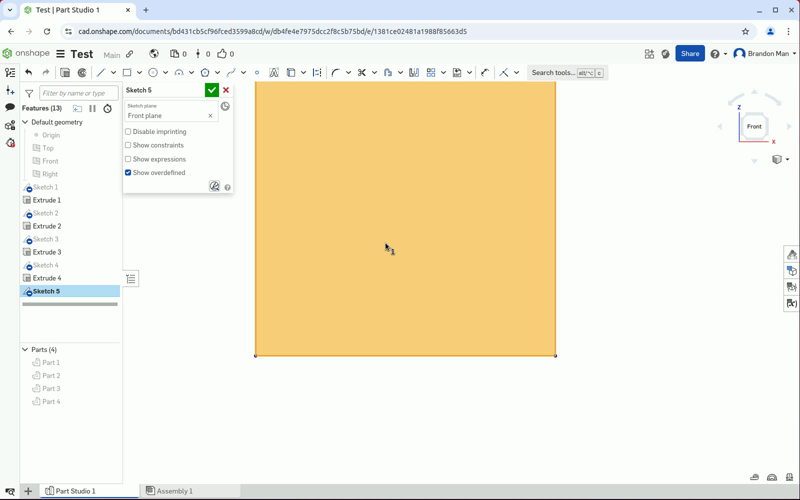
scroll(-6)
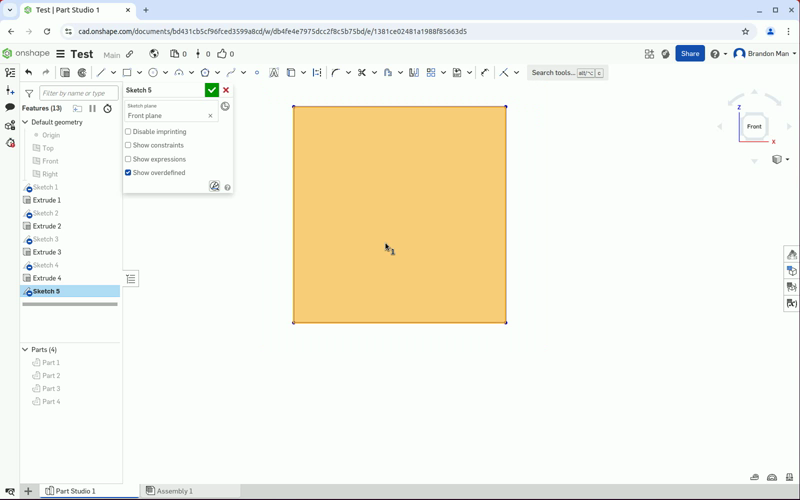
scroll(-6)
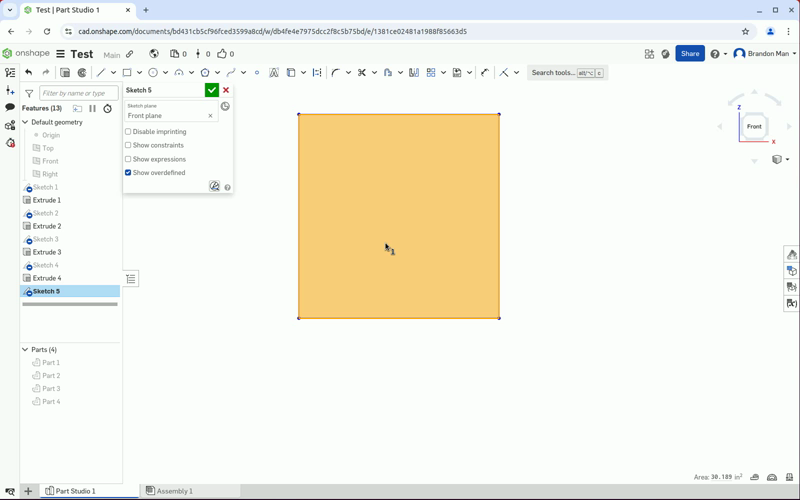
scroll(-6)
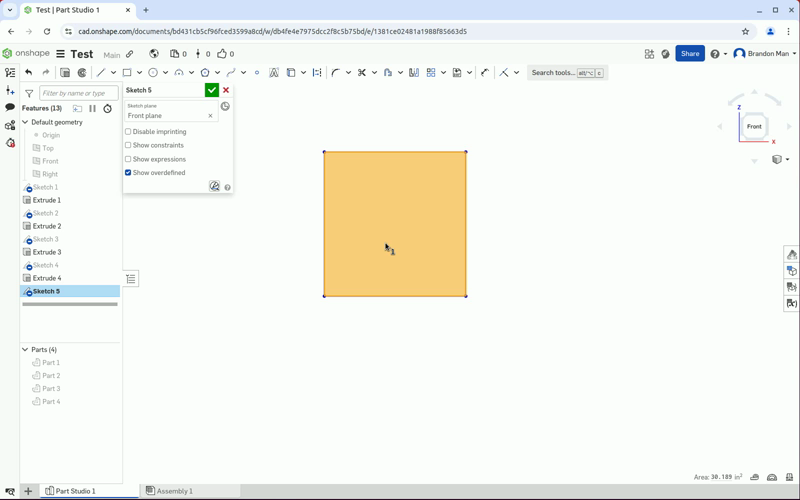
scroll(-6)
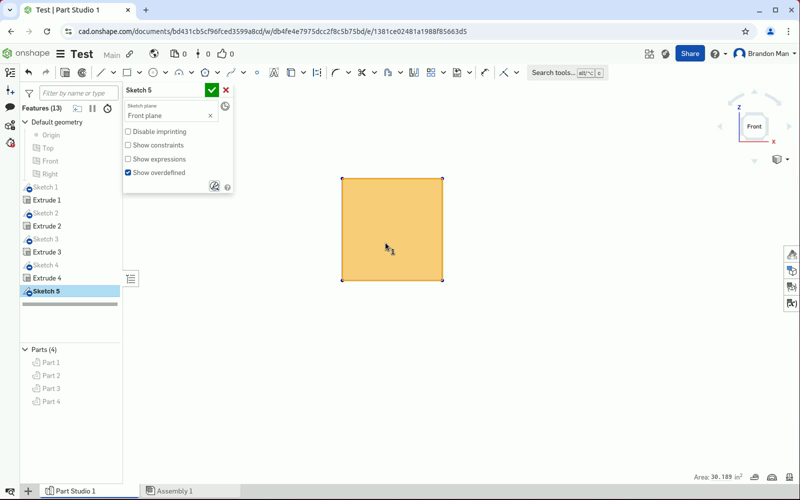
scroll(-6)
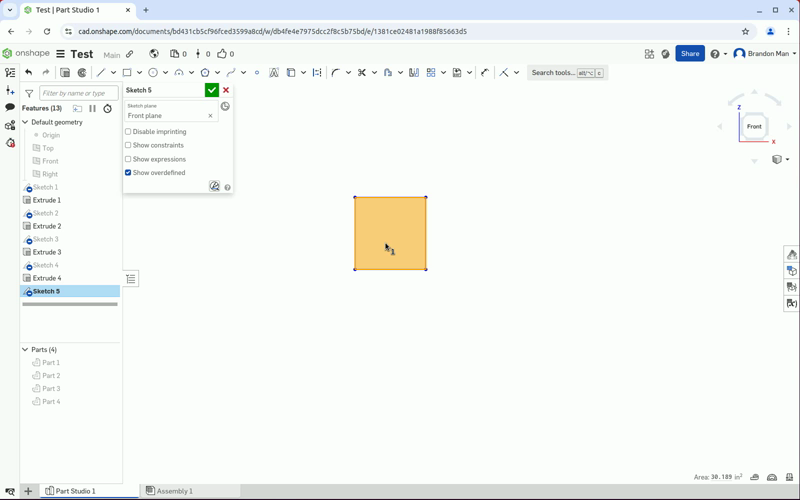
scroll(-6)
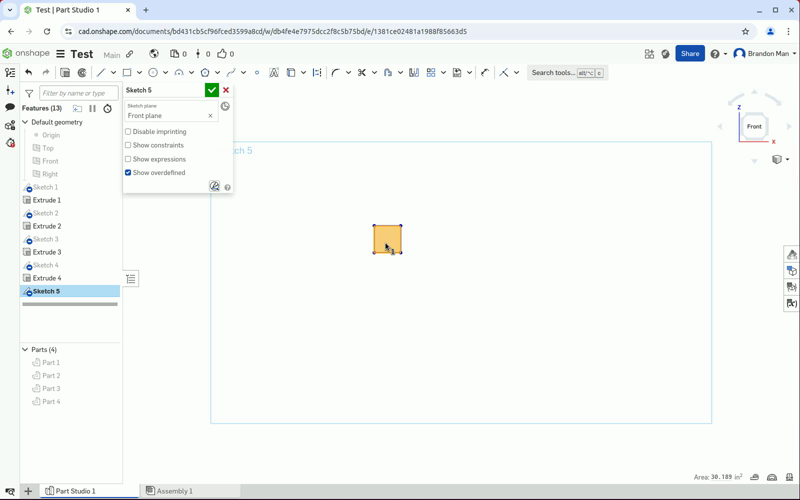
mouse_move(73, 352)
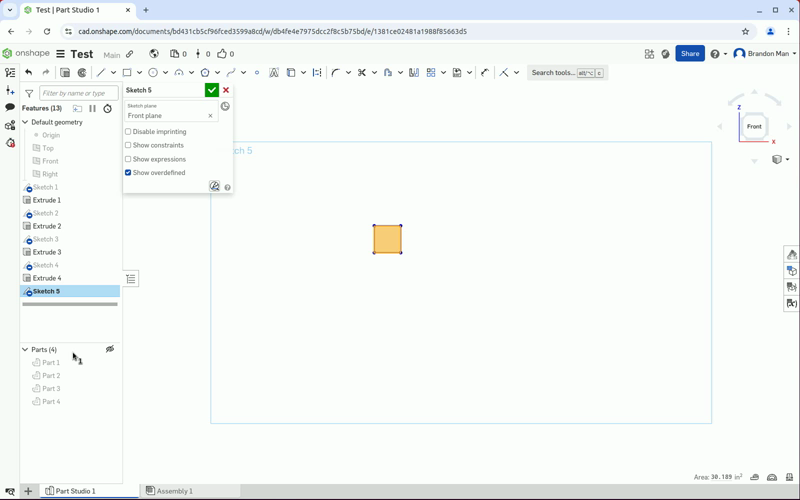
key(shift+y)
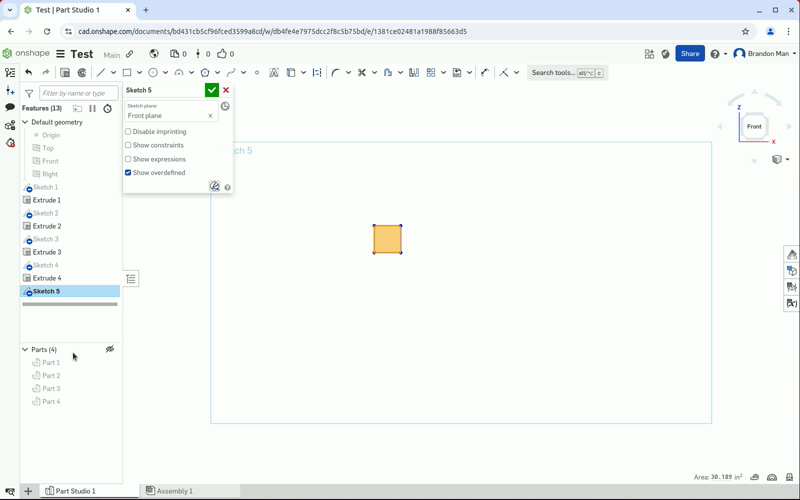
key(shift+e)
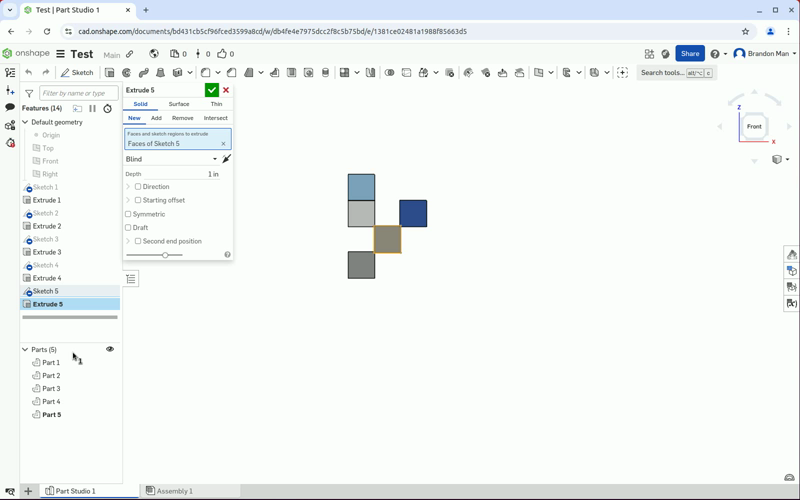
mouse_move(143, 106)
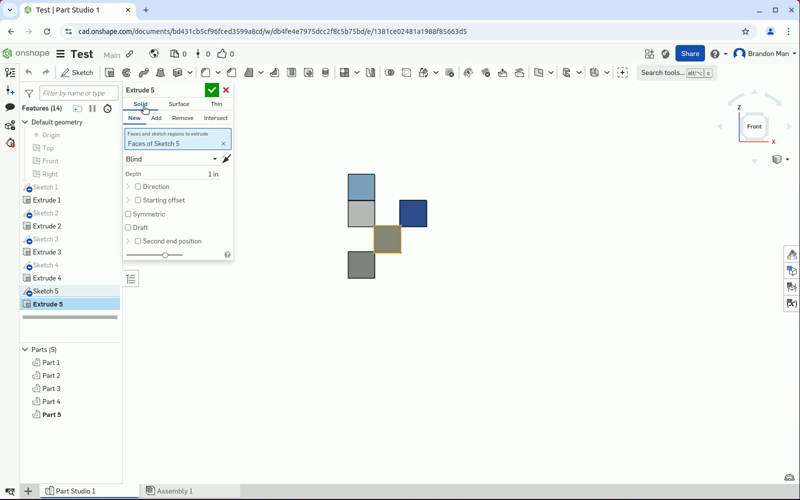
click(143, 106)
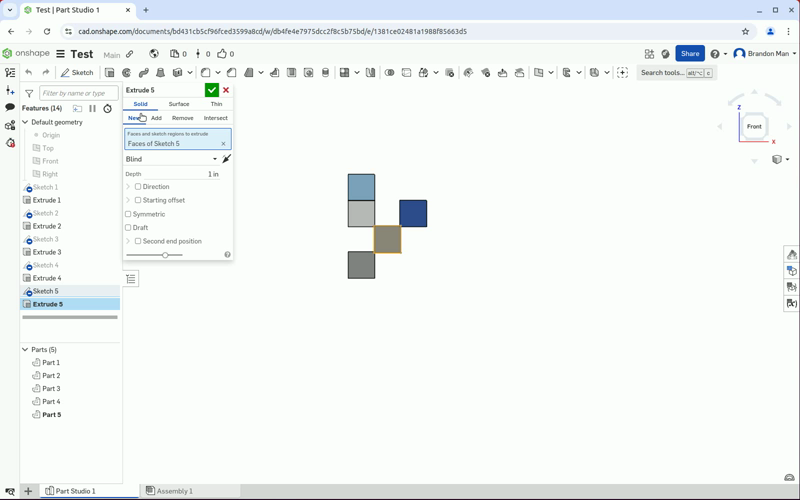
mouse_move(137, 120)
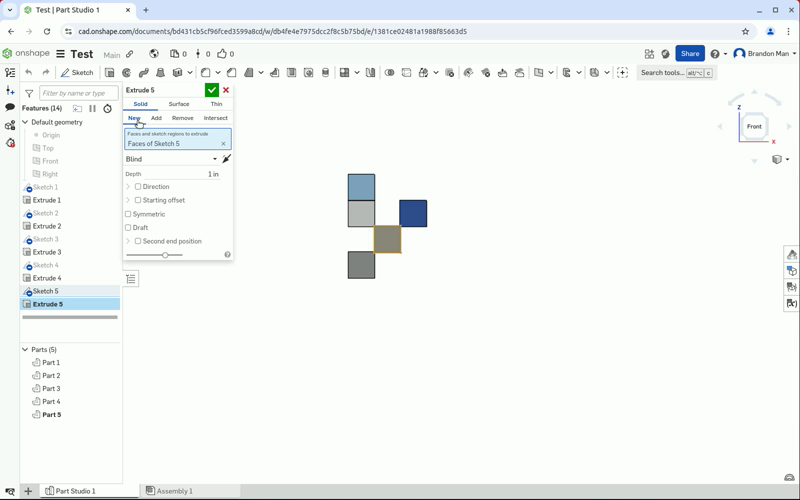
click(137, 120)
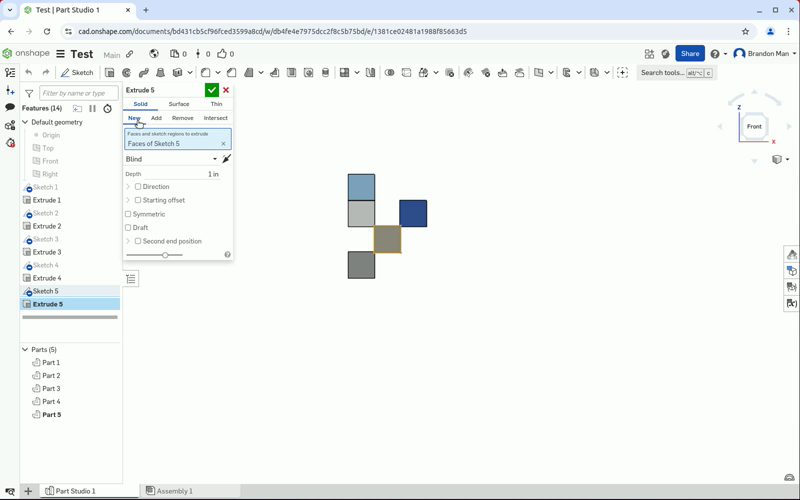
key(tab, 4)
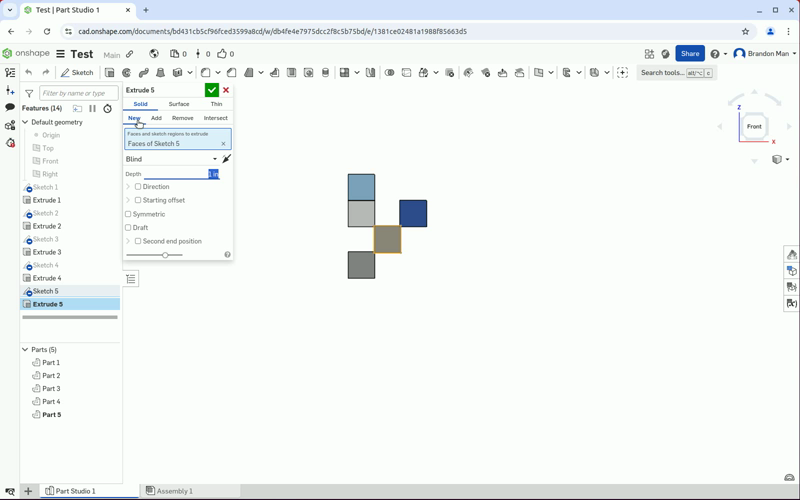
text(5.296)
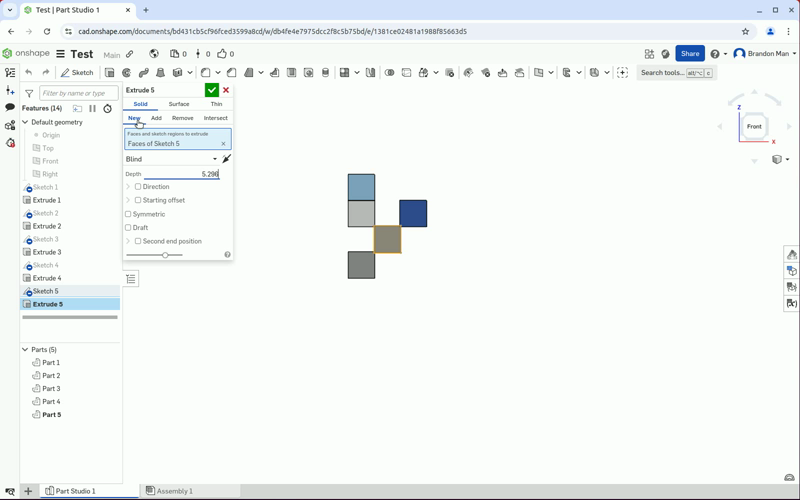
key(tab, 3)
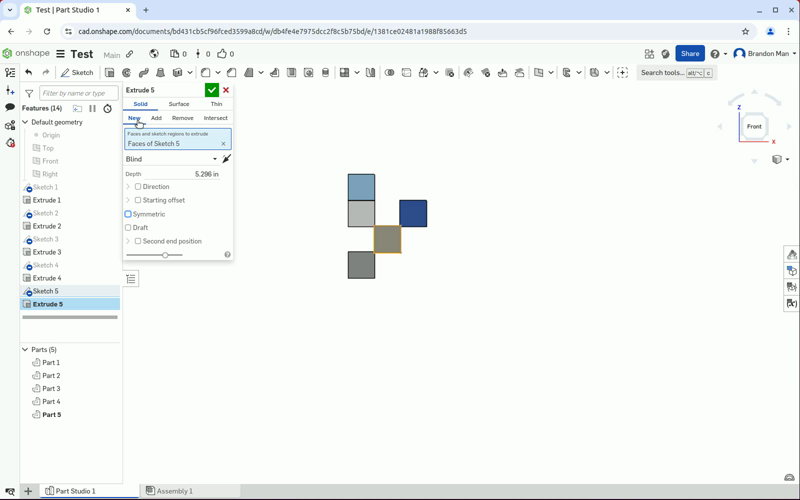
key(space)
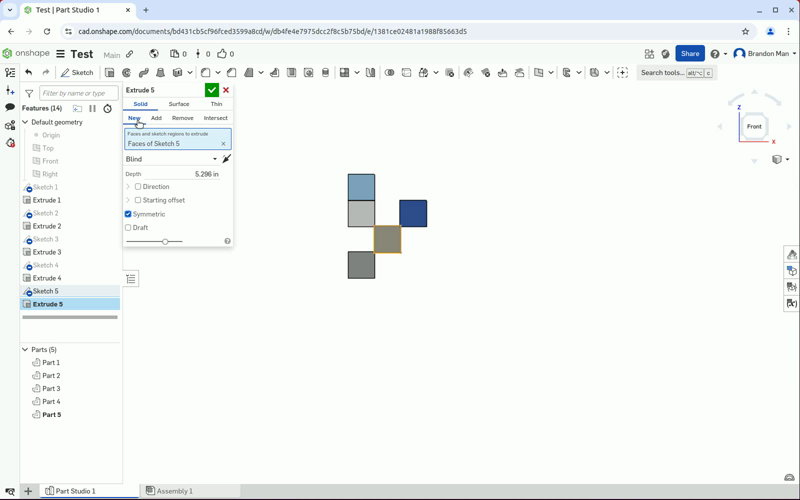
key(enter)
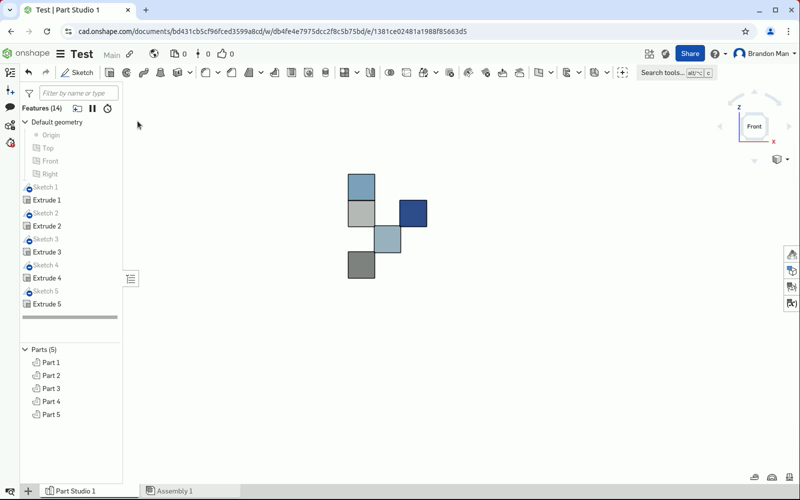
key(shift+h)
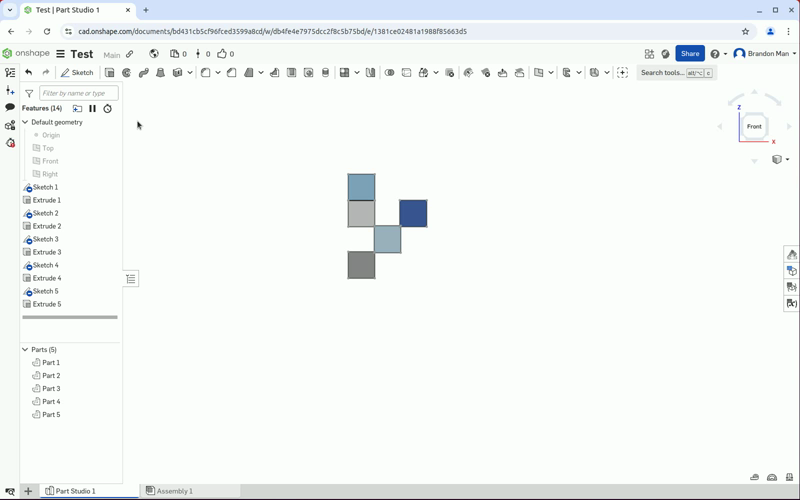
key(shift+h)
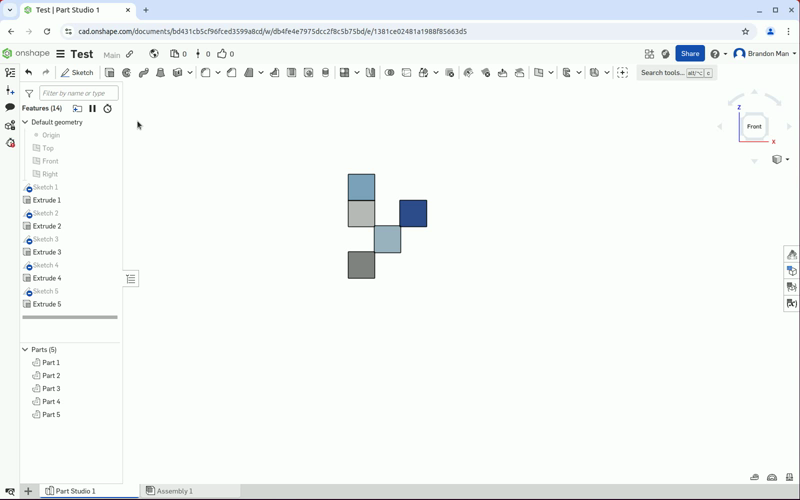
mouse_move(73, 189)
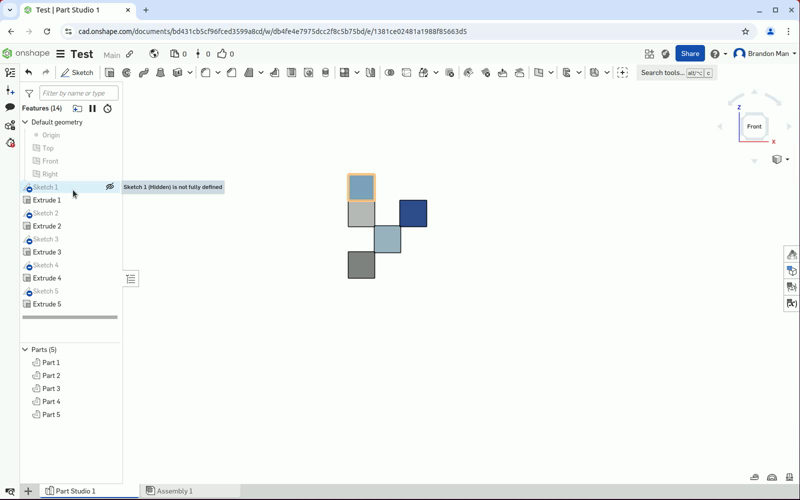
click(73, 189)
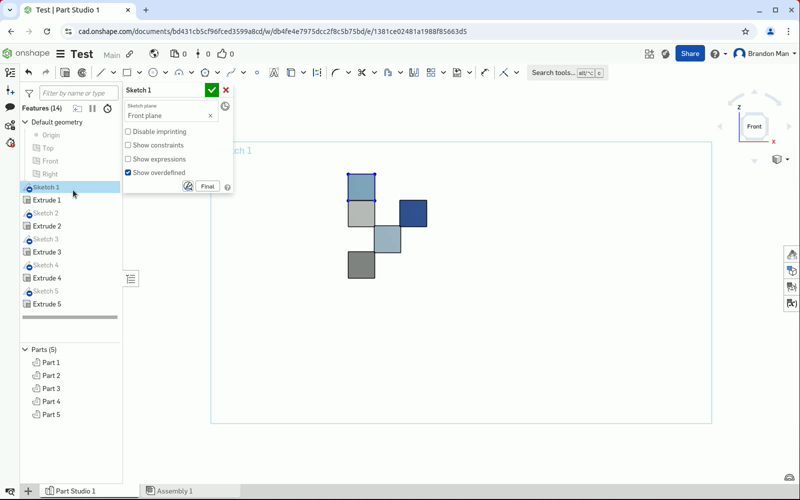
mouse_move(229, 92)
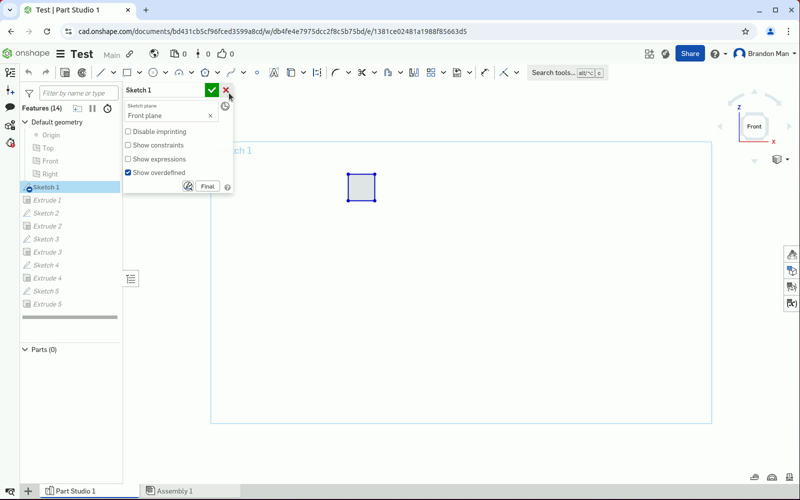
click(229, 92)
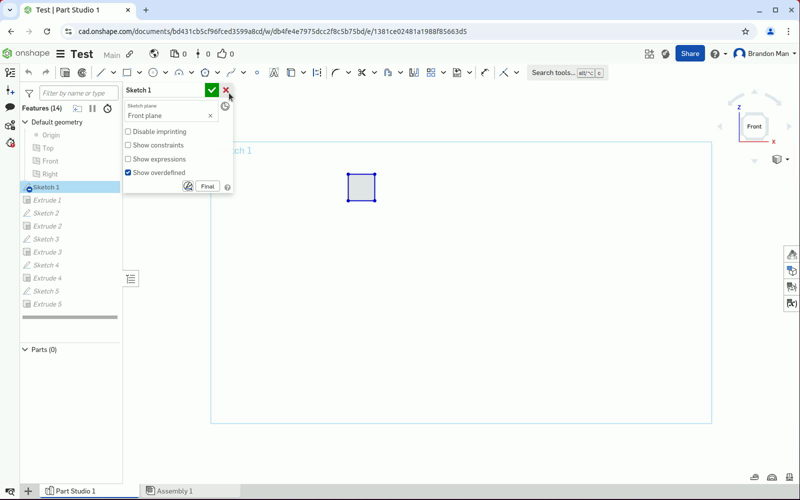
key(shift+s)
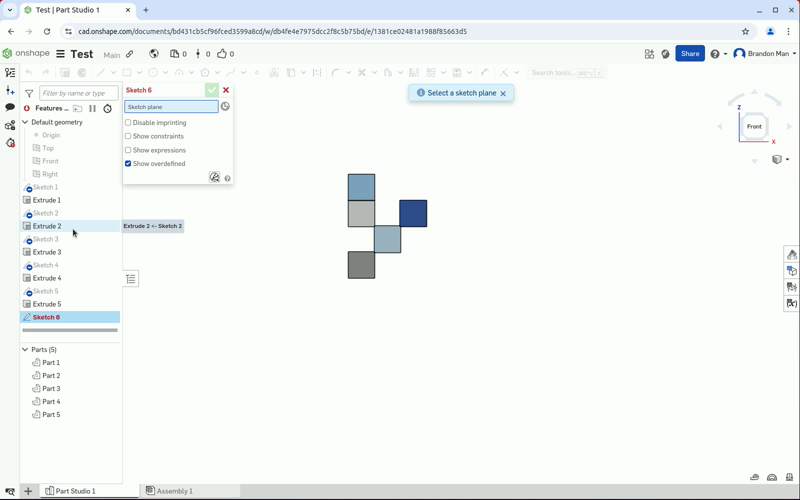
scroll(3)
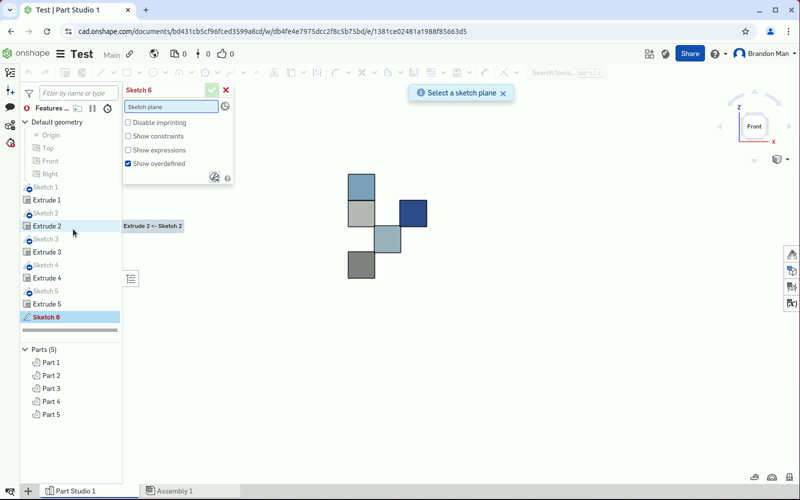
mouse_move(73, 163)
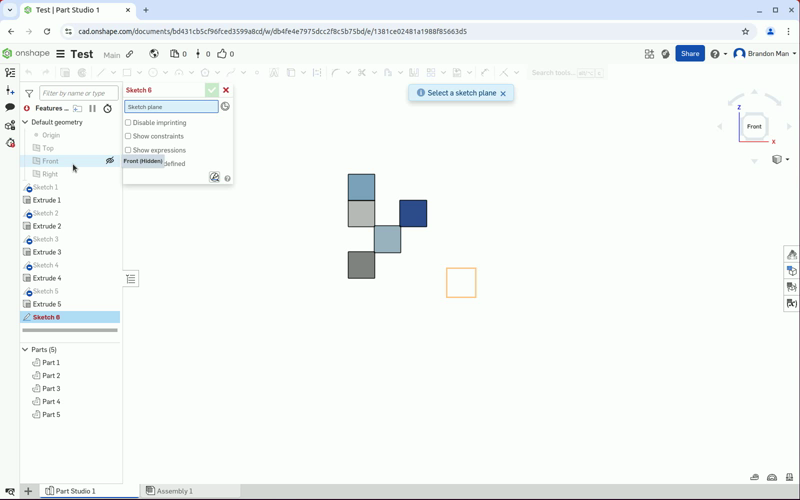
click(73, 163)
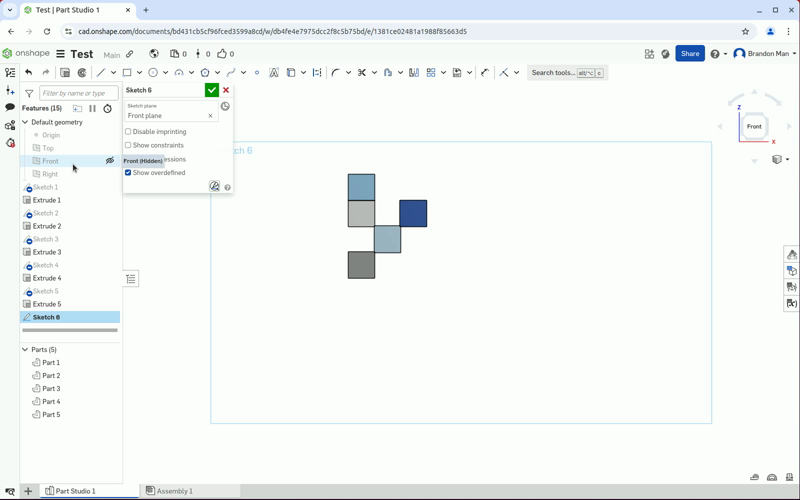
mouse_move(73, 352)
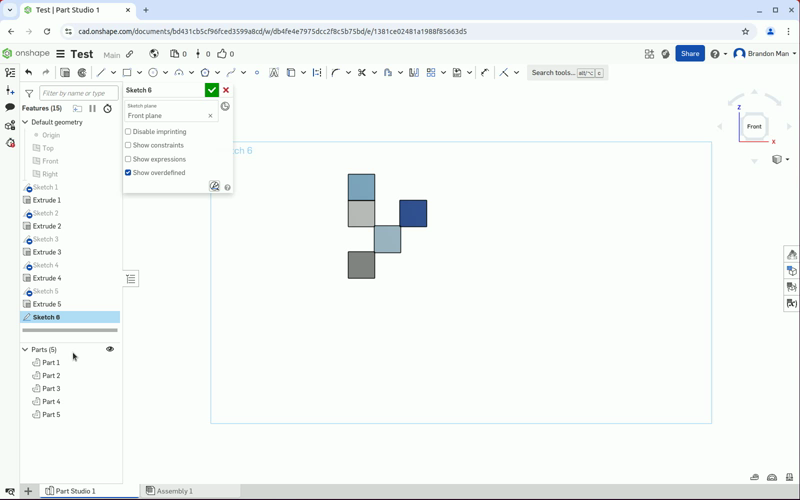
key(y)
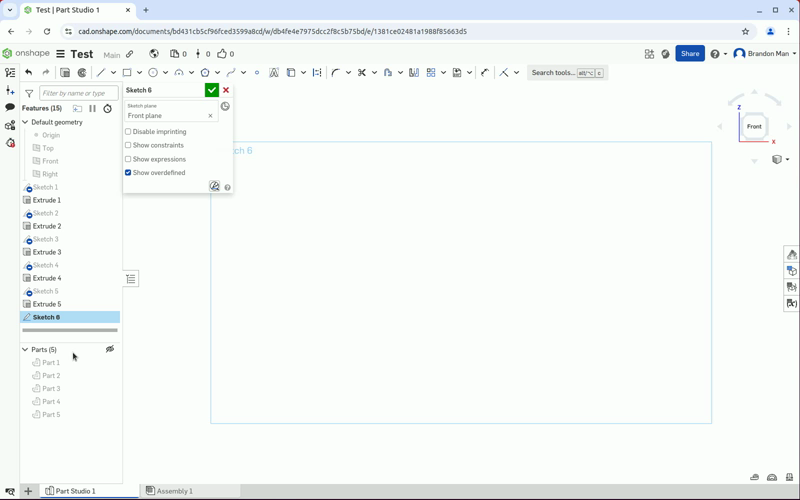
key(l)
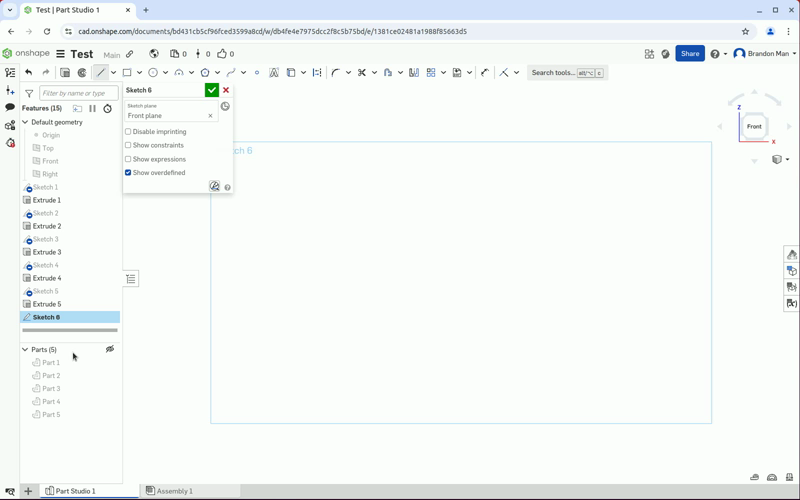
key_down(shift)
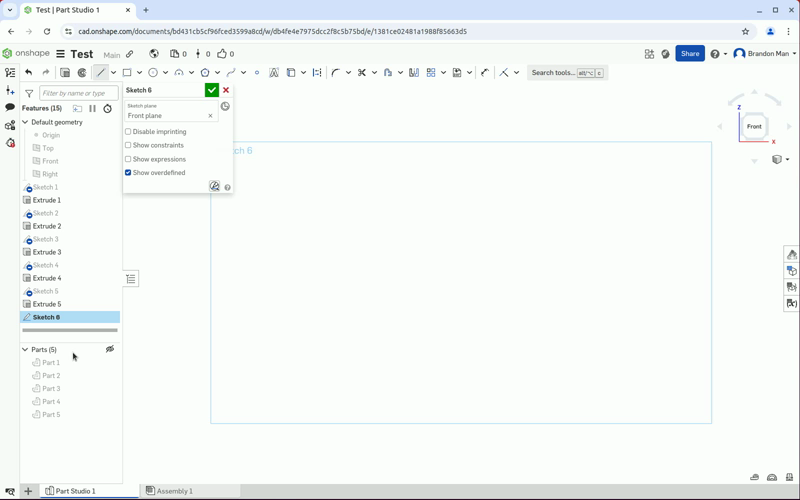
mouse_move(399, 252)
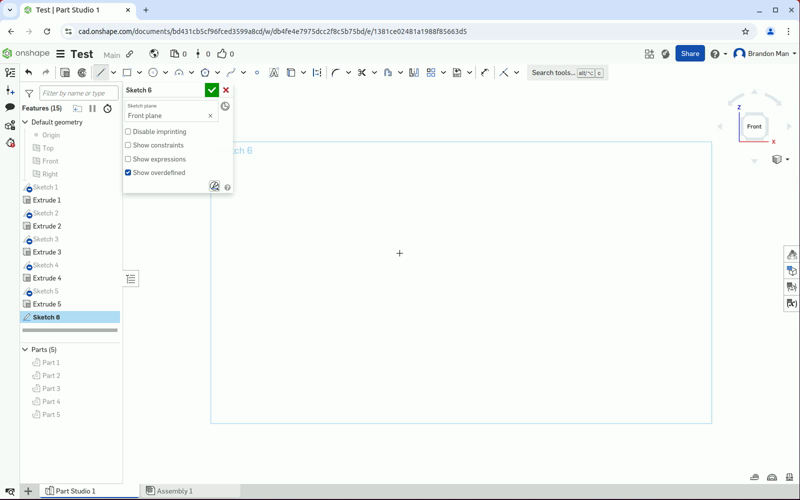
click(399, 252)
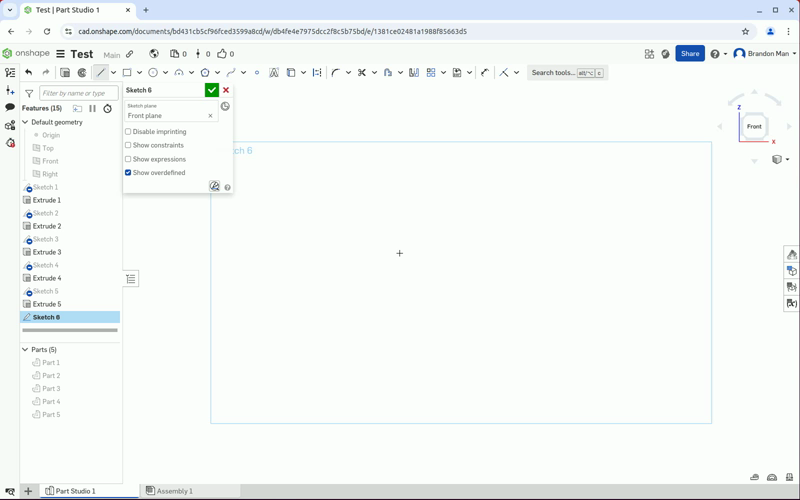
key_up(shift)
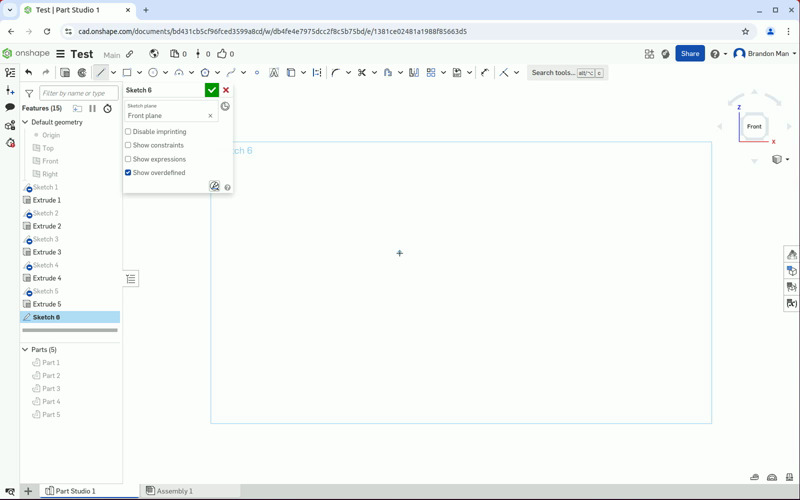
key_down(shift)
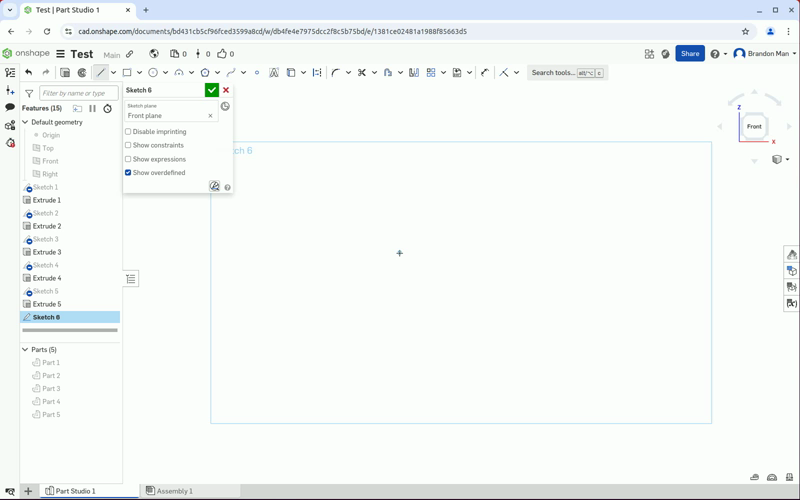
mouse_move(429, 252)
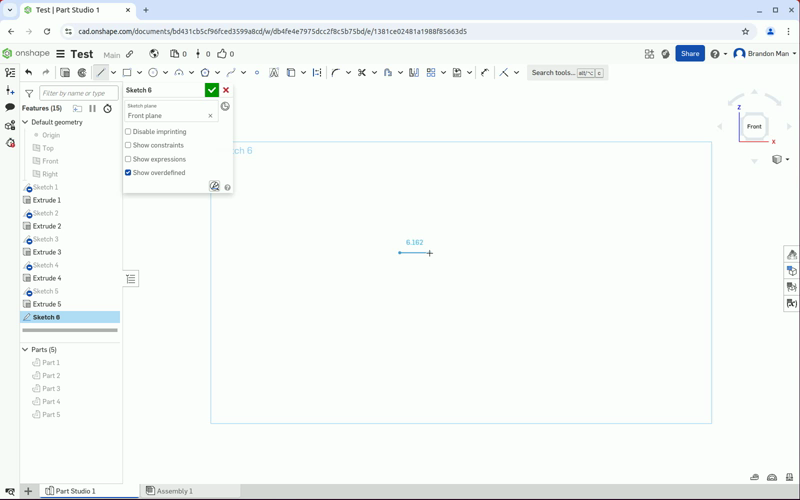
mouse_move(426, 252)
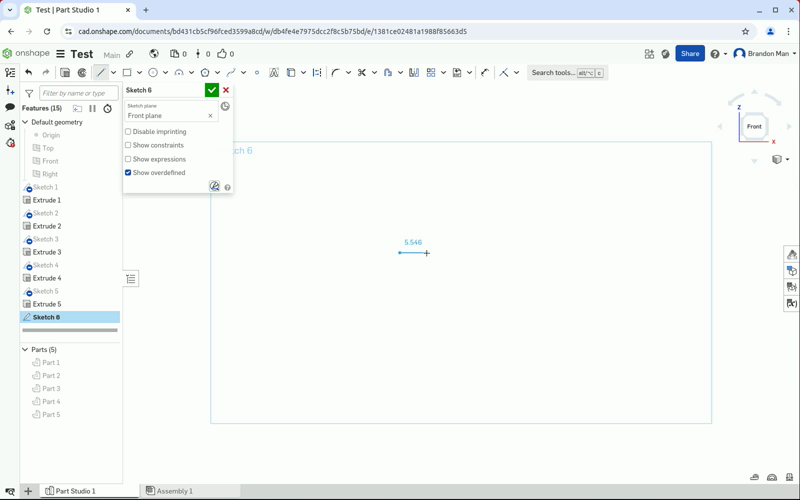
click(426, 252)
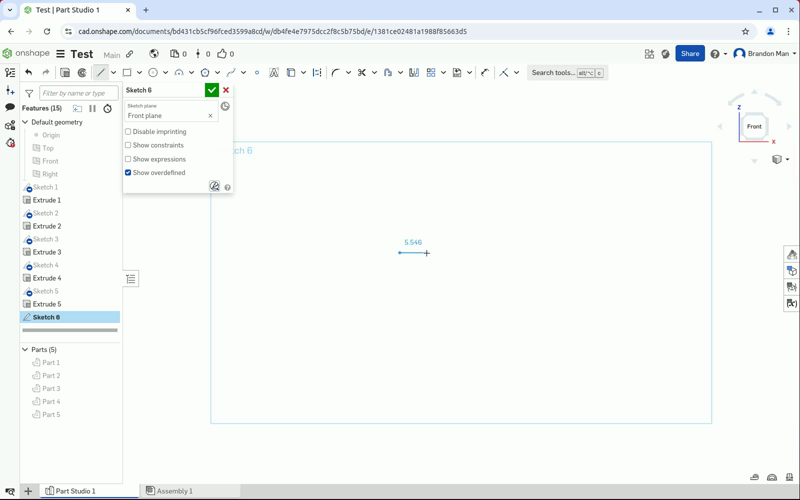
key_up(shift)
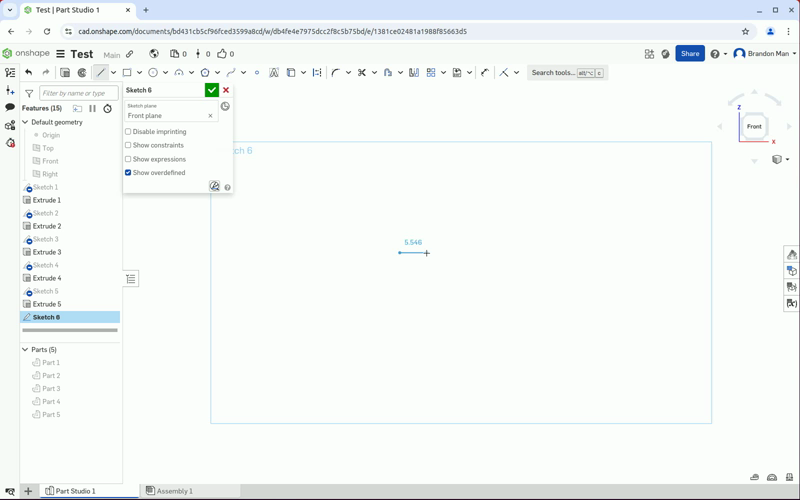
key_down(shift)
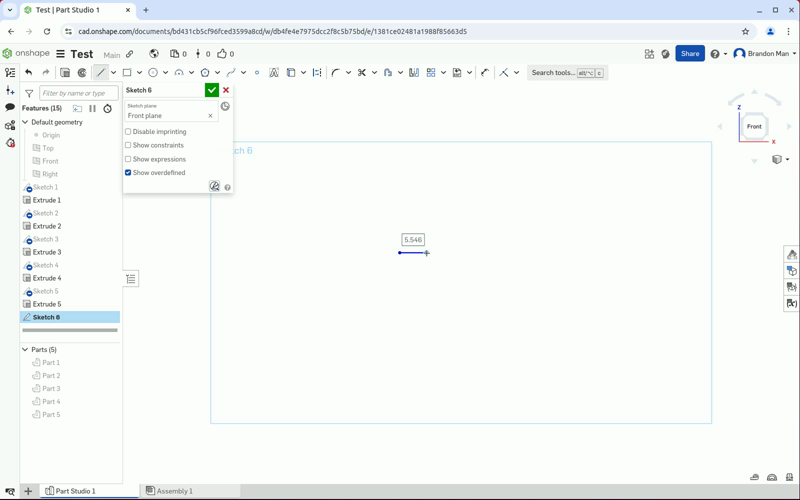
mouse_move(456, 252)
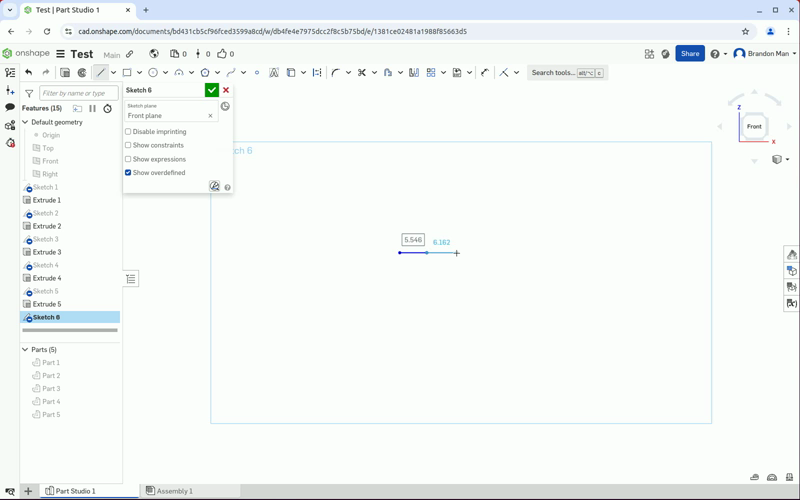
mouse_move(426, 225)
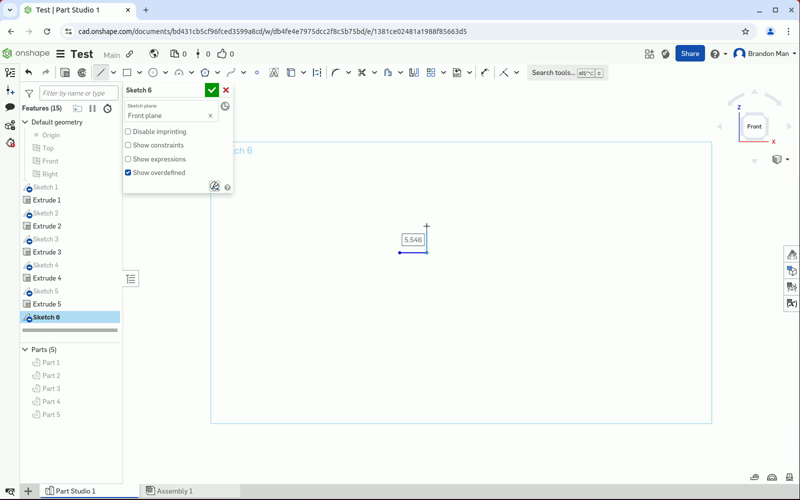
click(426, 225)
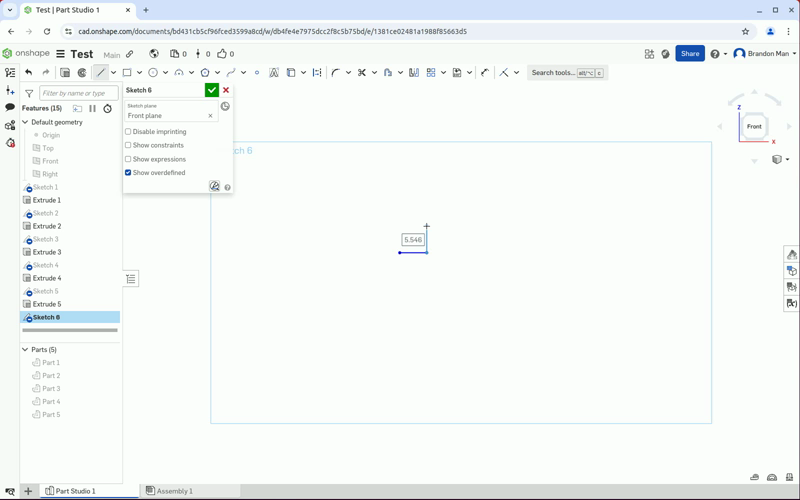
key_up(shift)
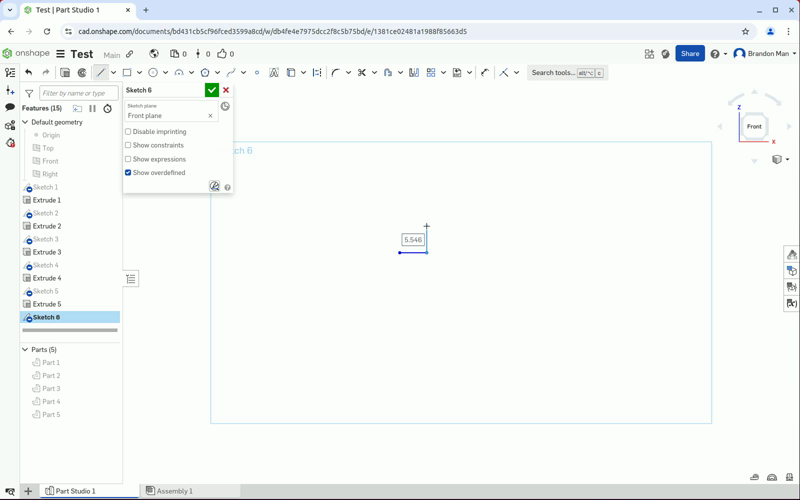
key_down(shift)
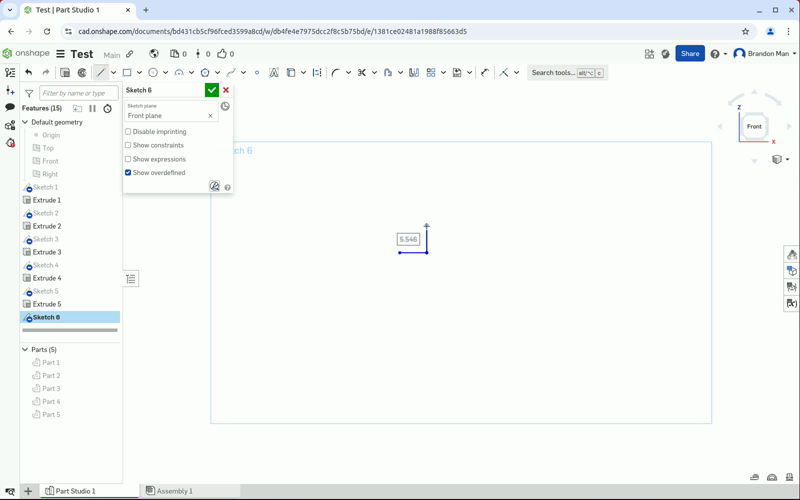
mouse_move(456, 225)
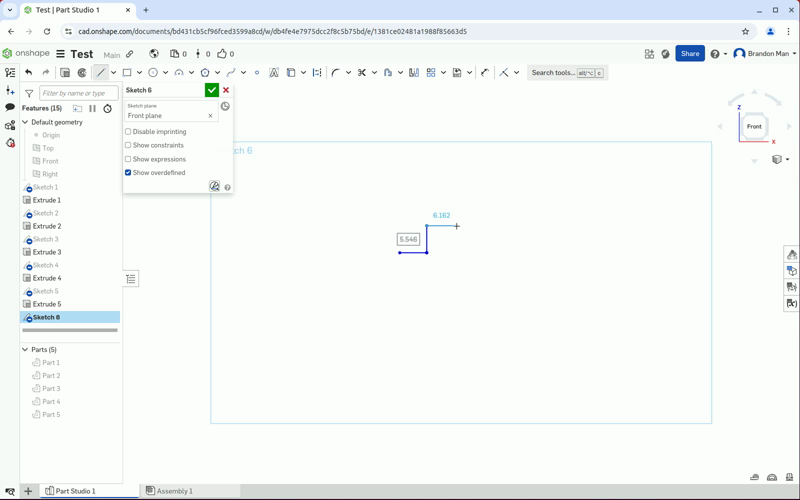
mouse_move(399, 225)
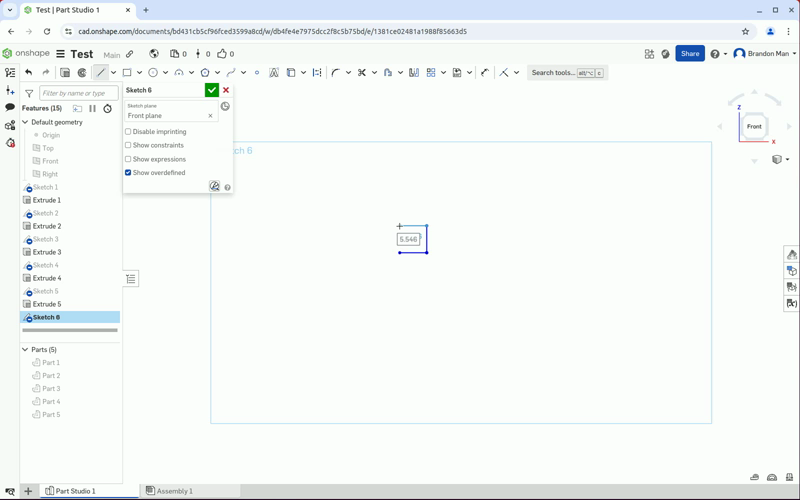
click(399, 225)
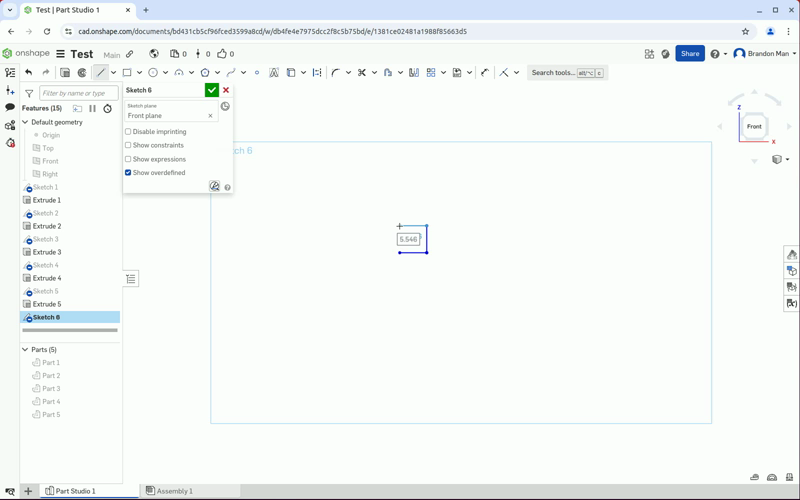
key_up(shift)
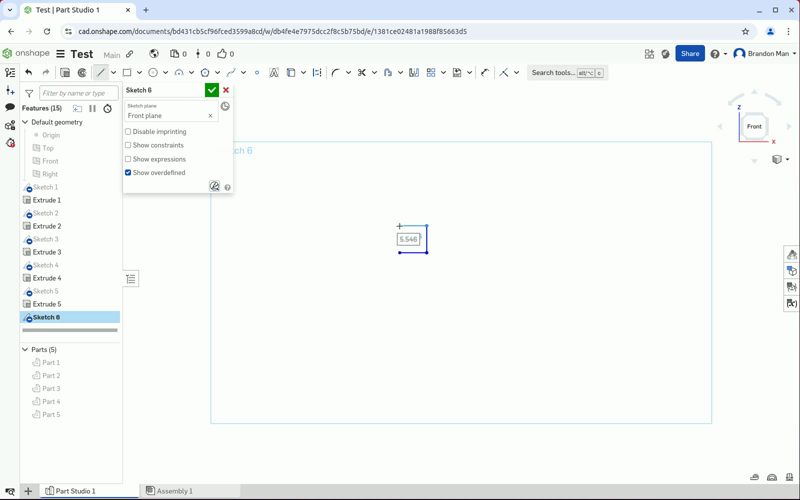
mouse_move(429, 225)
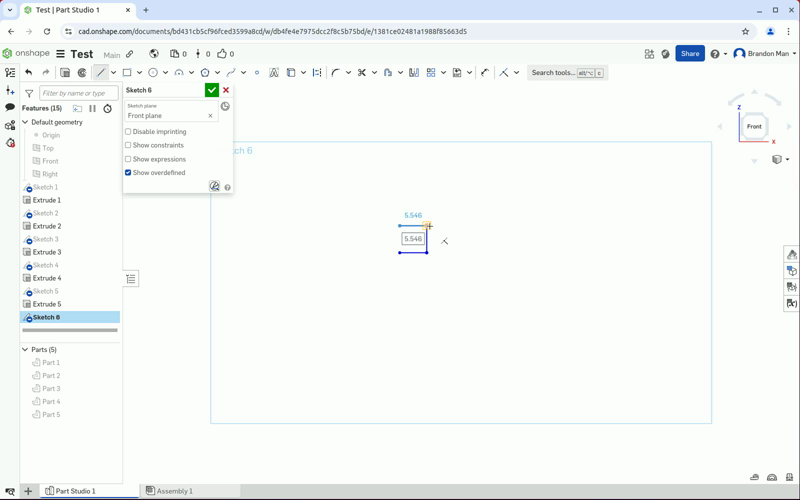
key_down(shift)
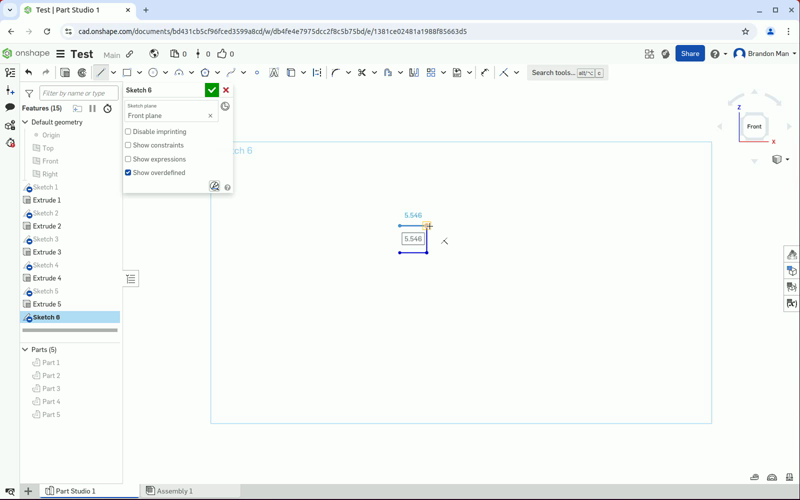
mouse_move(399, 252)
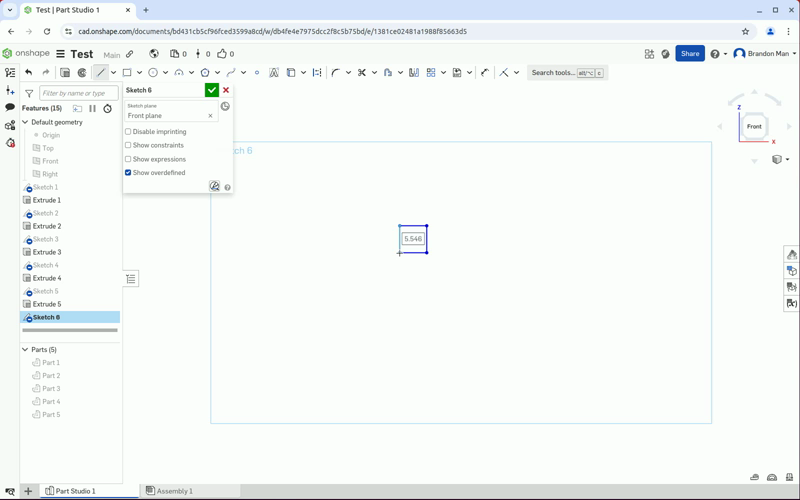
key_up(shift)
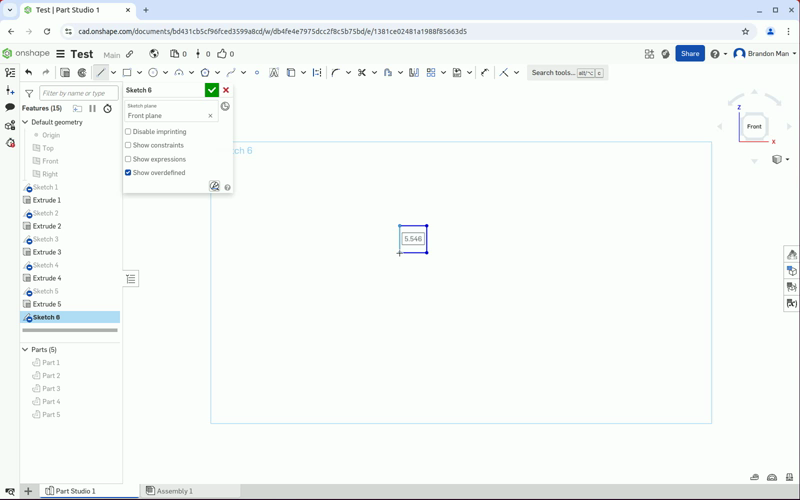
click(399, 252)
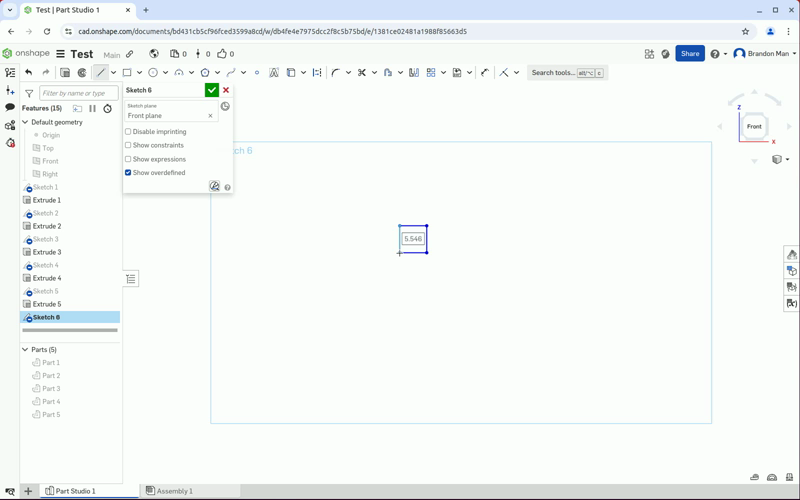
key(esc)
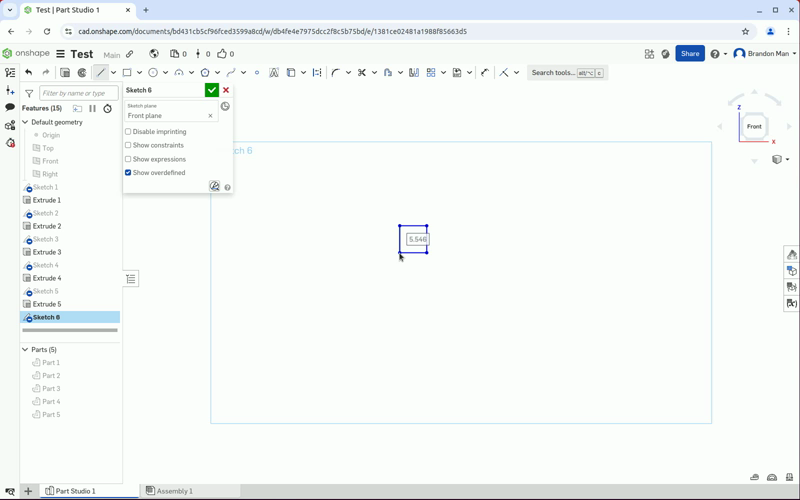
mouse_move(424, 250)
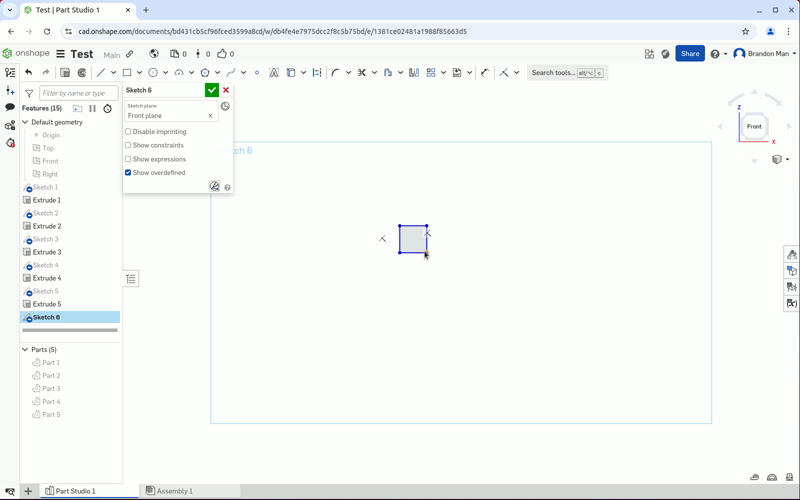
scroll(6)
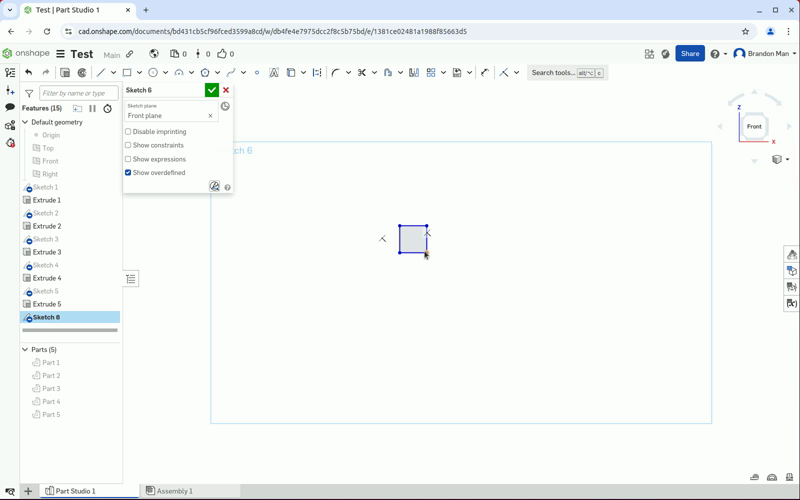
scroll(6)
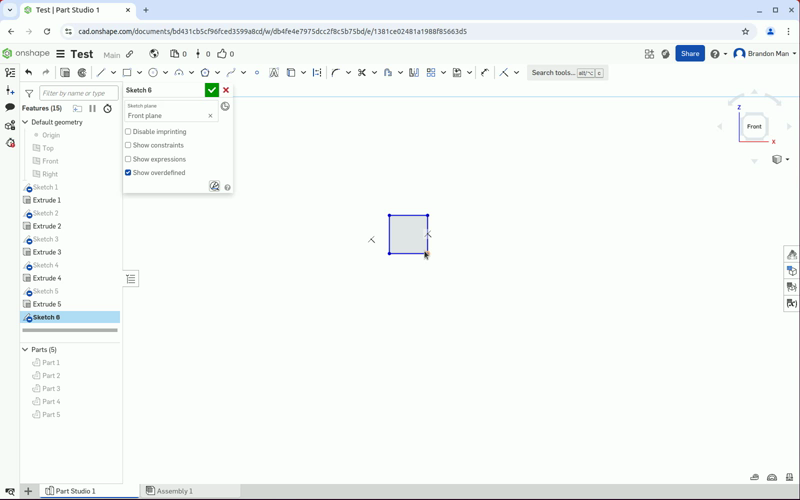
scroll(6)
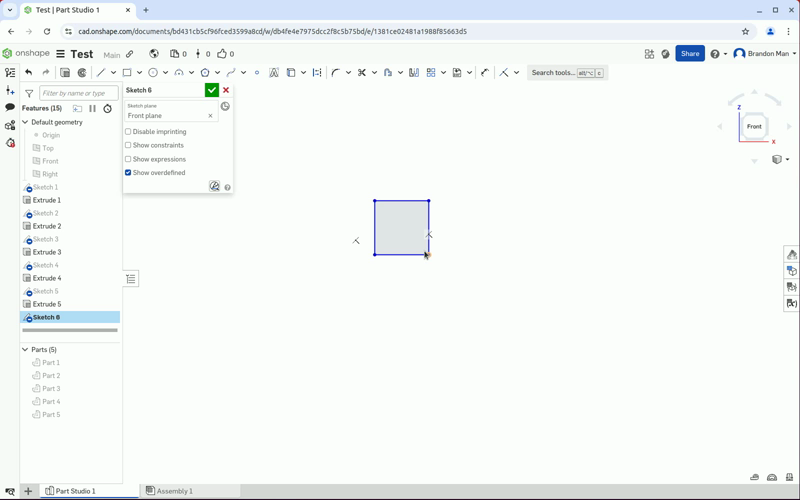
scroll(6)
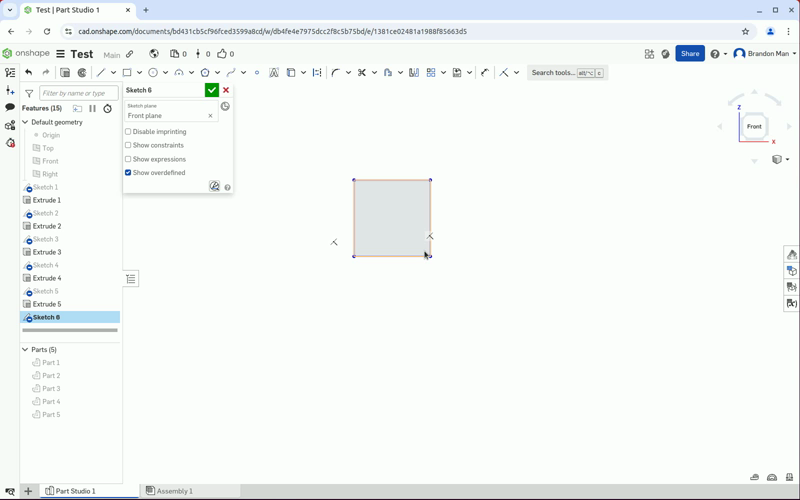
scroll(6)
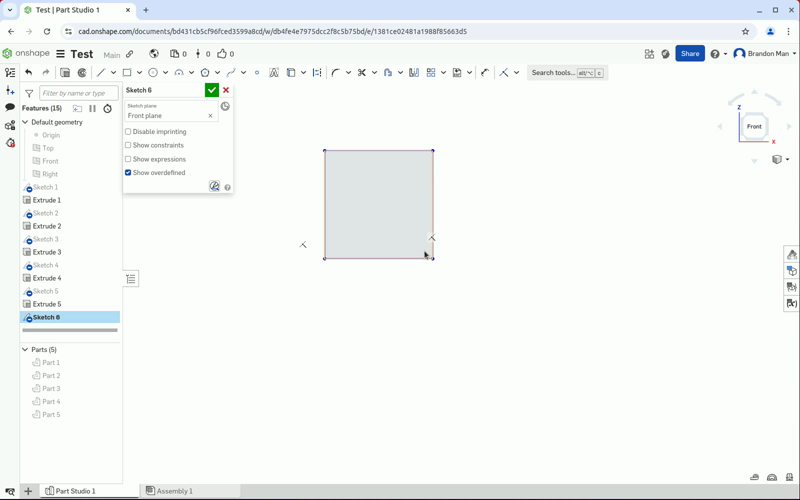
scroll(6)
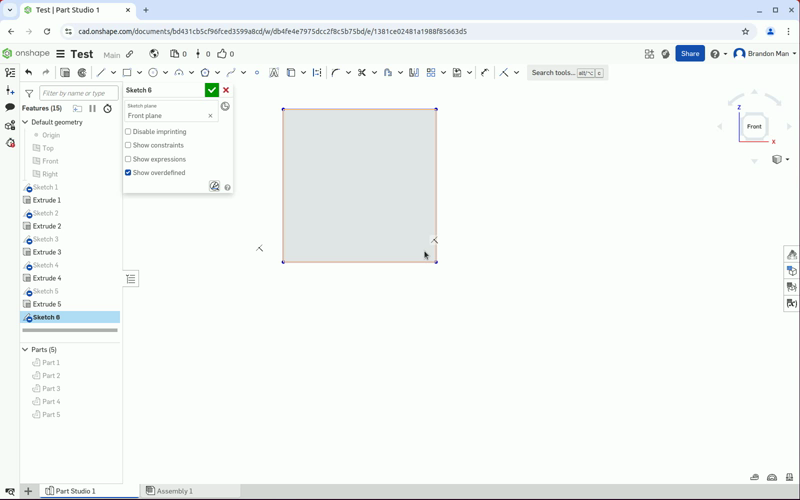
scroll(6)
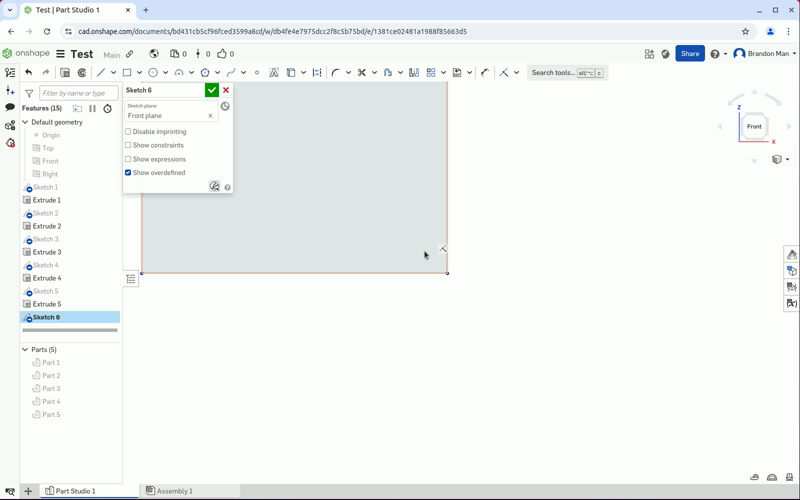
click(424, 250)
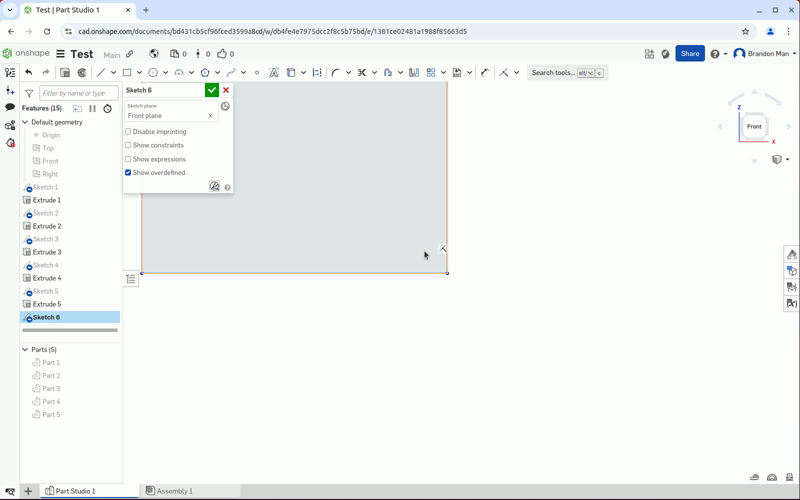
scroll(-6)
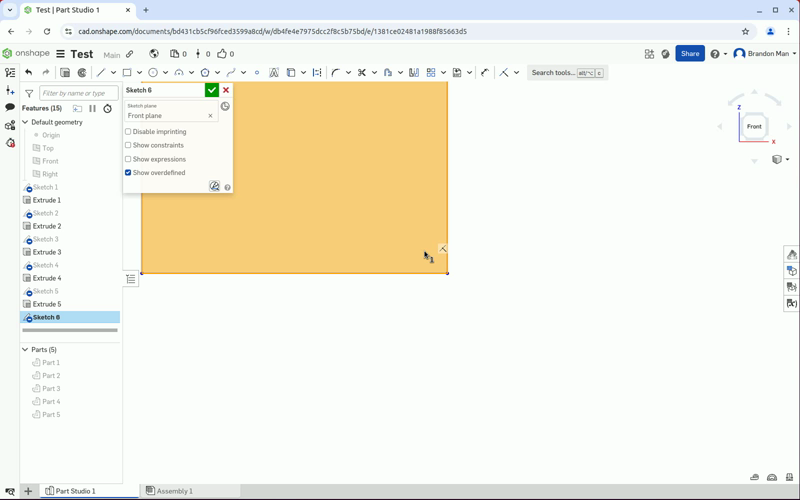
scroll(-6)
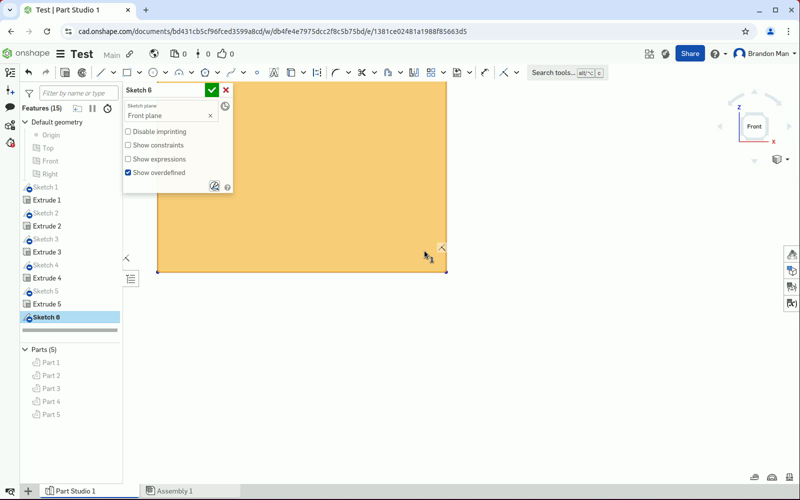
scroll(-6)
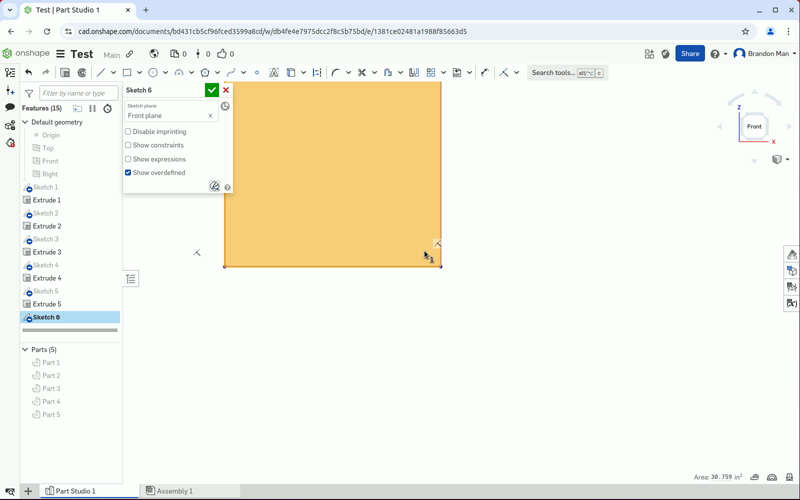
scroll(-6)
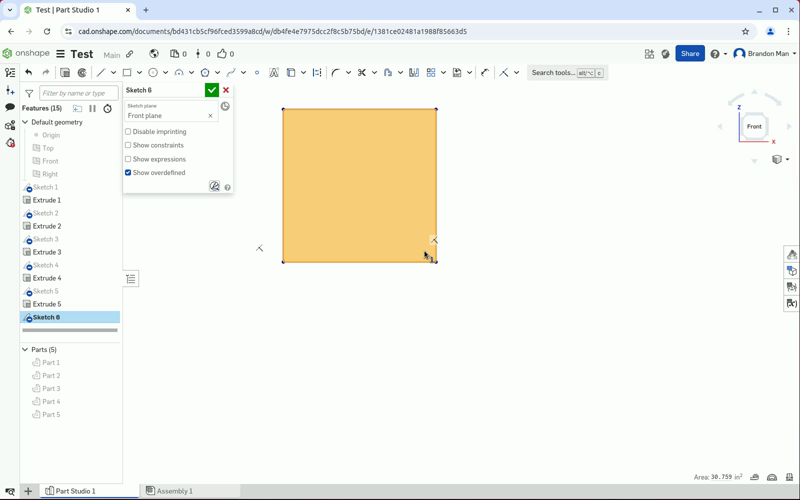
scroll(-6)
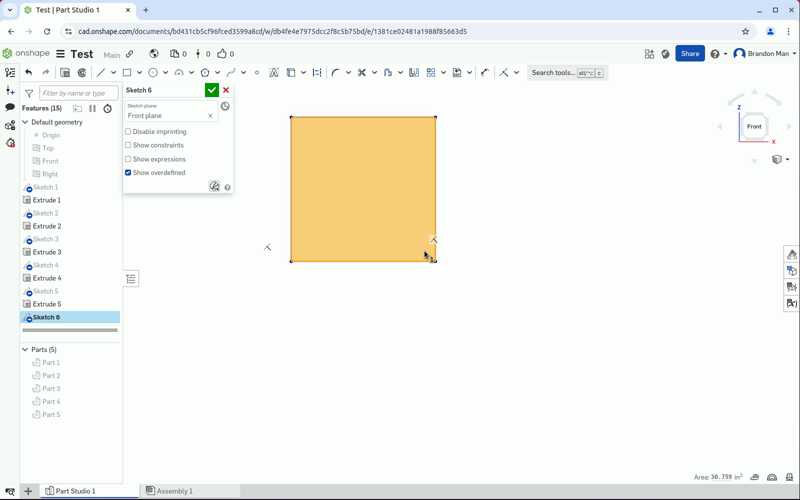
scroll(-6)
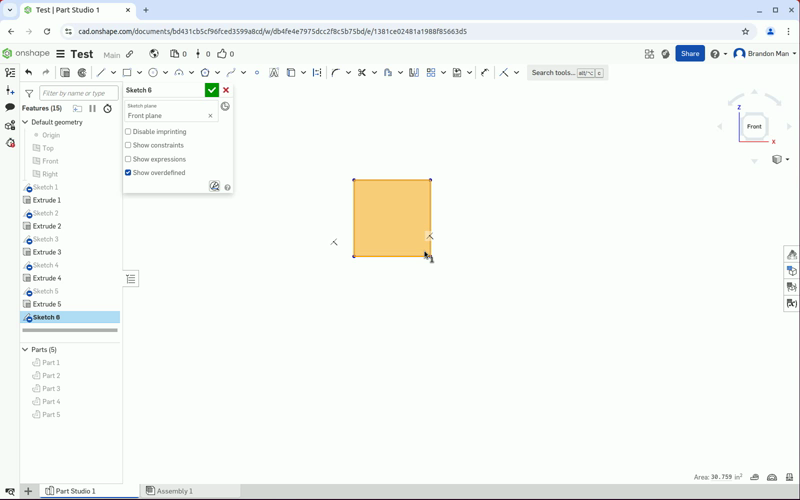
scroll(-6)
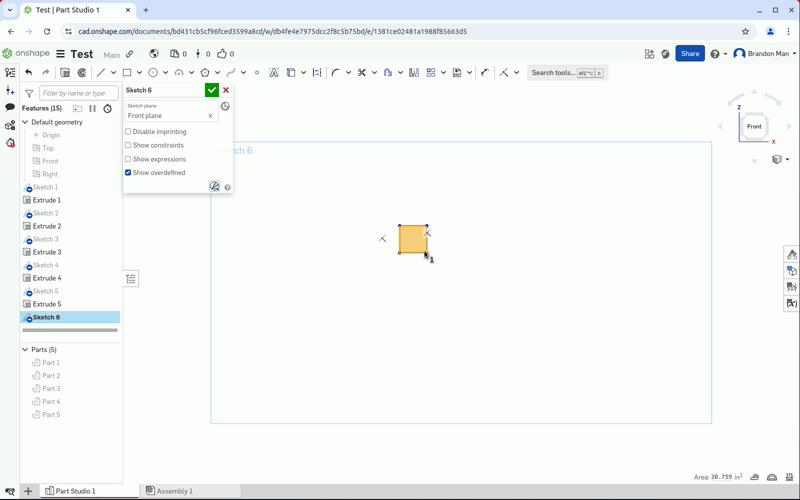
mouse_move(73, 352)
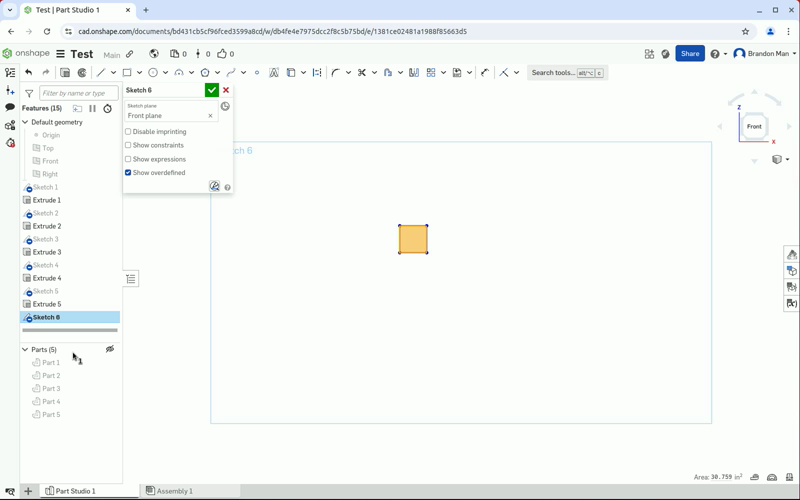
key(shift+y)
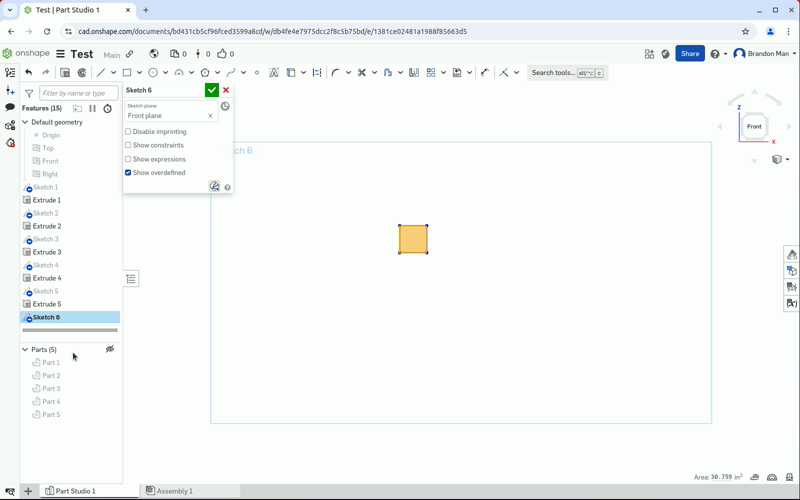
key(shift+e)
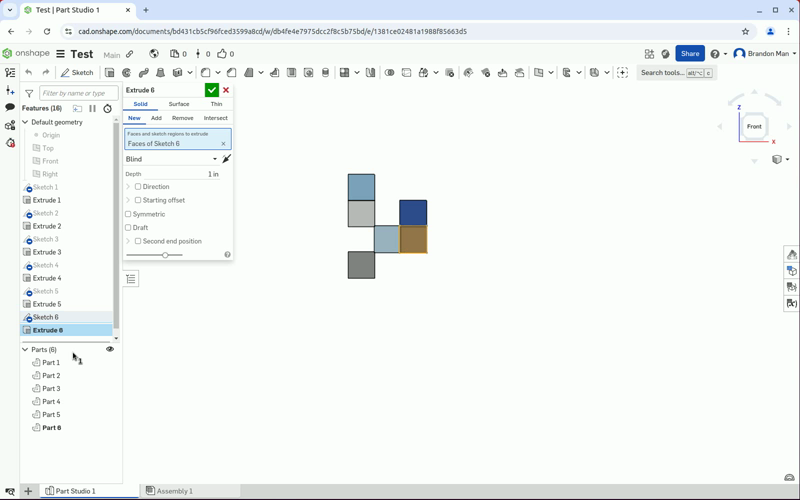
mouse_move(143, 106)
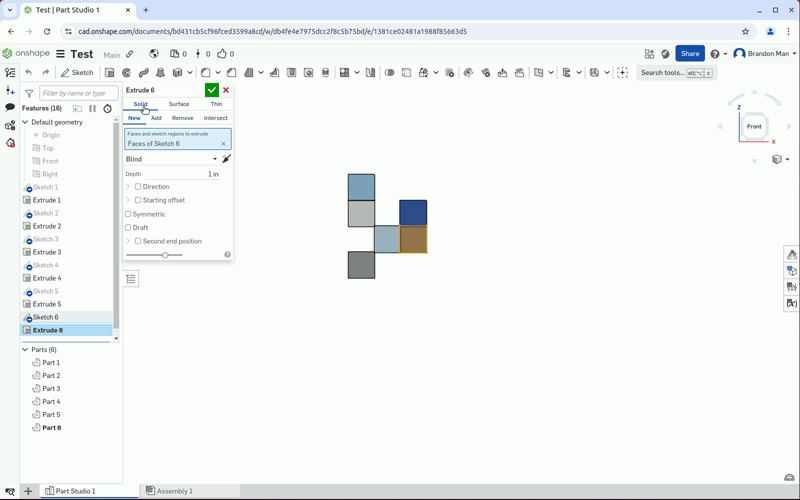
click(143, 106)
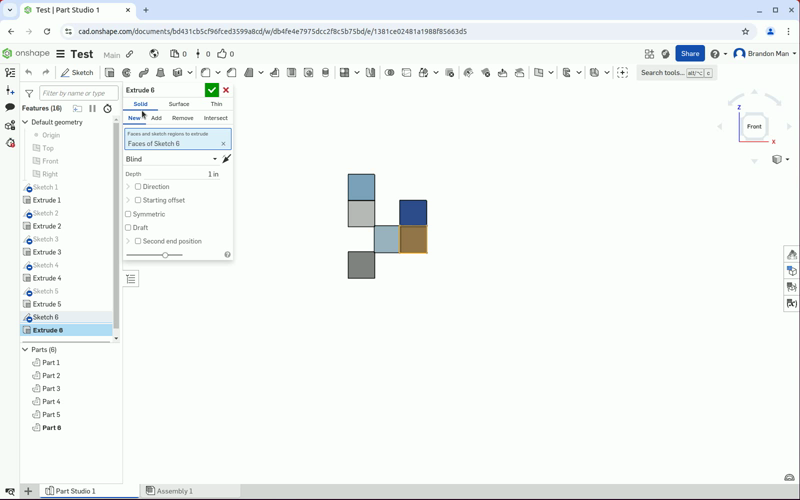
mouse_move(137, 120)
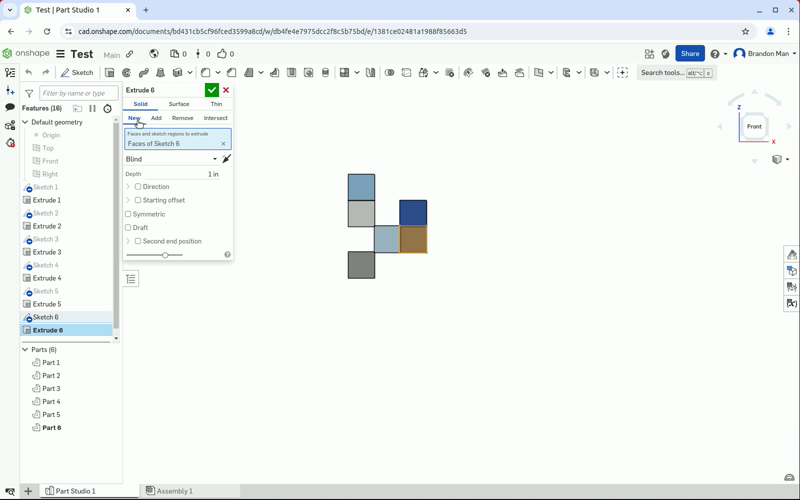
click(137, 120)
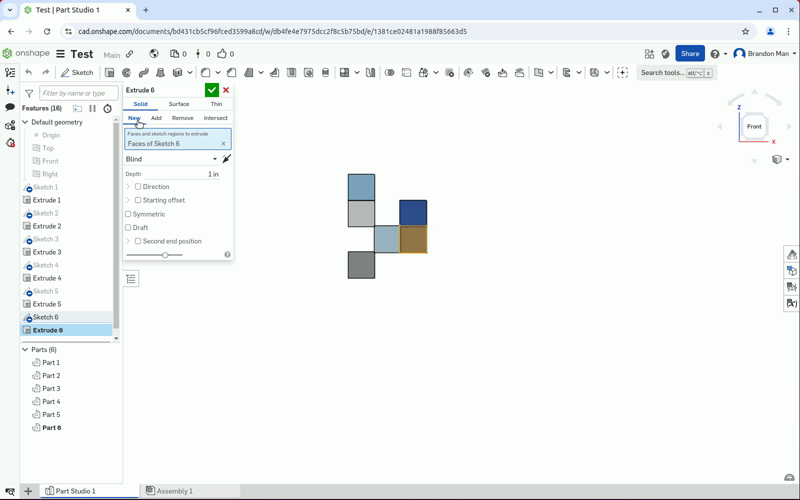
key(tab, 4)
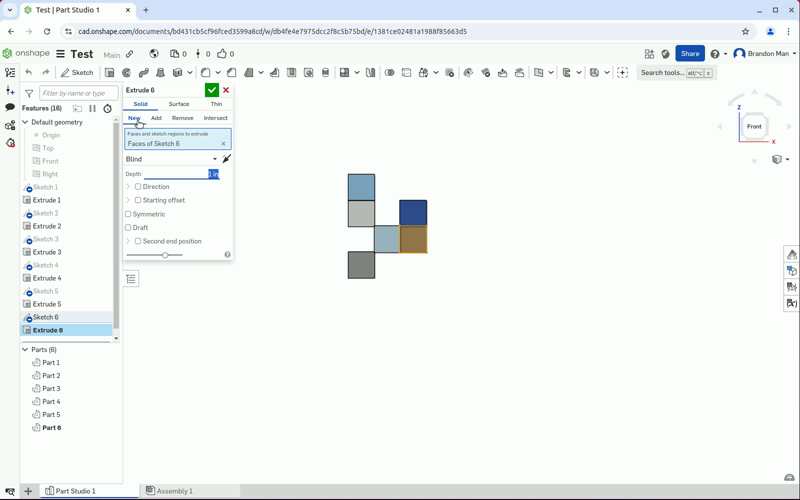
text(5.296)
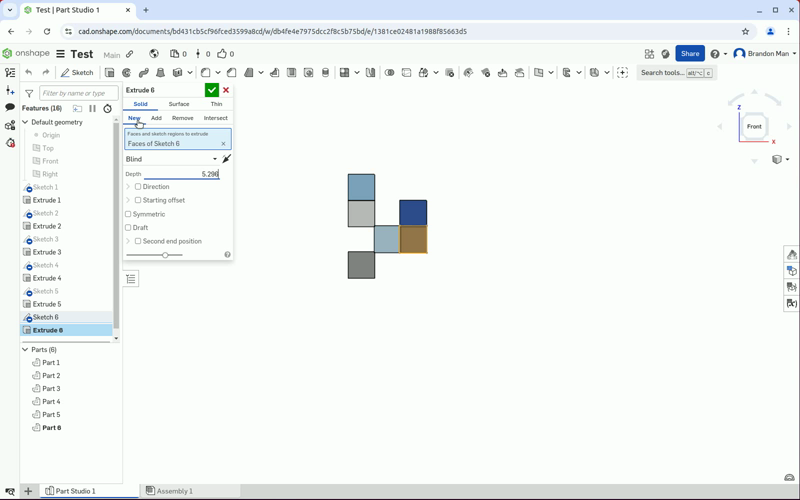
key(tab, 3)
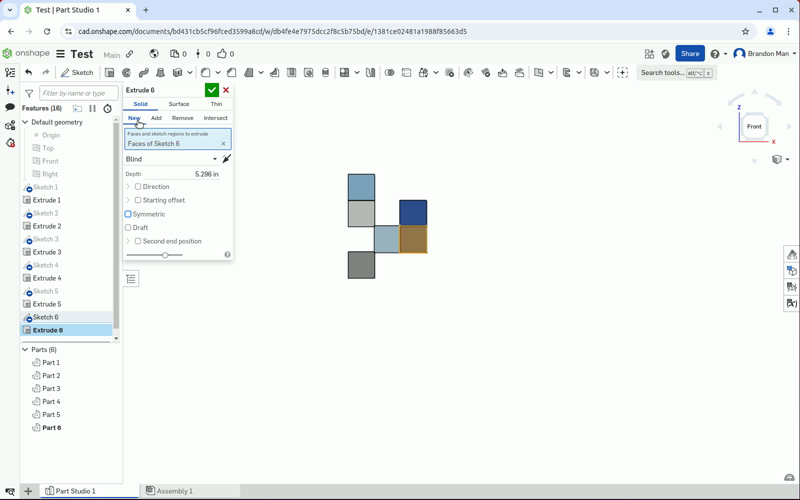
key(space)
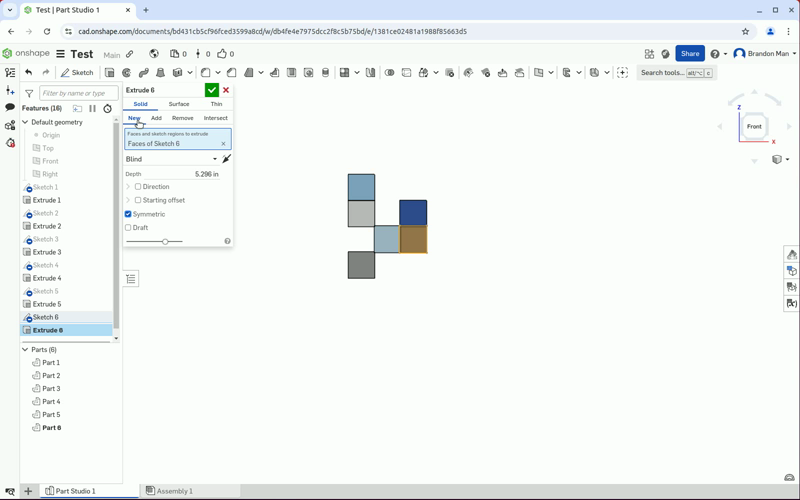
key(enter)
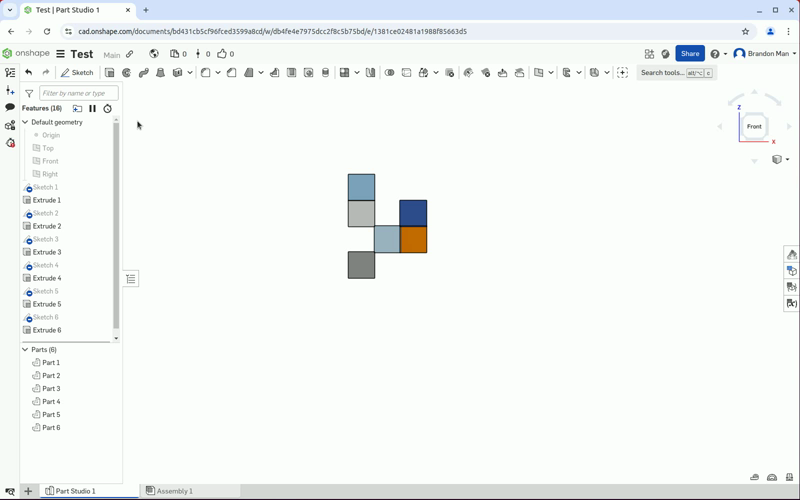
key(shift+h)
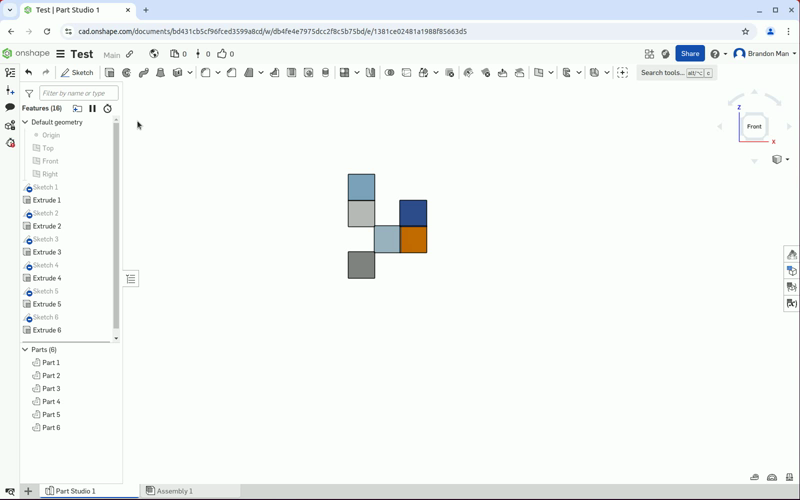
key(shift+h)
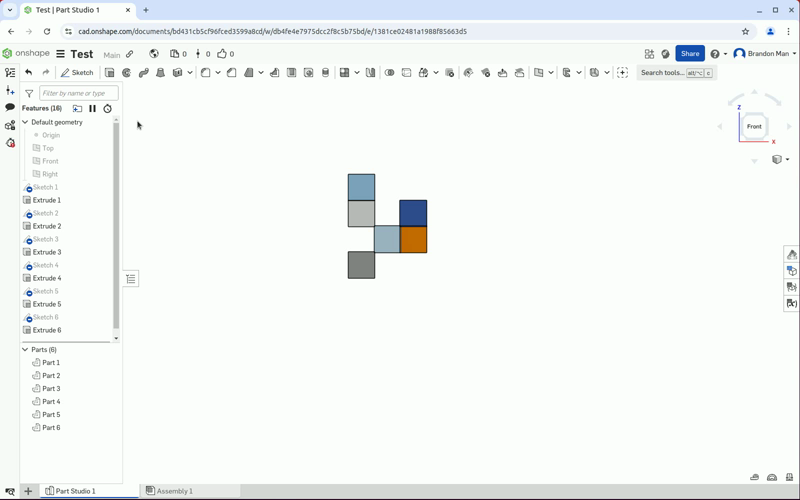
mouse_move(69, 189)
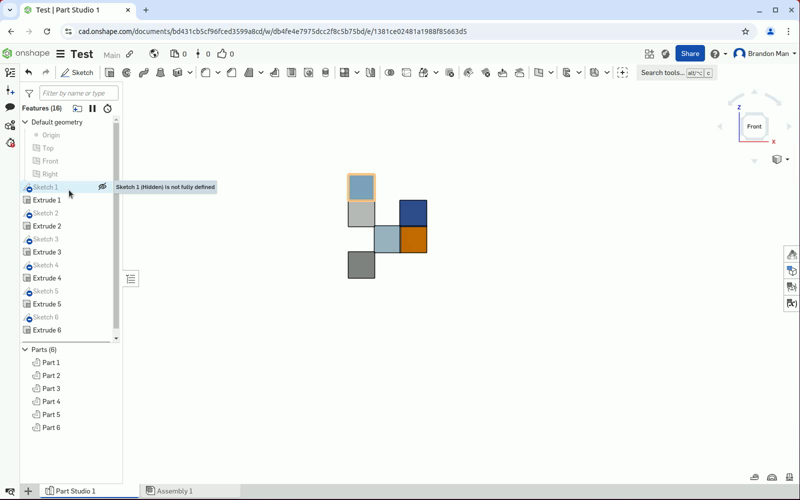
click(69, 189)
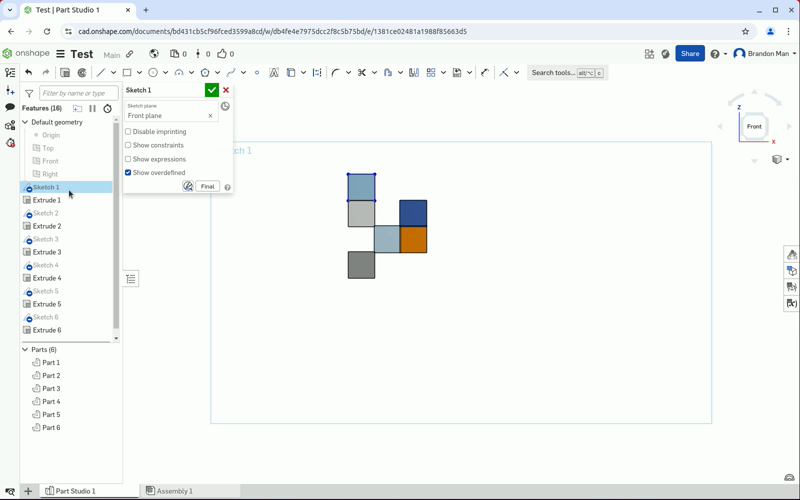
mouse_move(229, 92)
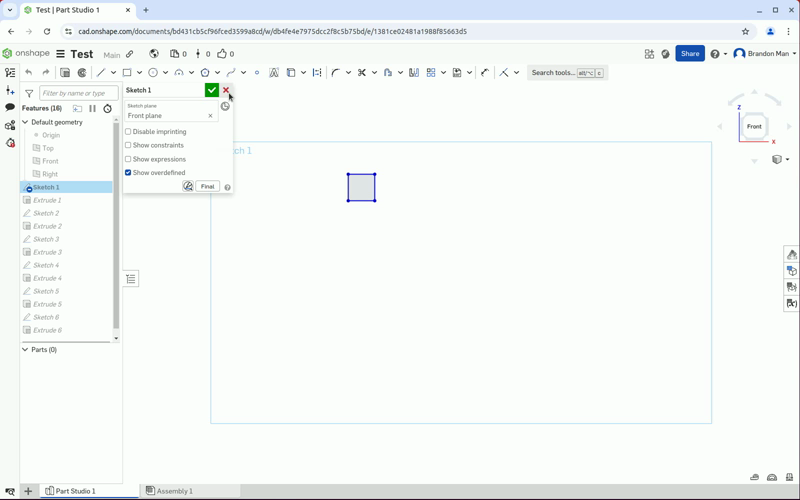
click(229, 92)
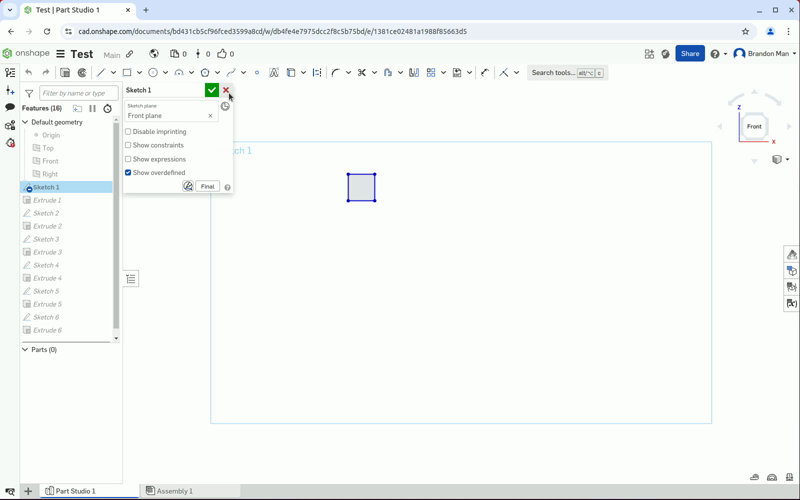
key(shift+s)
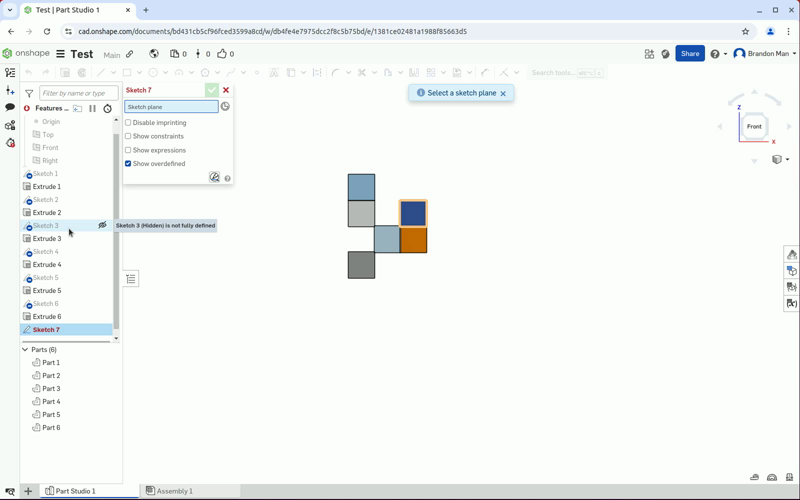
scroll(3)
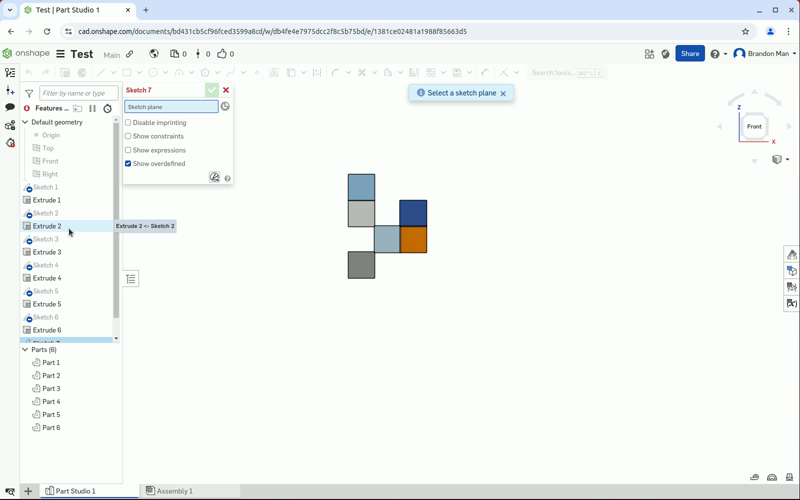
mouse_move(69, 163)
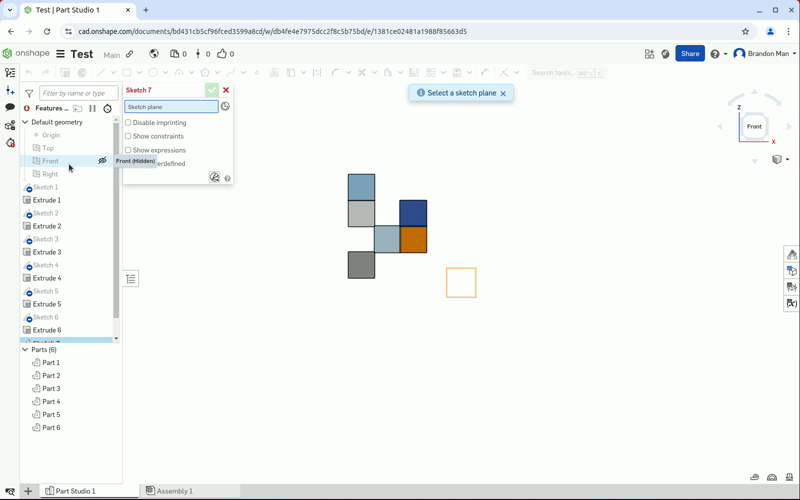
click(69, 163)
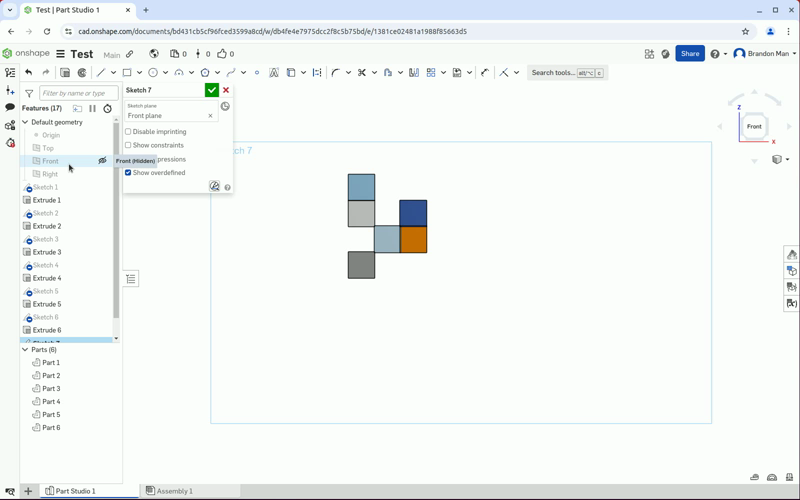
mouse_move(73, 352)
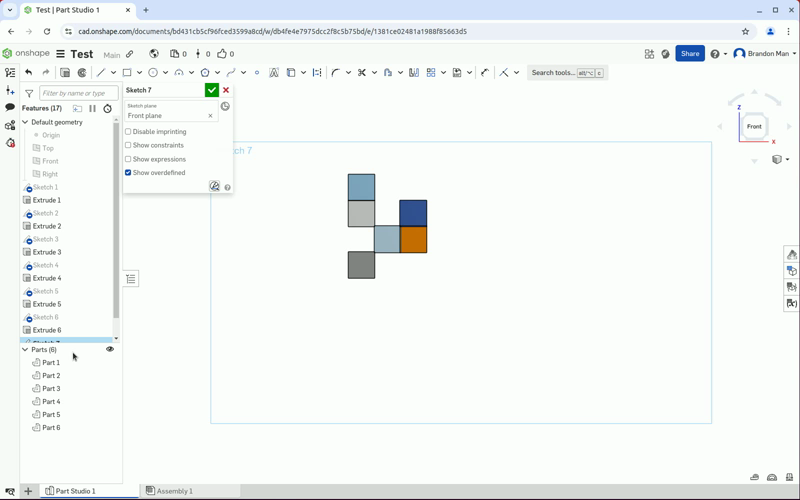
key(y)
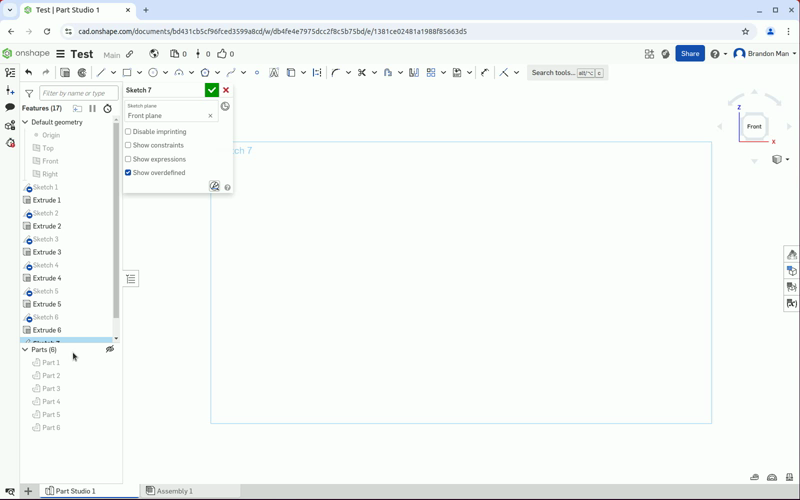
key(l)
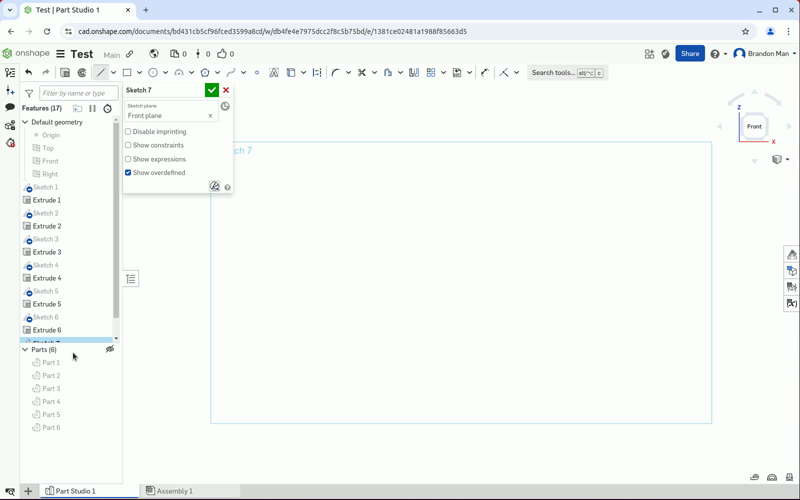
key_down(shift)
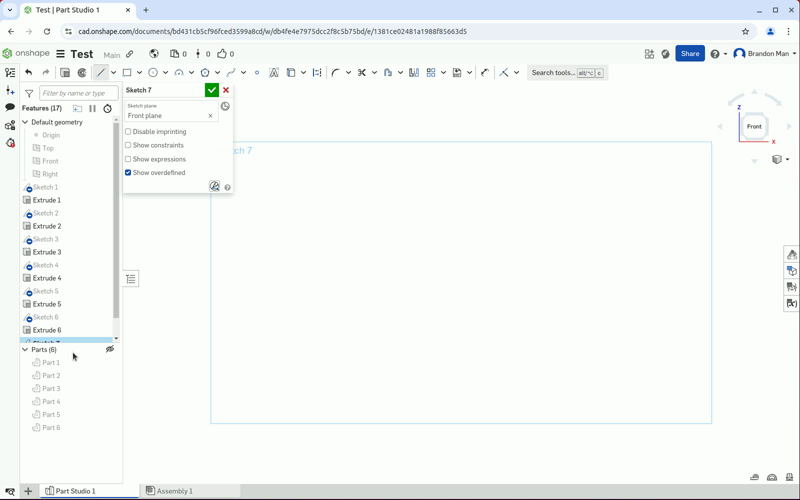
mouse_move(348, 252)
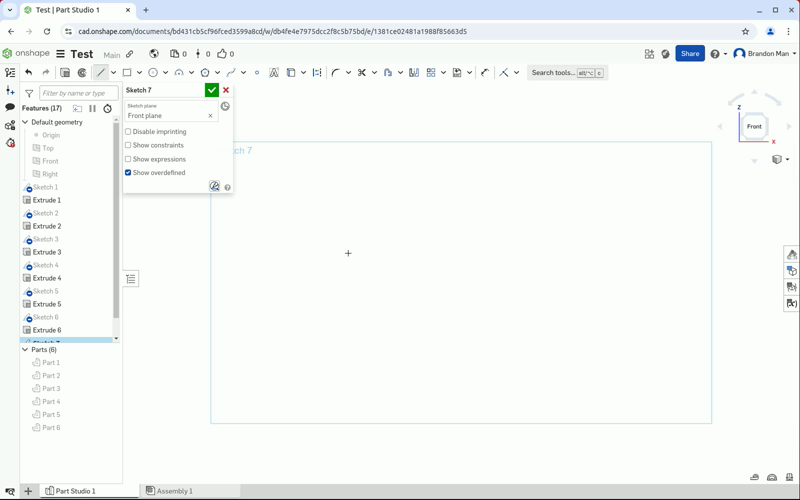
click(348, 252)
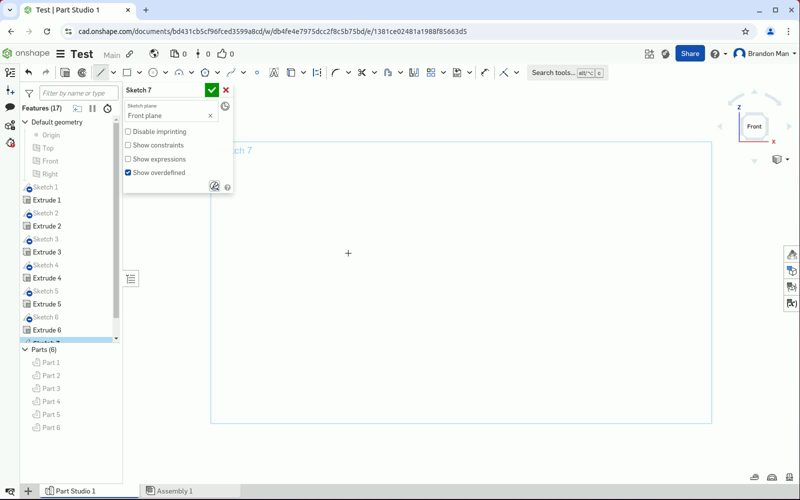
key_up(shift)
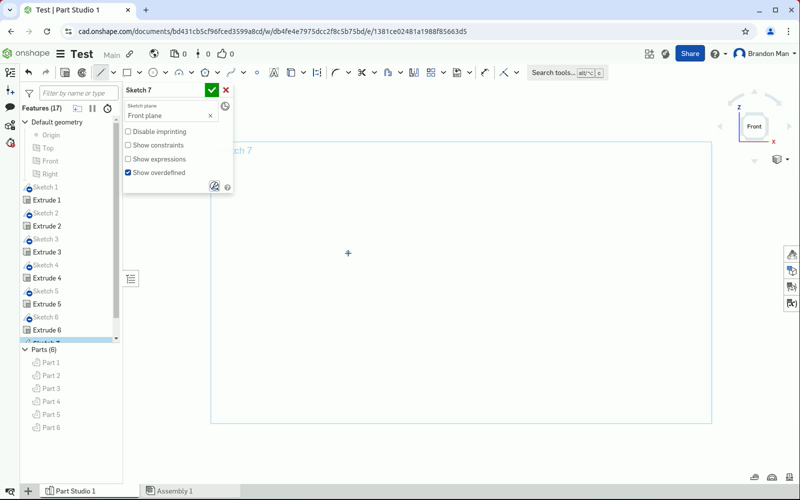
key_down(shift)
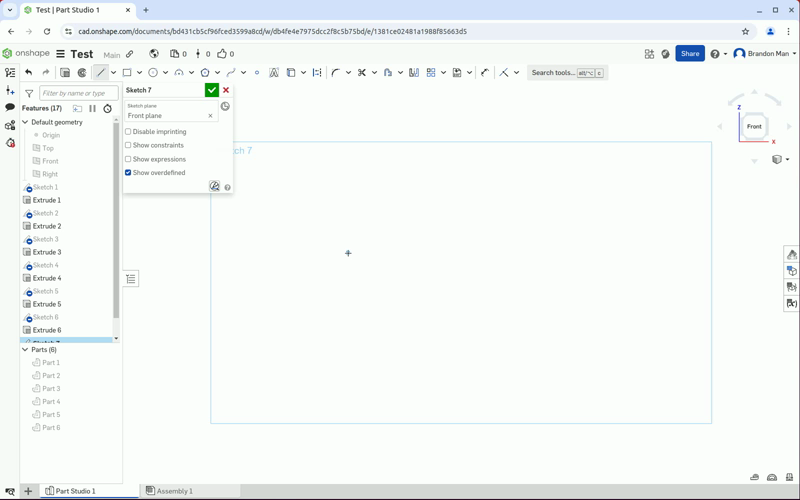
mouse_move(378, 252)
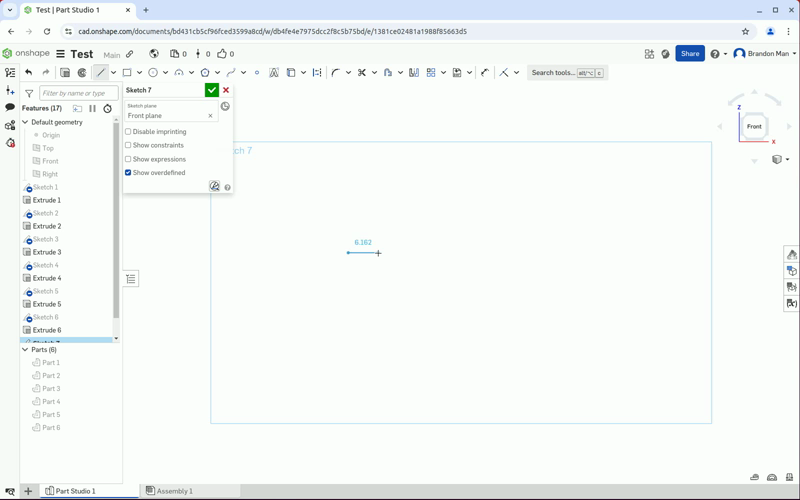
mouse_move(374, 252)
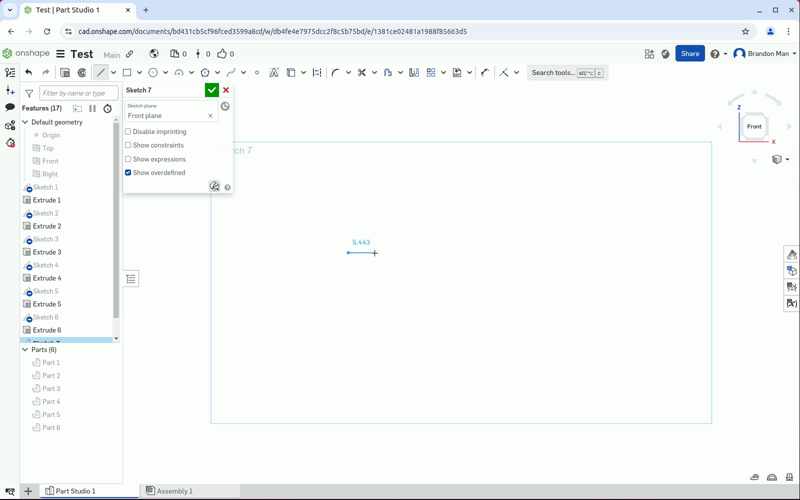
click(374, 252)
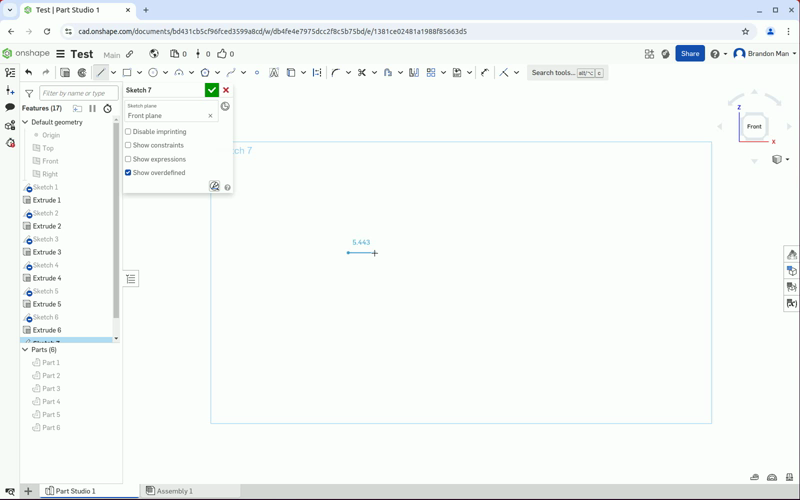
key_up(shift)
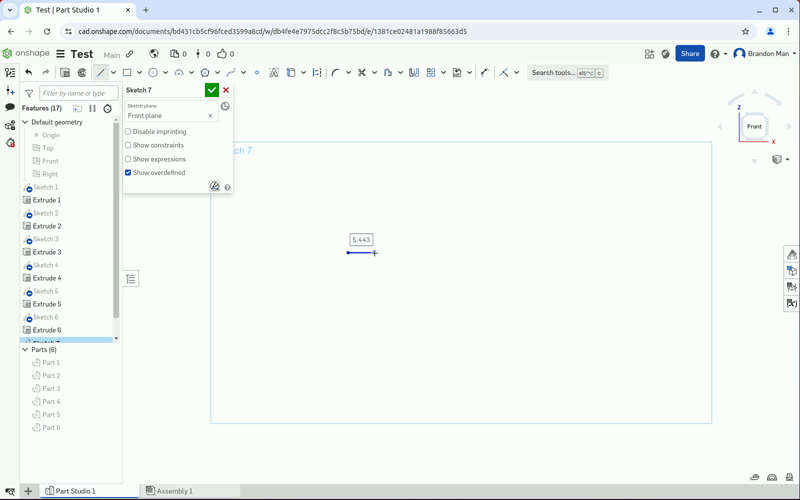
key_down(shift)
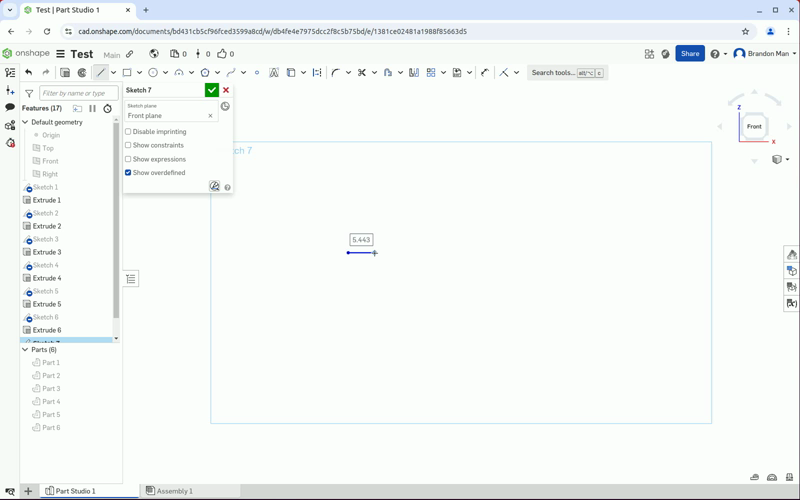
mouse_move(404, 252)
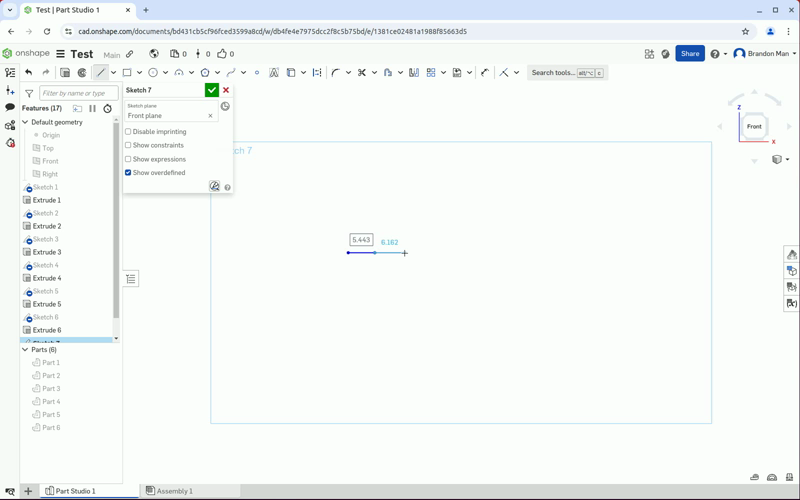
mouse_move(374, 225)
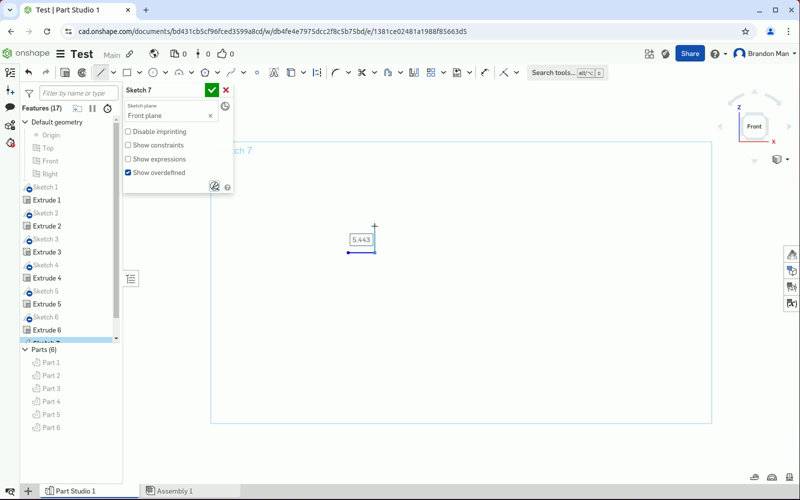
click(374, 225)
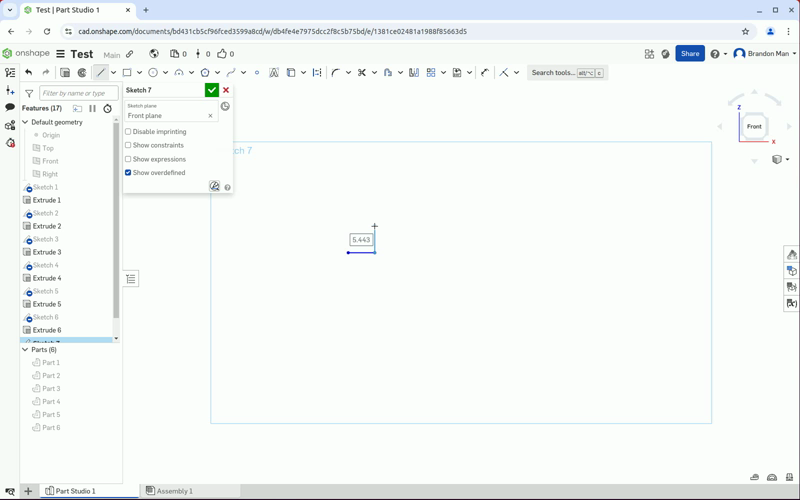
key_up(shift)
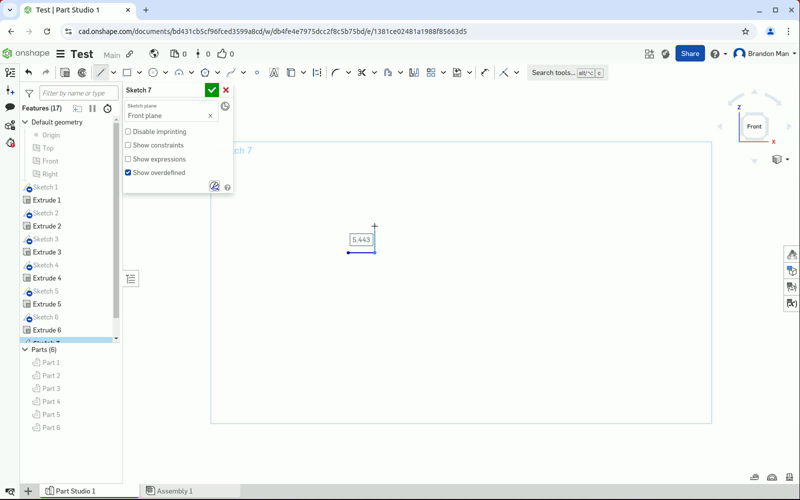
key_down(shift)
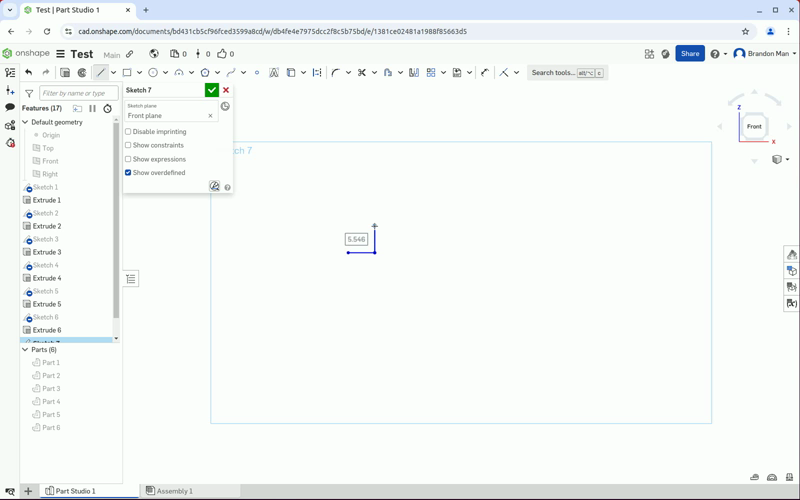
mouse_move(404, 225)
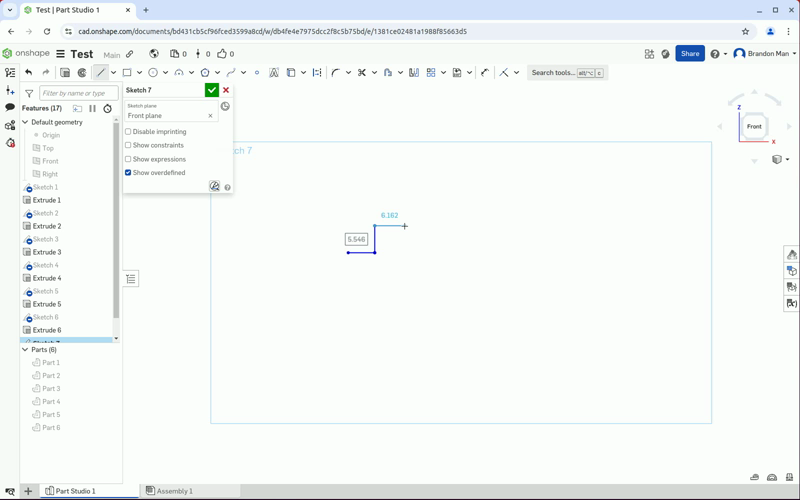
mouse_move(348, 225)
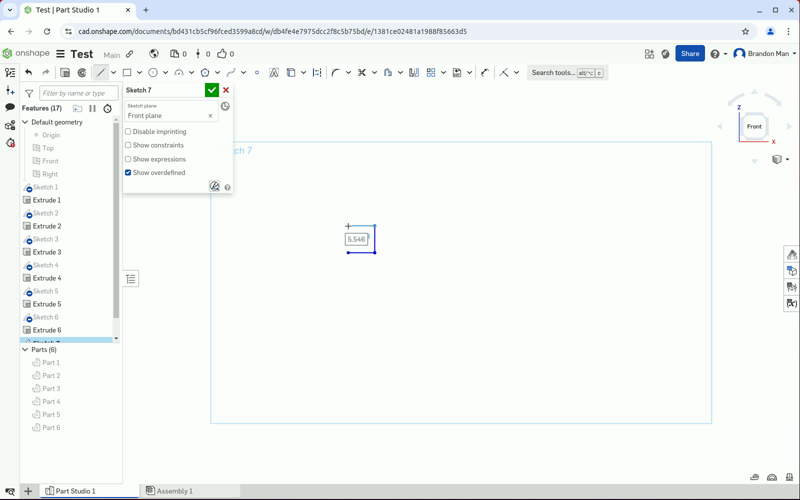
click(348, 225)
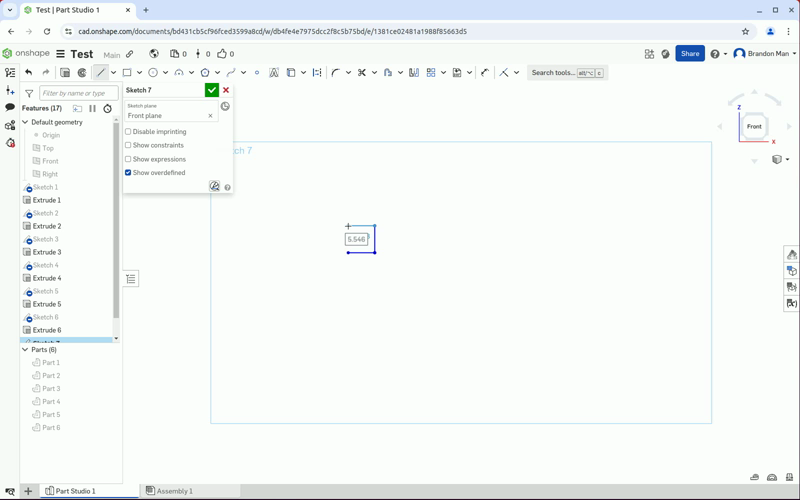
key_up(shift)
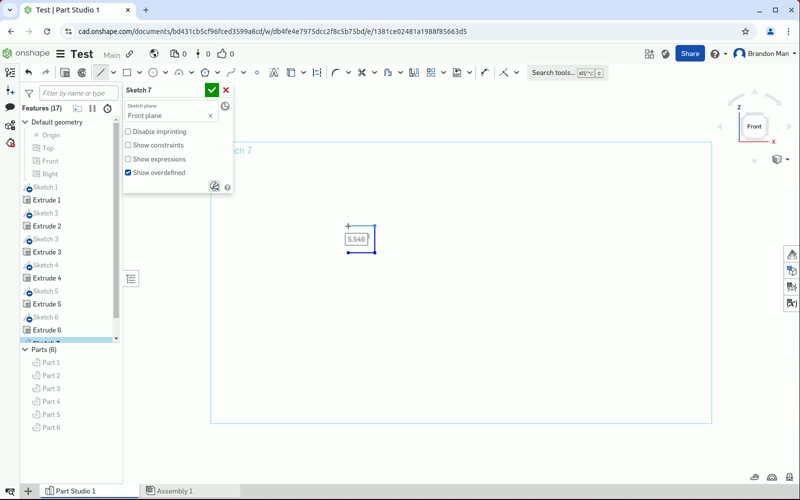
mouse_move(378, 225)
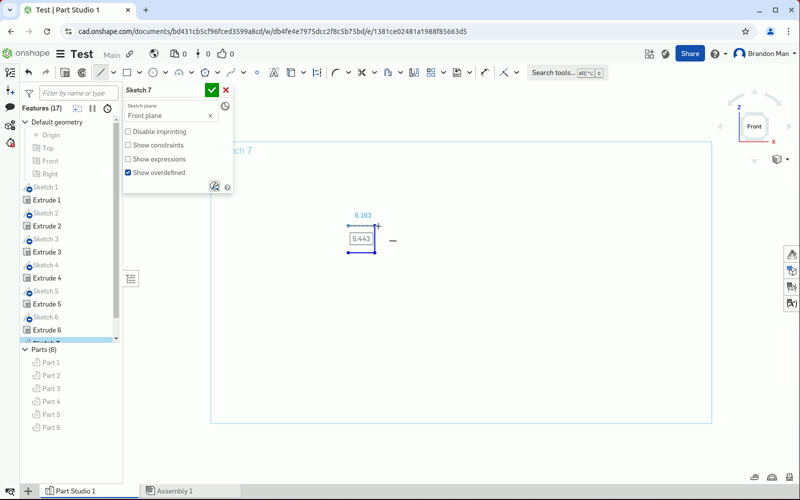
key_down(shift)
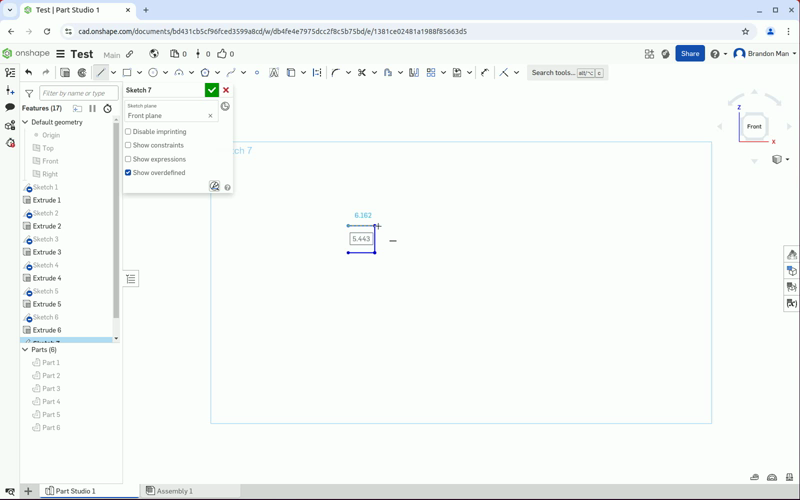
mouse_move(348, 252)
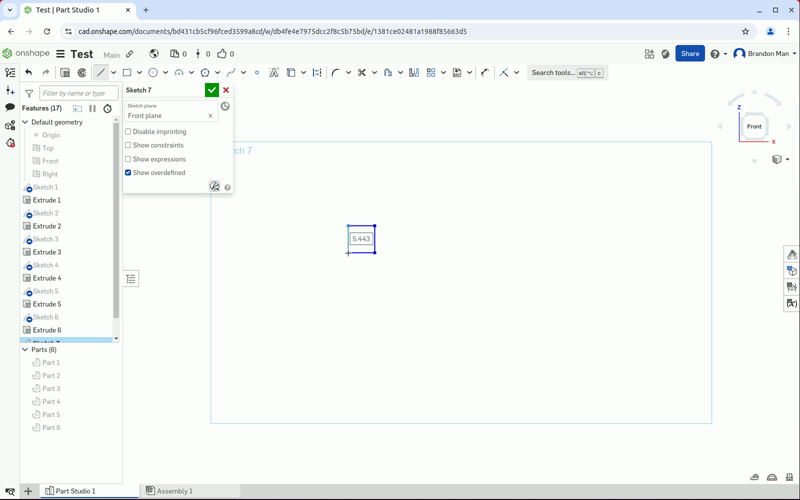
key_up(shift)
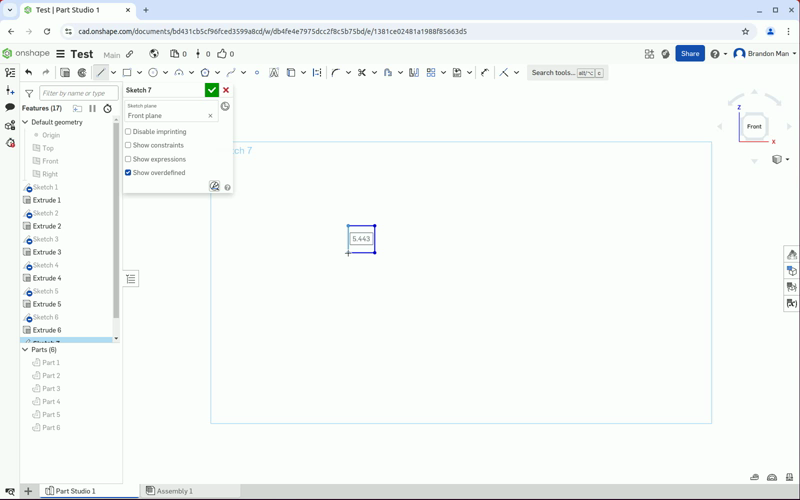
click(348, 252)
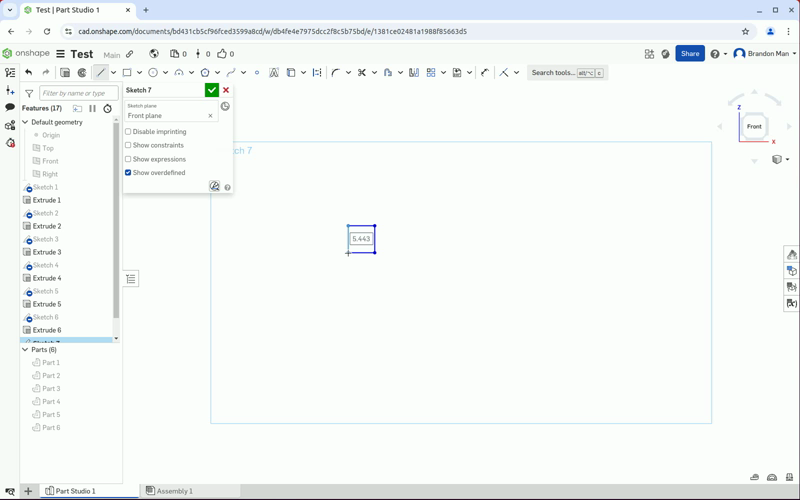
key(esc)
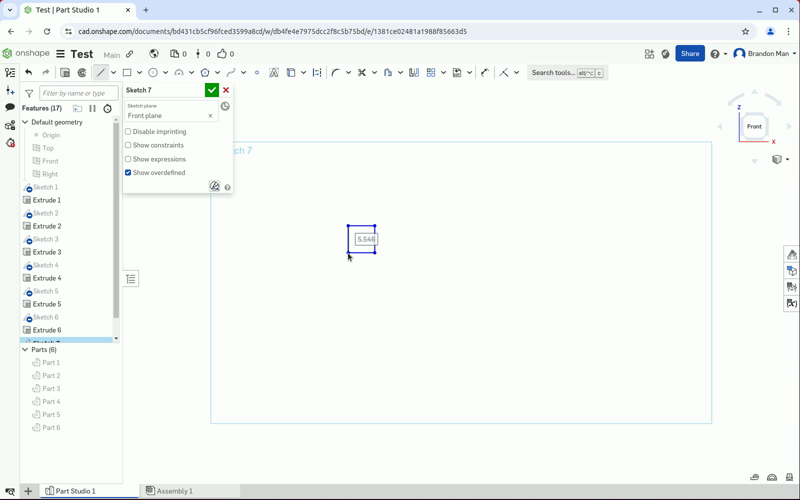
mouse_move(369, 249)
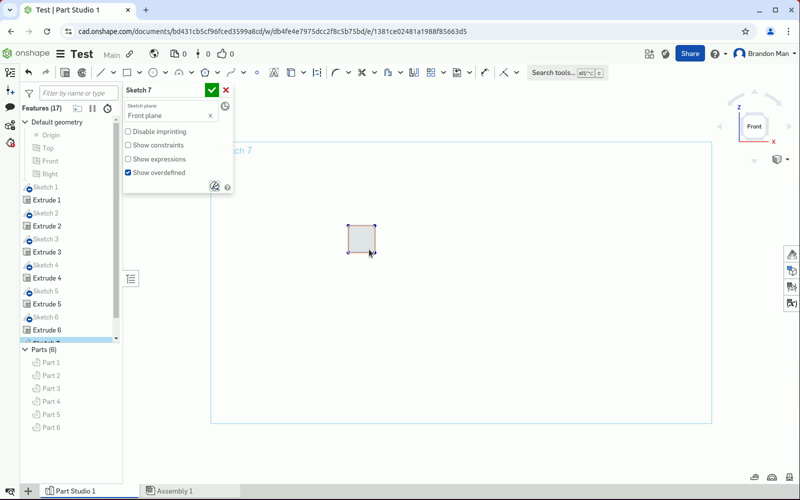
scroll(6)
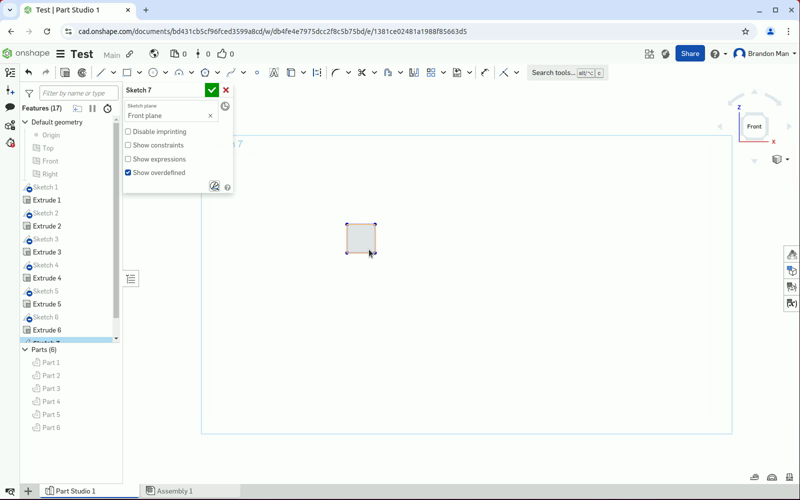
scroll(6)
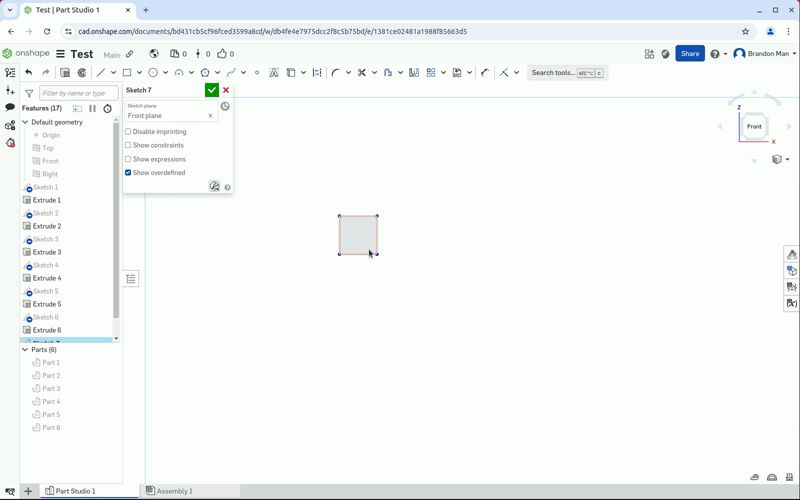
scroll(6)
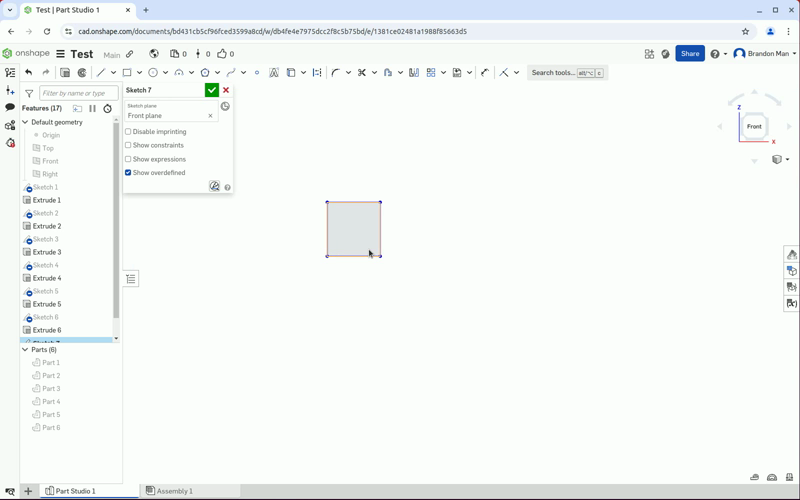
scroll(6)
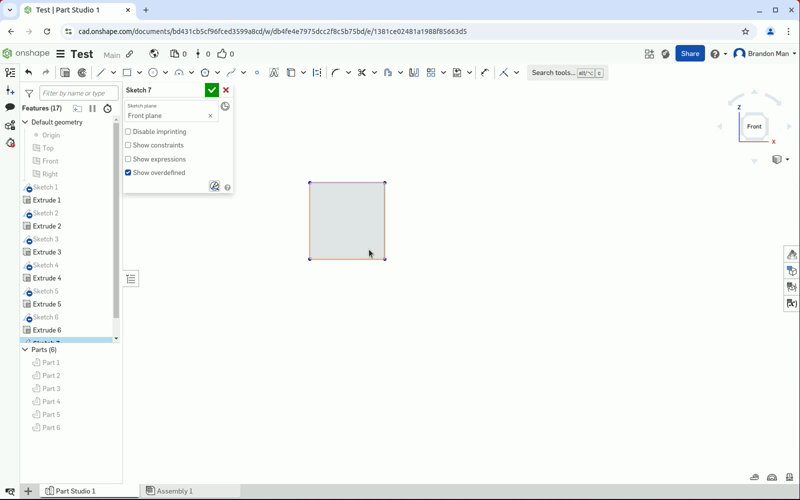
scroll(6)
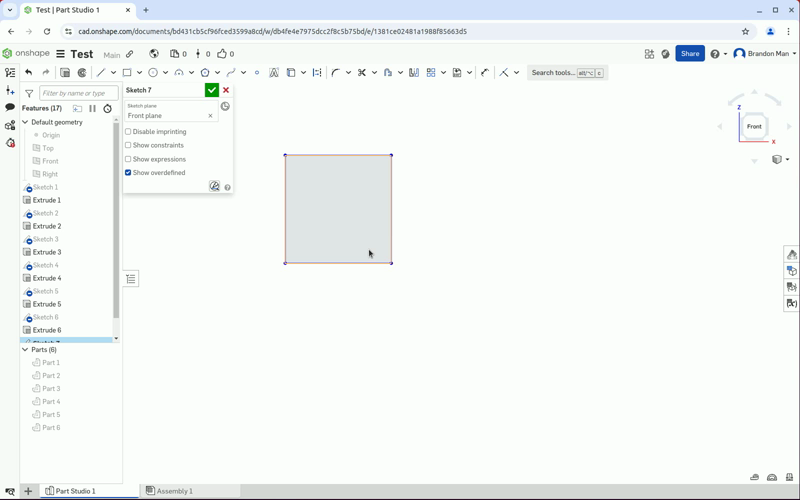
scroll(6)
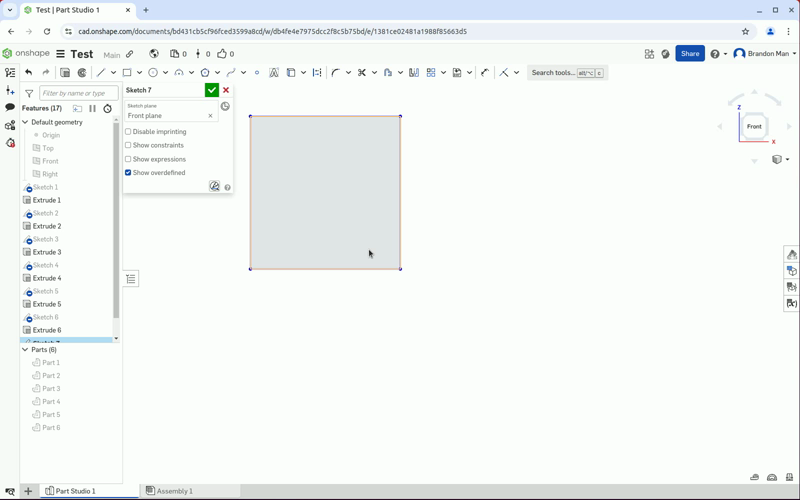
scroll(6)
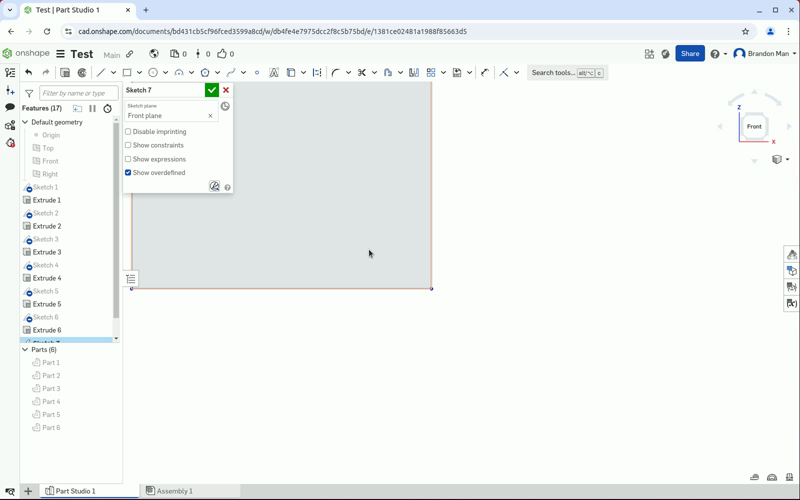
click(369, 249)
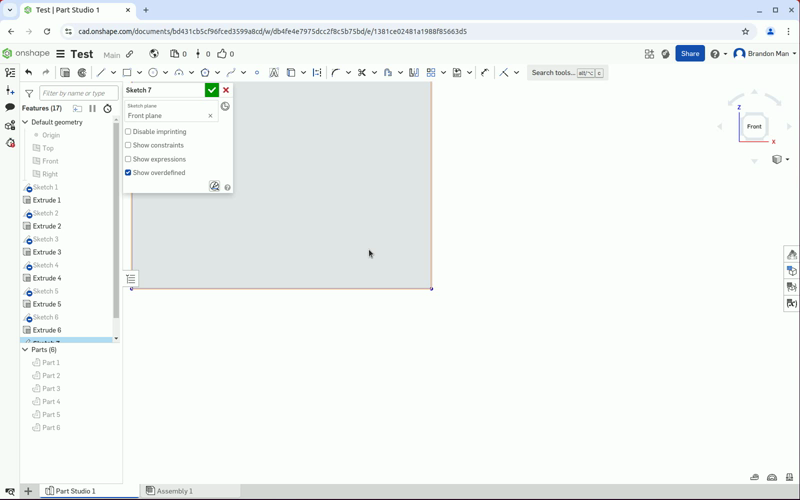
scroll(-6)
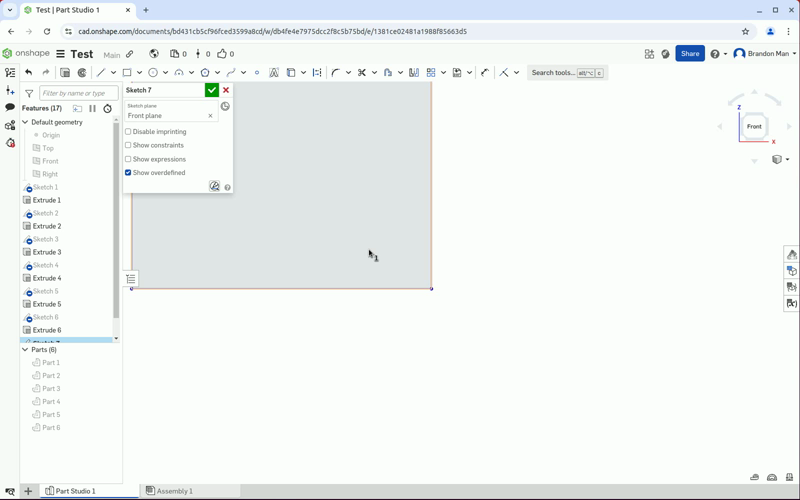
scroll(-6)
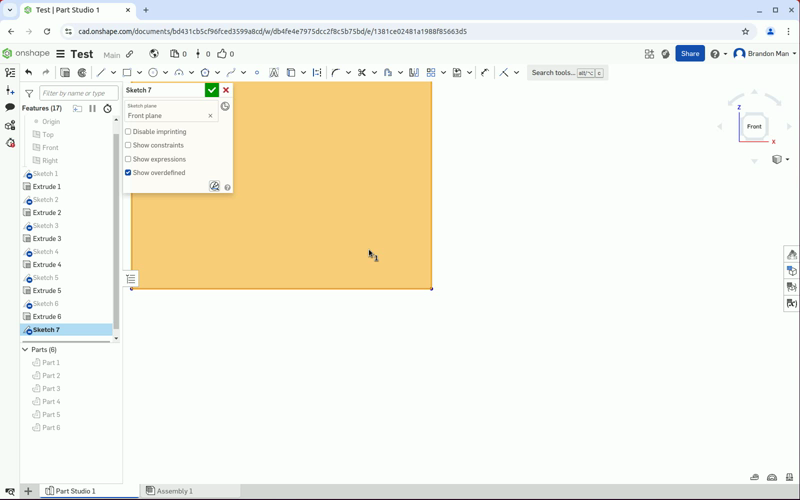
scroll(-6)
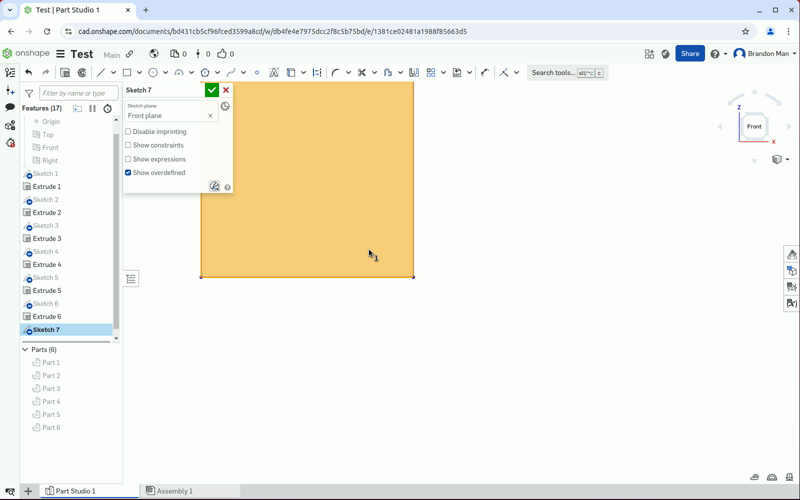
scroll(-6)
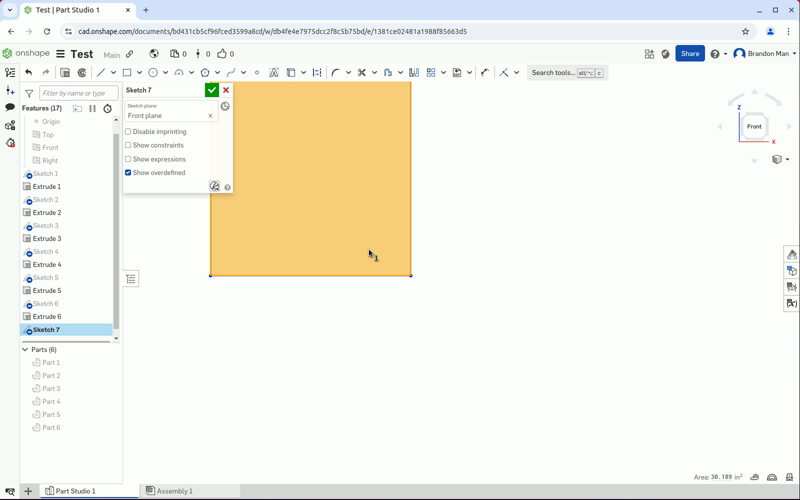
scroll(-6)
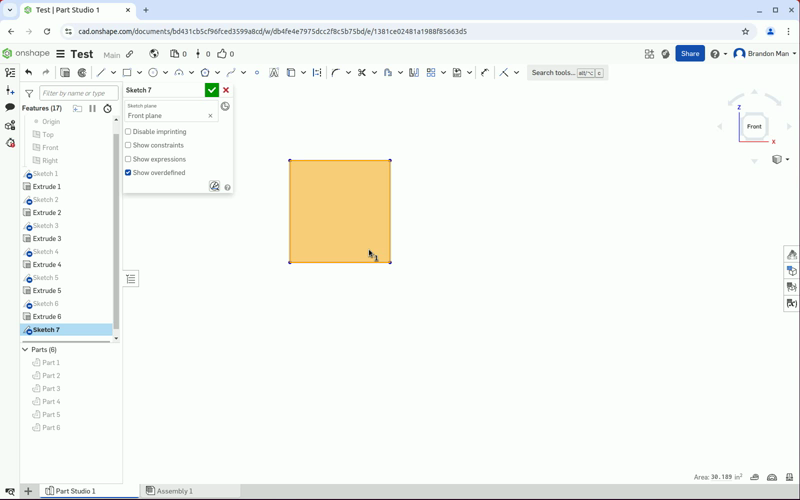
scroll(-6)
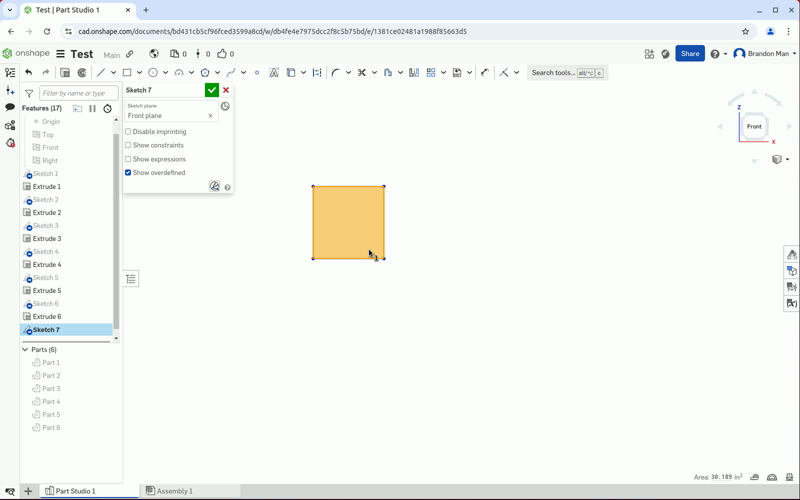
scroll(-6)
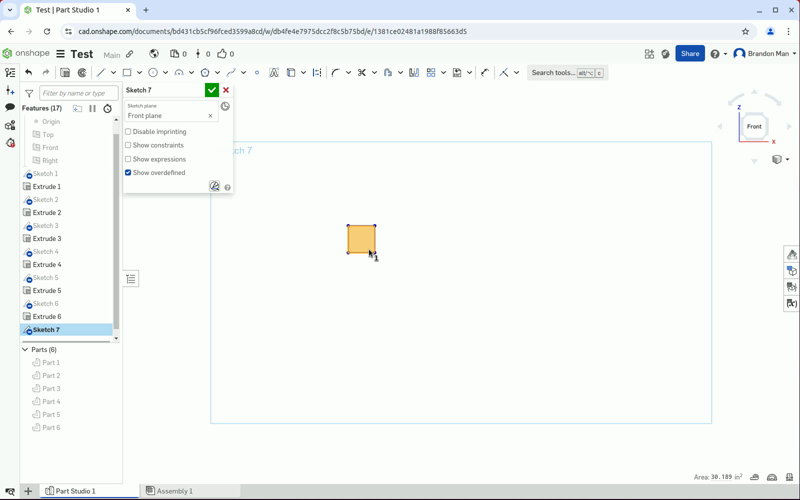
mouse_move(73, 352)
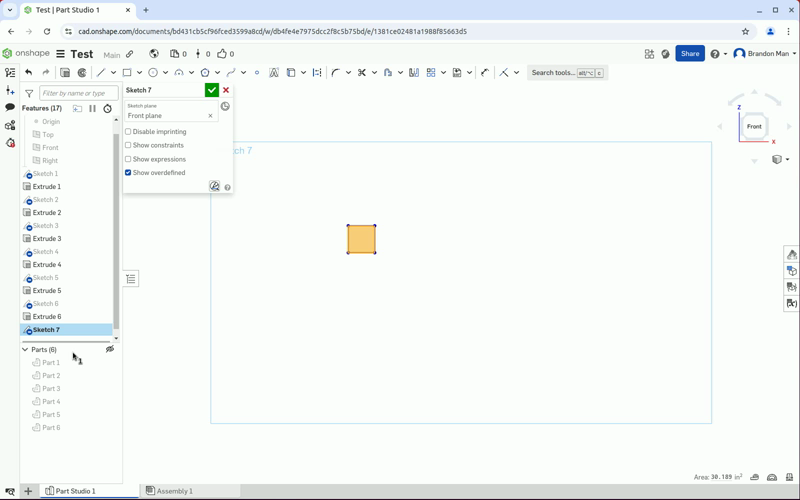
key(shift+y)
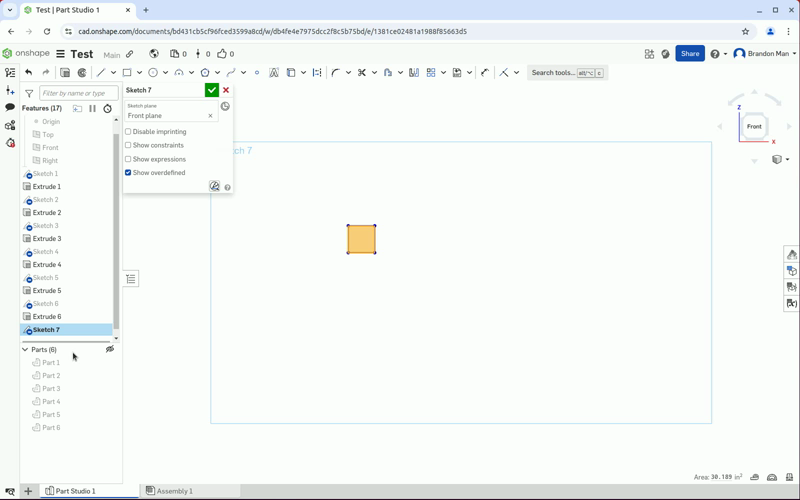
key(shift+e)
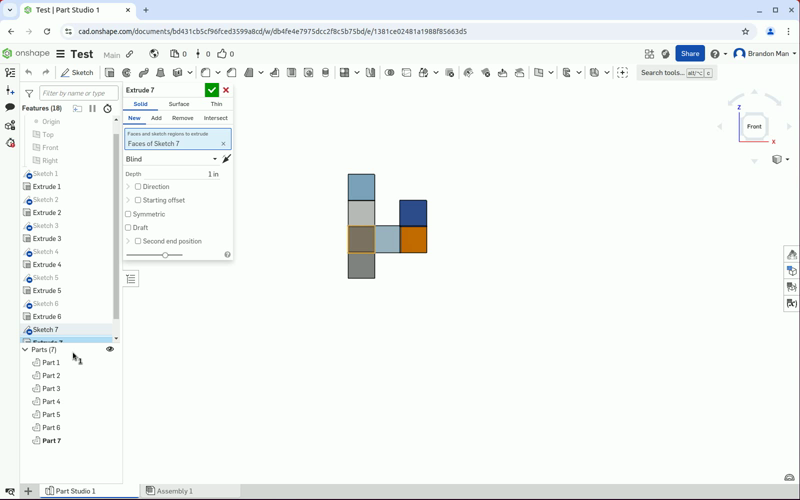
mouse_move(143, 106)
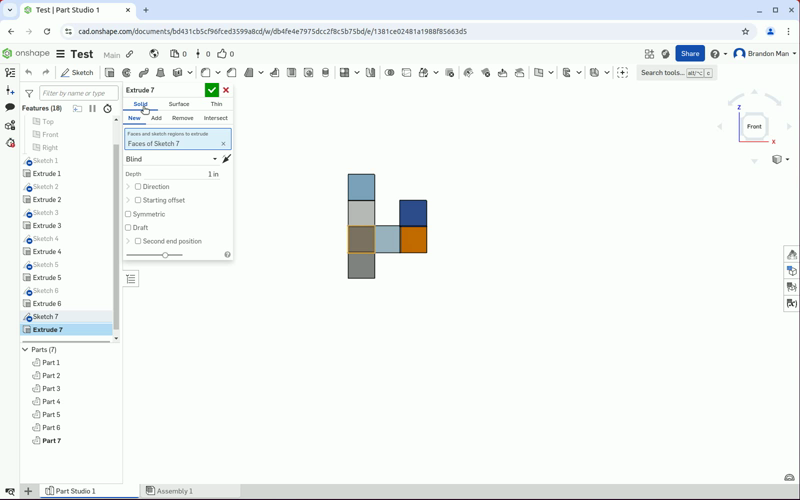
click(143, 106)
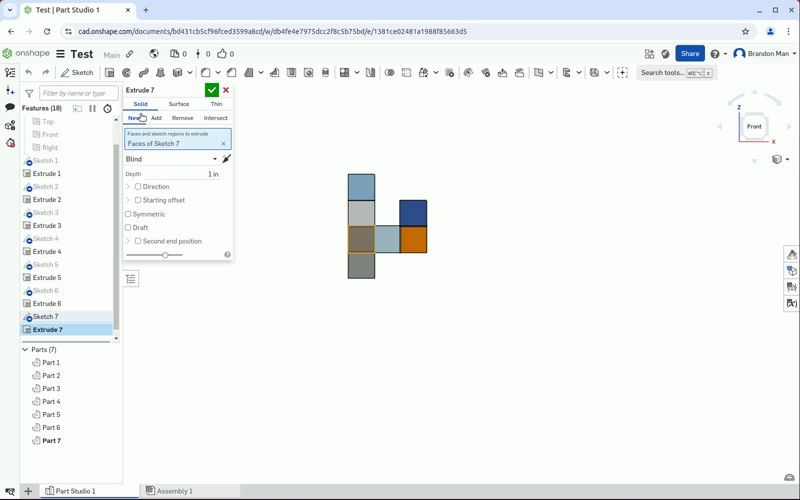
mouse_move(137, 120)
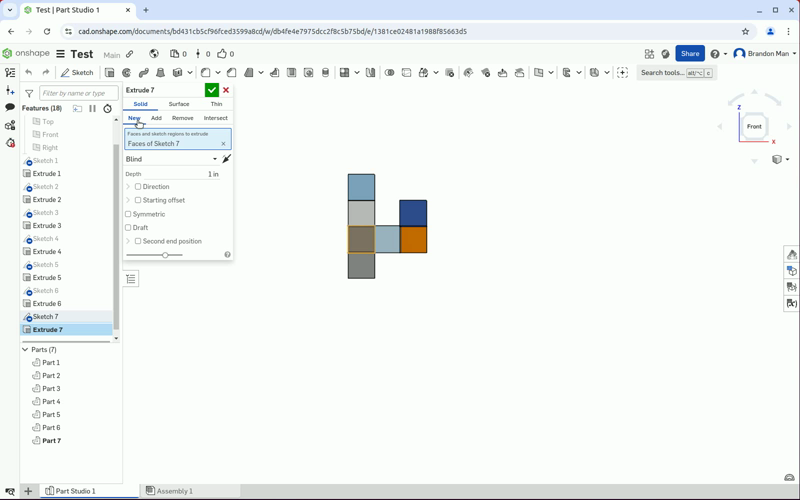
click(137, 120)
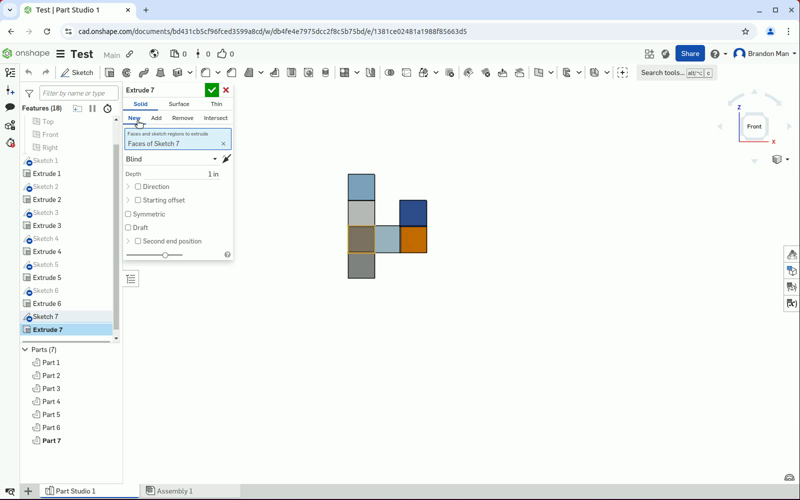
key(tab, 4)
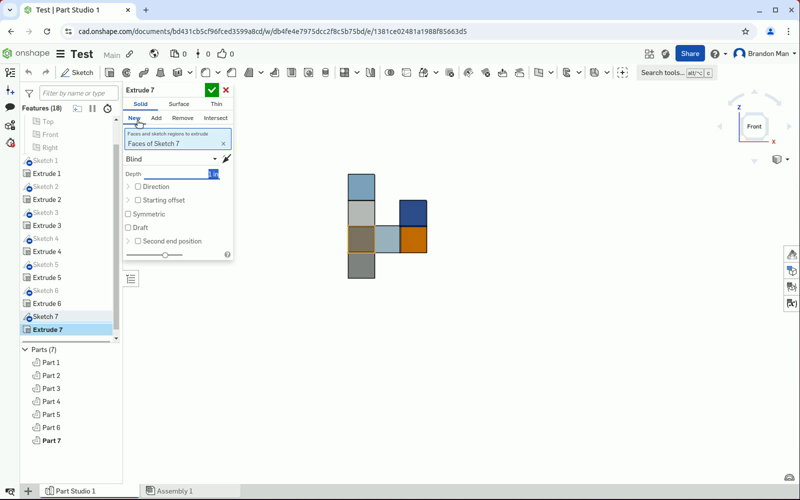
text(5.296)
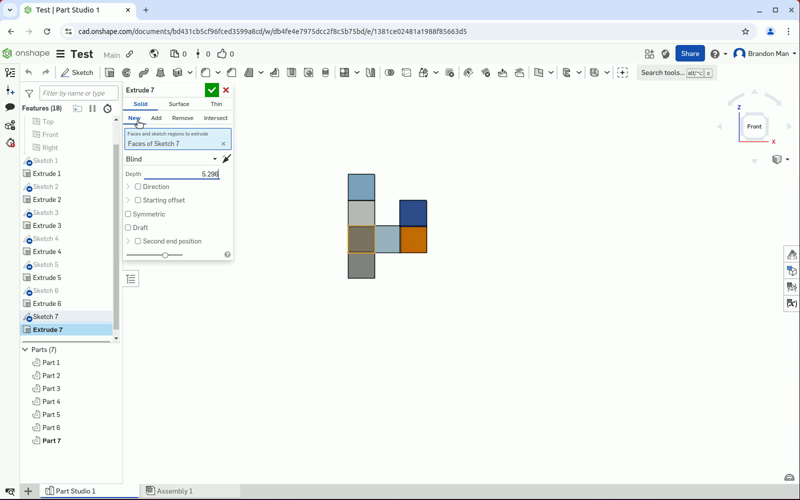
key(tab, 3)
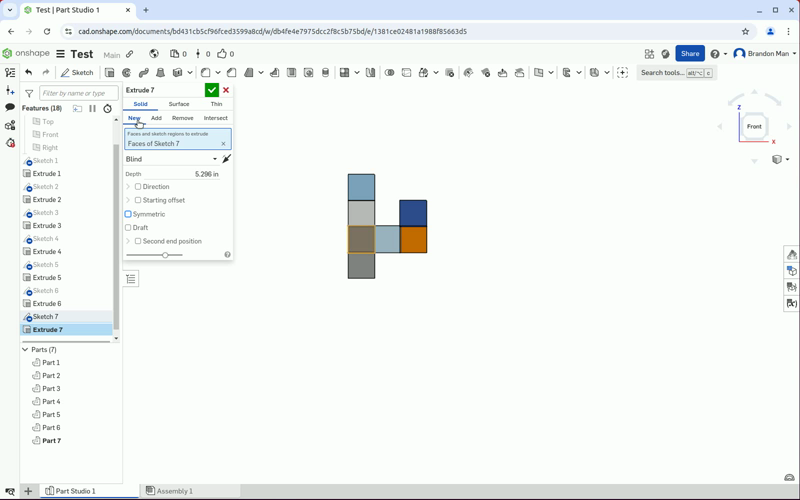
key(space)
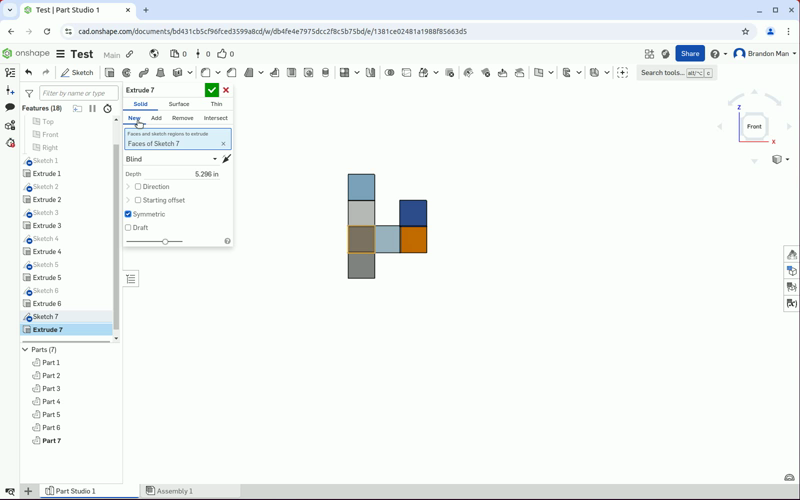
key(enter)
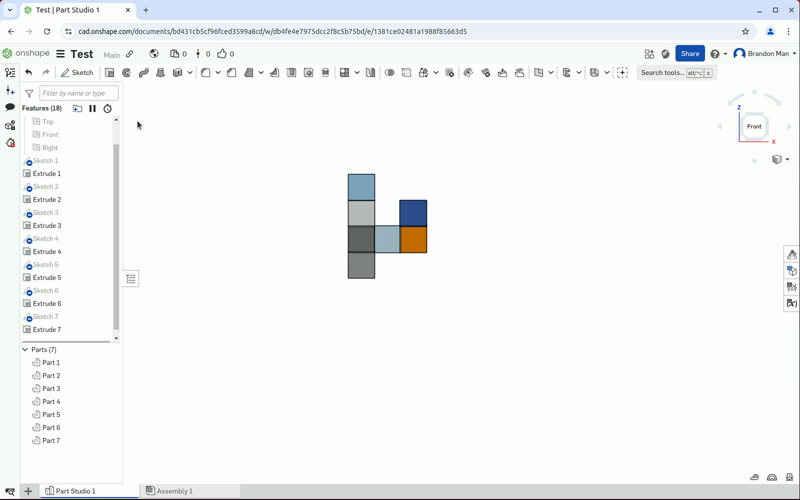
key(shift+h)
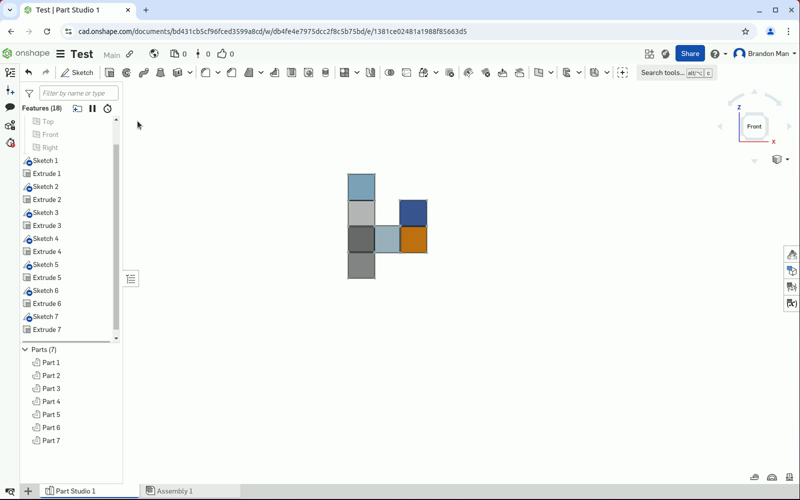
key(shift+h)
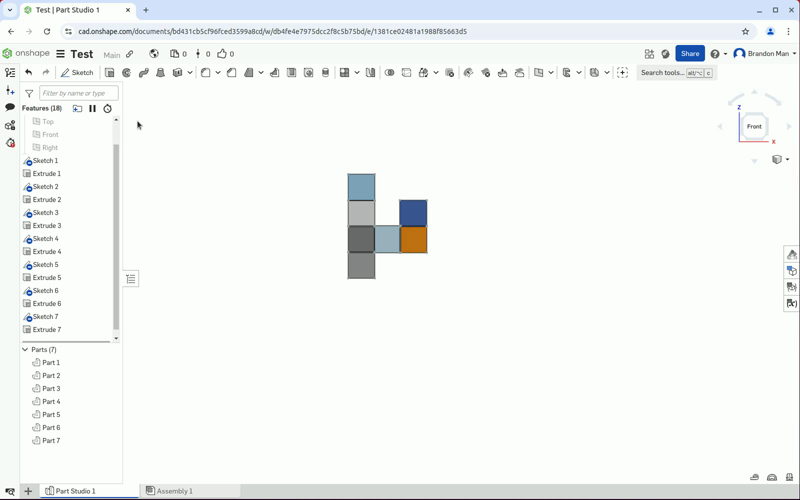
key(shift+7)
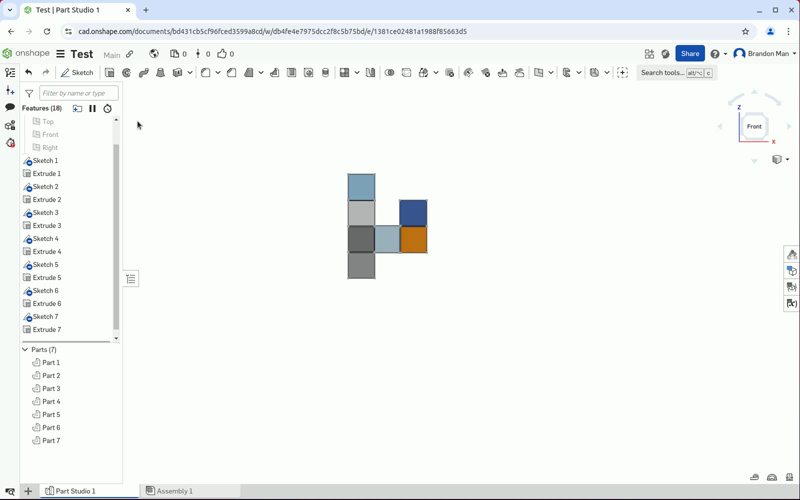
key(left, 2)
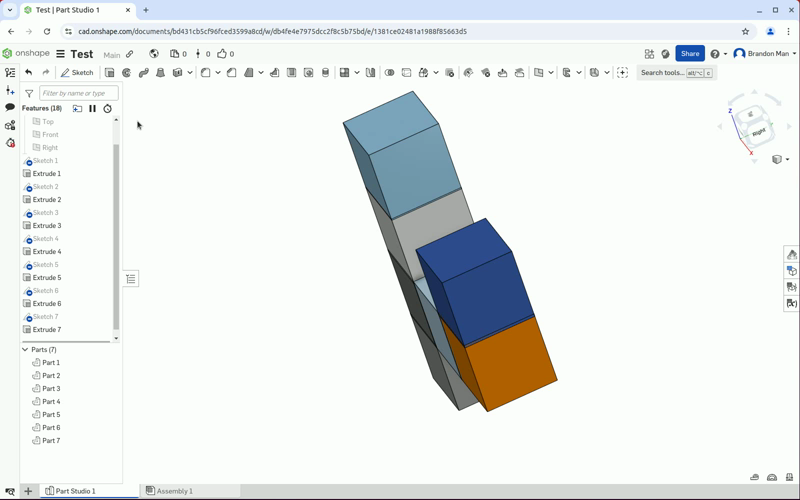
key(down, 2)
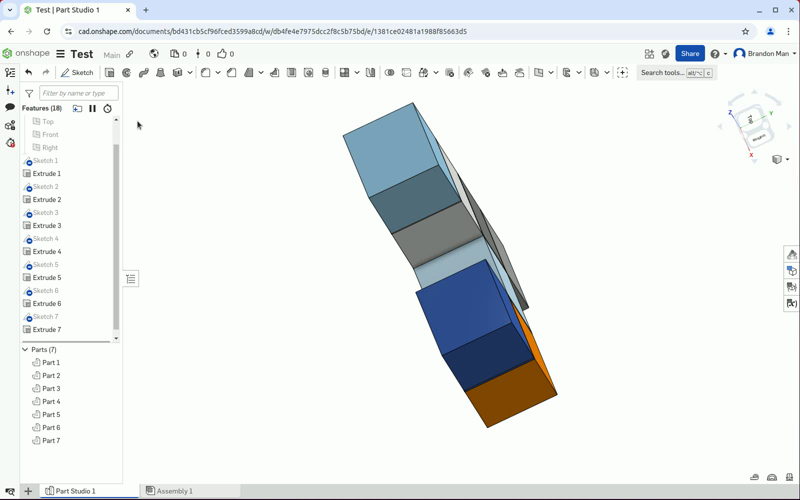
key(up, 2)
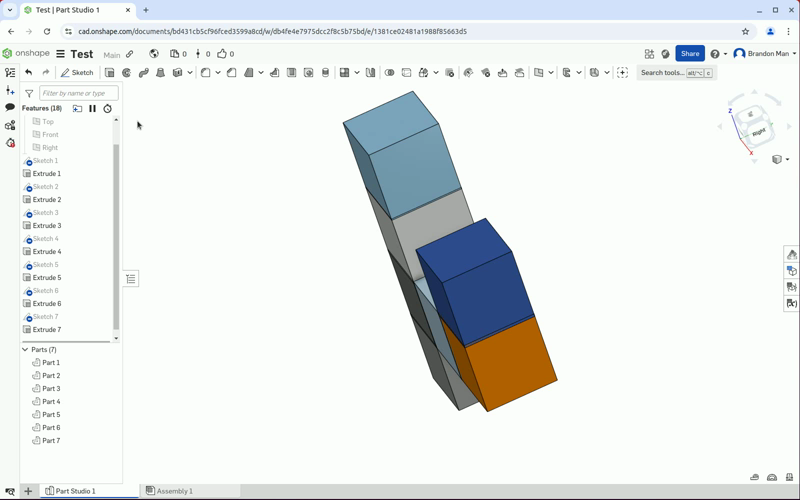
key(right, 2)
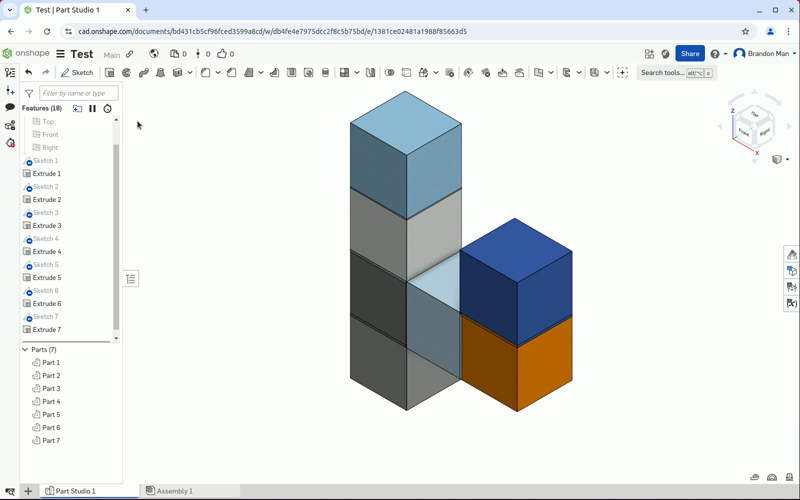
mouse_move(69, 163)
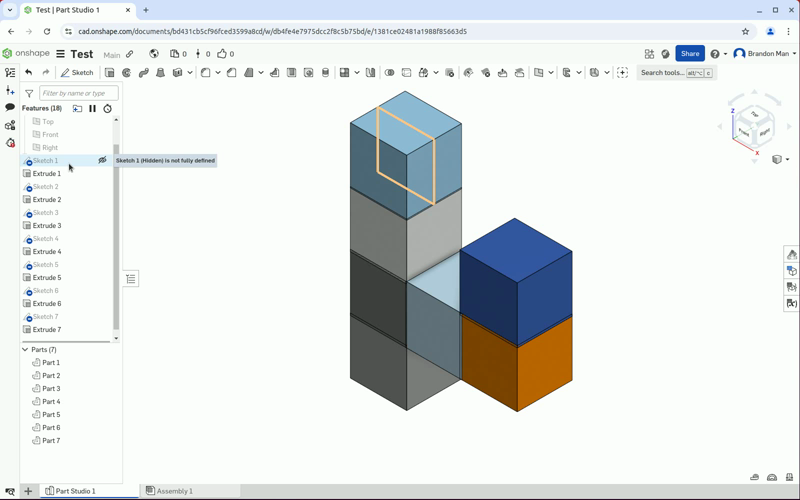
click(69, 163)